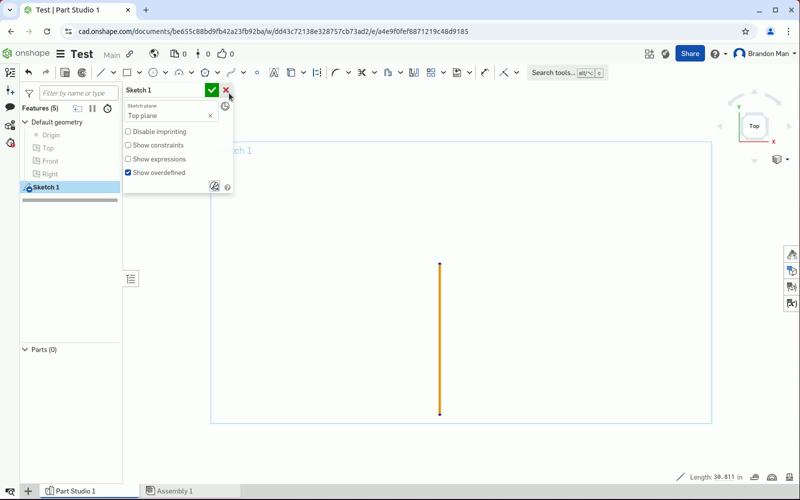
key(shift+h)
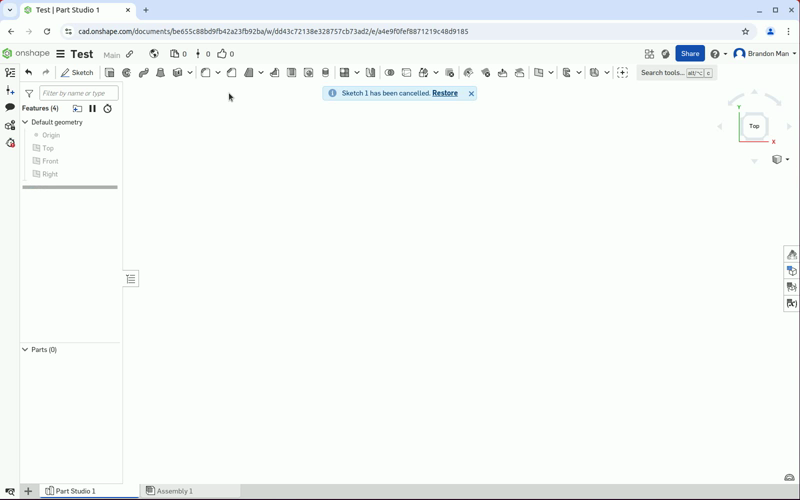
mouse_move(73, 352)
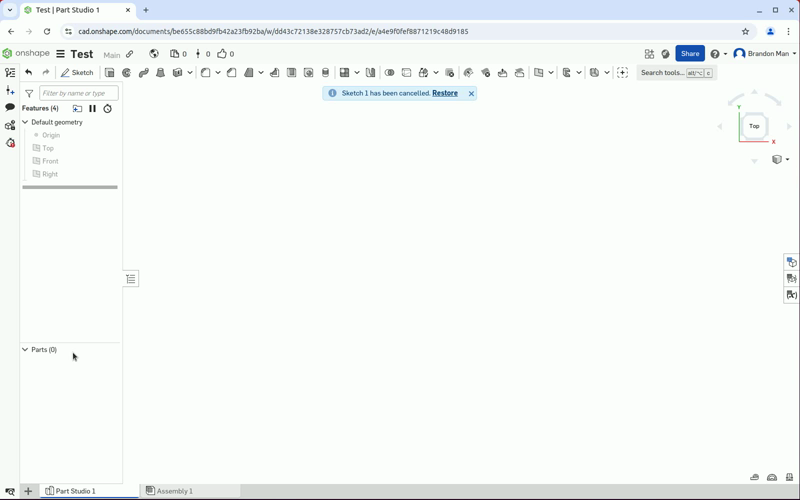
key(y)
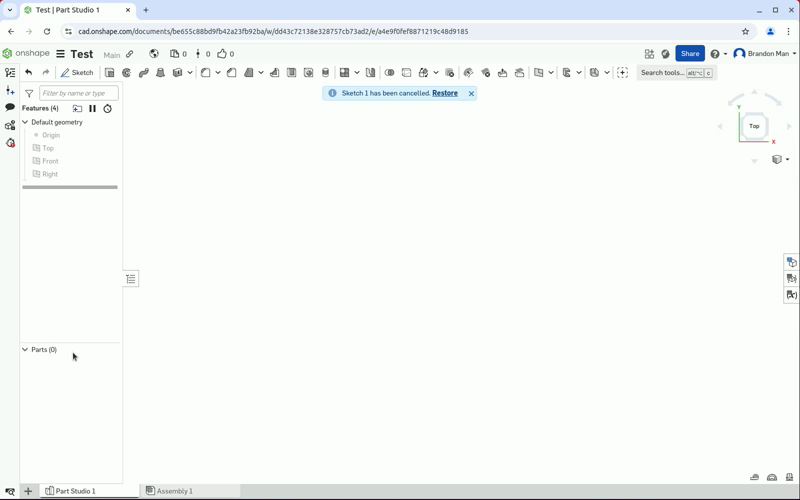
key(shift+p)
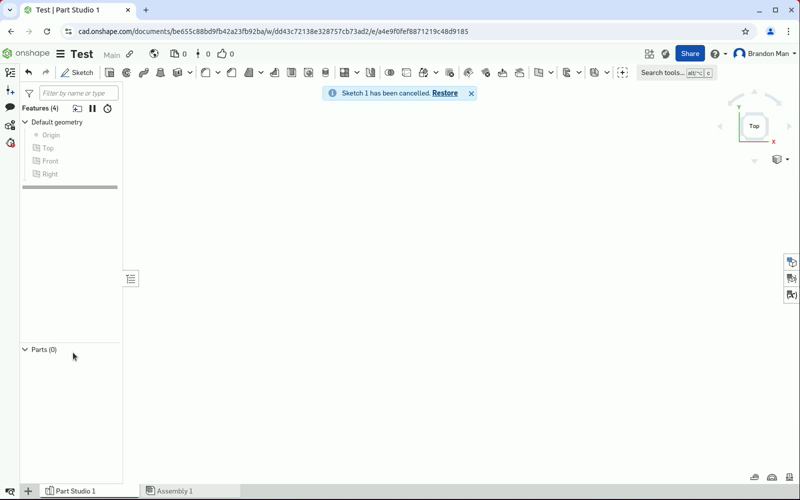
key(space)
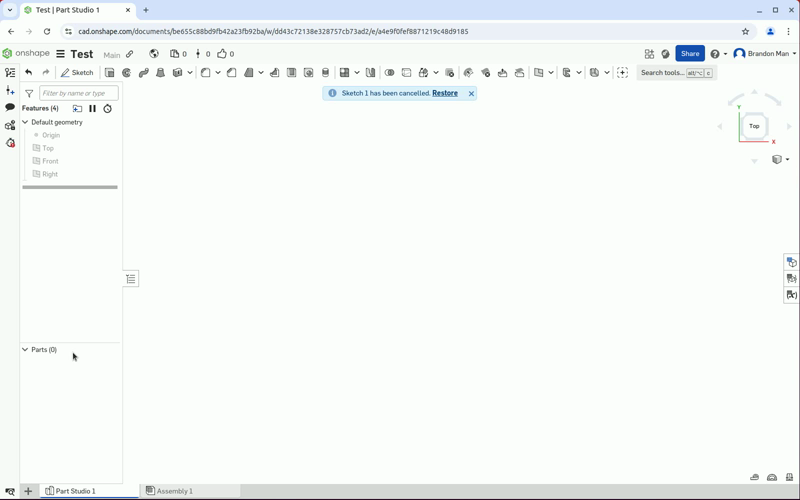
key_down(shift)
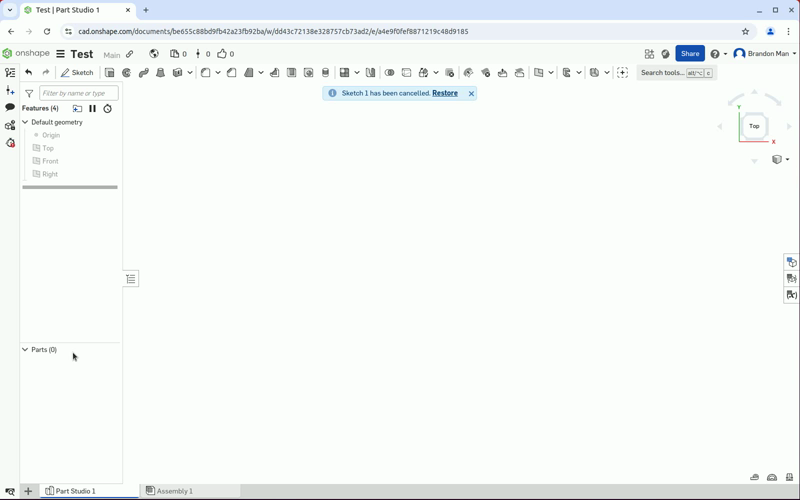
key(up)
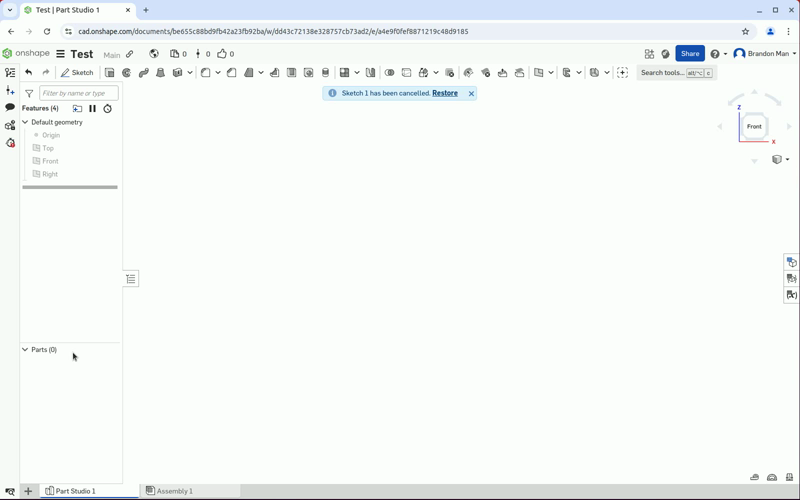
key_up(shift)
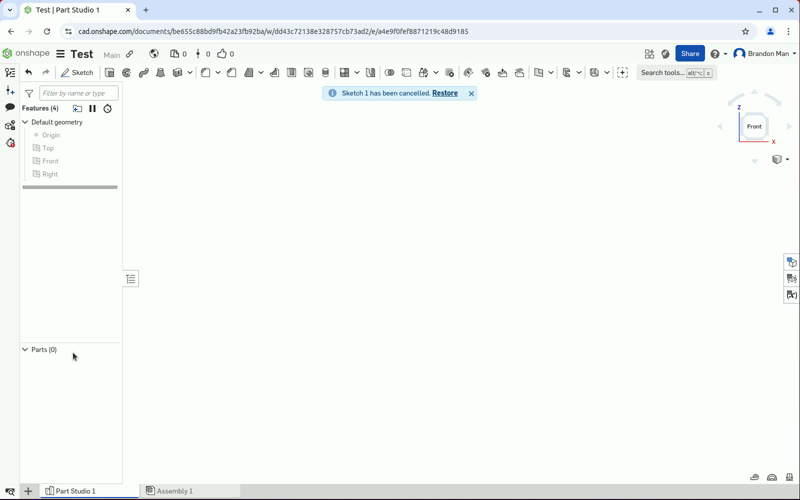
mouse_move(73, 352)
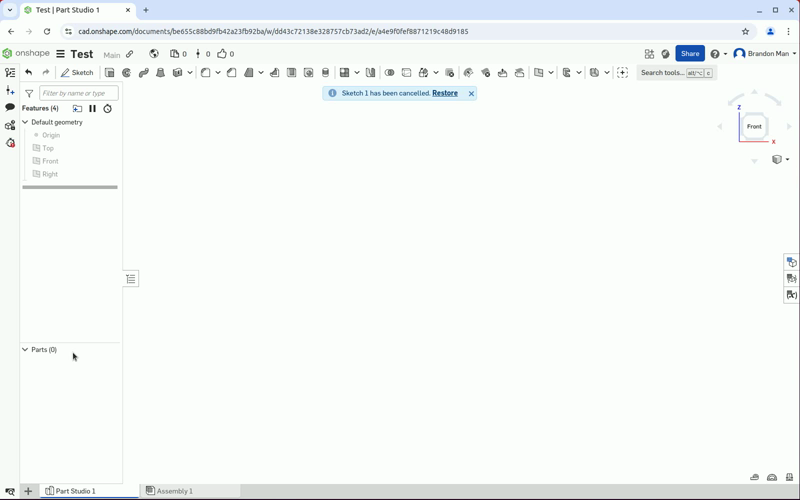
key(shift+y)
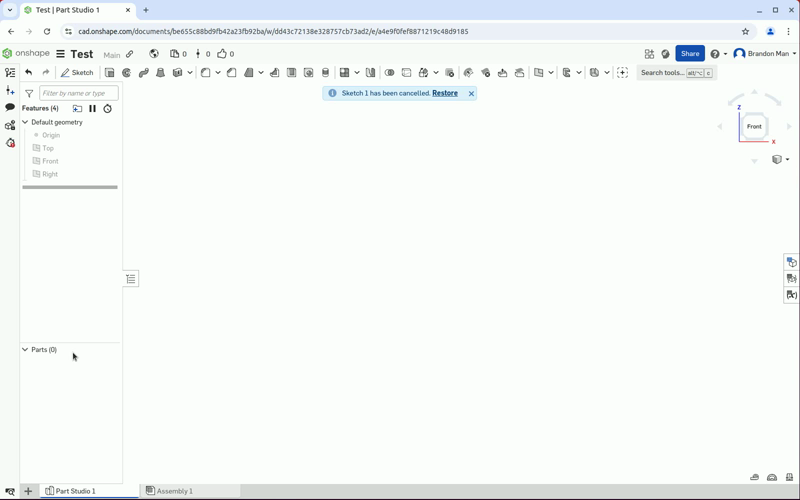
key(shift+s)
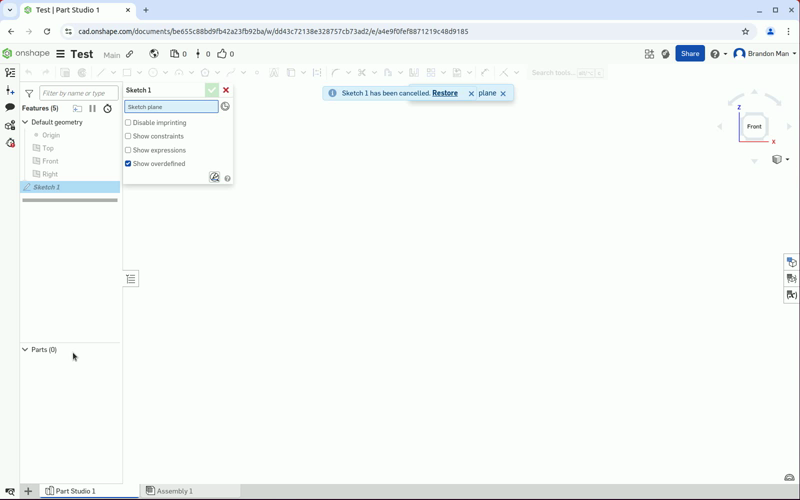
mouse_move(73, 163)
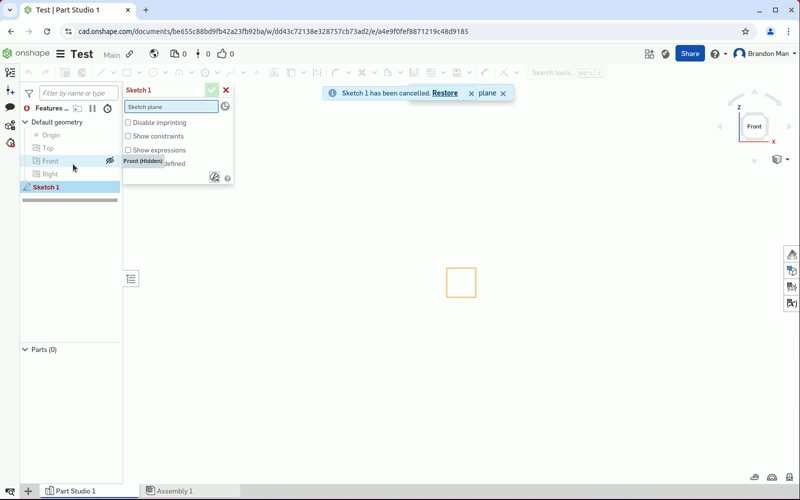
click(73, 163)
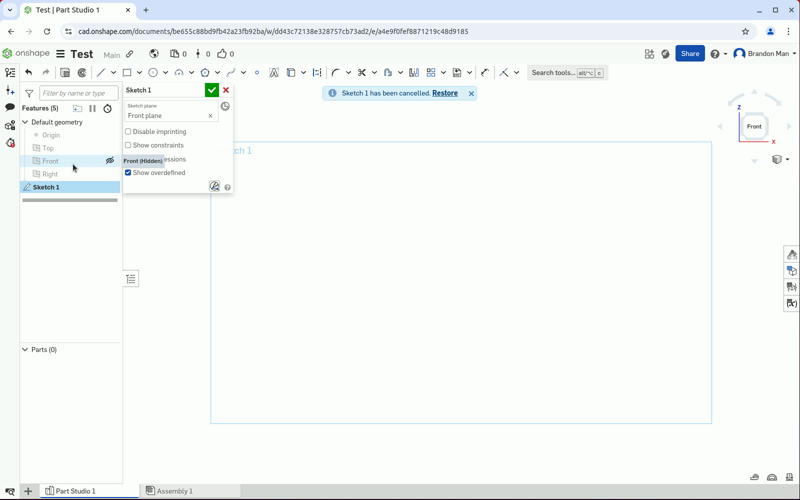
mouse_move(73, 352)
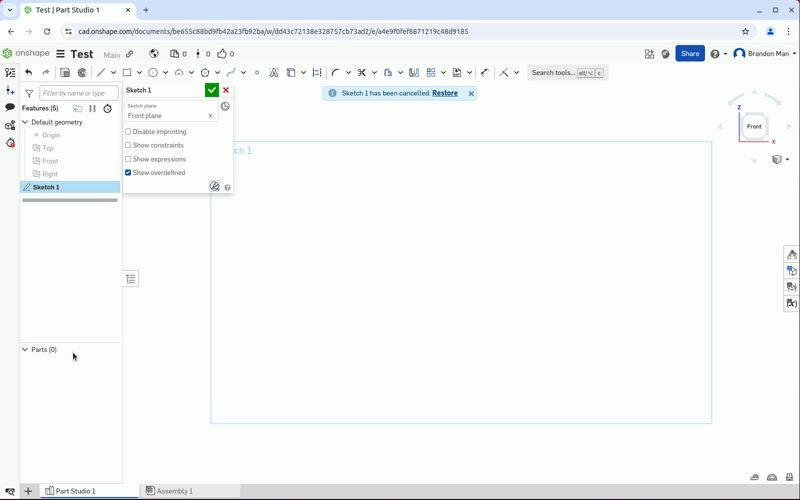
key(y)
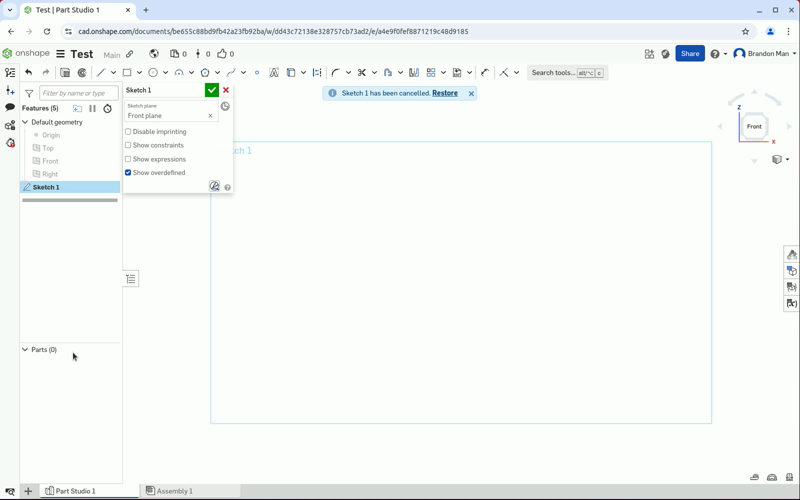
key(l)
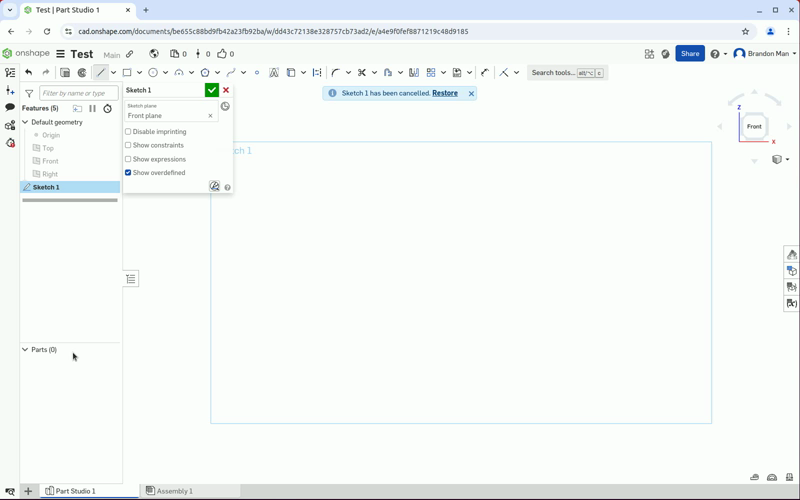
key_down(shift)
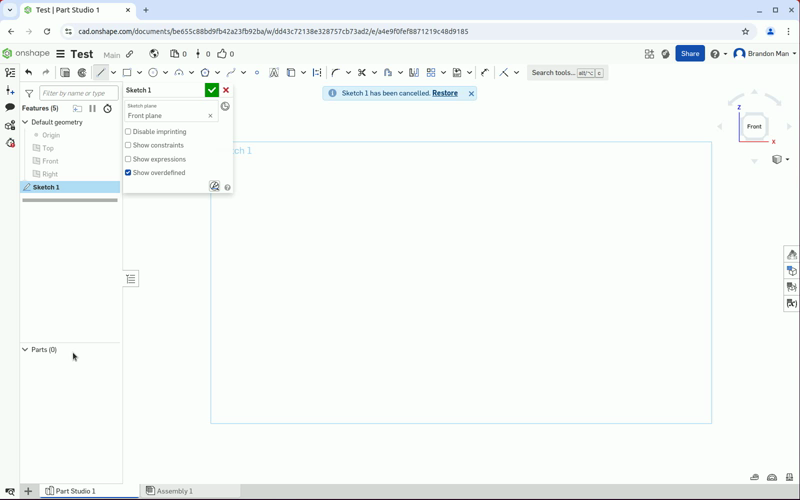
mouse_move(386, 284)
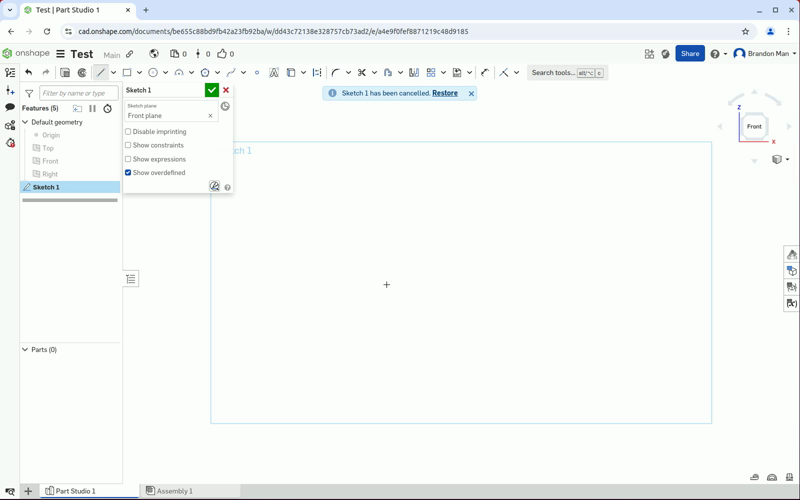
click(386, 284)
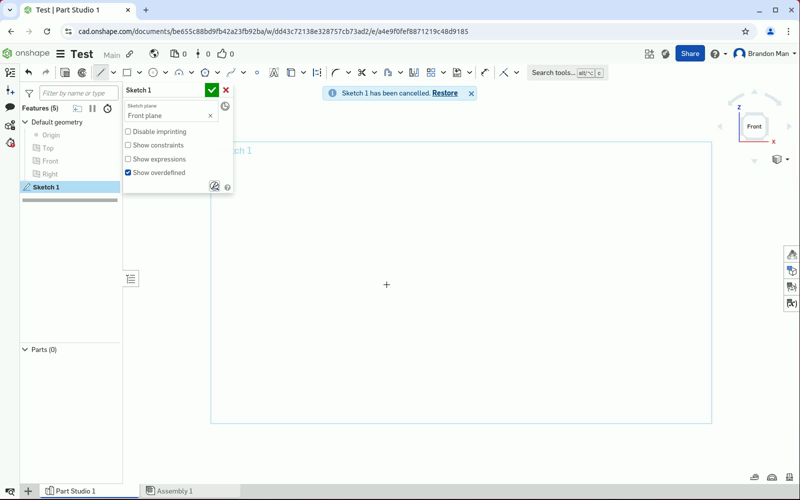
key_up(shift)
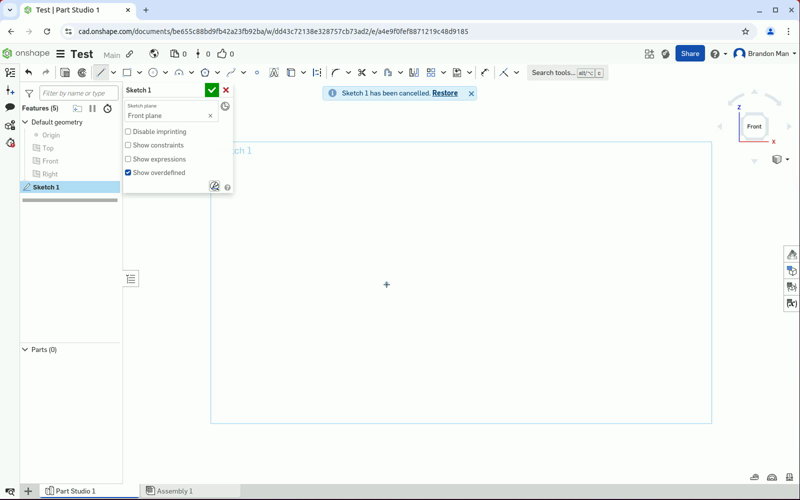
key_down(shift)
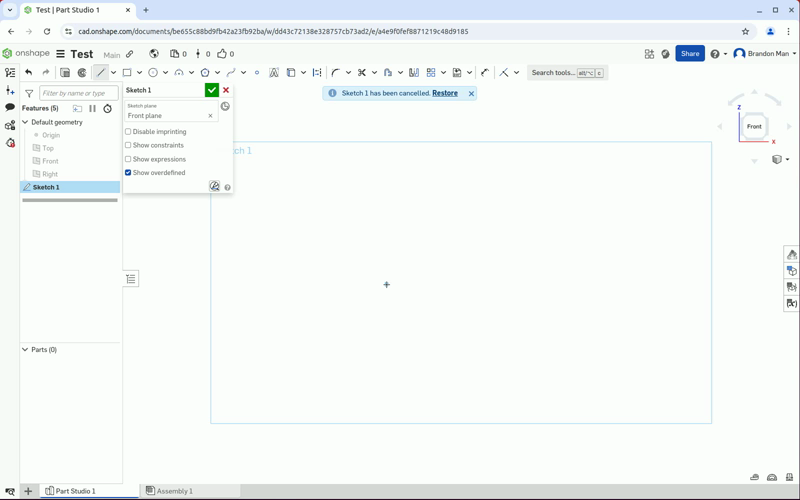
mouse_move(534, 284)
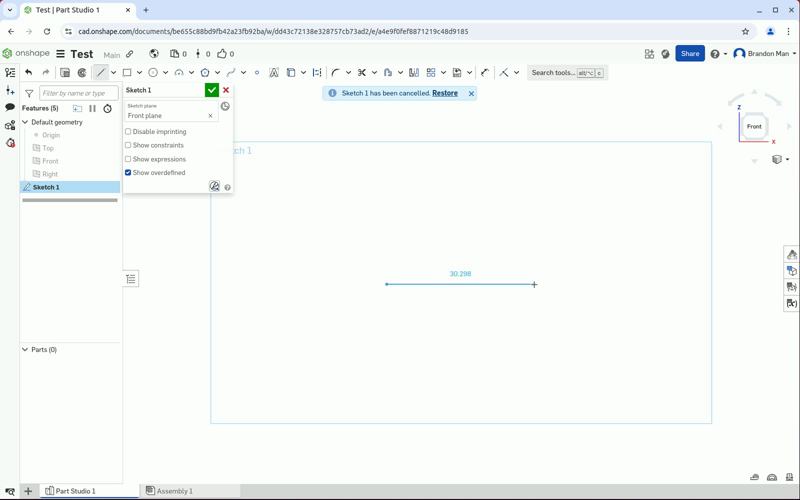
click(534, 284)
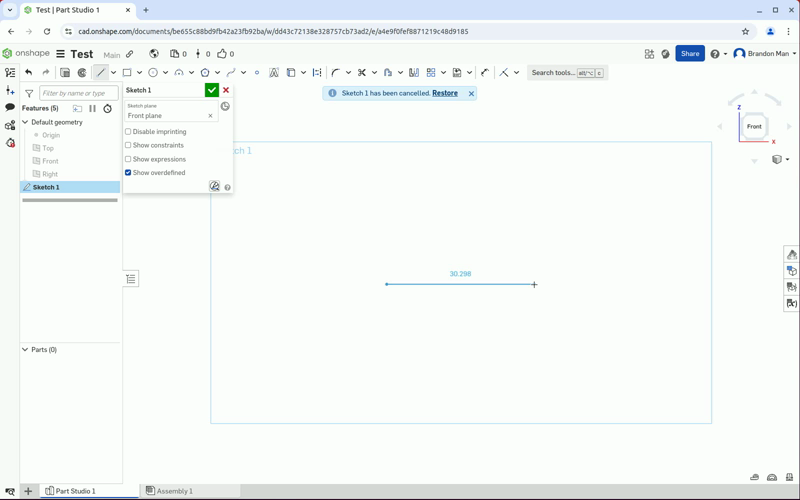
key_up(shift)
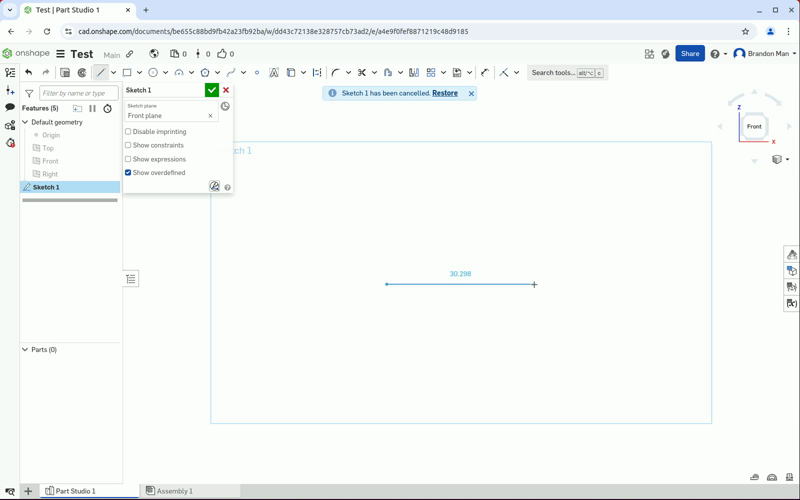
key_down(shift)
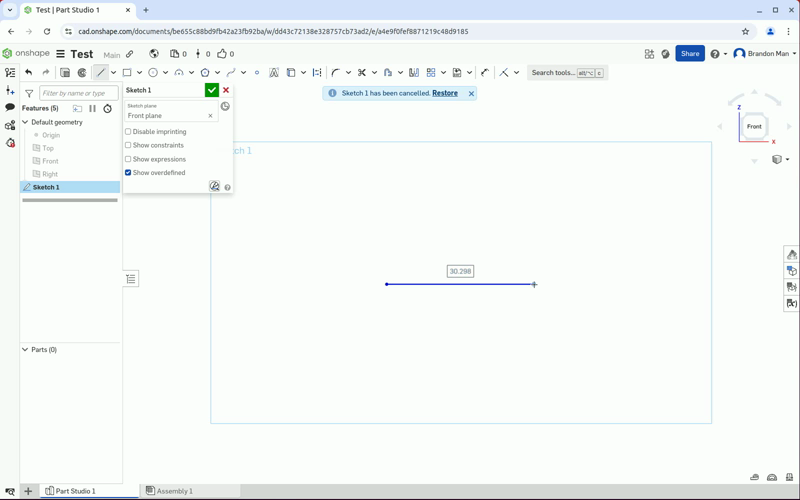
mouse_move(564, 284)
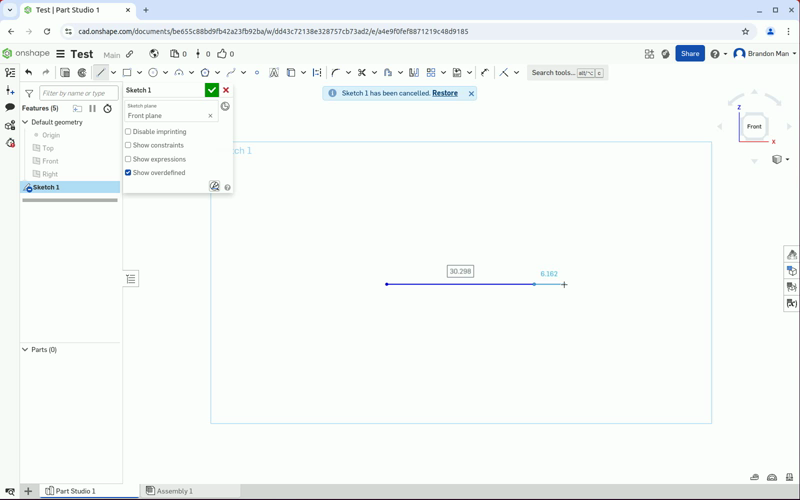
mouse_move(534, 282)
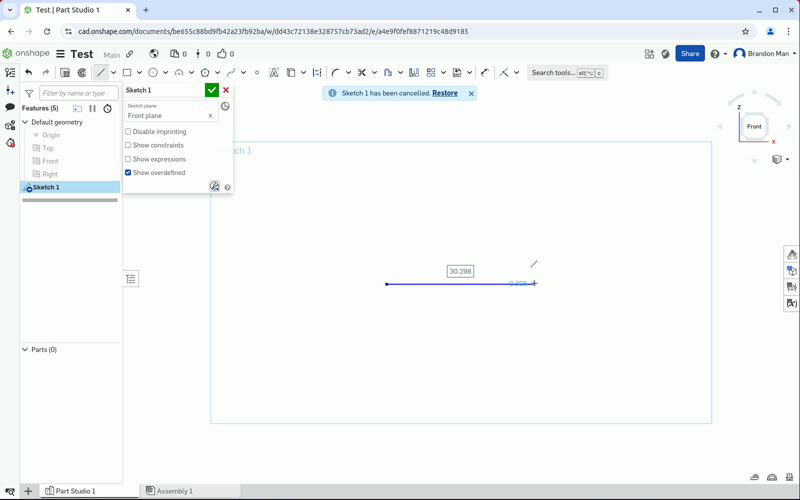
scroll(6)
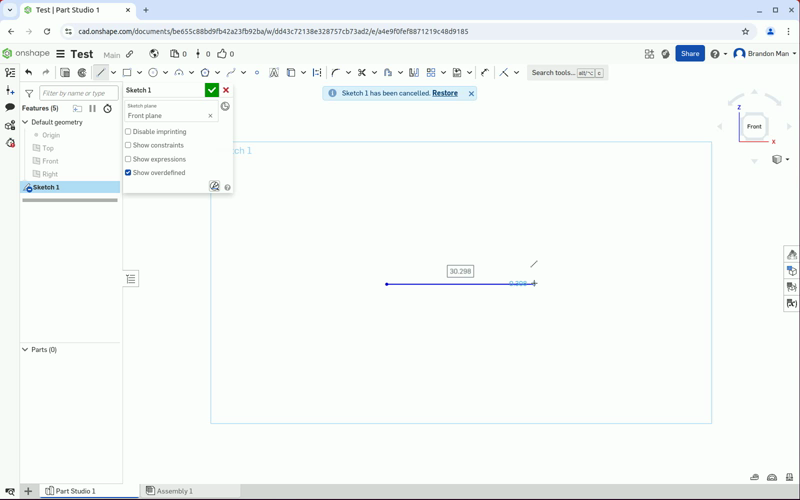
scroll(6)
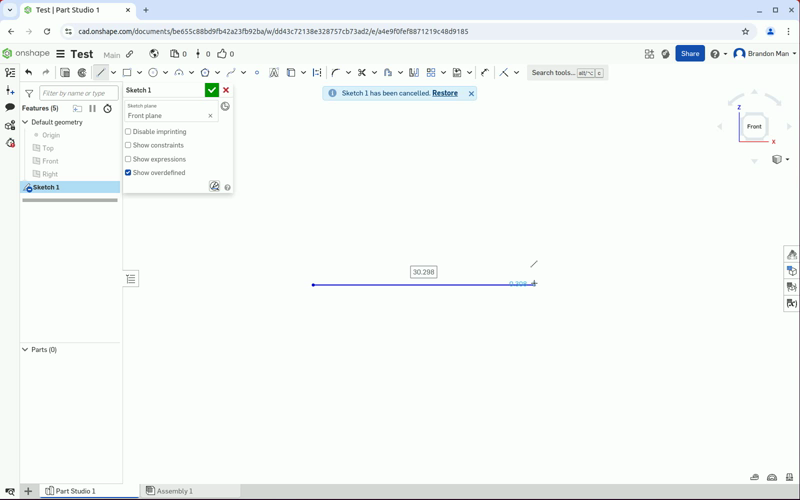
scroll(6)
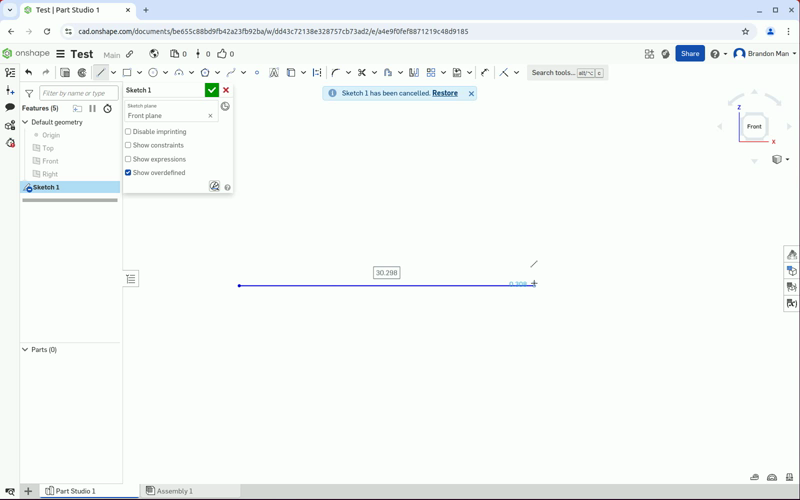
scroll(6)
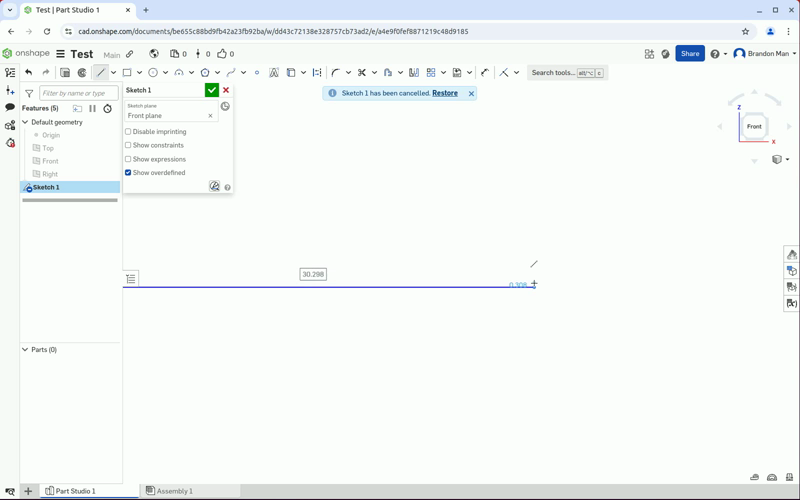
scroll(6)
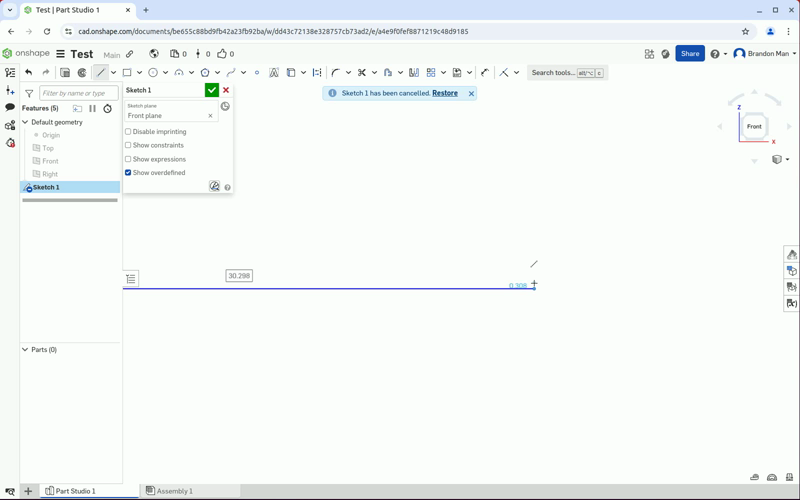
scroll(6)
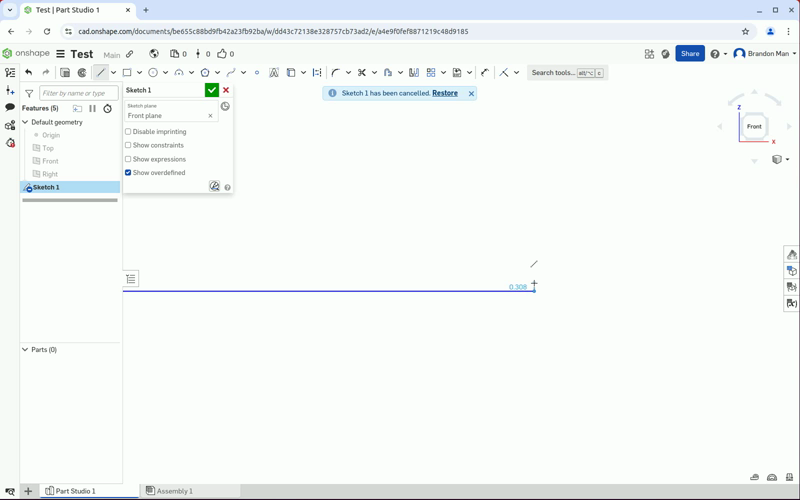
scroll(6)
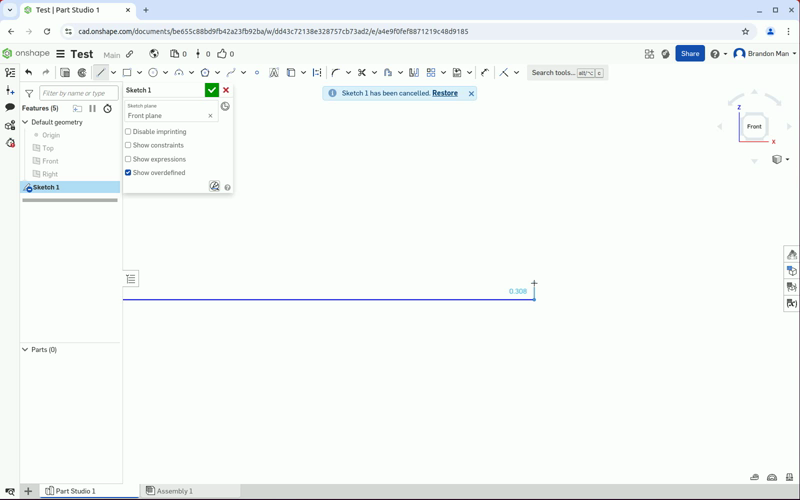
click(534, 282)
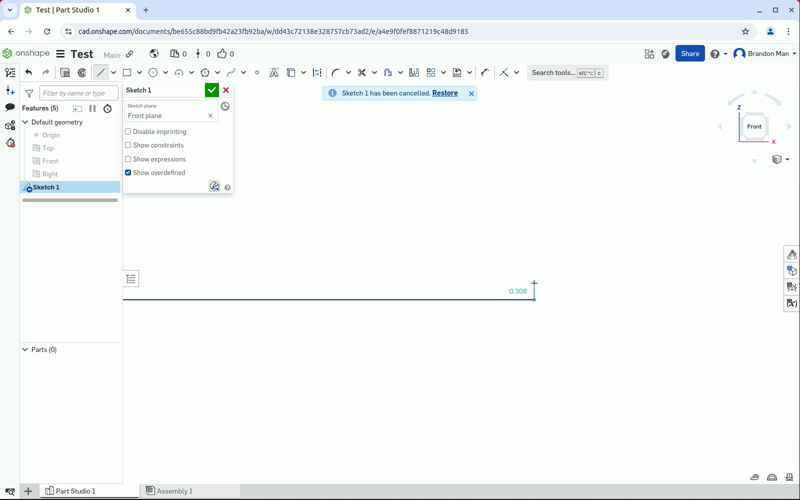
scroll(-6)
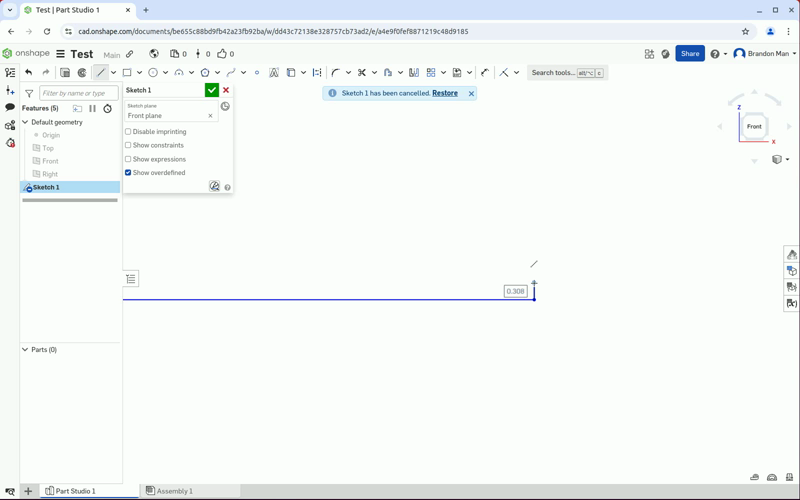
scroll(-6)
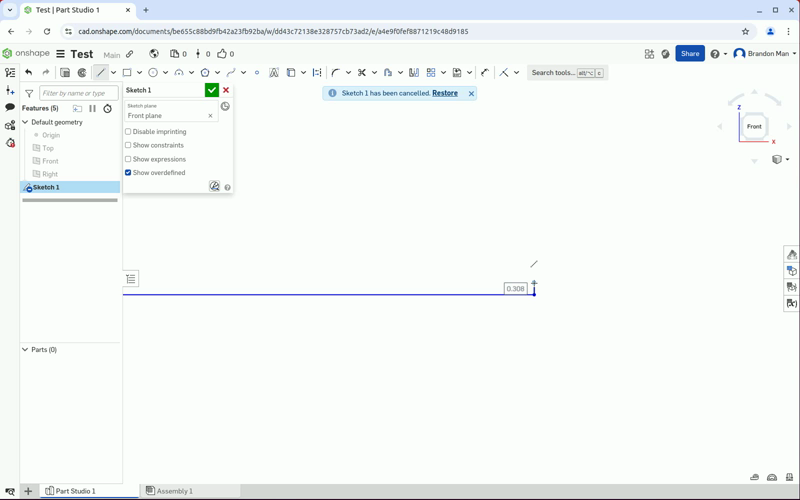
scroll(-6)
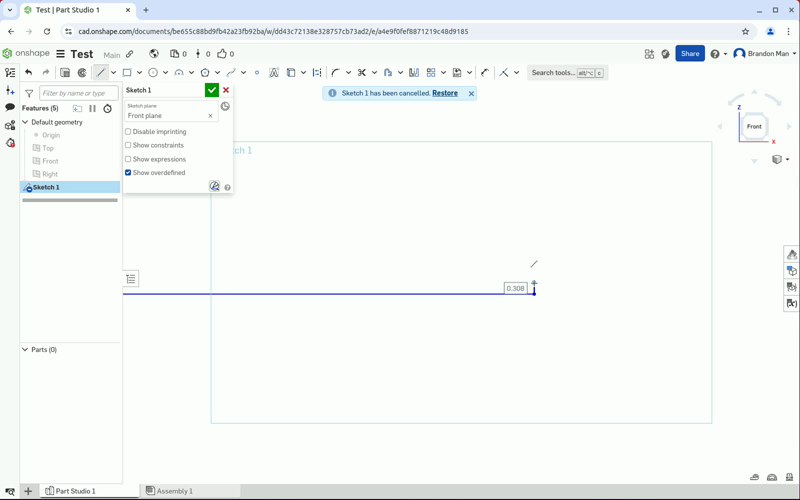
scroll(-6)
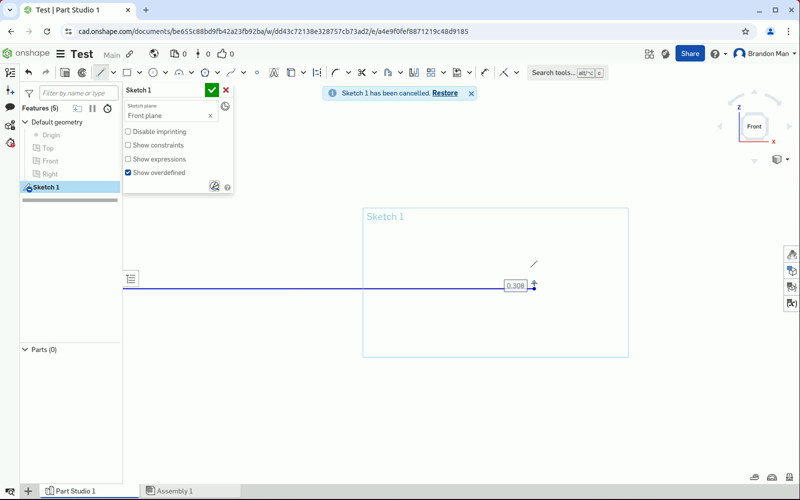
scroll(-6)
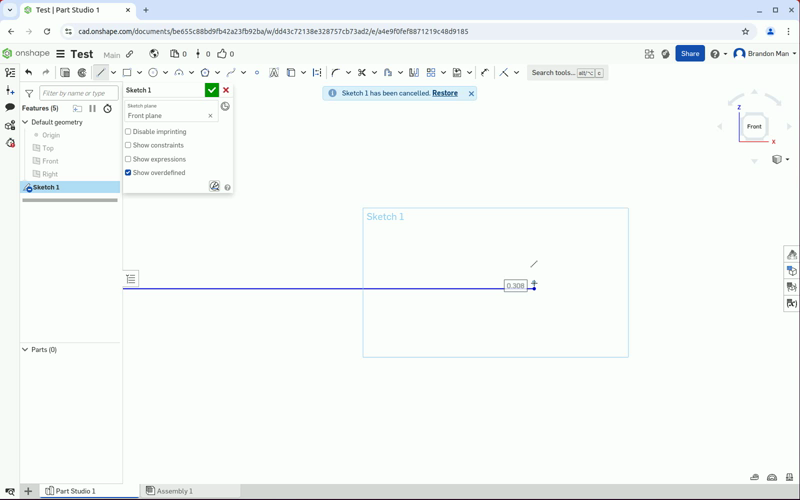
scroll(-6)
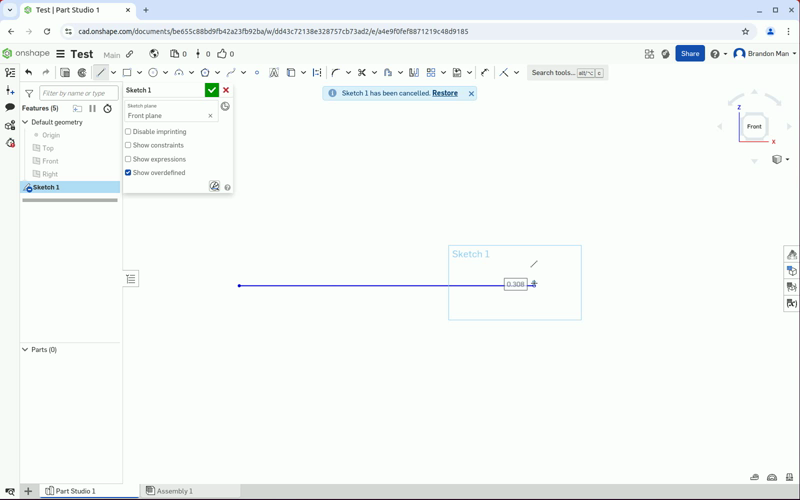
scroll(-6)
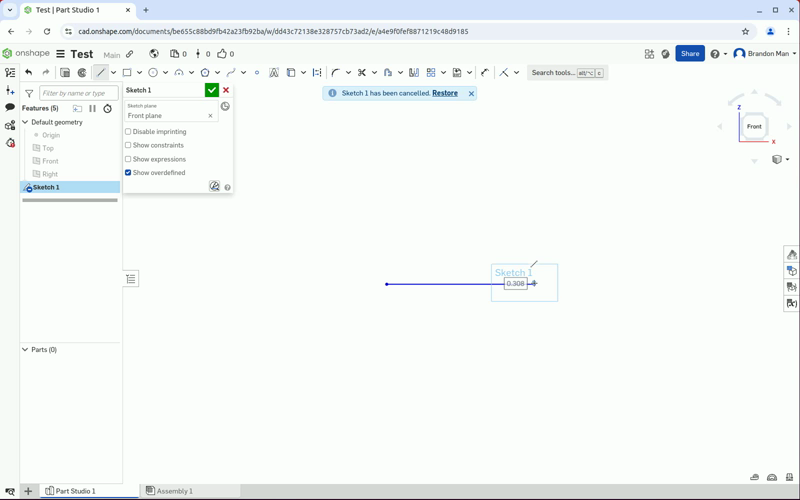
key_up(shift)
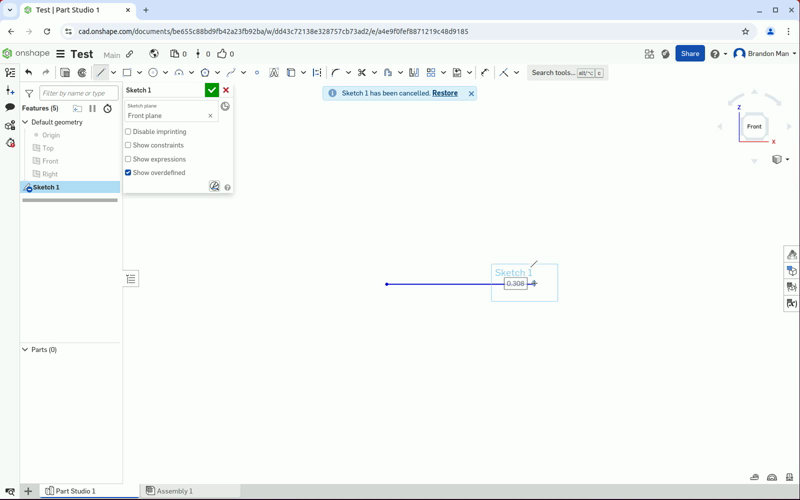
key_down(shift)
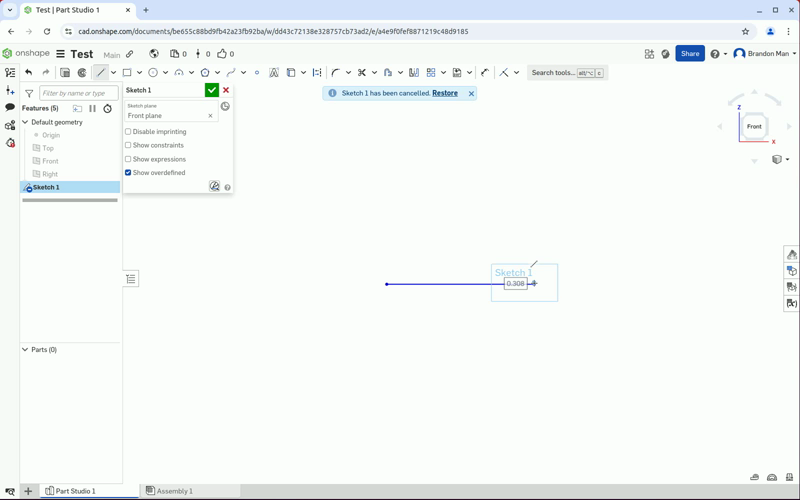
mouse_move(386, 282)
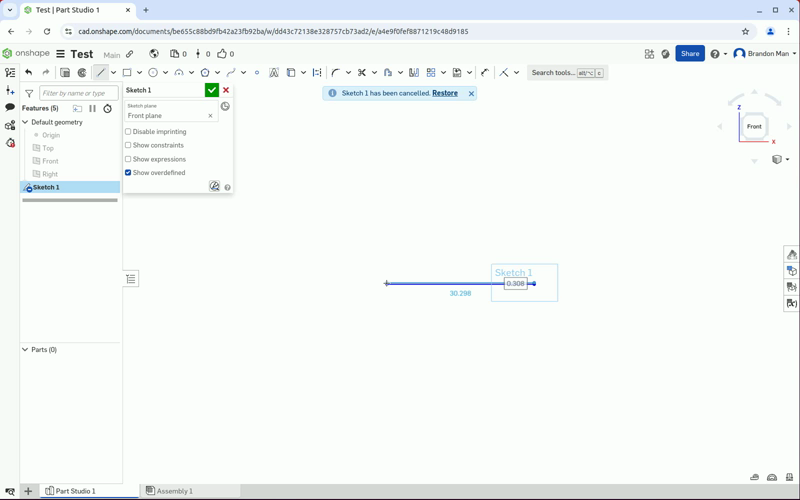
scroll(6)
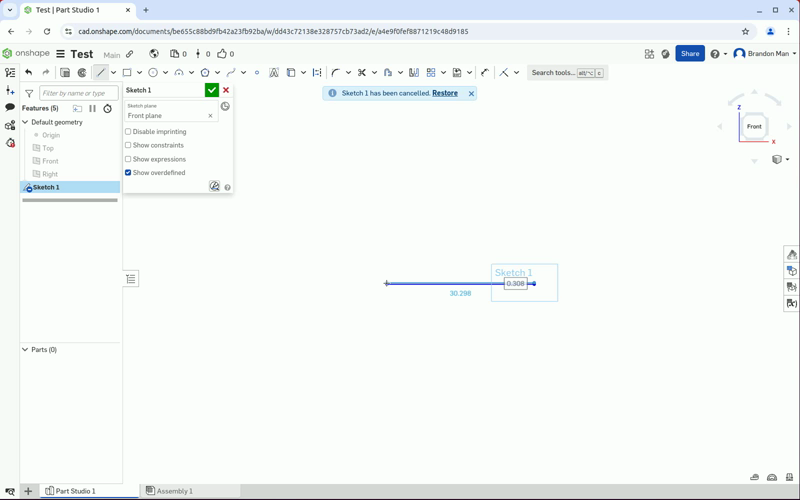
scroll(6)
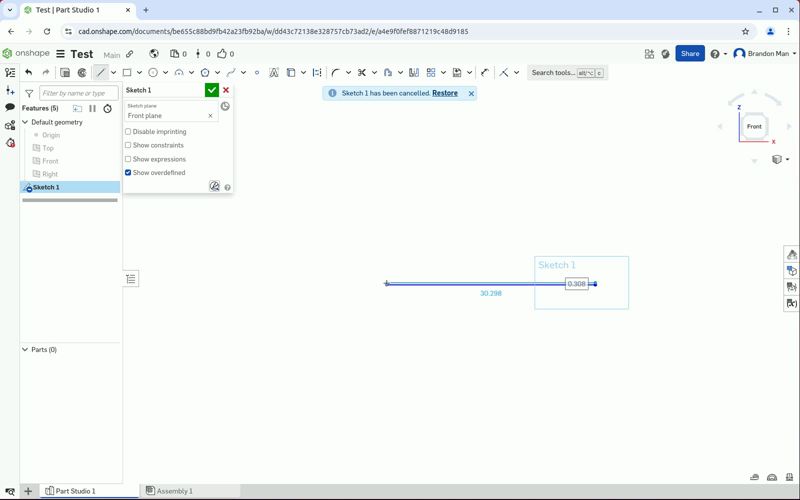
scroll(6)
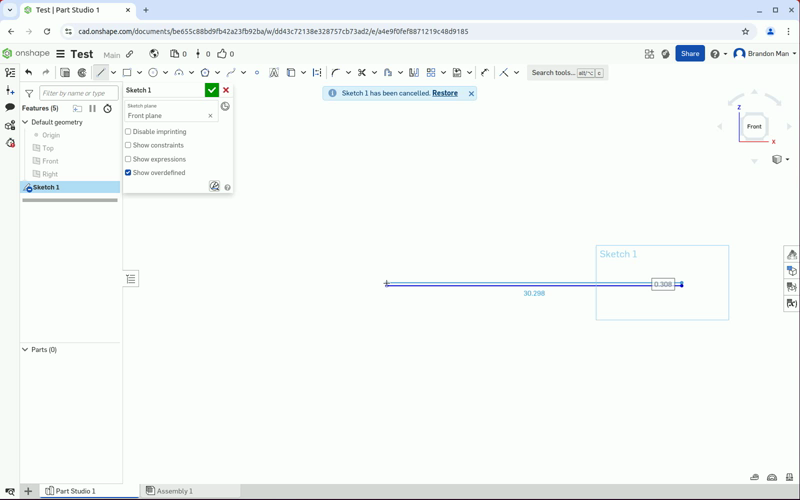
scroll(6)
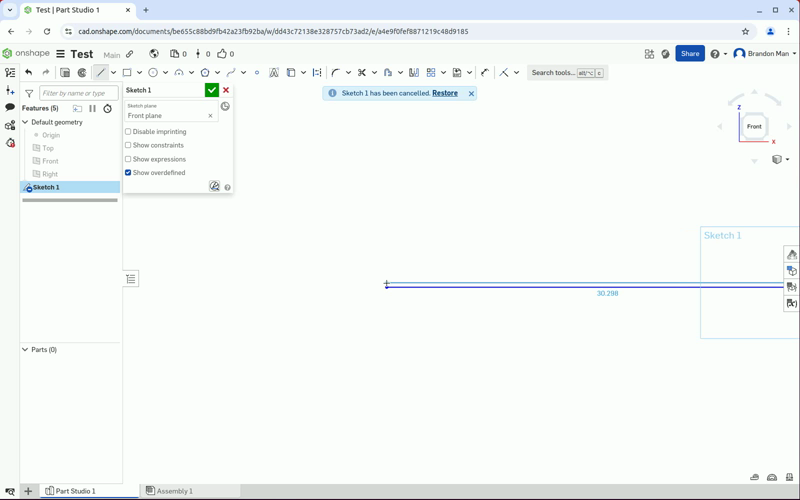
scroll(6)
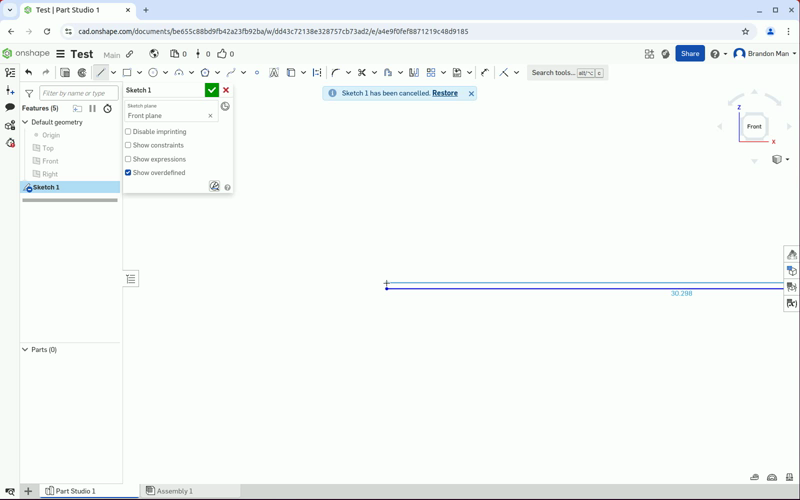
scroll(6)
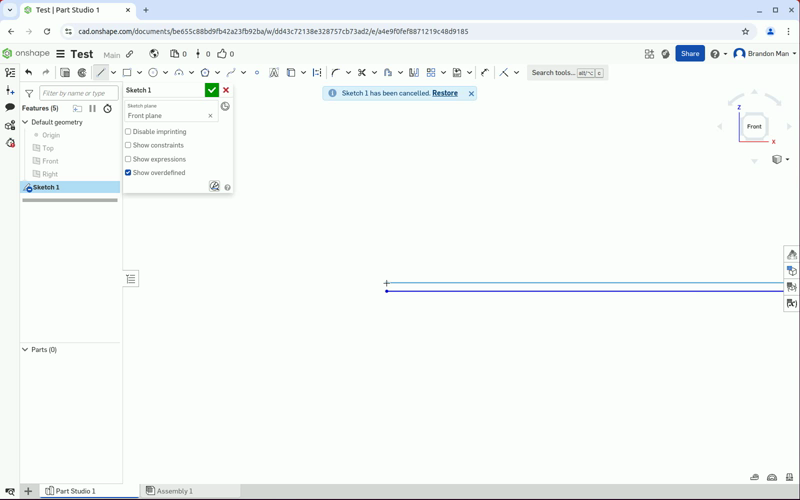
scroll(6)
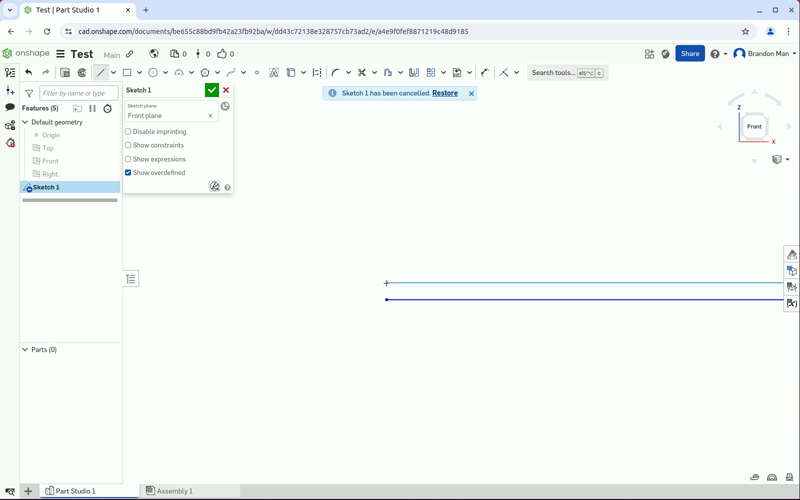
click(386, 282)
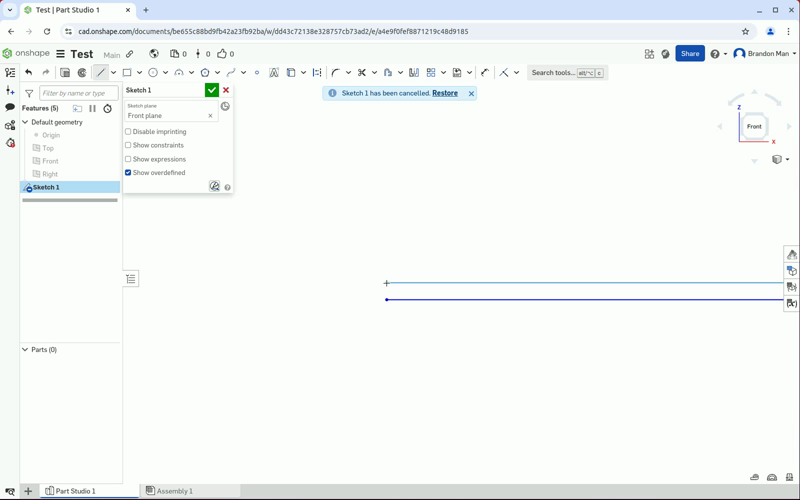
scroll(-6)
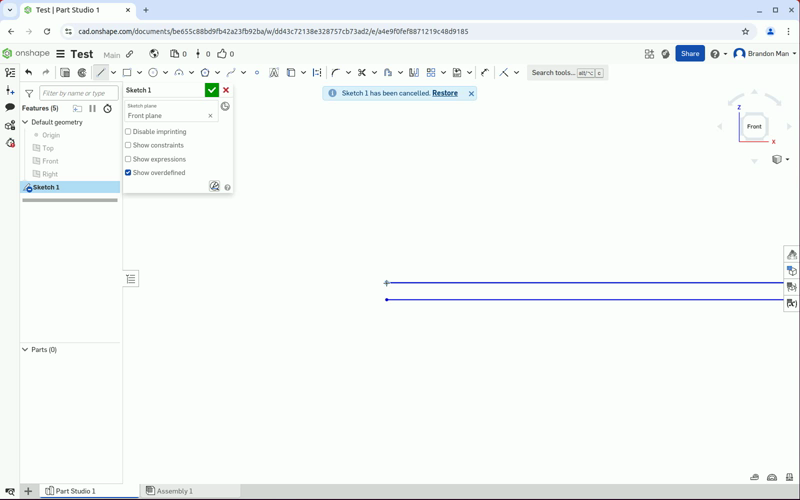
scroll(-6)
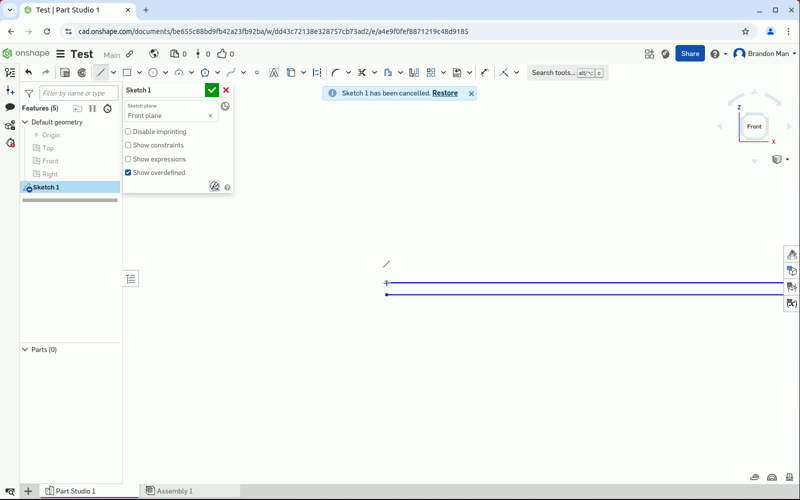
scroll(-6)
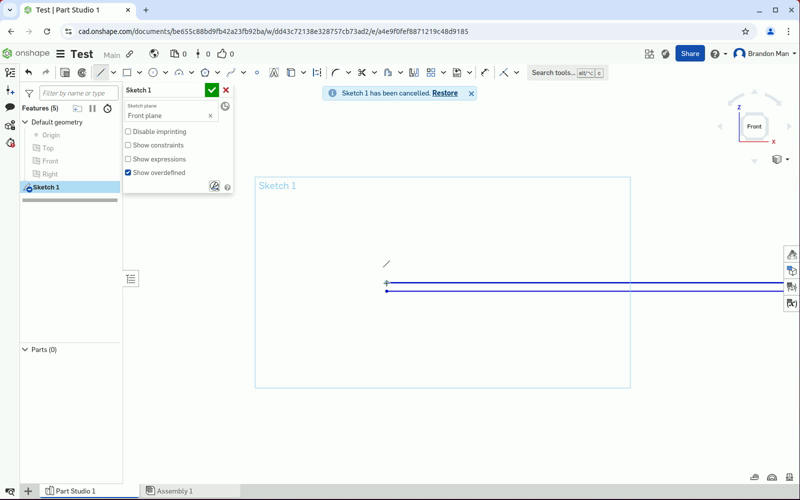
scroll(-6)
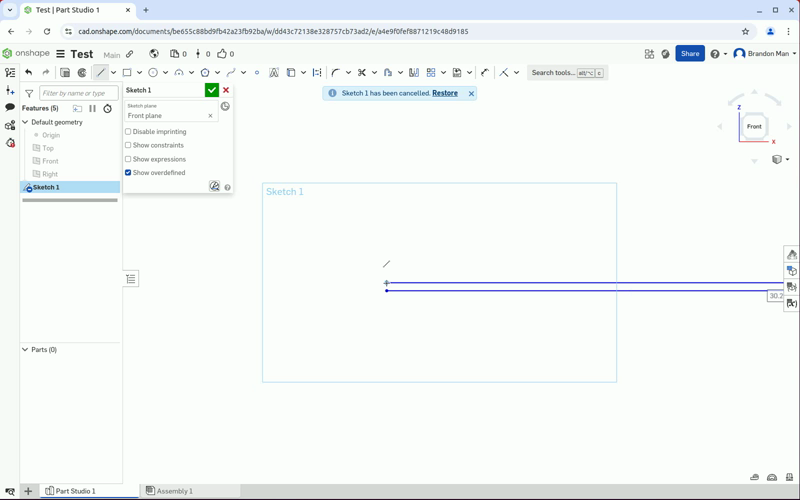
scroll(-6)
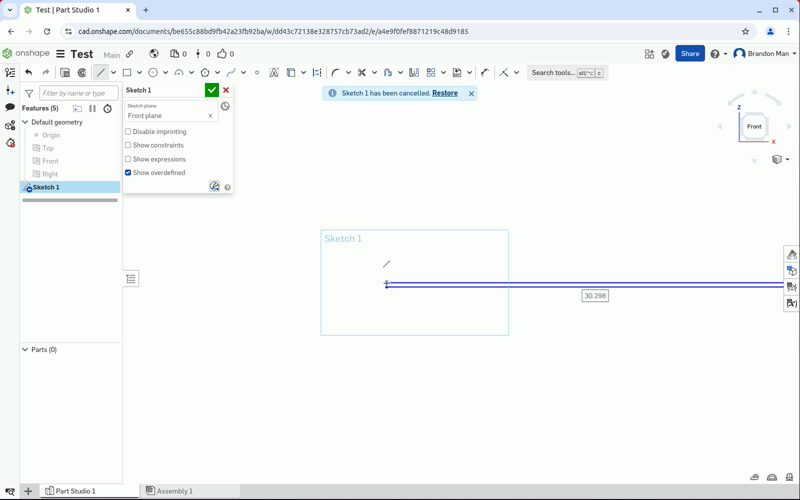
scroll(-6)
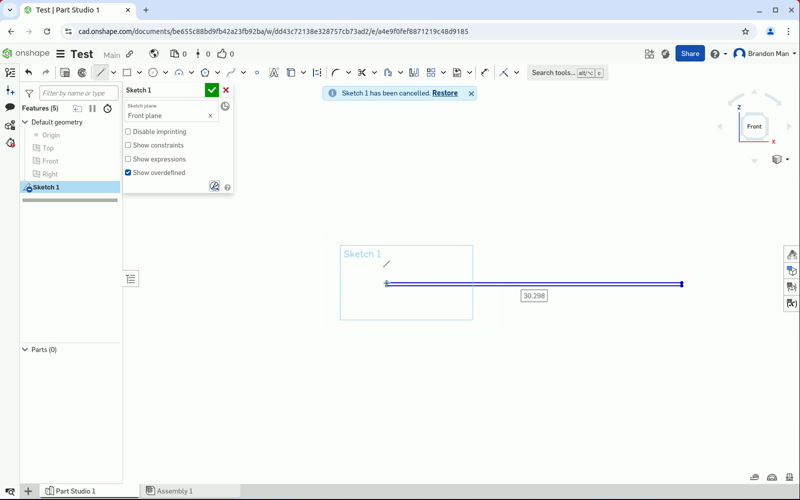
scroll(-6)
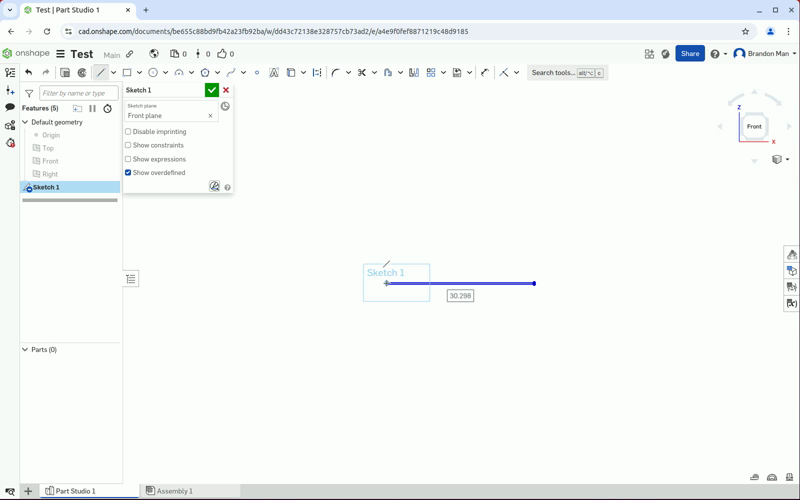
key_up(shift)
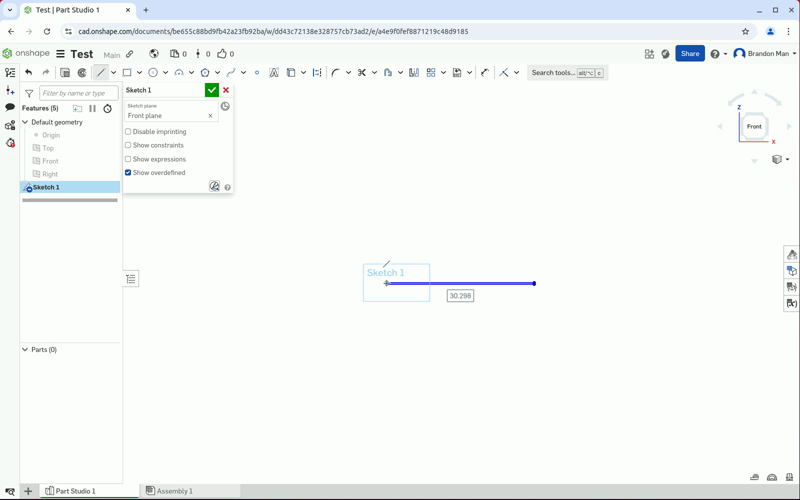
mouse_move(417, 282)
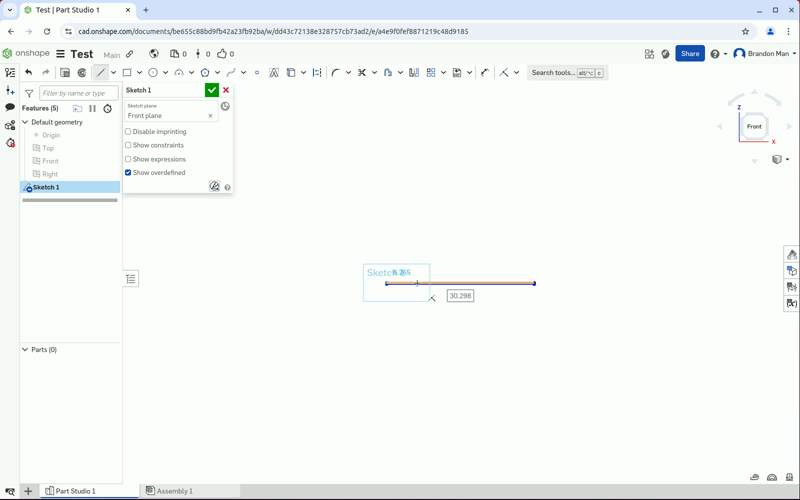
key_down(shift)
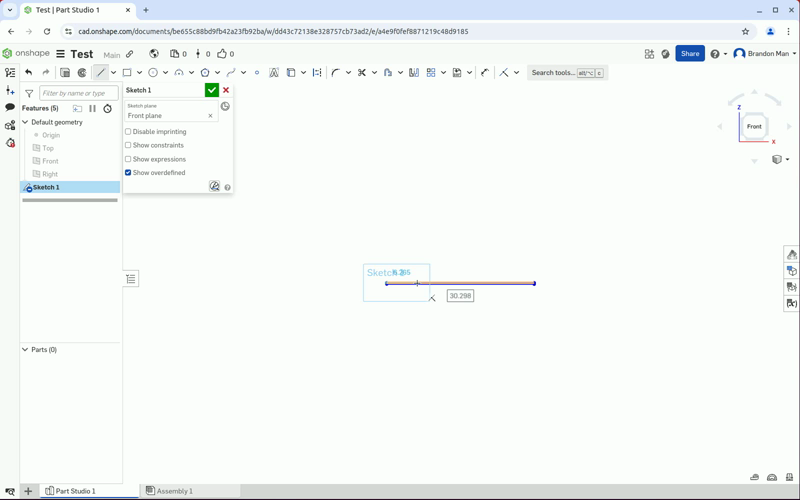
mouse_move(386, 284)
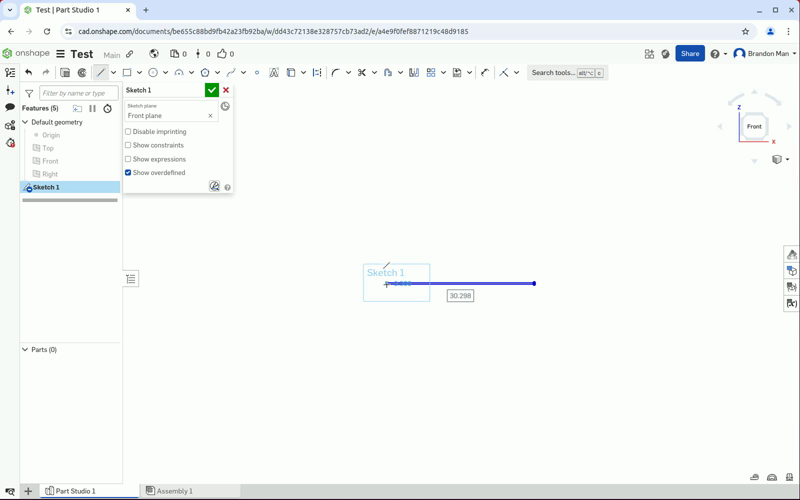
scroll(6)
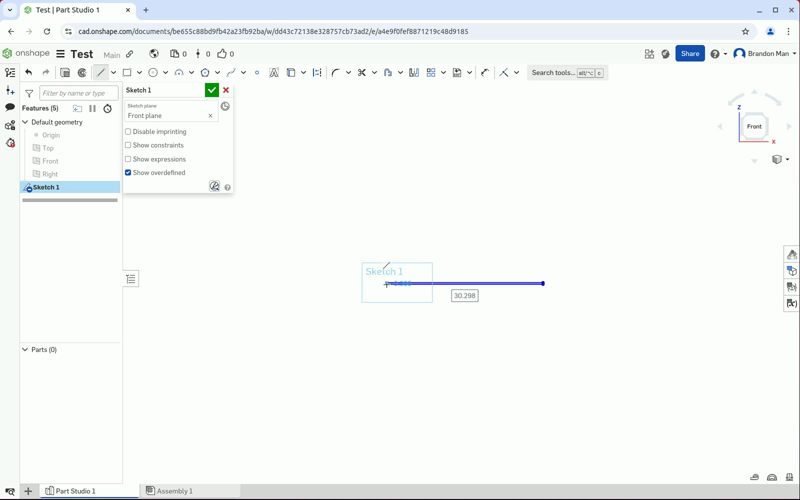
scroll(6)
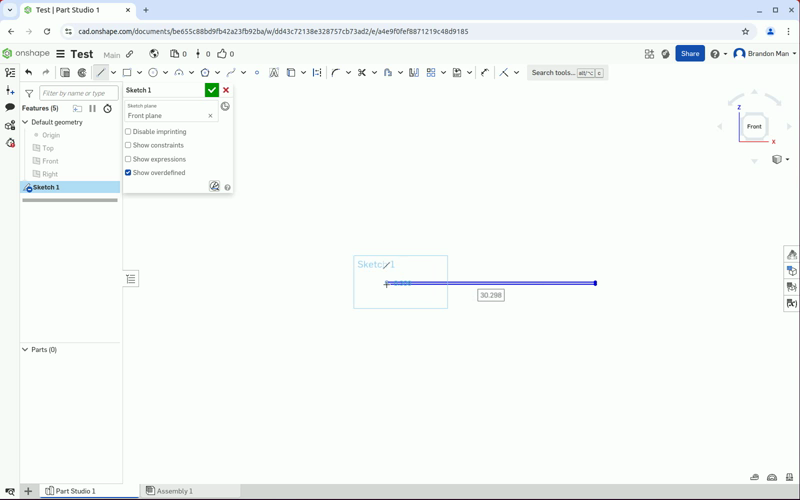
scroll(6)
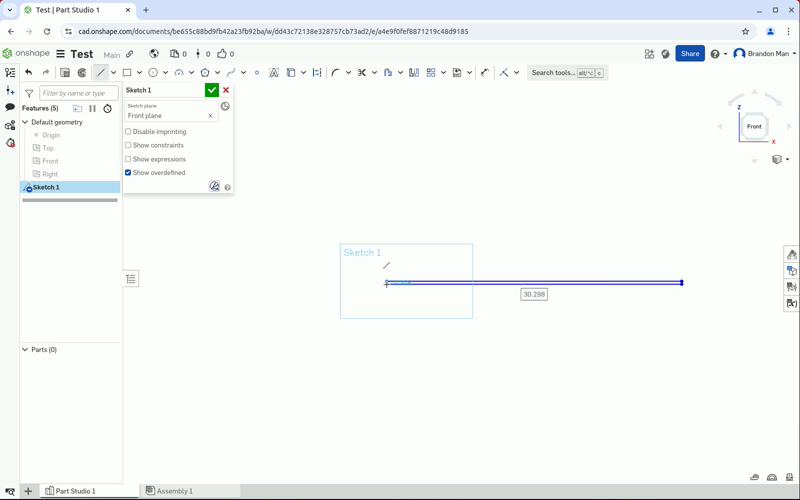
scroll(6)
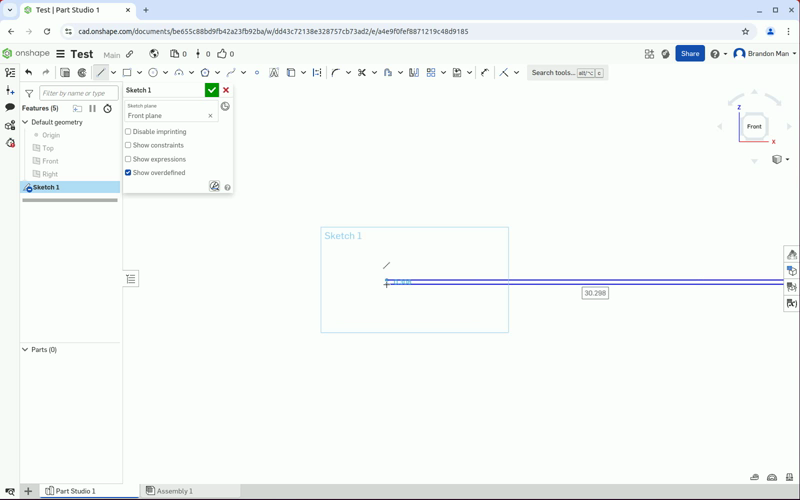
scroll(6)
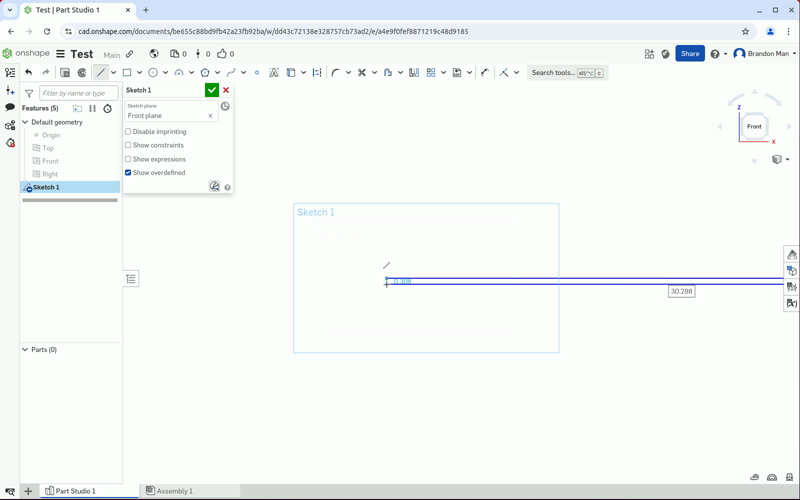
scroll(6)
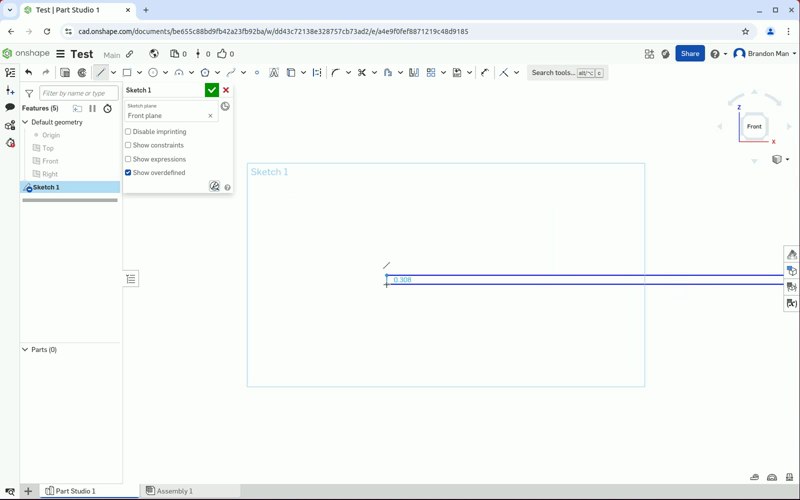
scroll(6)
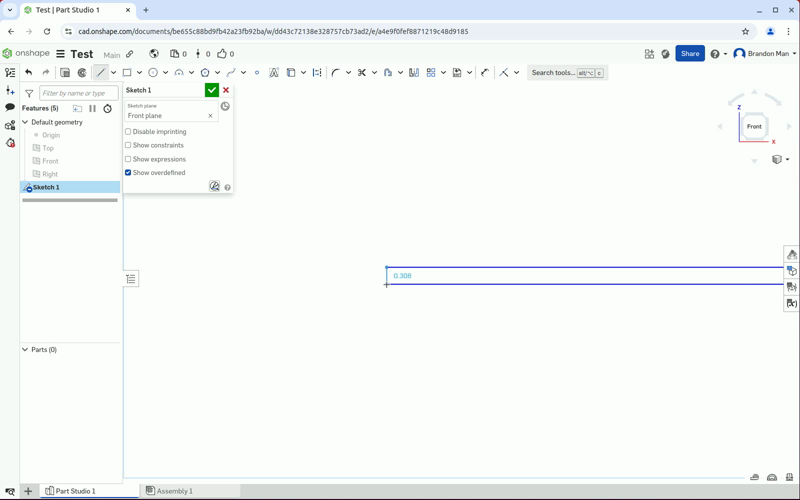
key_up(shift)
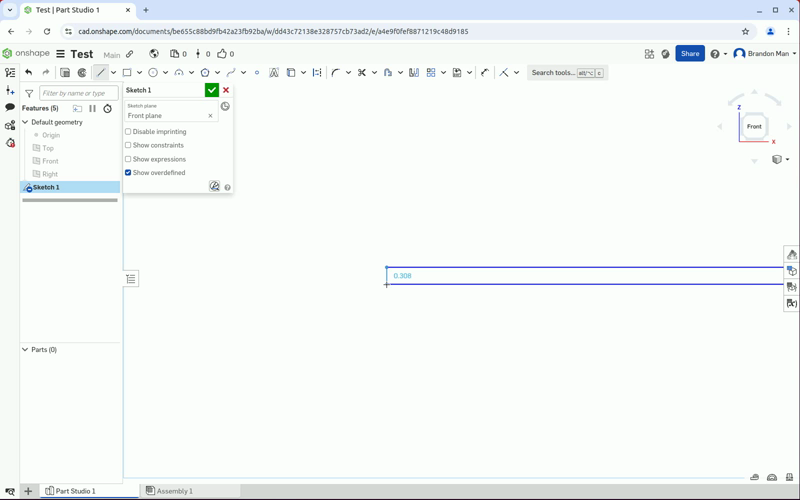
click(386, 284)
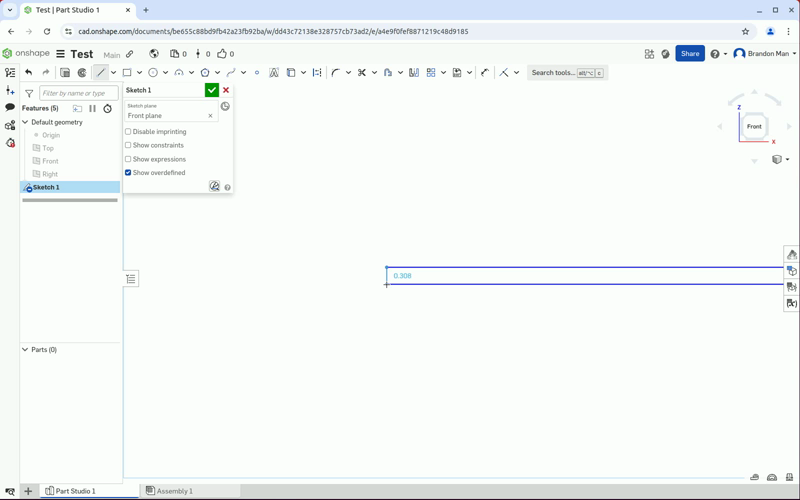
scroll(-6)
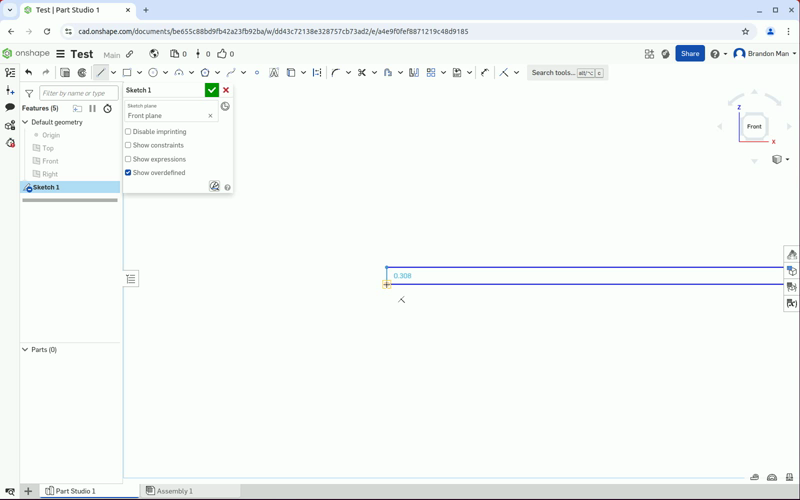
scroll(-6)
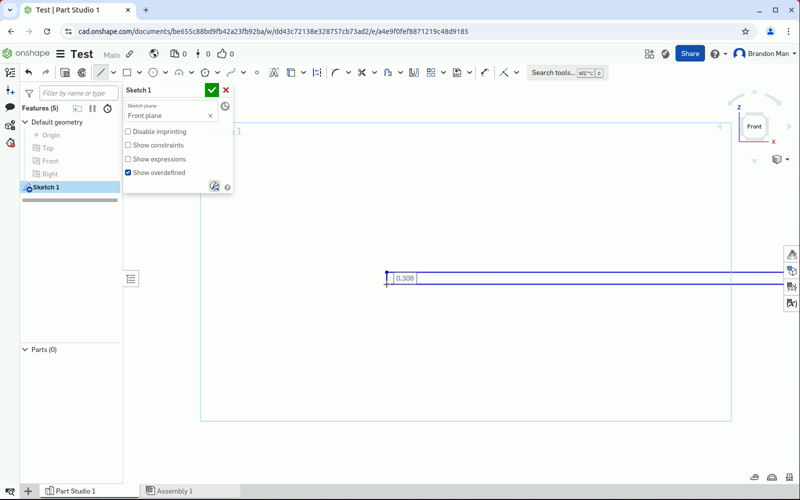
scroll(-6)
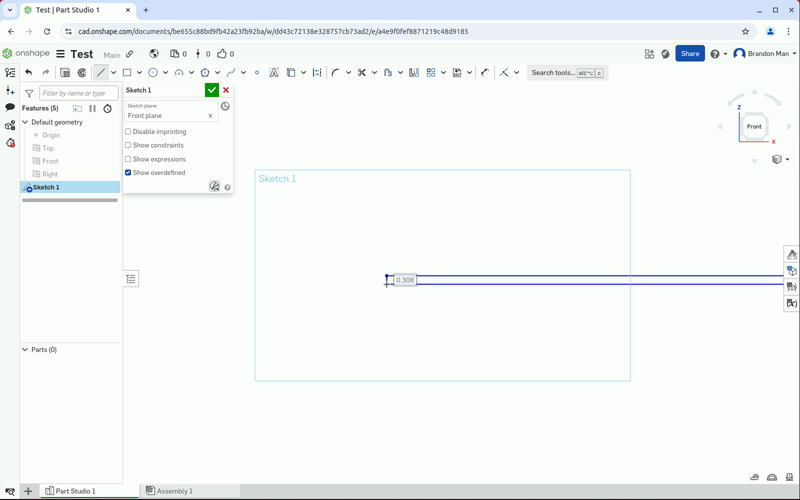
scroll(-6)
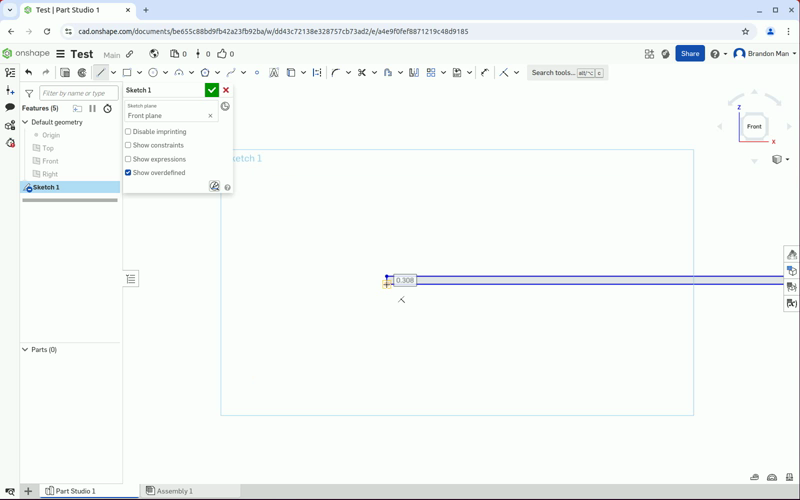
scroll(-6)
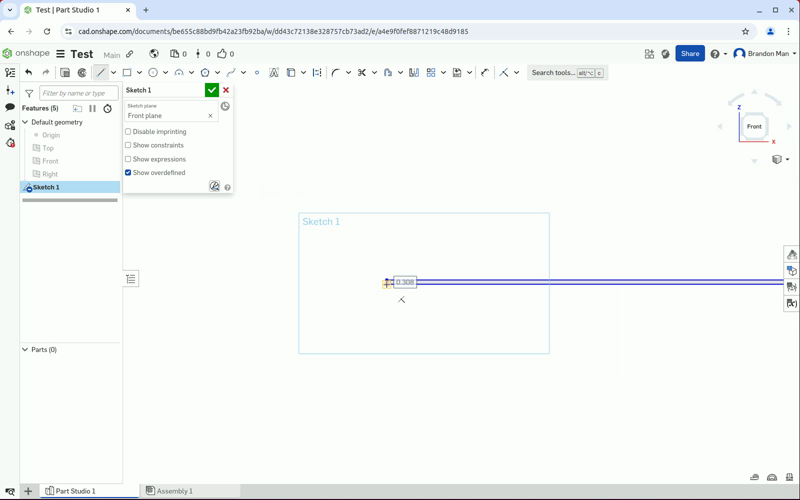
scroll(-6)
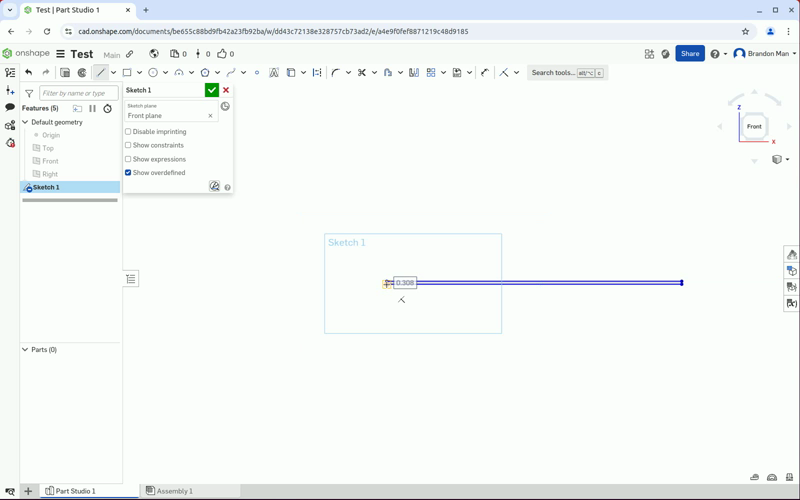
scroll(-6)
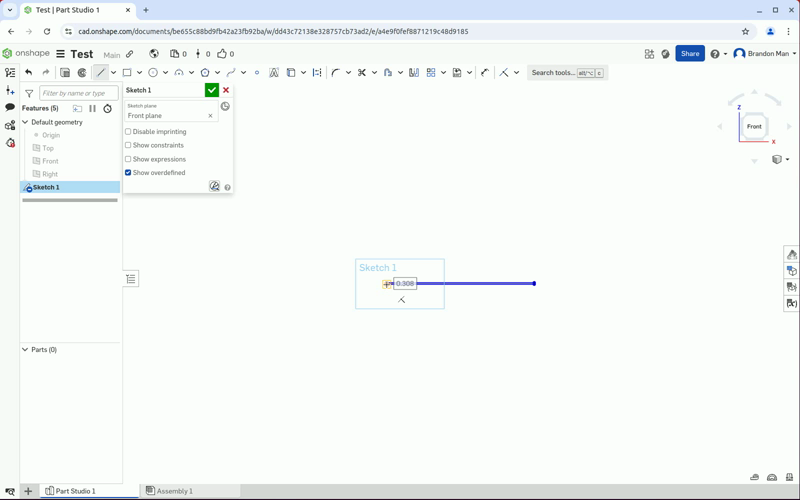
key(esc)
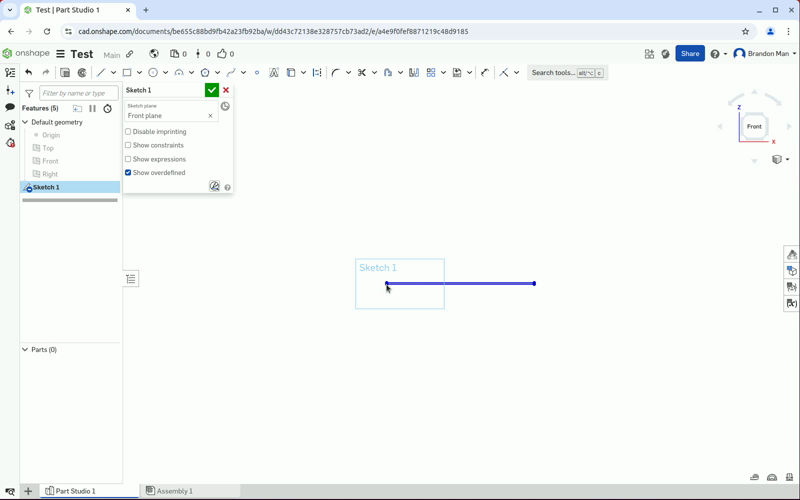
mouse_move(510, 283)
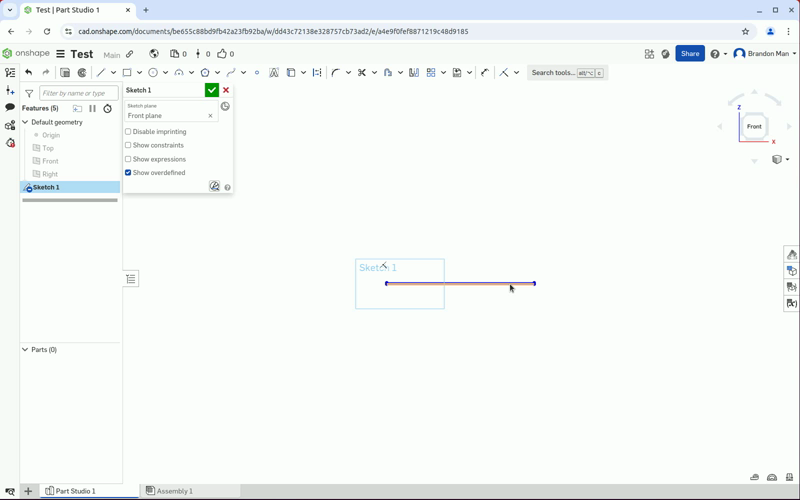
scroll(6)
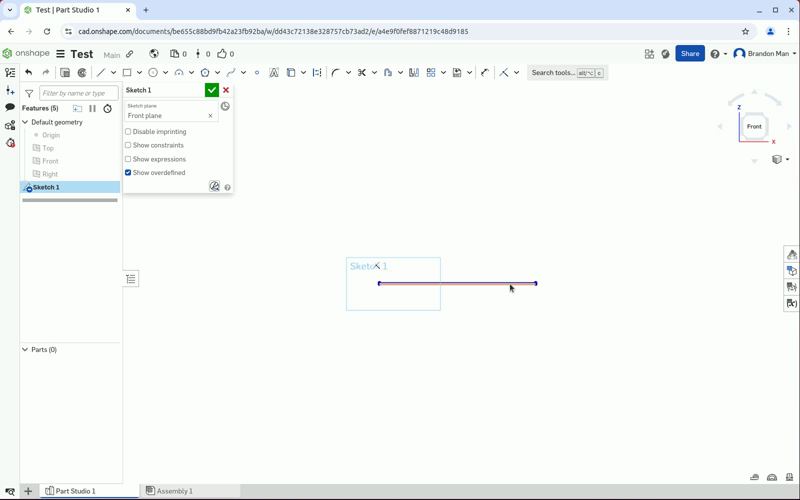
scroll(6)
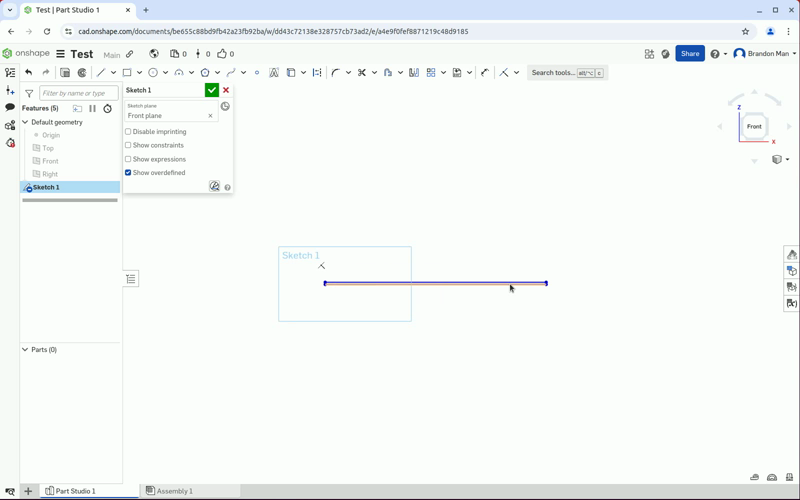
scroll(6)
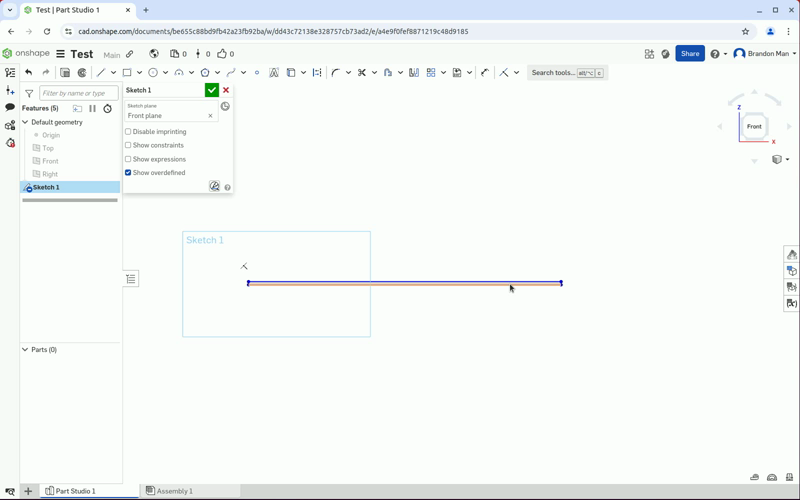
scroll(6)
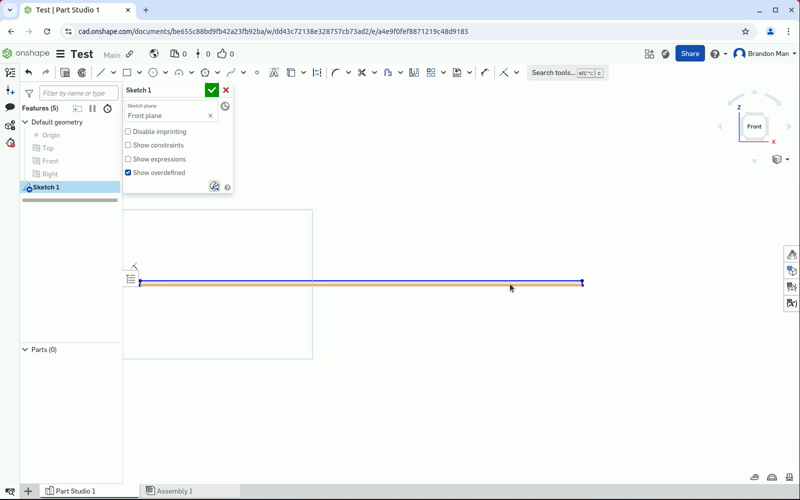
scroll(6)
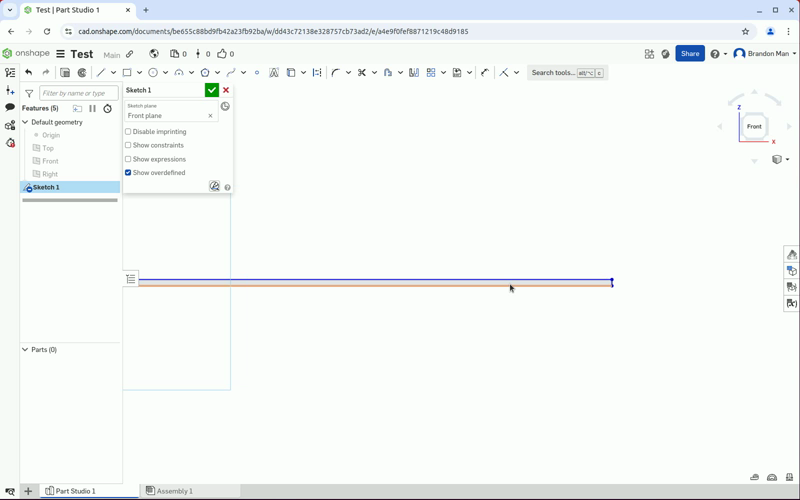
scroll(6)
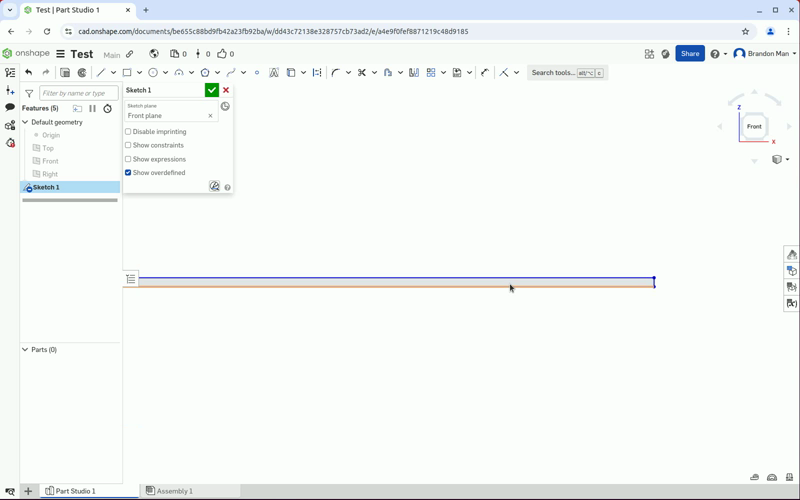
scroll(6)
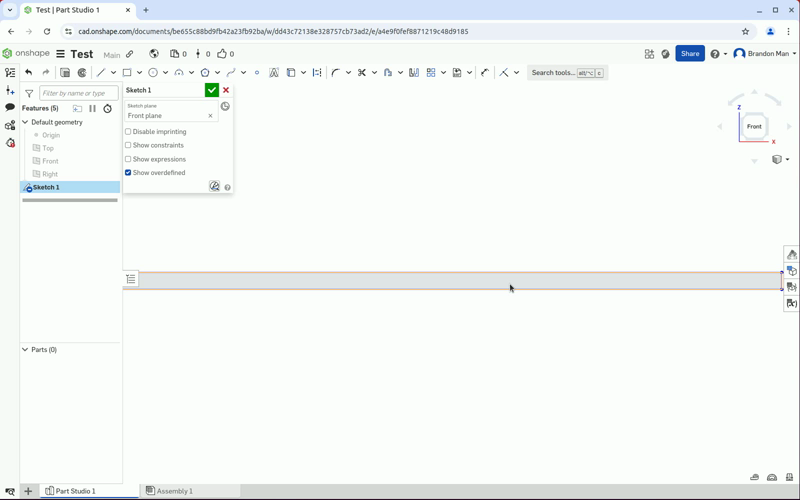
click(510, 283)
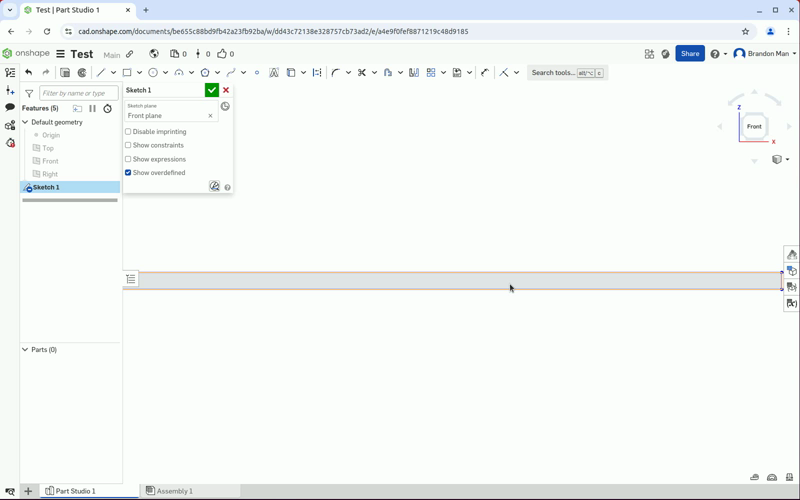
scroll(-6)
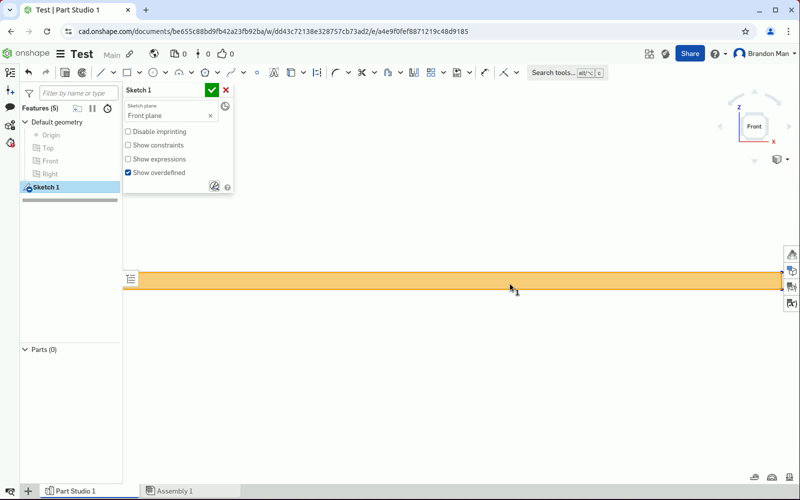
scroll(-6)
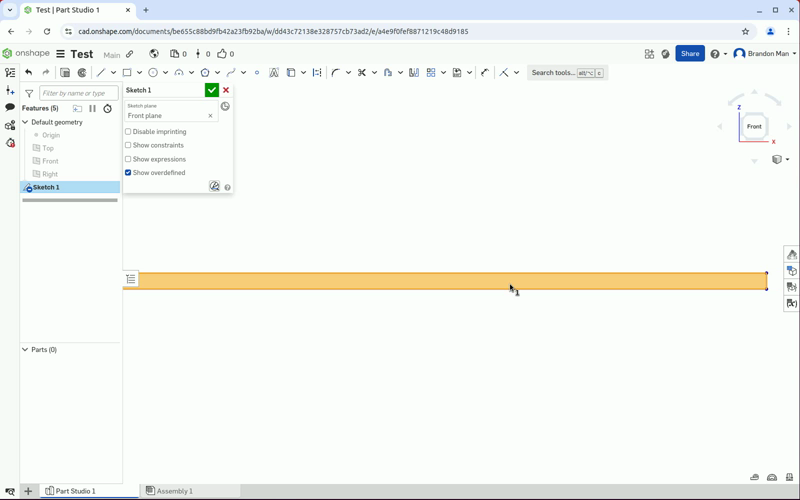
scroll(-6)
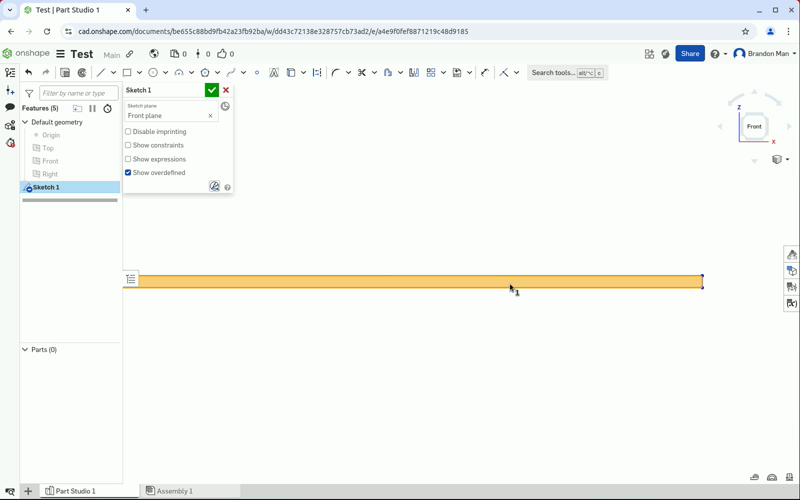
scroll(-6)
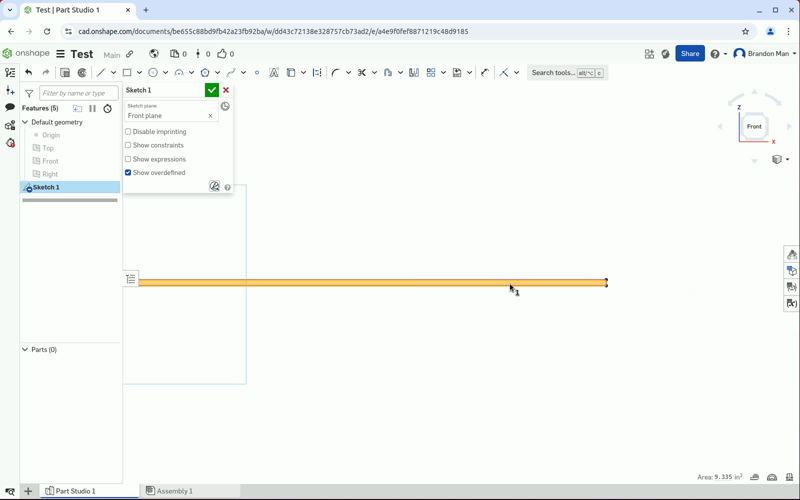
scroll(-6)
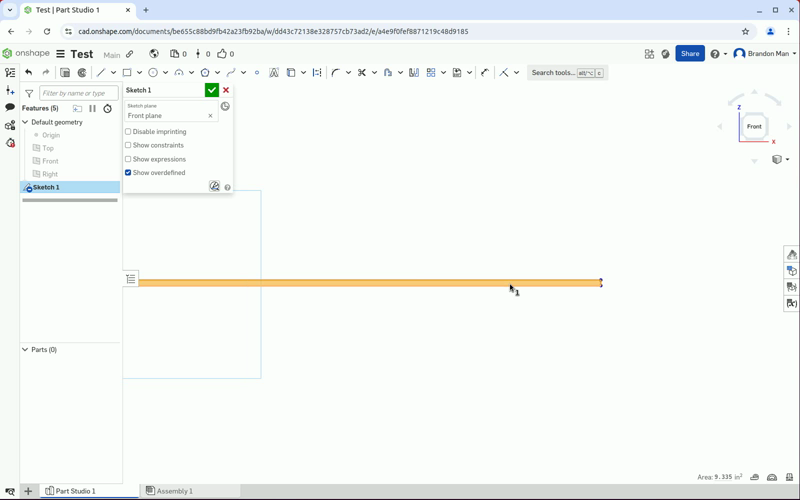
scroll(-6)
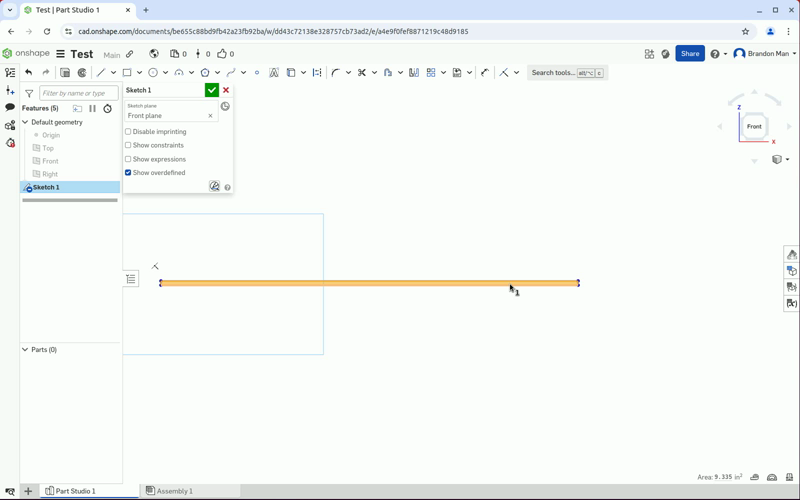
scroll(-6)
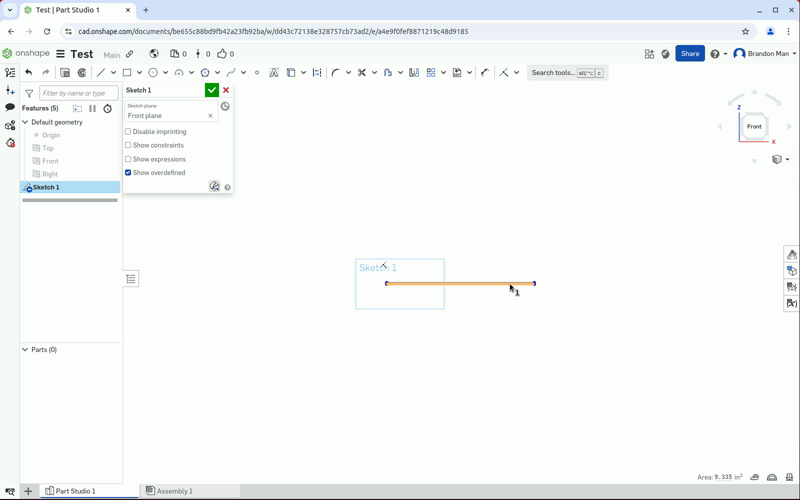
mouse_move(73, 352)
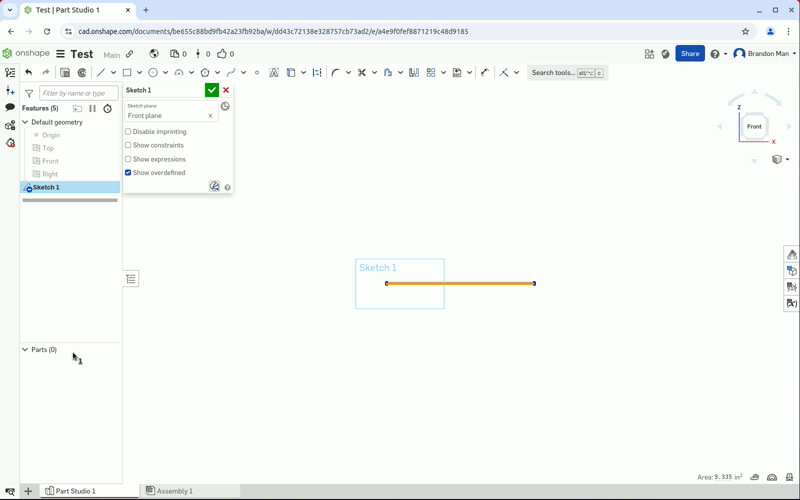
key(shift+y)
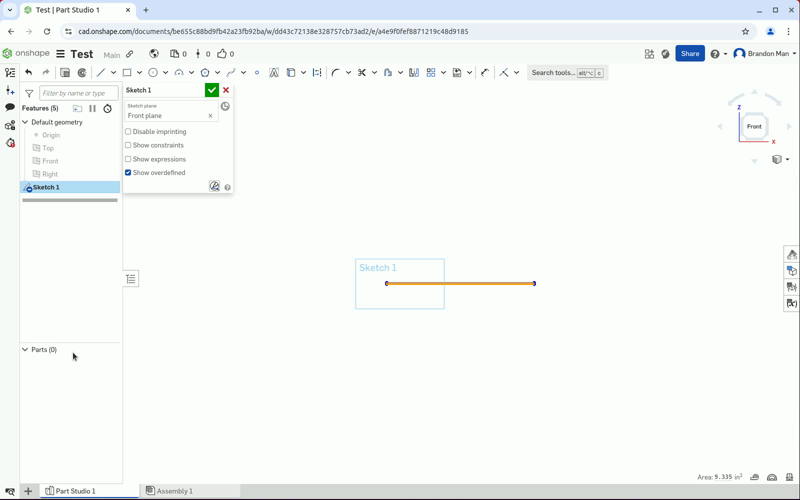
key(shift+e)
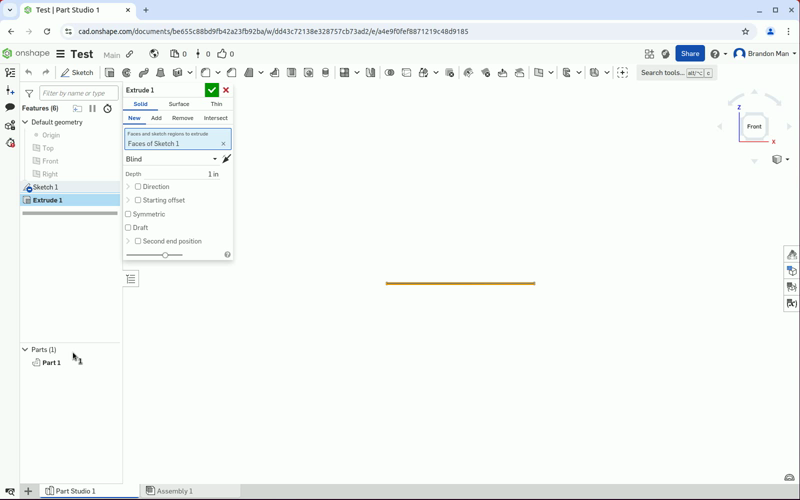
mouse_move(143, 106)
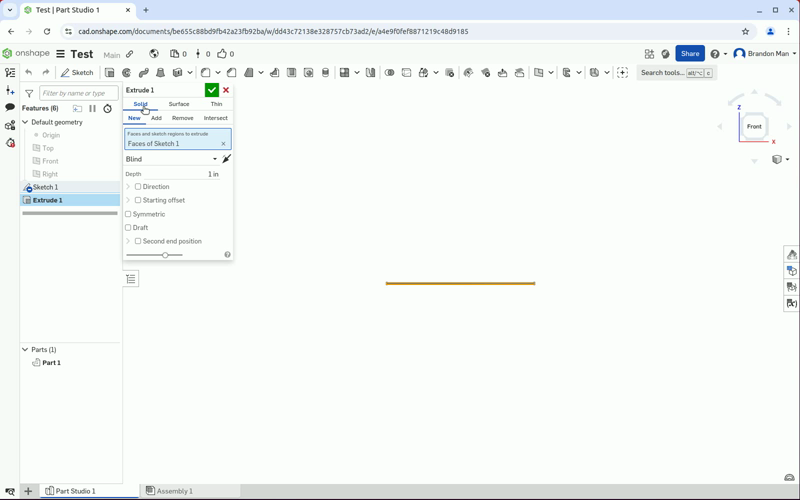
click(143, 106)
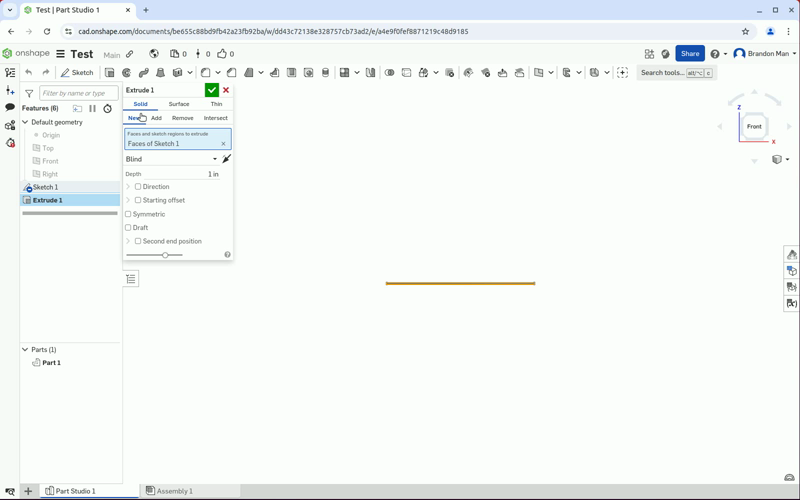
mouse_move(137, 120)
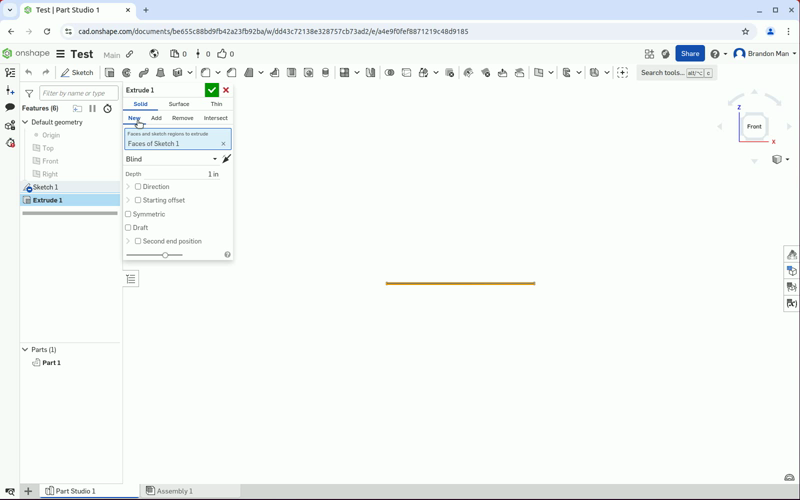
click(137, 120)
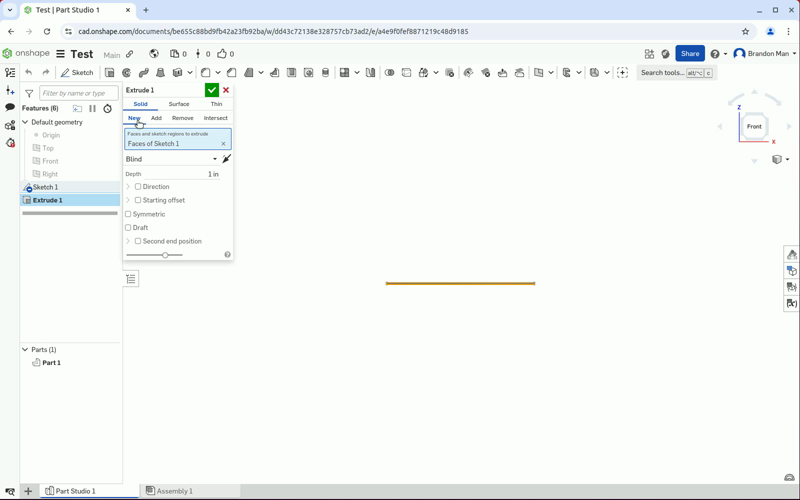
key(tab, 4)
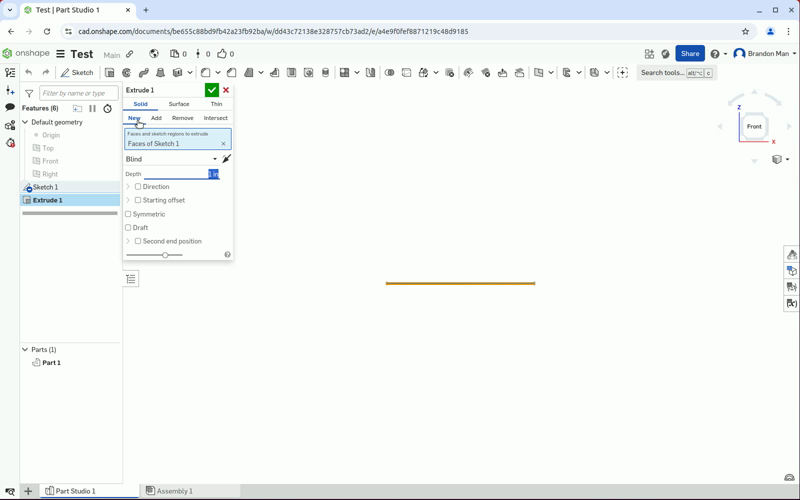
text(21.423)
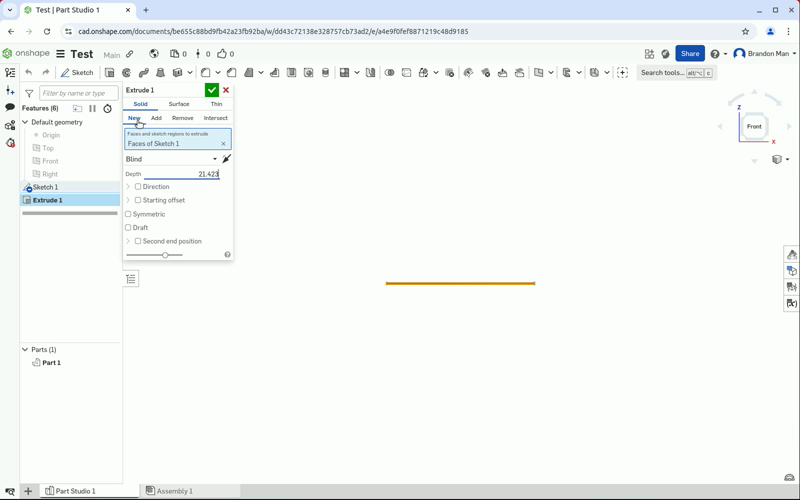
key(enter)
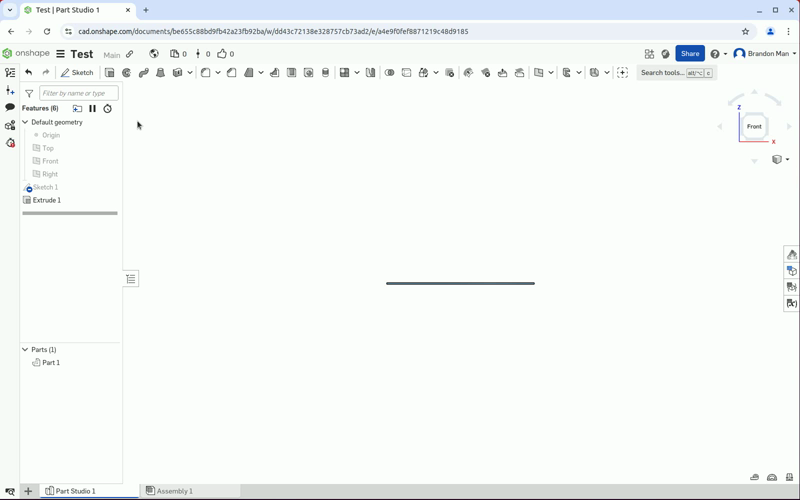
key(shift+h)
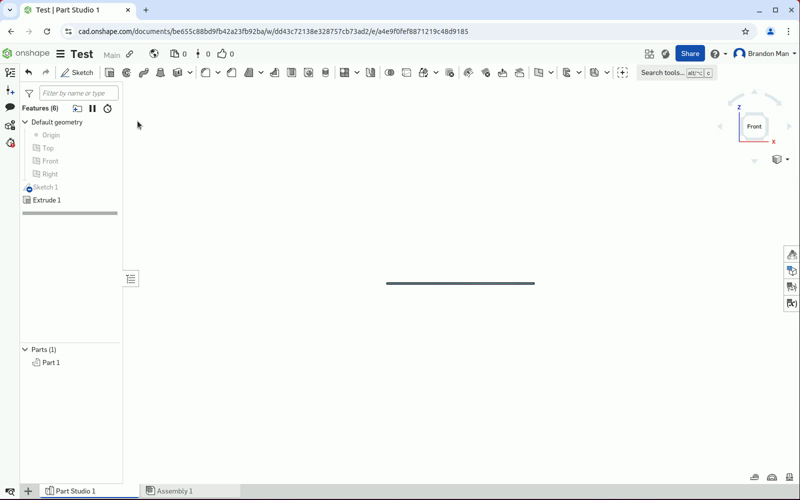
key(shift+h)
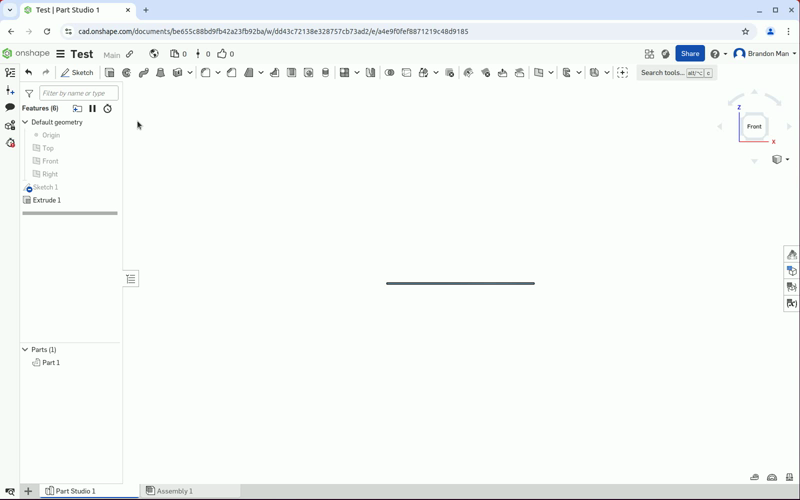
mouse_move(73, 189)
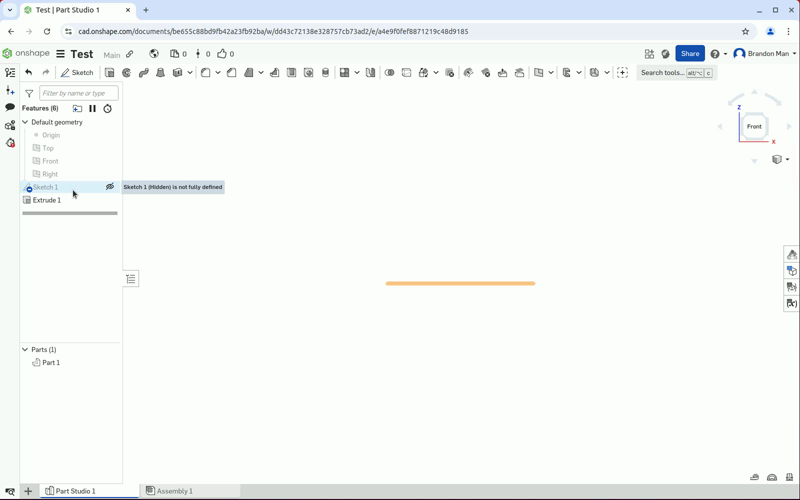
click(73, 189)
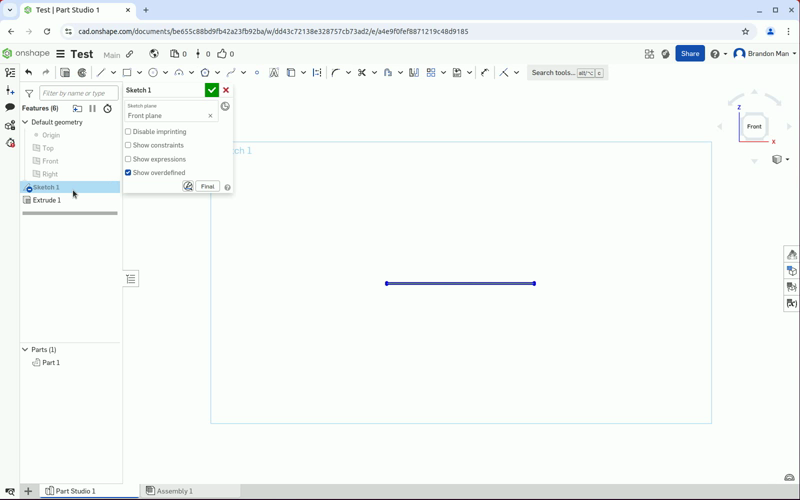
mouse_move(229, 92)
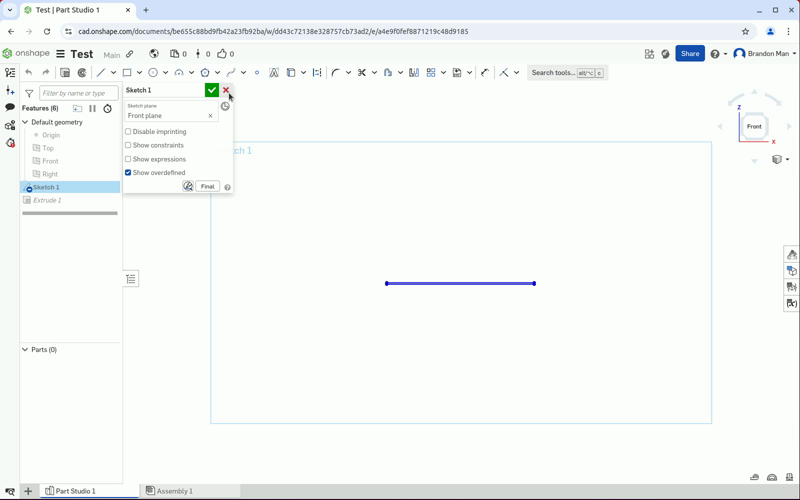
click(229, 92)
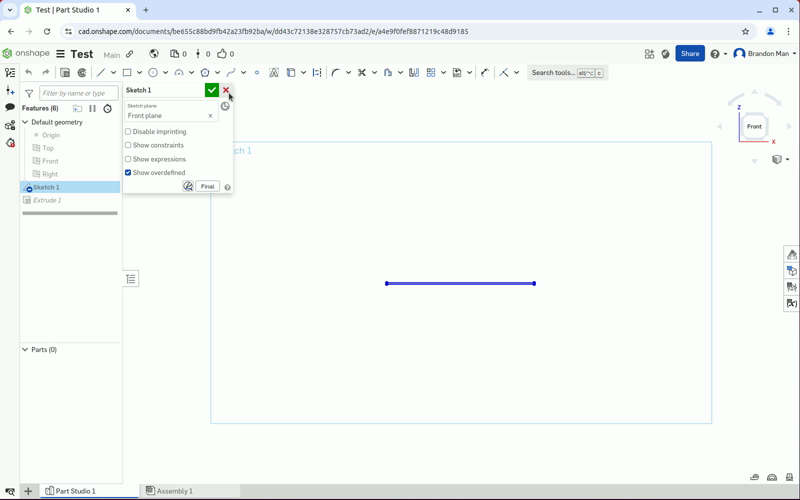
key(shift+s)
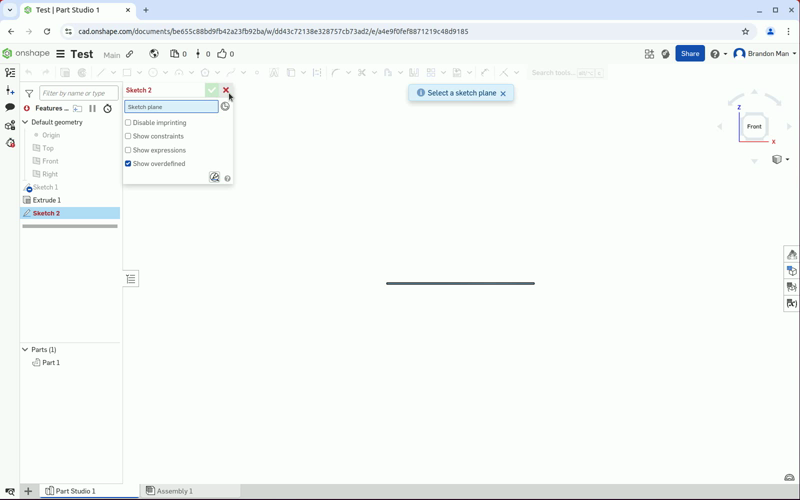
mouse_move(73, 163)
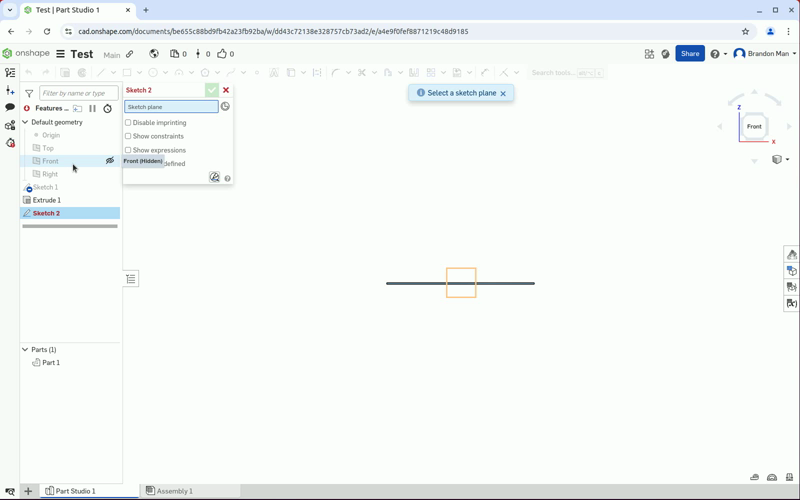
click(73, 163)
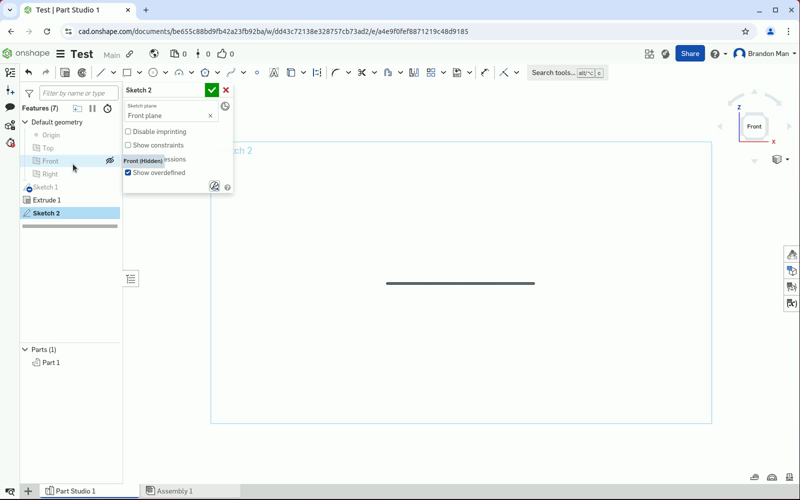
mouse_move(73, 352)
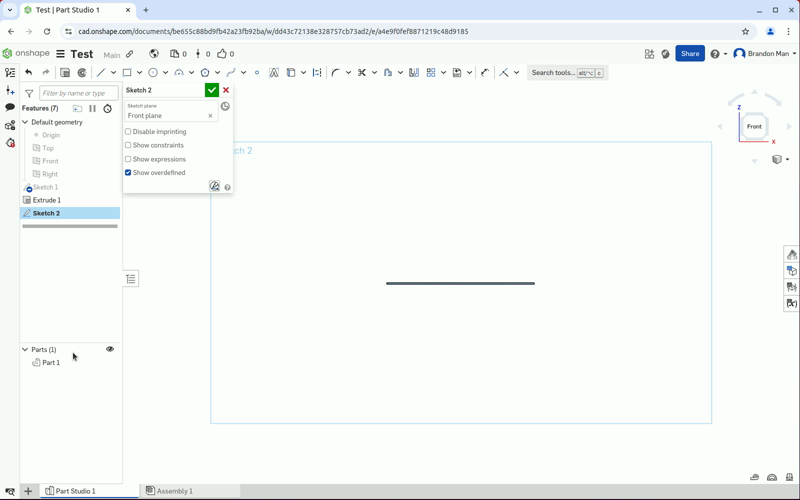
key(y)
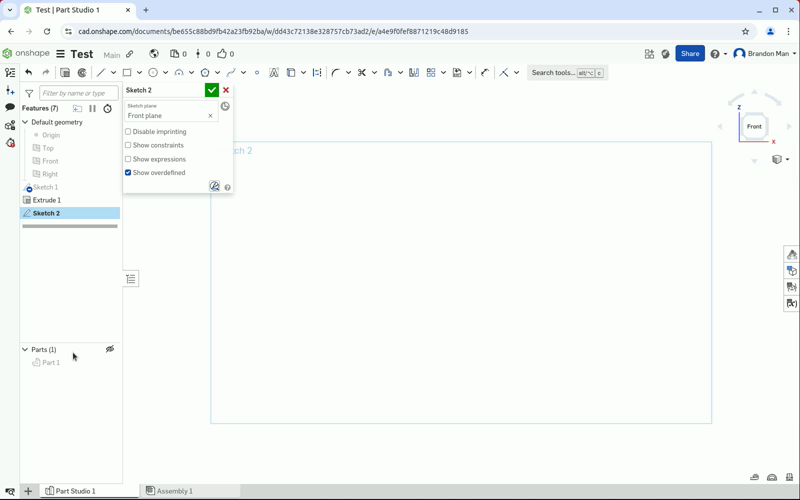
key(l)
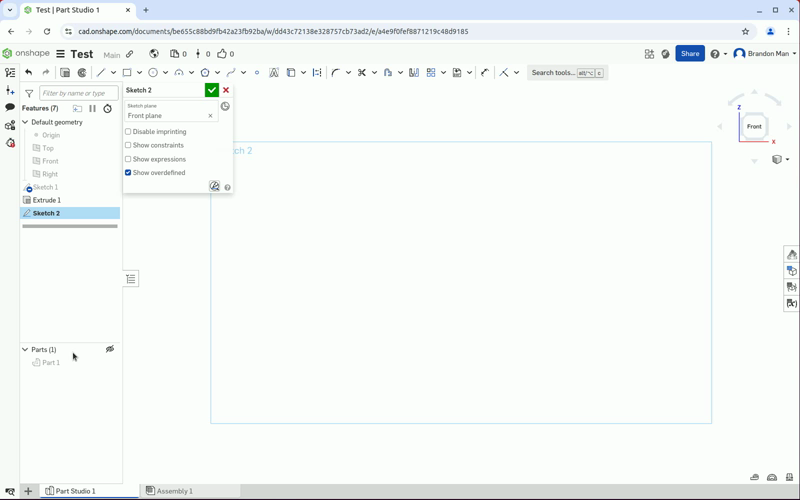
key_down(shift)
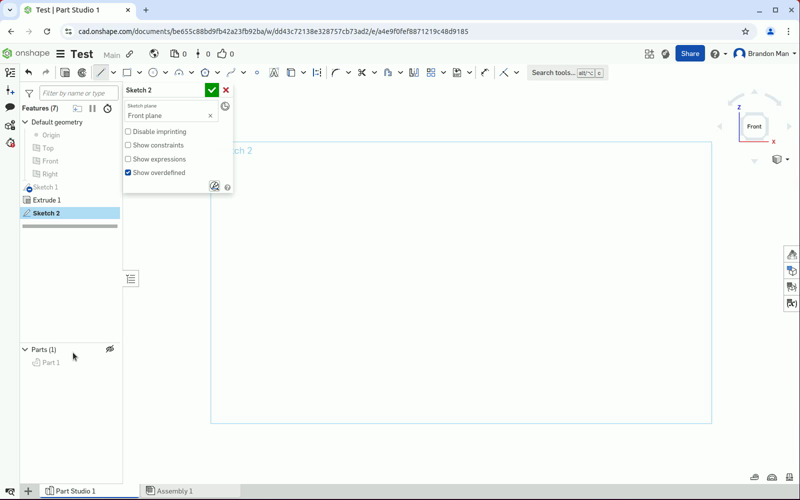
mouse_move(386, 284)
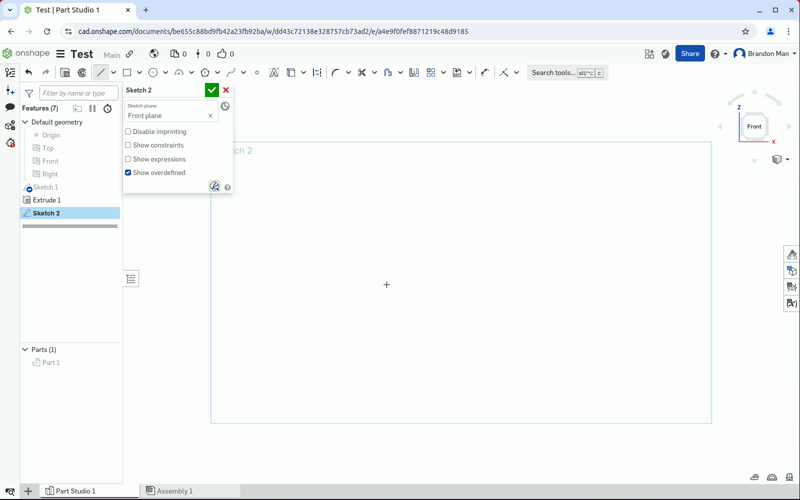
click(386, 284)
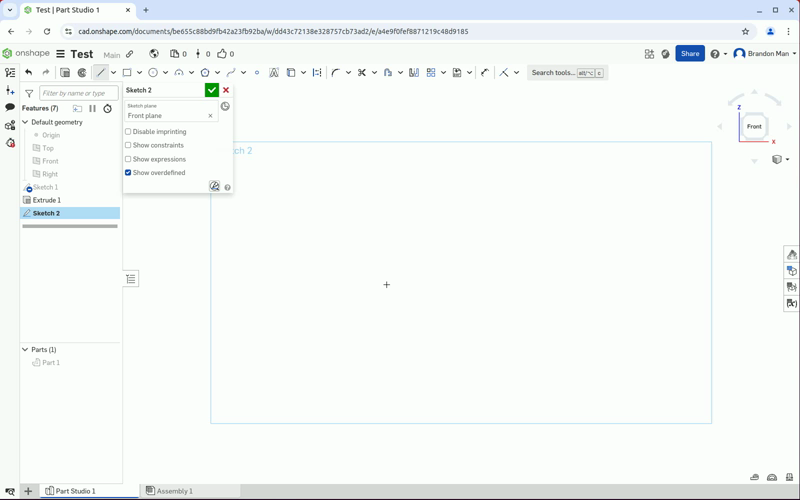
key_up(shift)
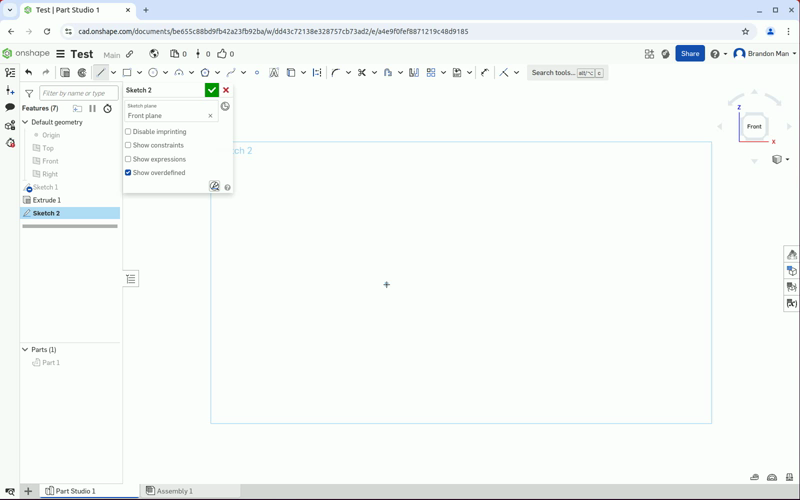
key_down(shift)
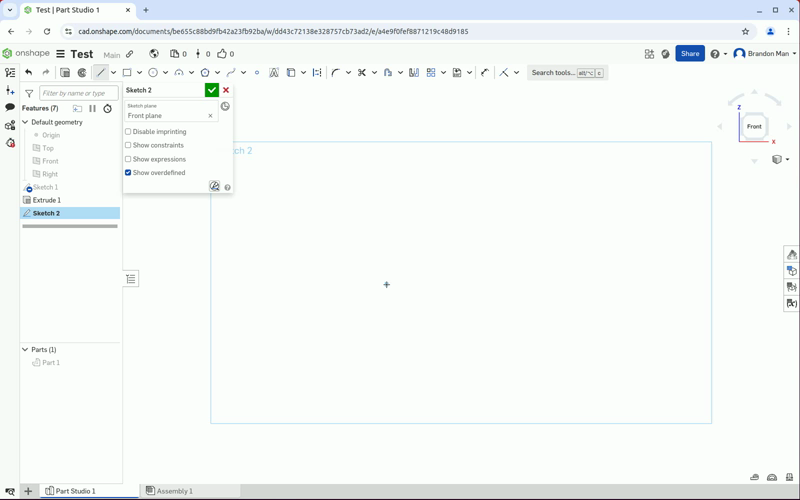
mouse_move(417, 284)
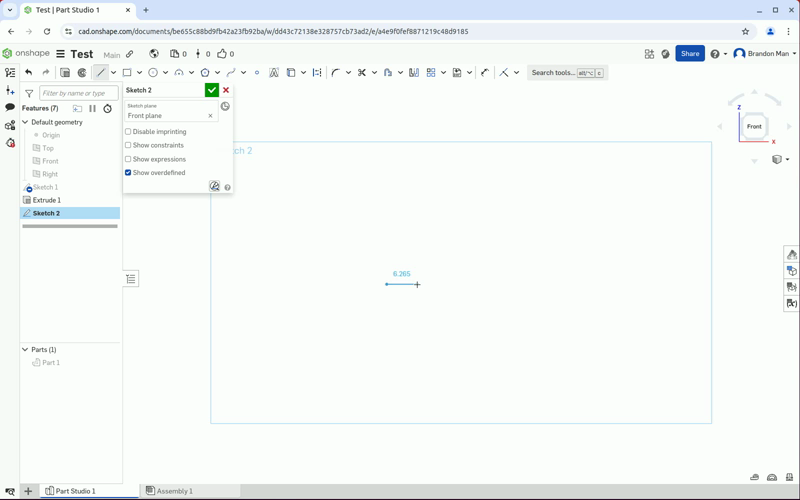
mouse_move(386, 281)
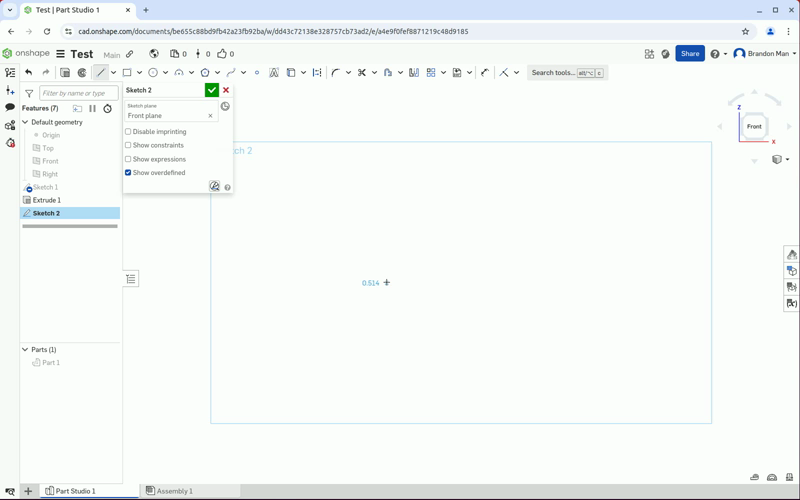
scroll(6)
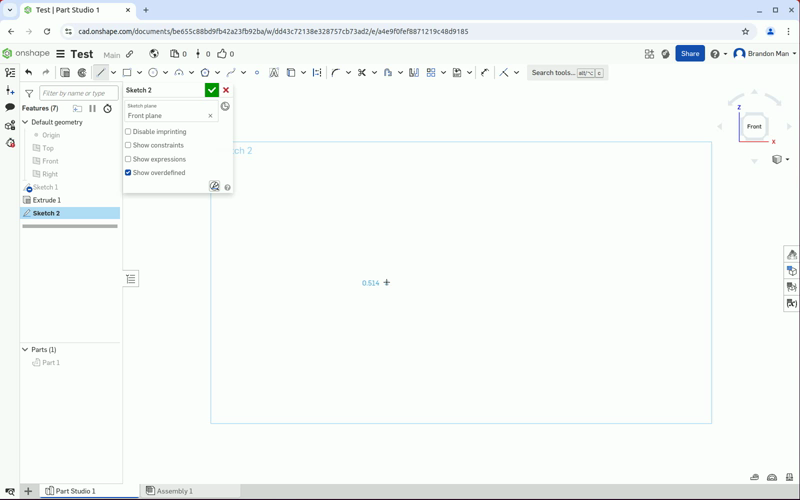
scroll(6)
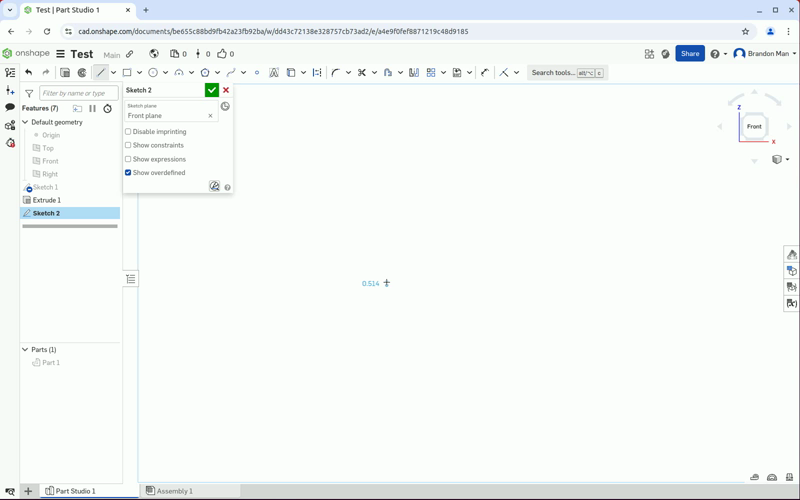
scroll(6)
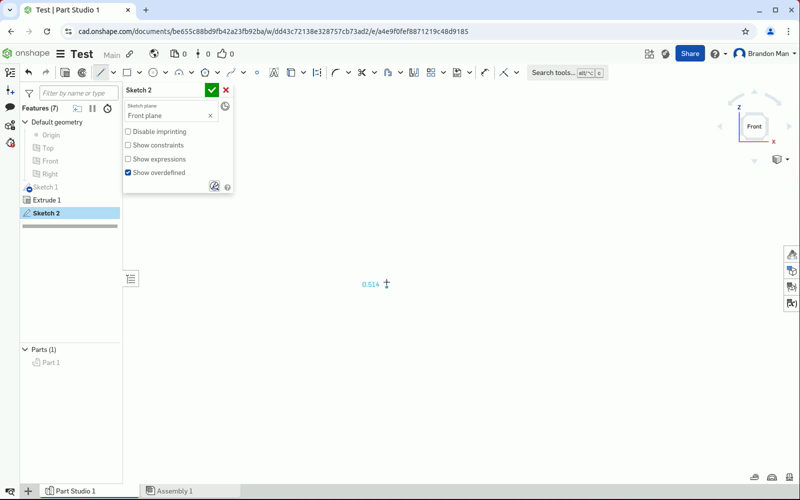
scroll(6)
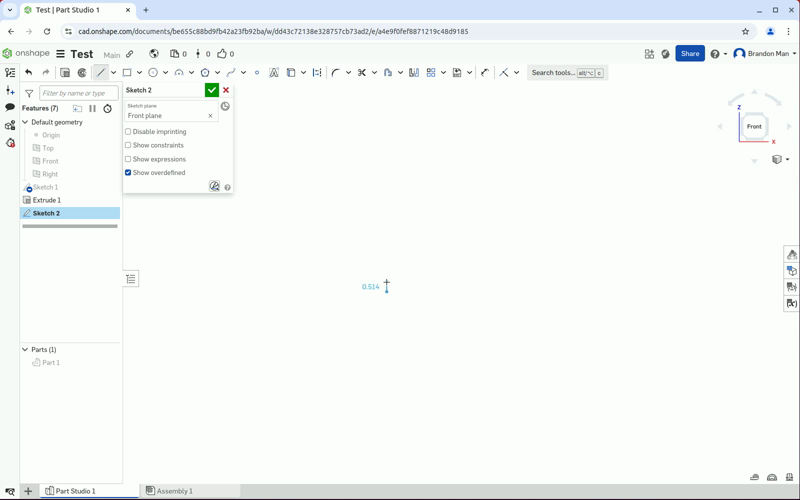
scroll(6)
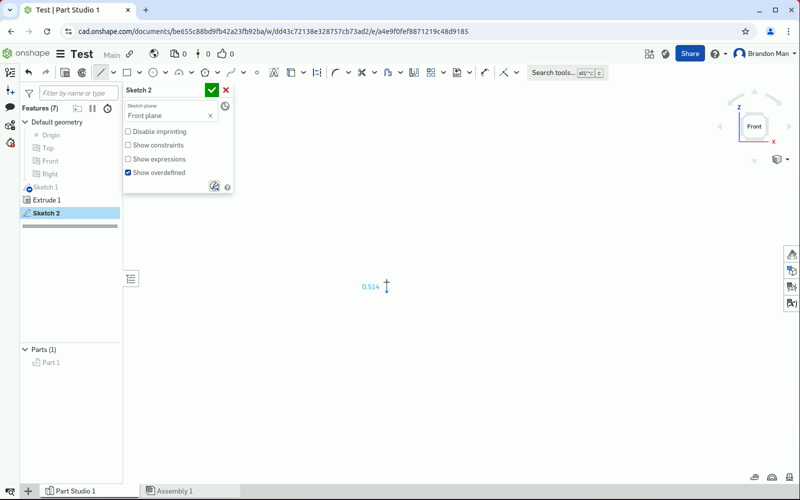
scroll(6)
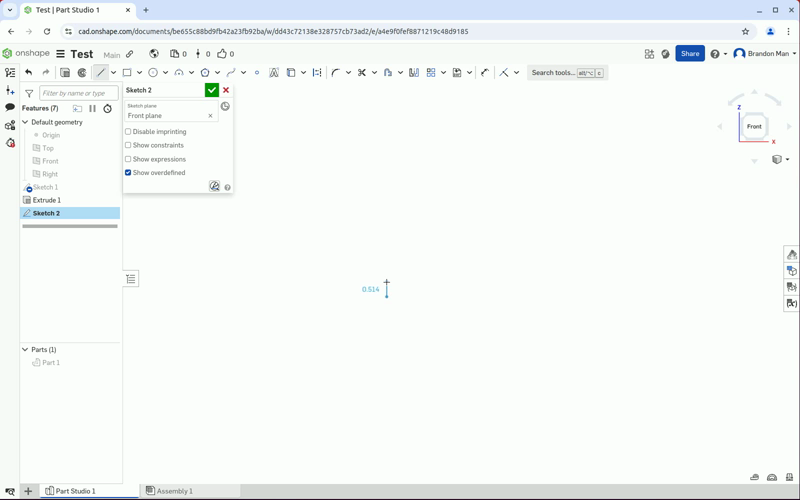
scroll(6)
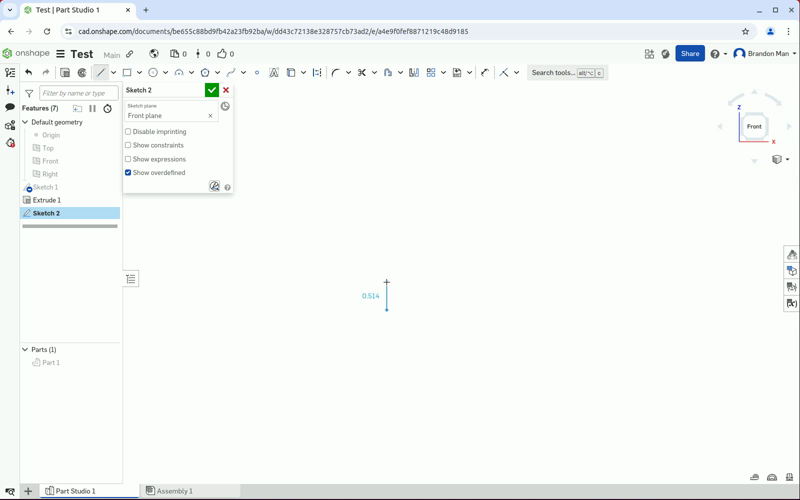
click(386, 281)
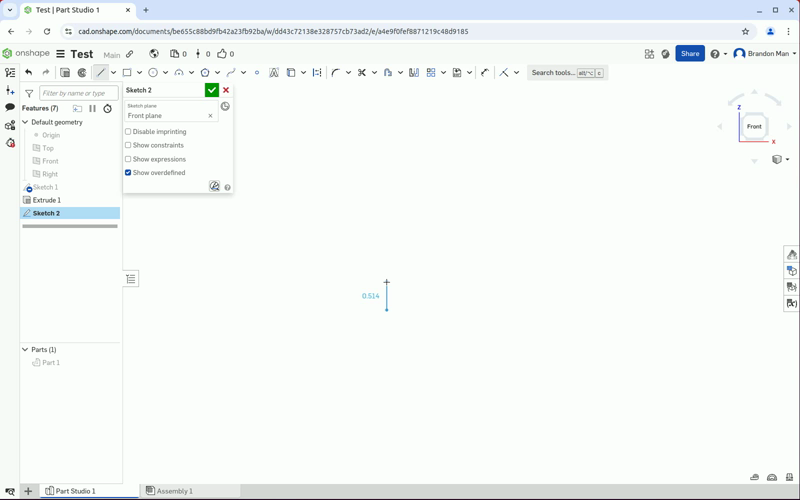
scroll(-6)
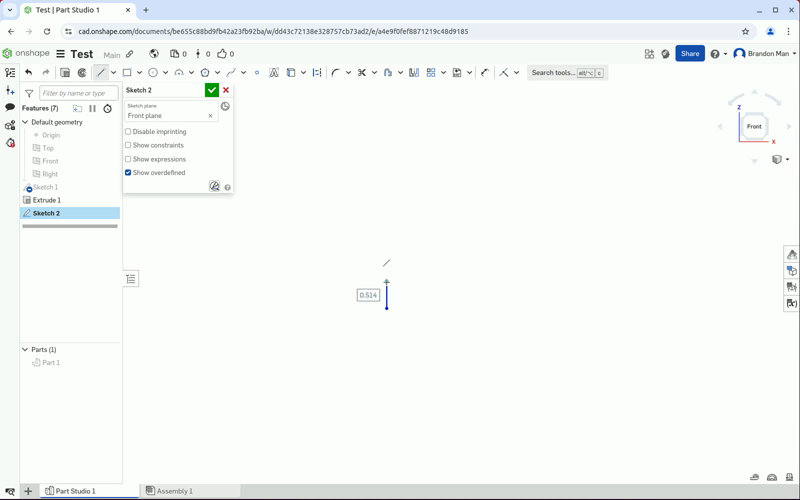
scroll(-6)
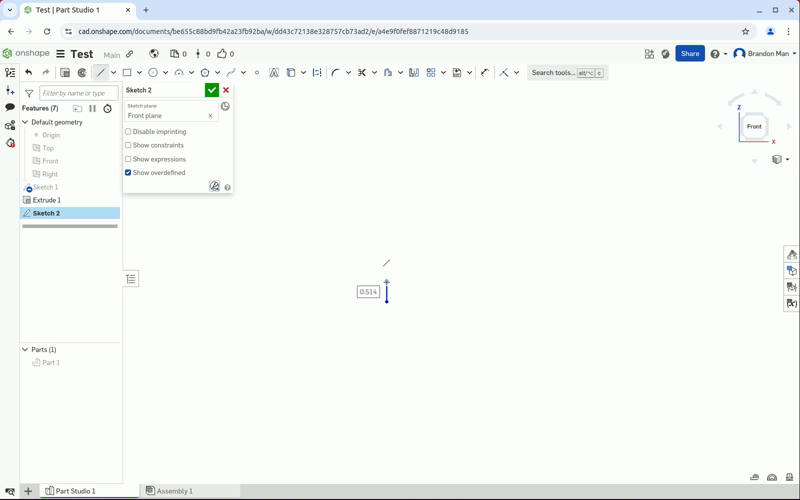
scroll(-6)
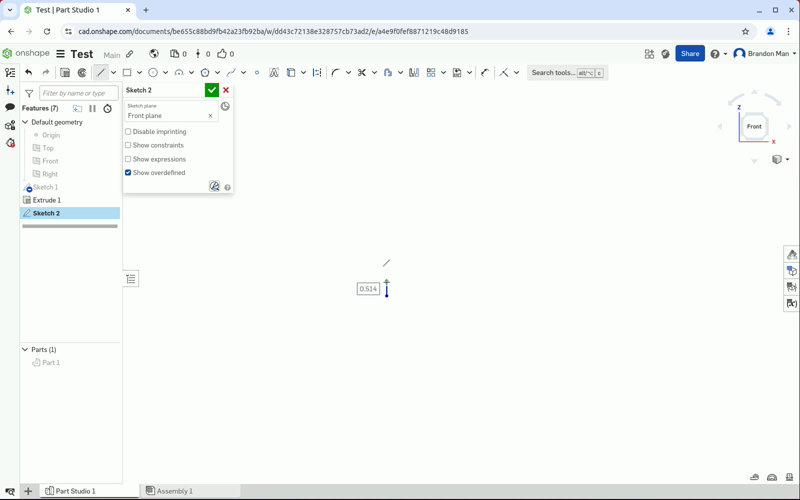
scroll(-6)
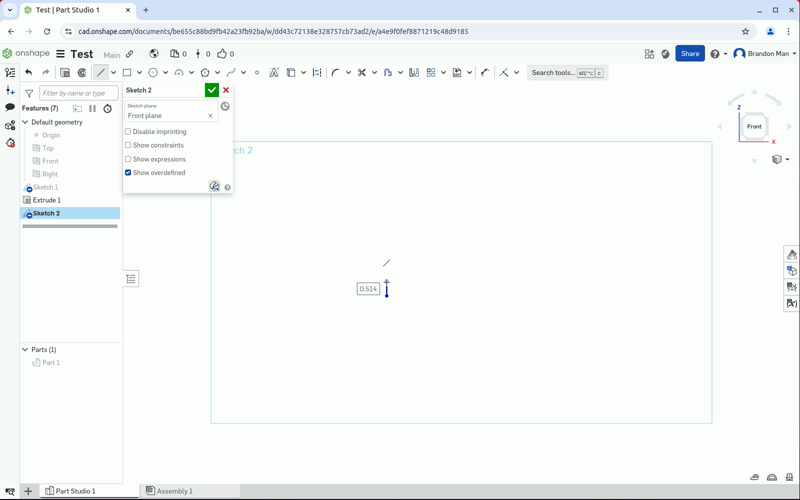
scroll(-6)
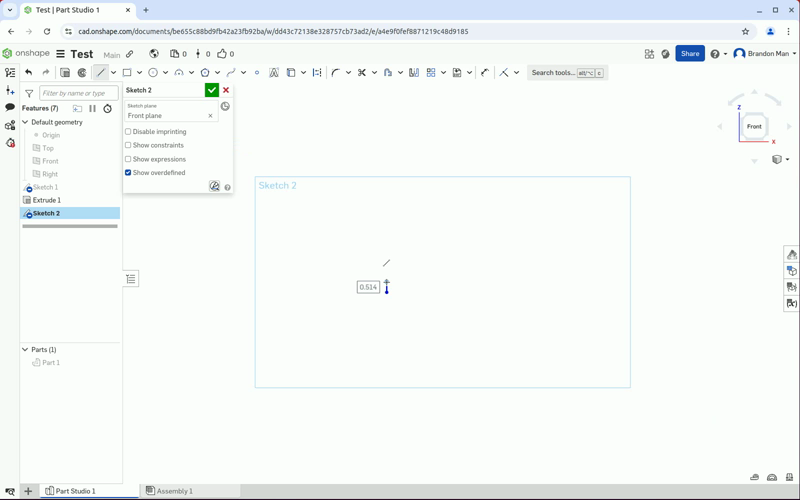
scroll(-6)
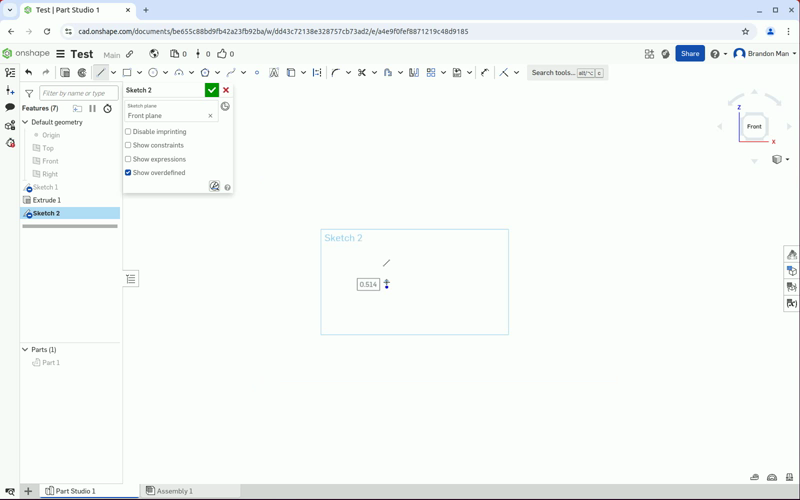
scroll(-6)
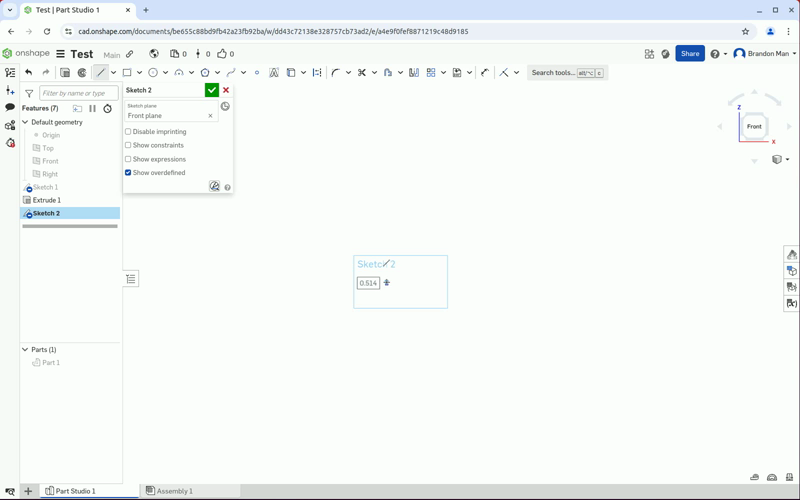
key_up(shift)
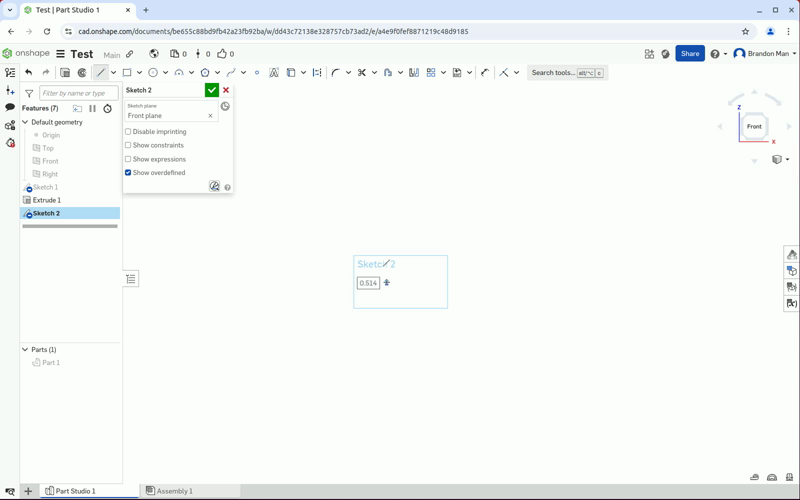
key(esc)
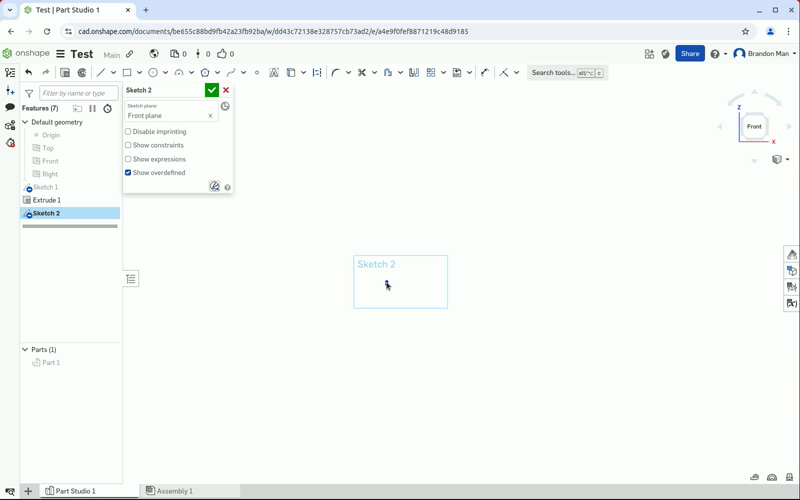
key(a)
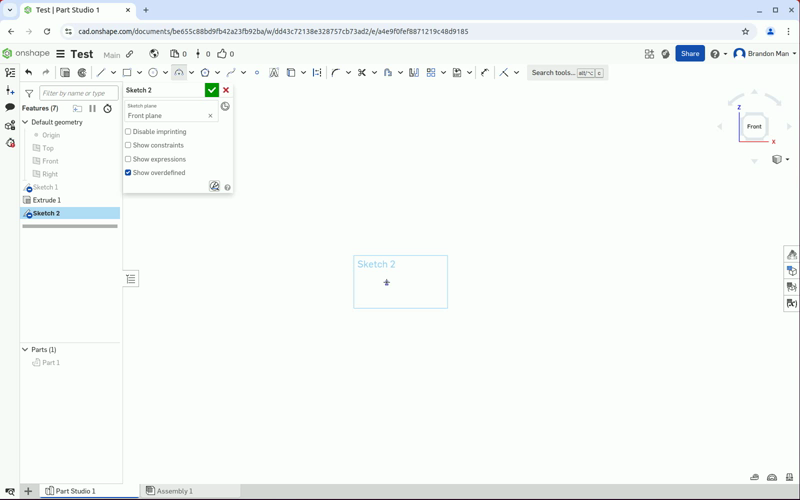
mouse_move(386, 281)
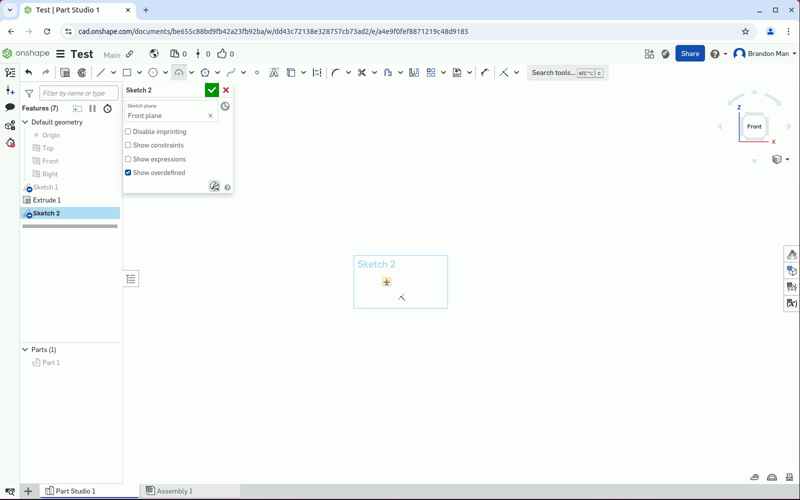
scroll(6)
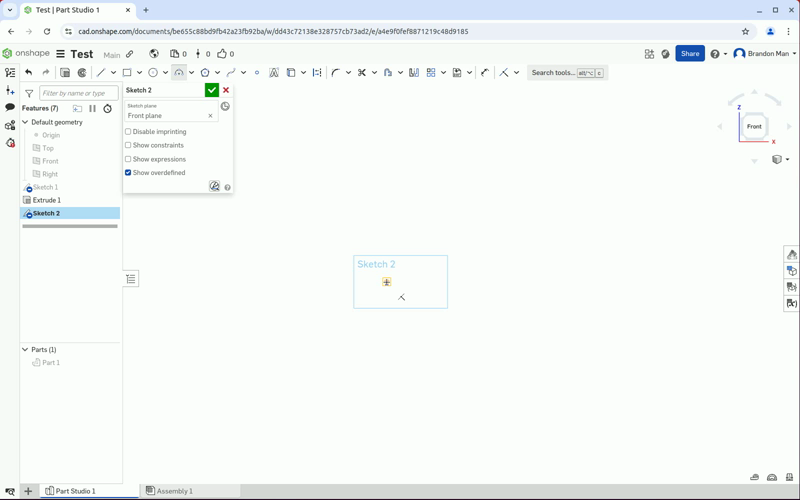
scroll(6)
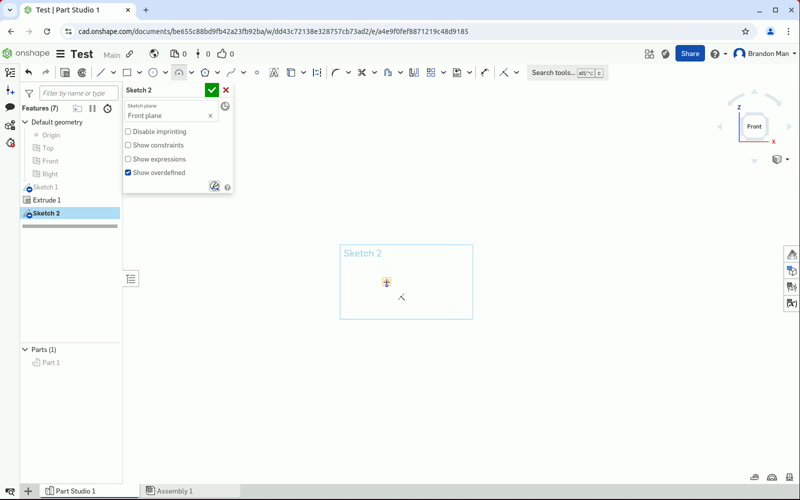
scroll(6)
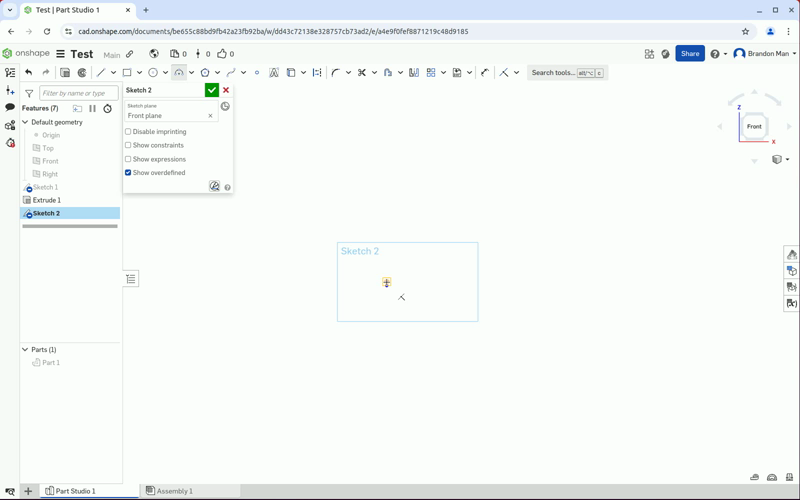
scroll(6)
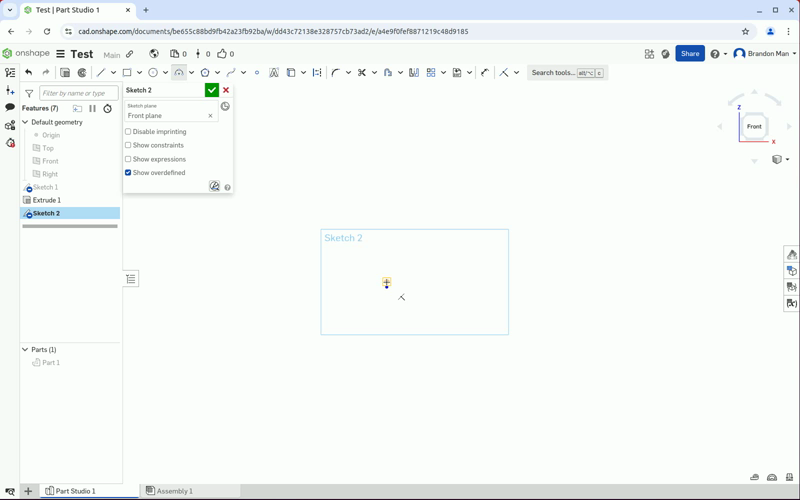
scroll(6)
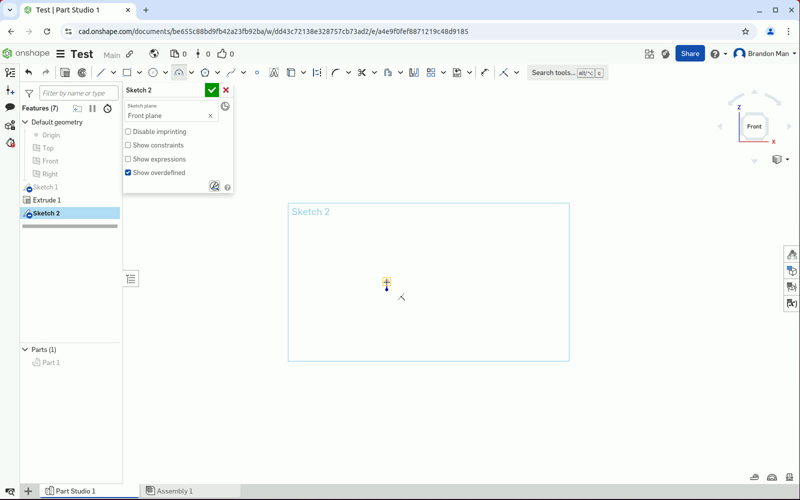
scroll(6)
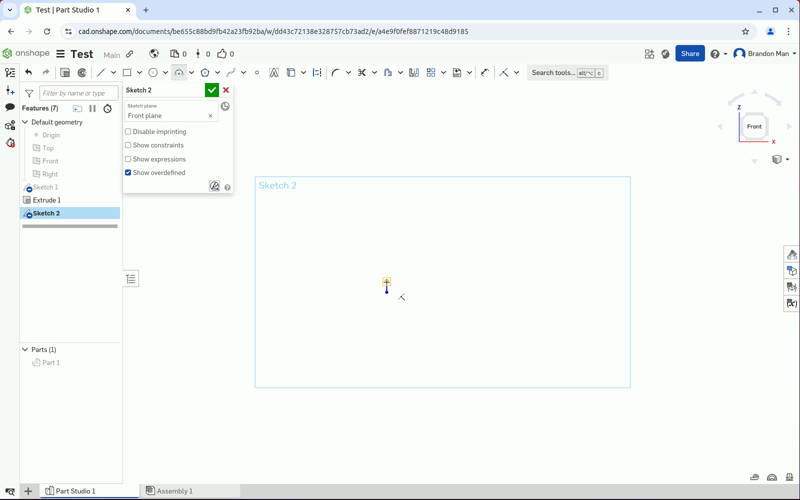
scroll(6)
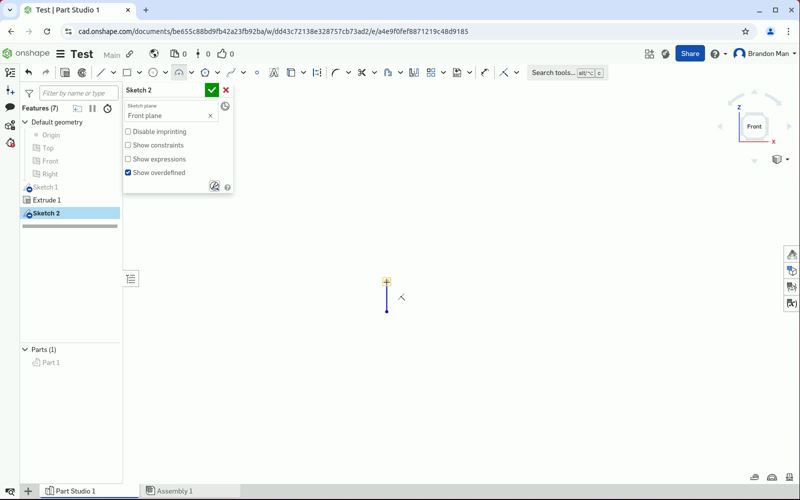
click(386, 281)
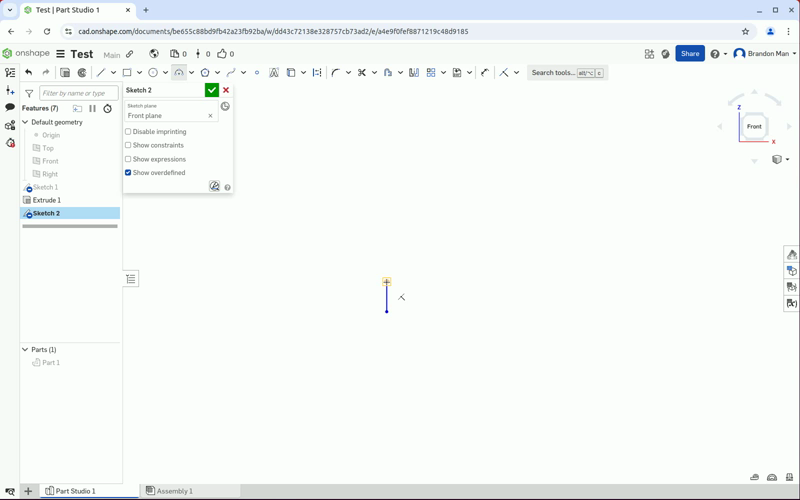
scroll(-6)
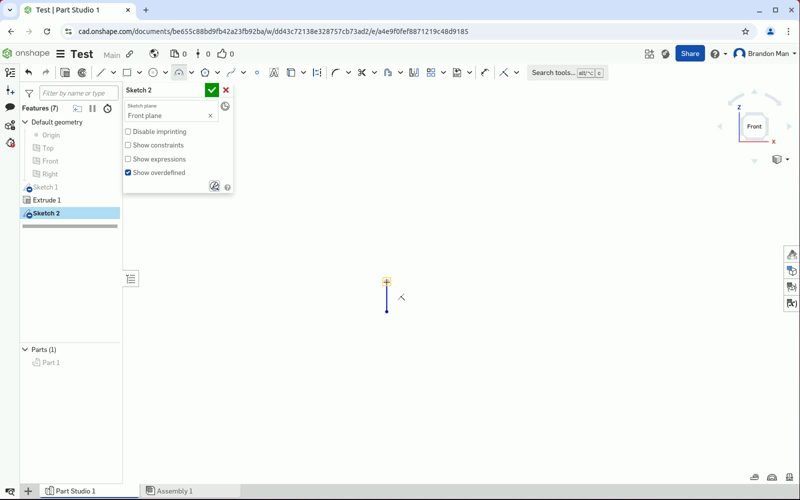
scroll(-6)
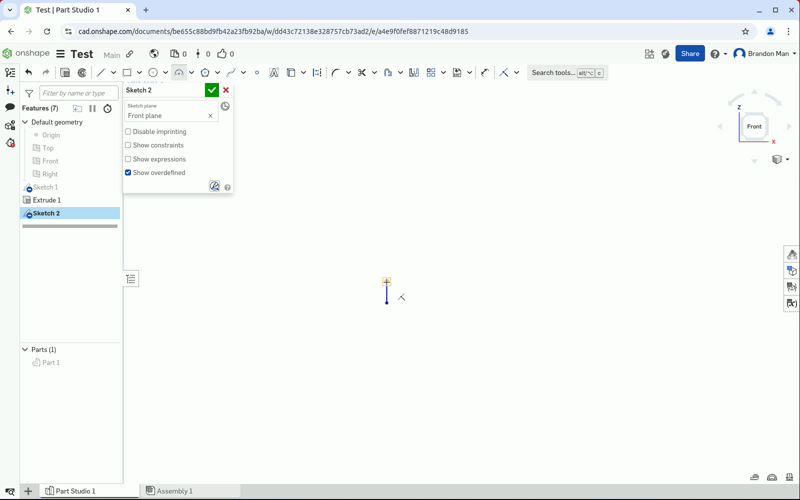
scroll(-6)
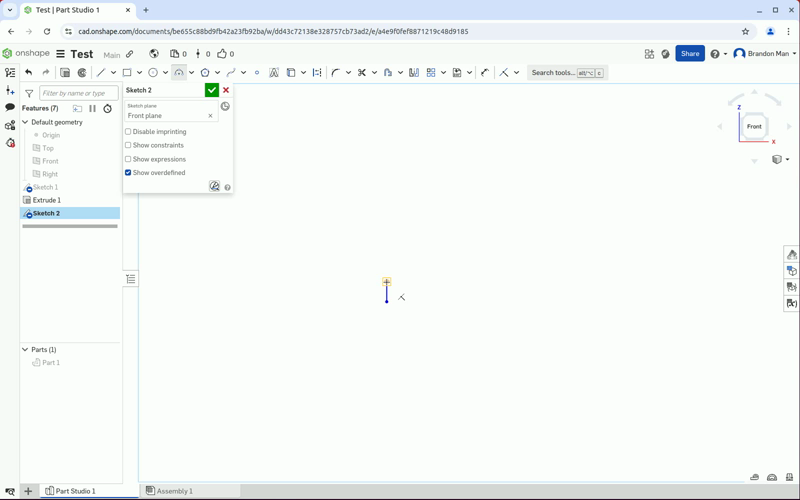
scroll(-6)
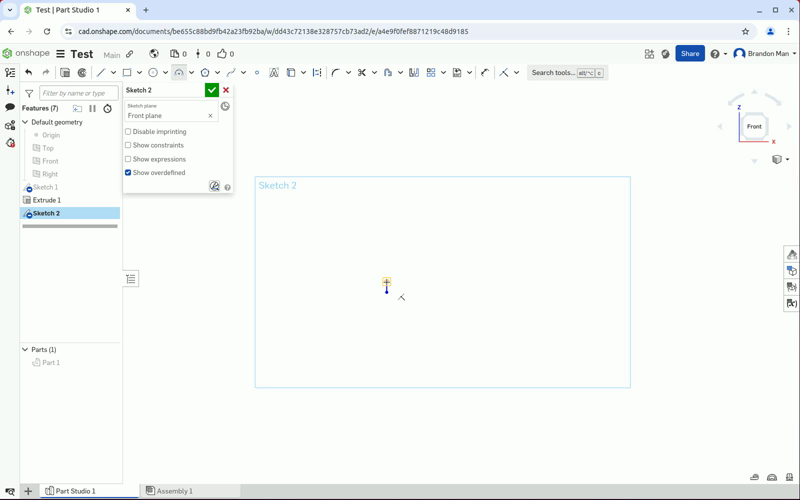
scroll(-6)
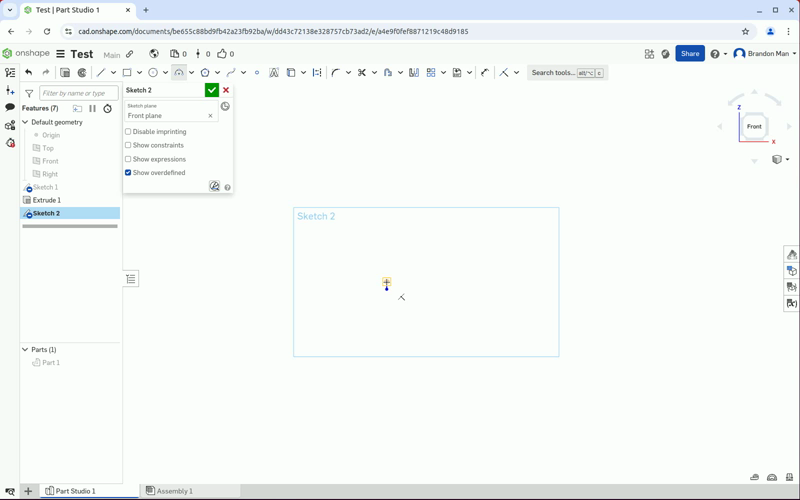
scroll(-6)
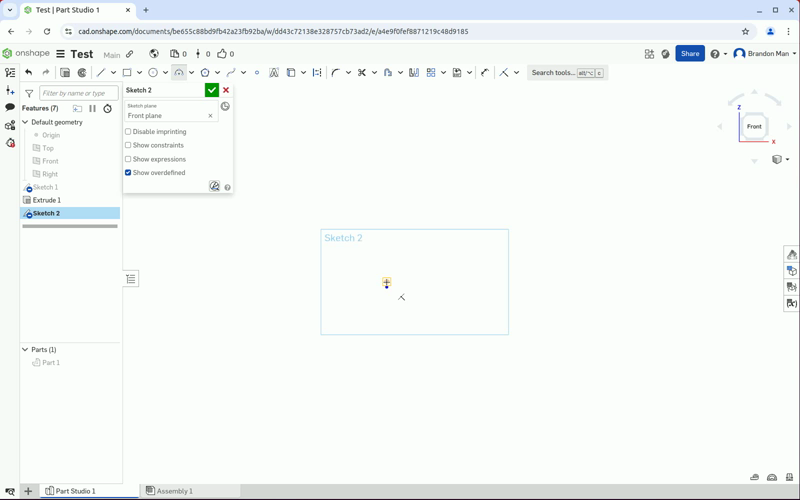
scroll(-6)
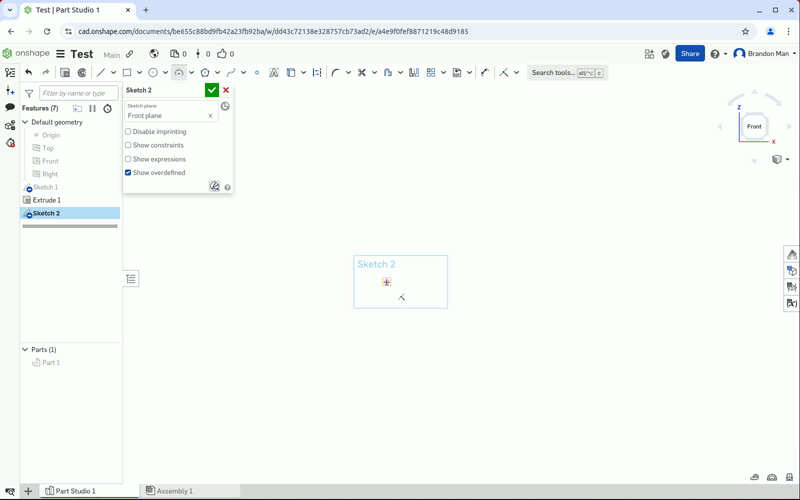
key_down(shift)
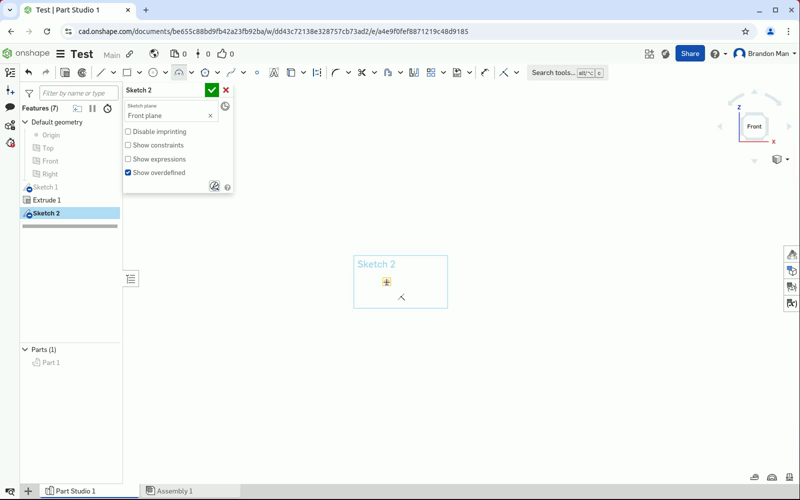
mouse_move(386, 208)
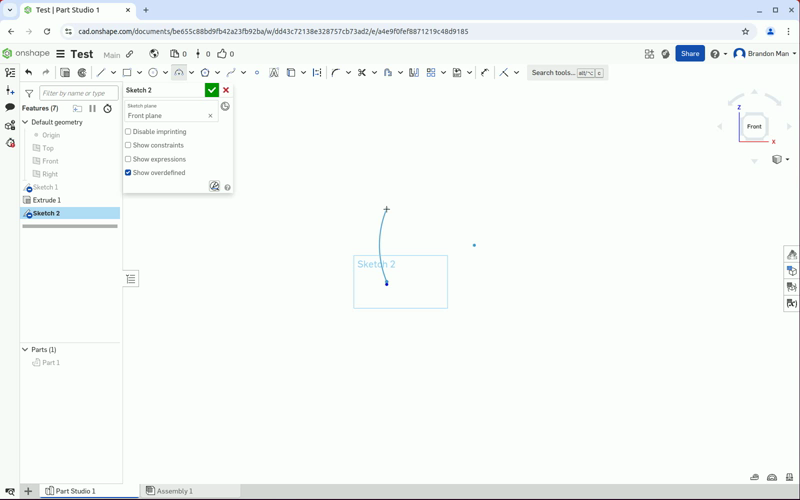
click(386, 208)
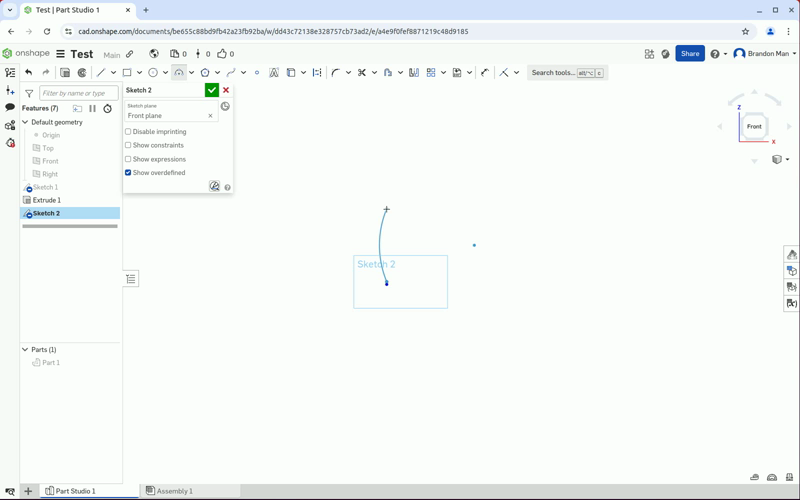
mouse_move(350, 245)
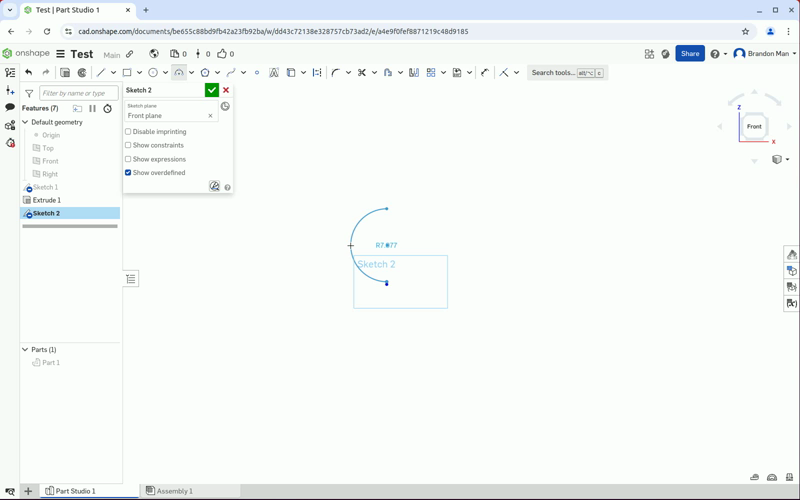
click(350, 245)
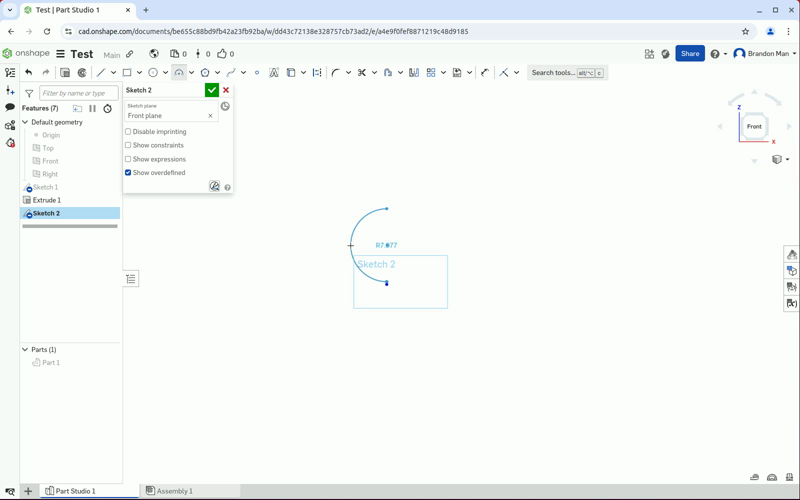
key_up(shift)
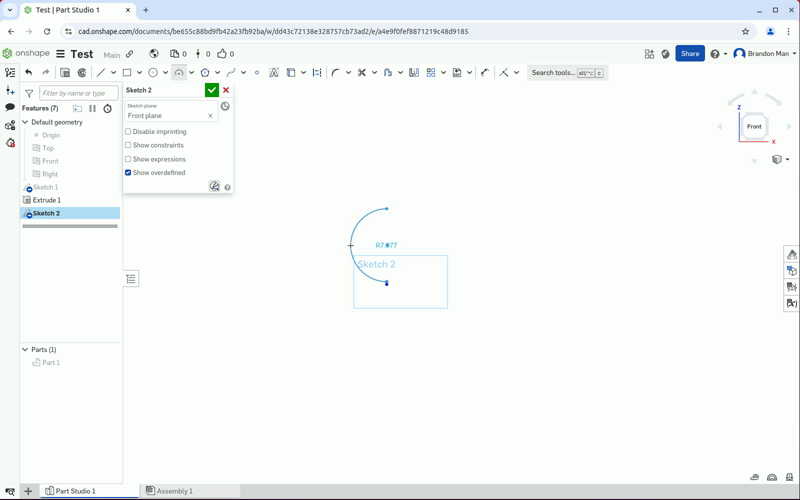
key(esc)
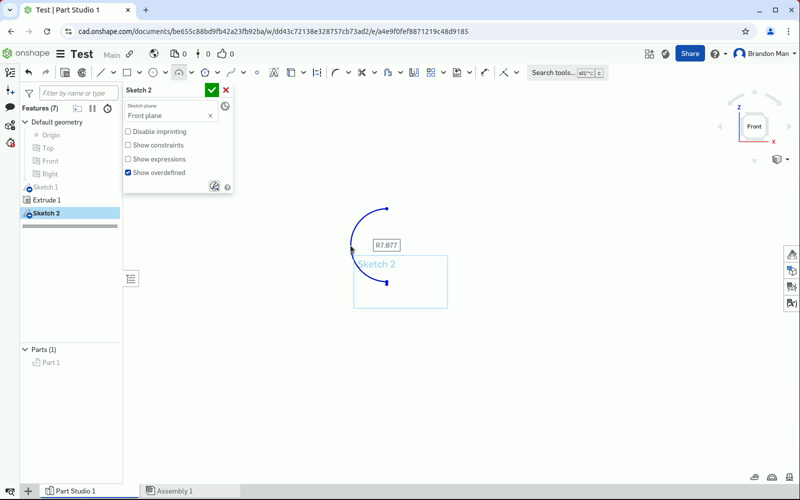
key(l)
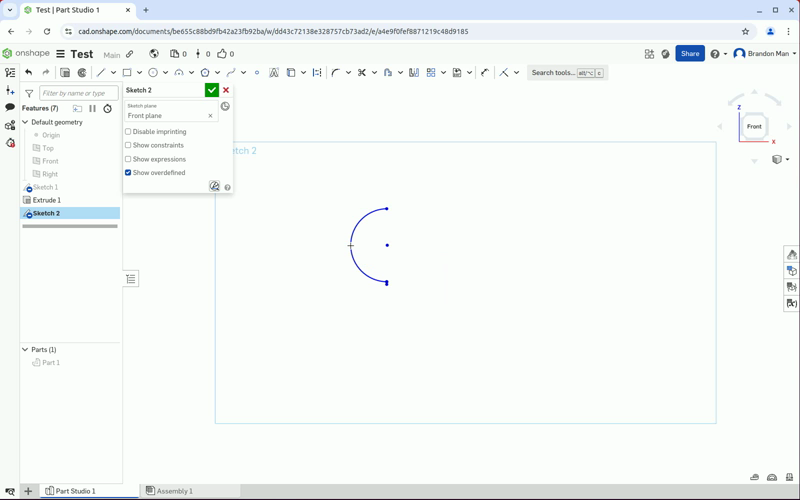
mouse_move(386, 208)
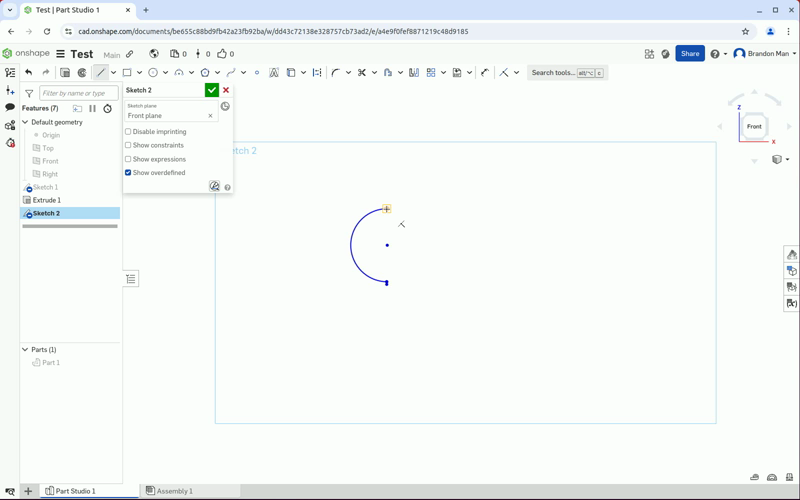
click(386, 208)
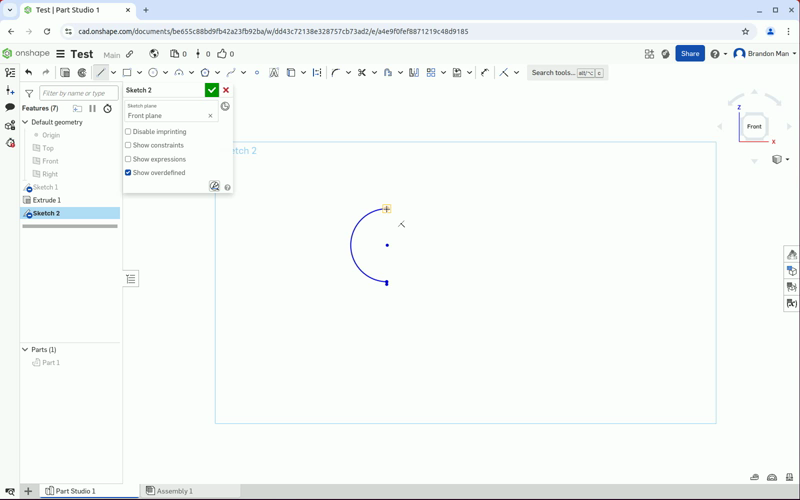
key_down(shift)
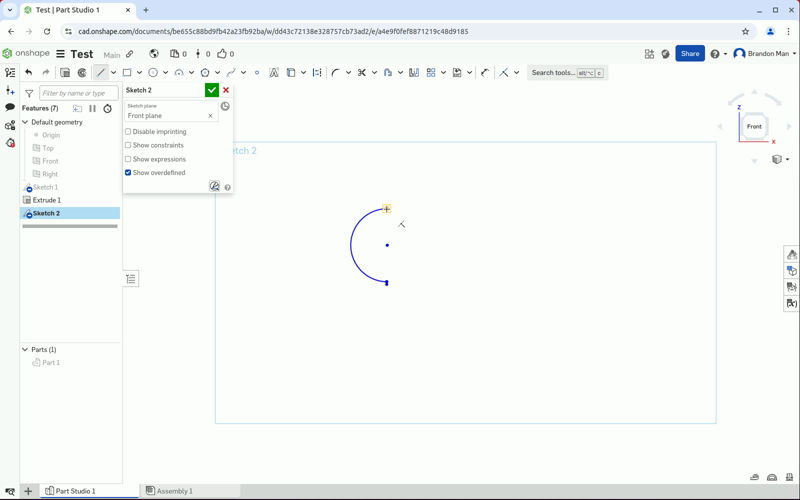
mouse_move(417, 208)
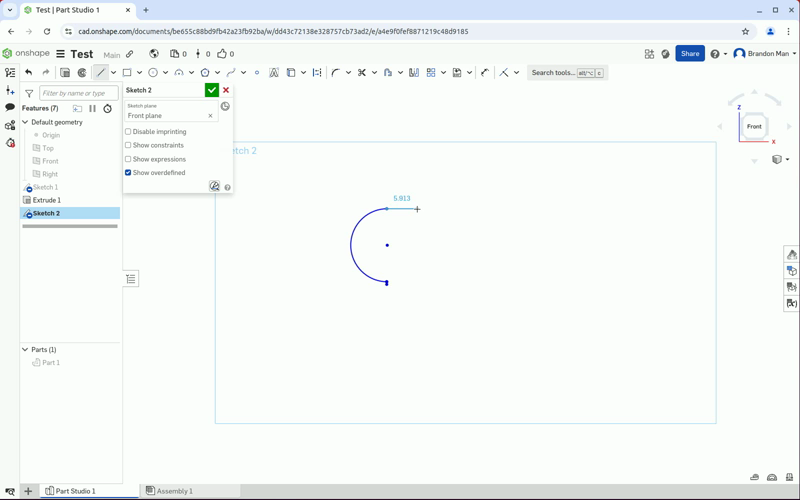
mouse_move(386, 206)
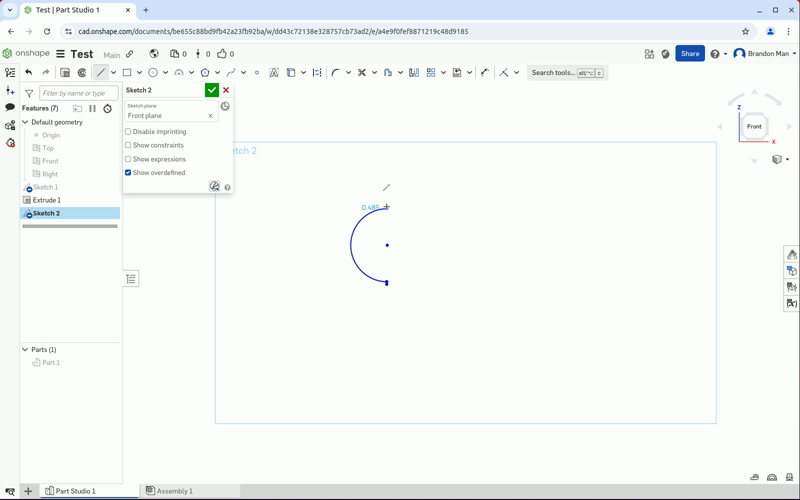
scroll(6)
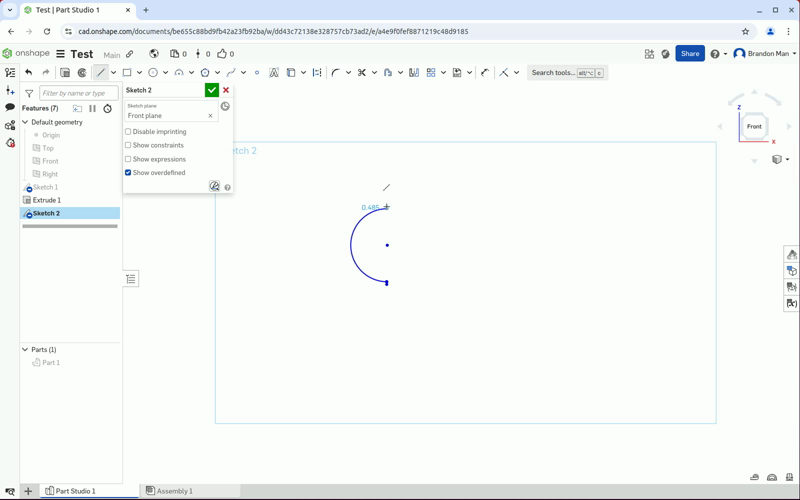
scroll(6)
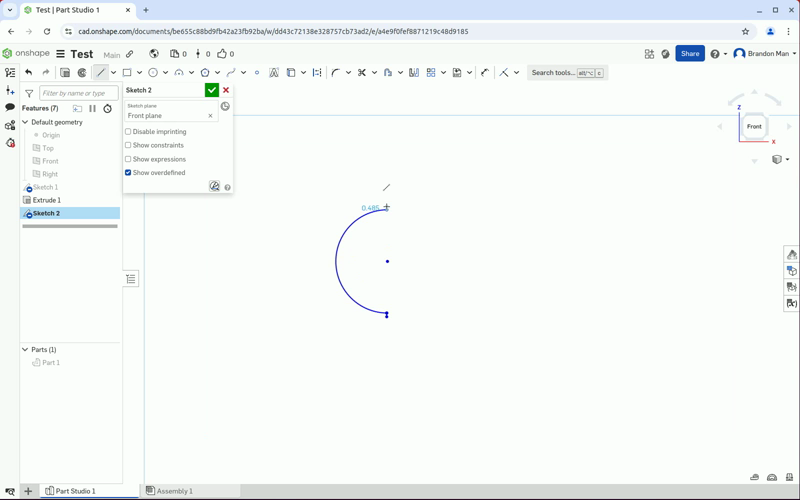
scroll(6)
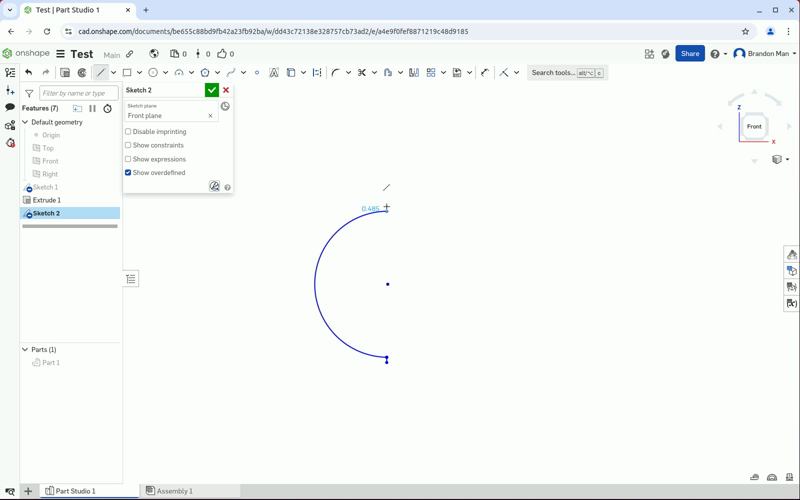
scroll(6)
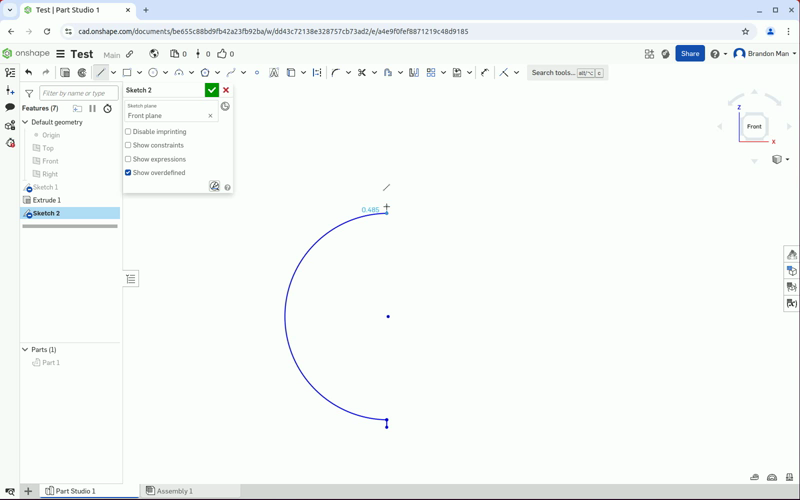
scroll(6)
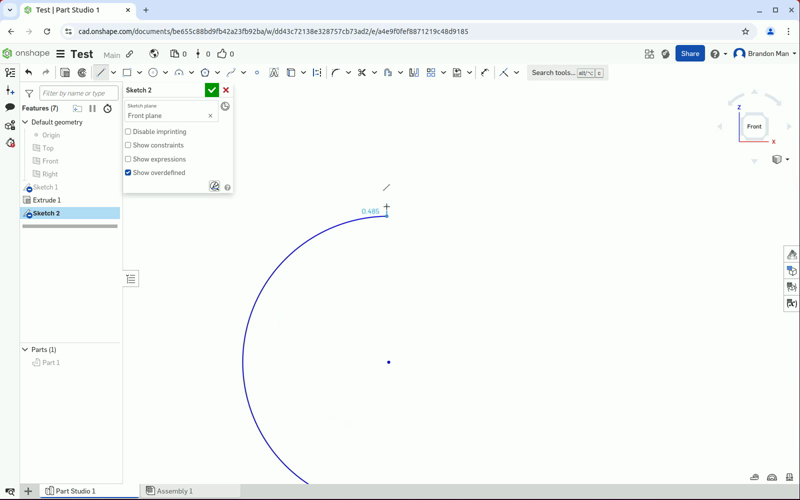
scroll(6)
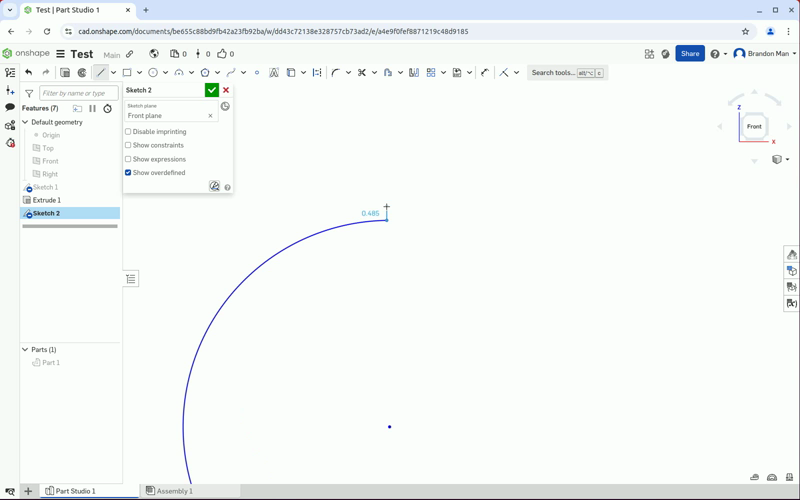
scroll(6)
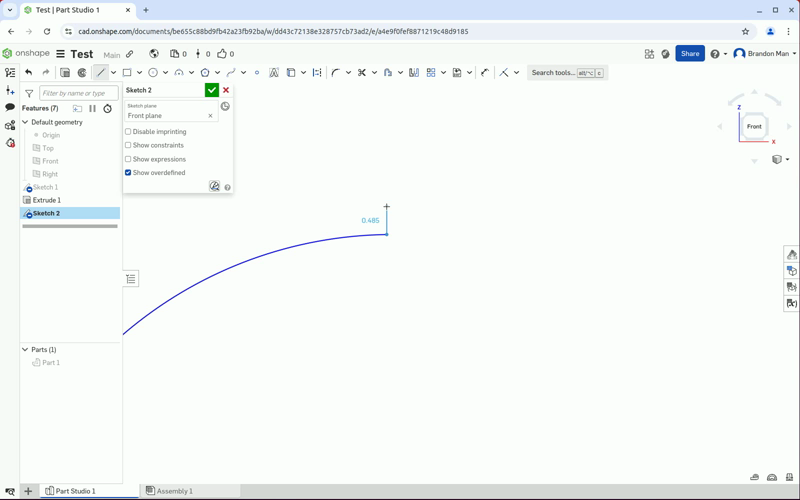
click(386, 206)
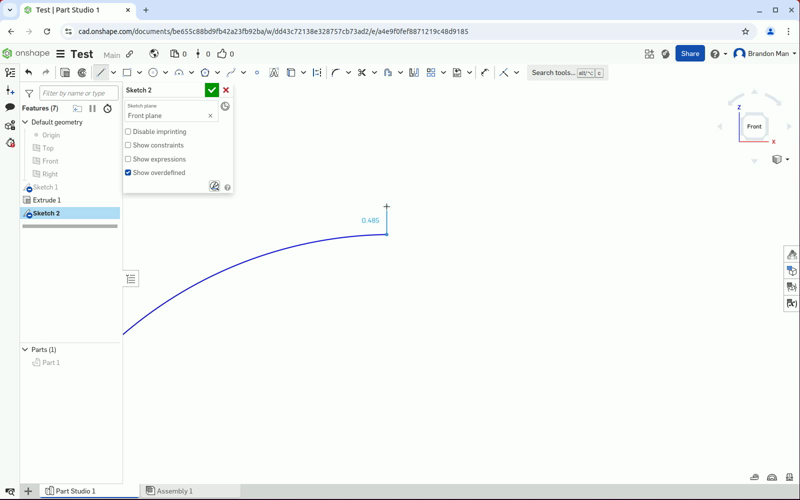
scroll(-6)
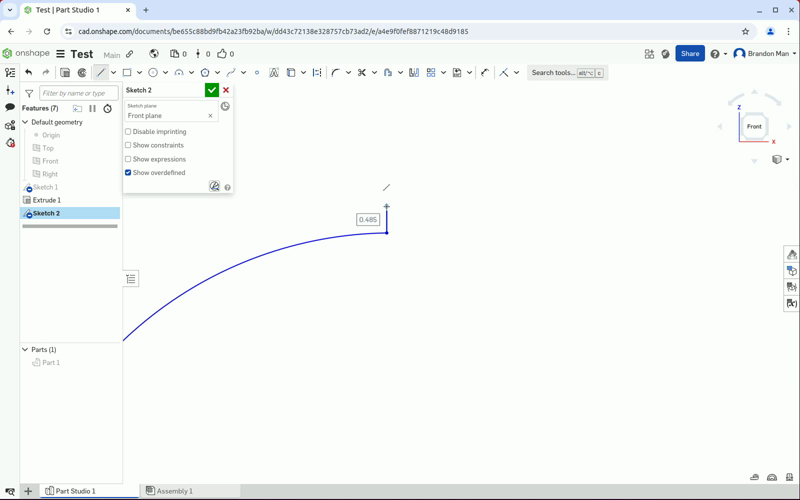
scroll(-6)
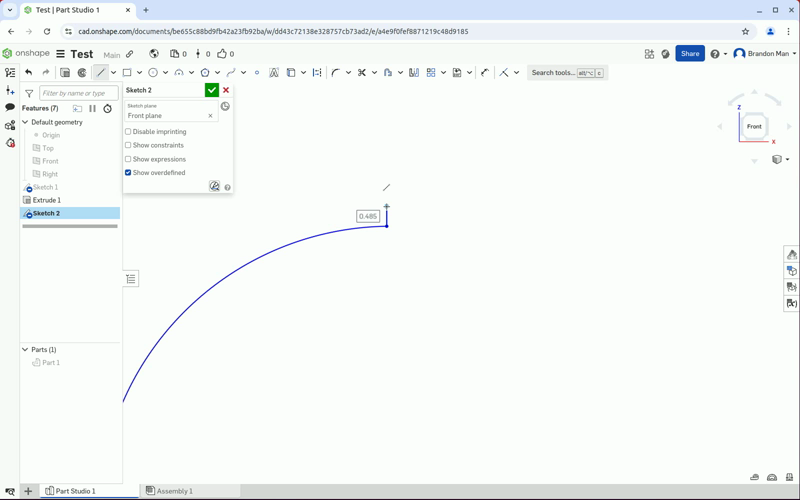
scroll(-6)
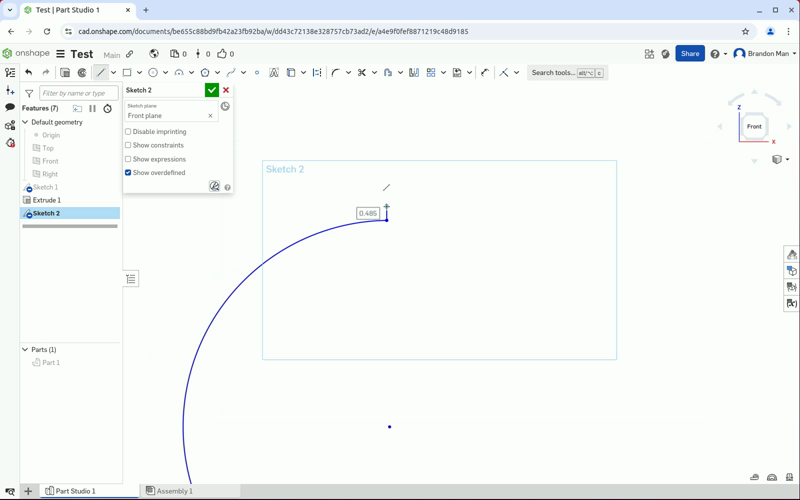
scroll(-6)
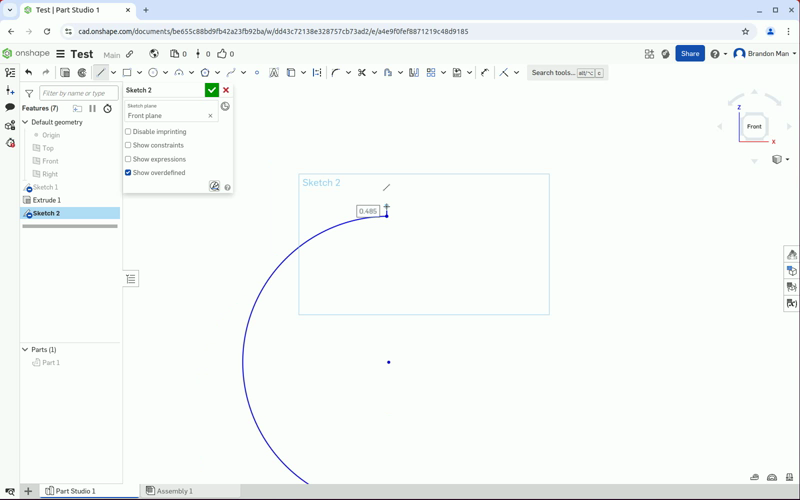
scroll(-6)
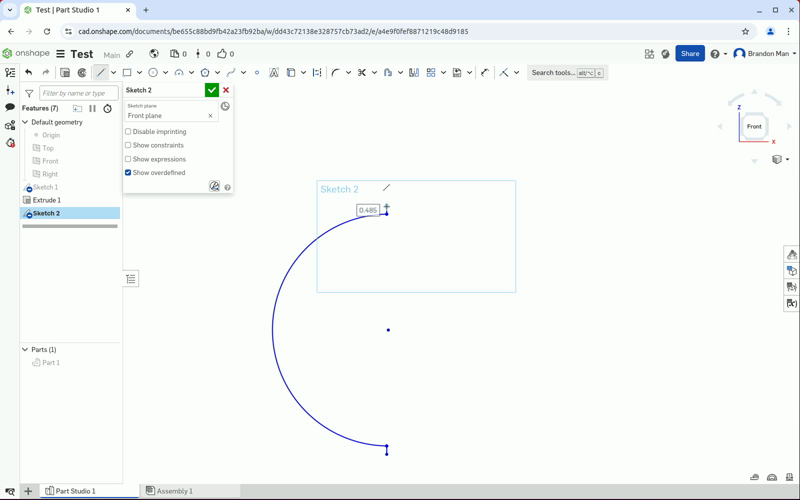
scroll(-6)
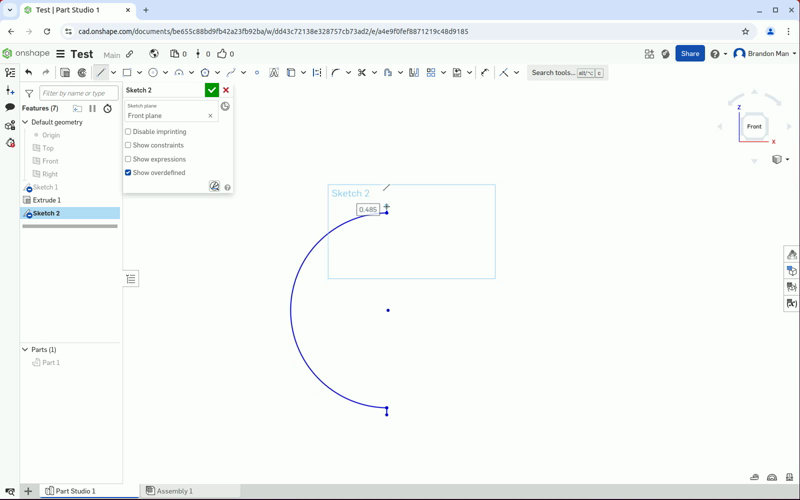
scroll(-6)
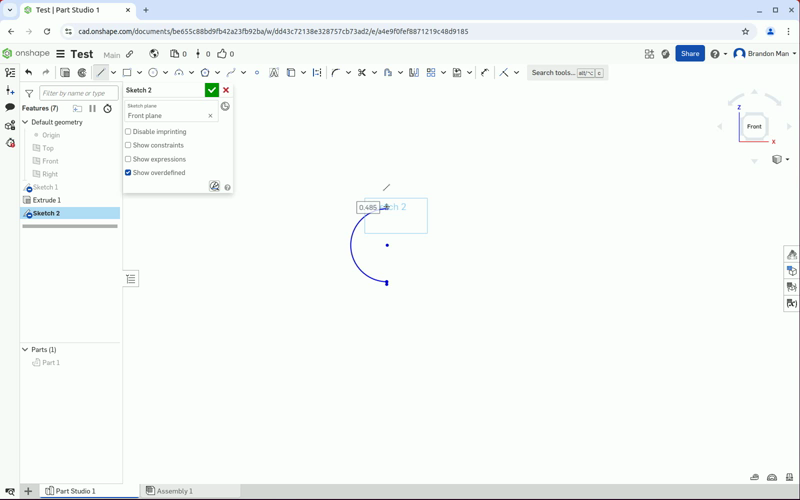
key_up(shift)
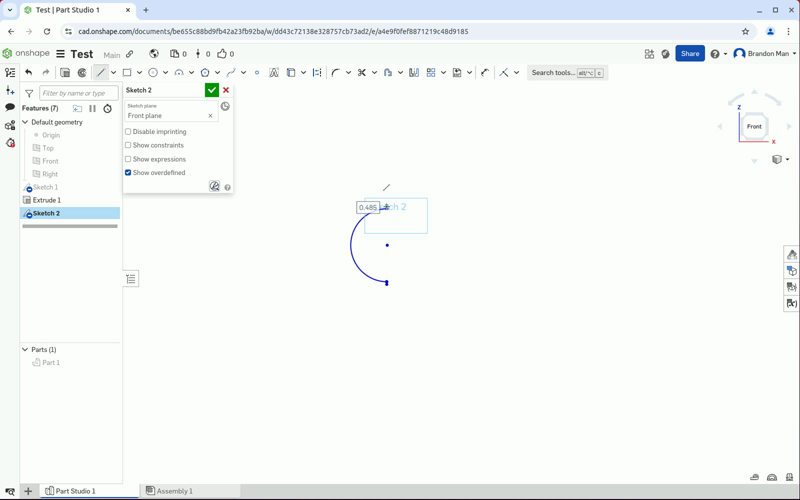
key(esc)
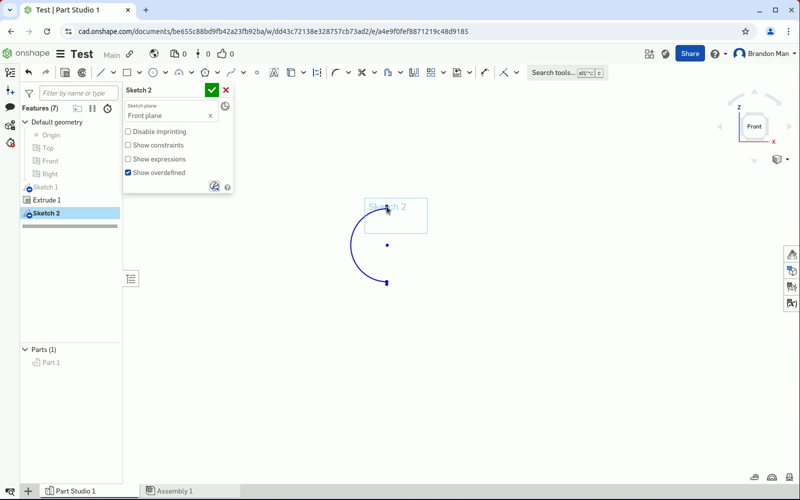
key(a)
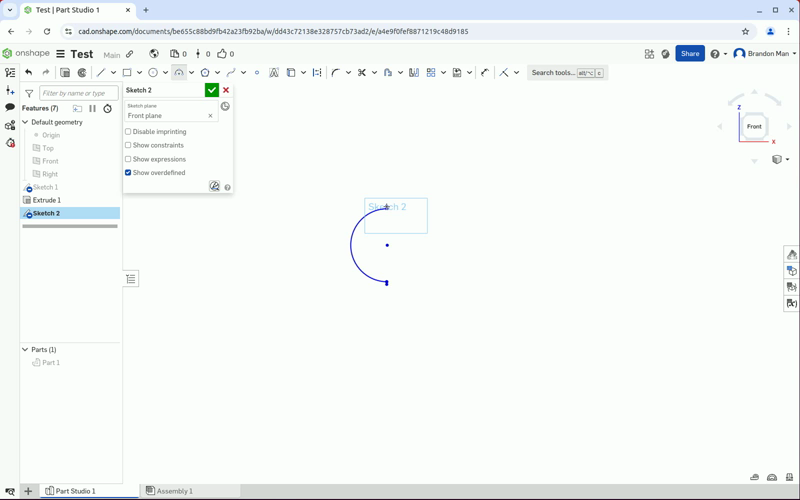
mouse_move(386, 206)
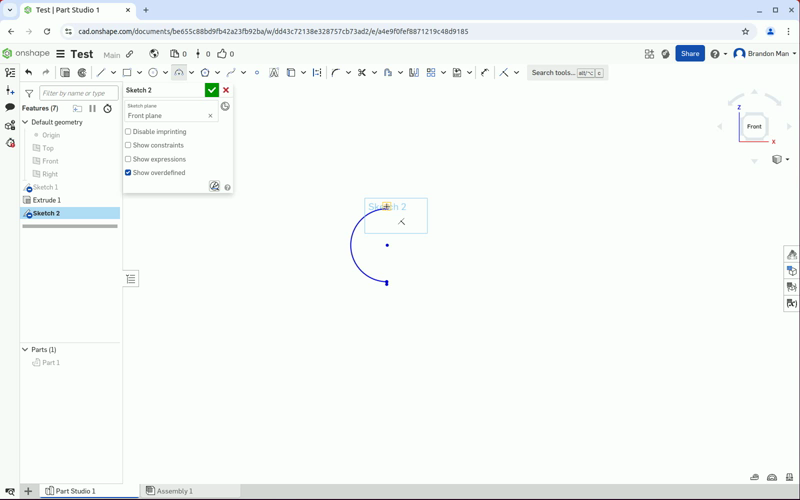
scroll(6)
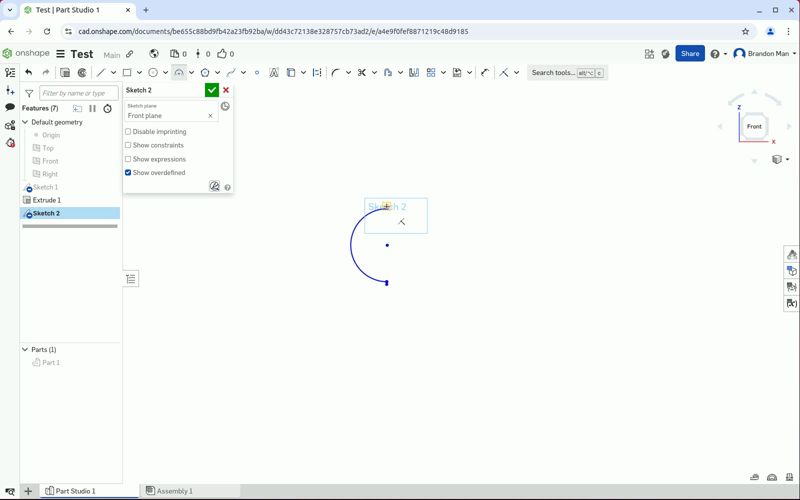
scroll(6)
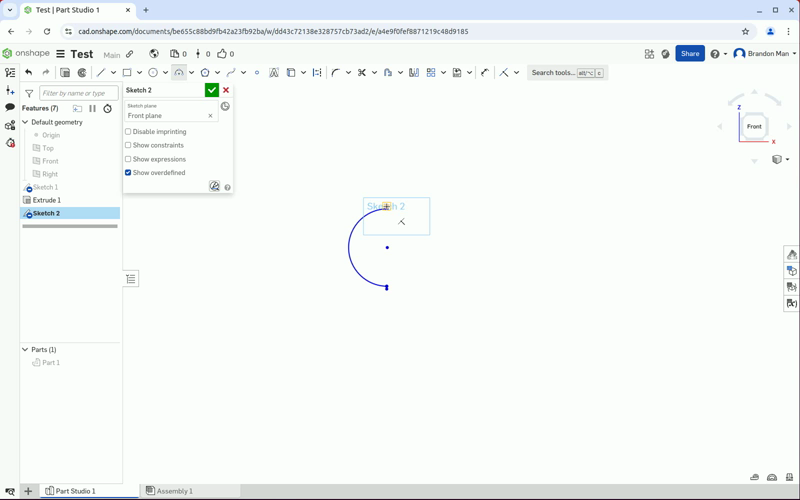
scroll(6)
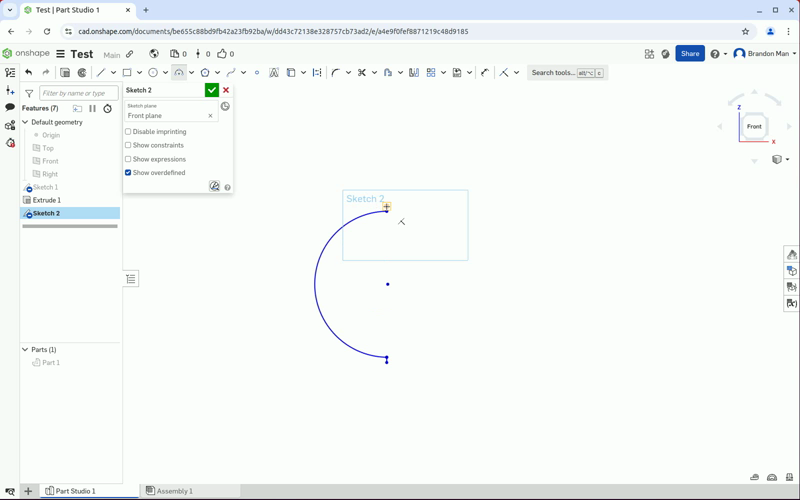
scroll(6)
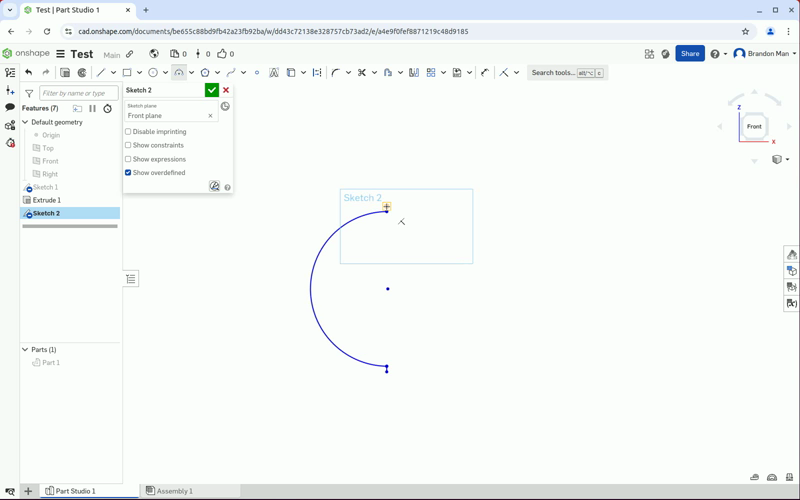
scroll(6)
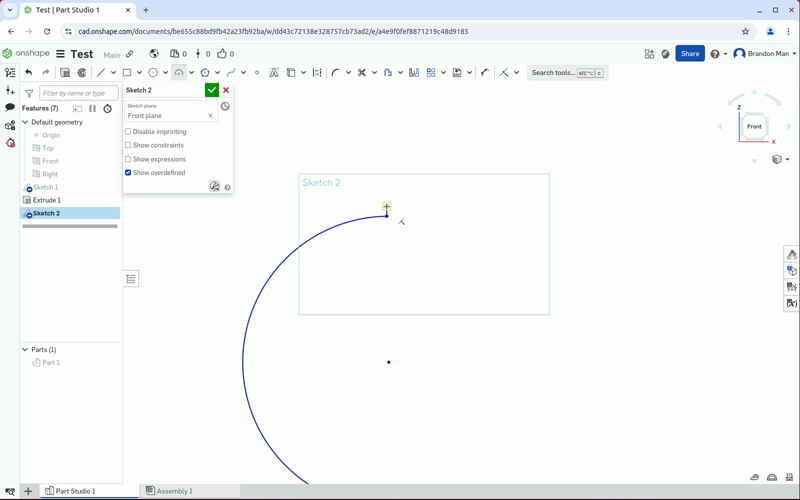
scroll(6)
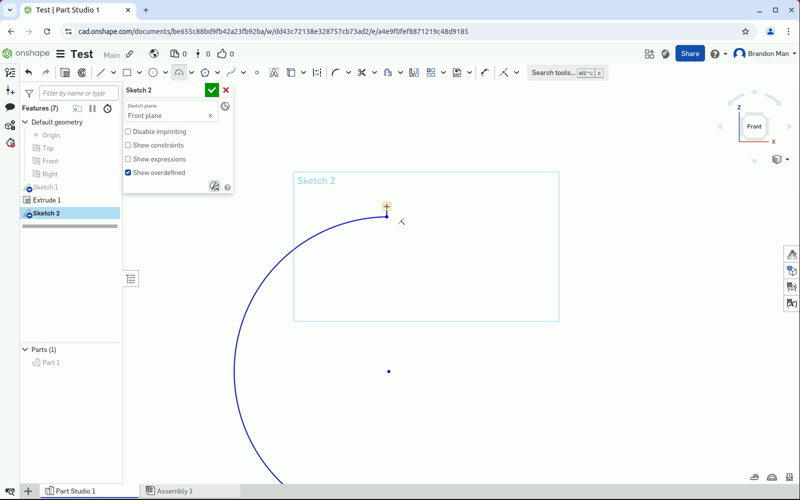
scroll(6)
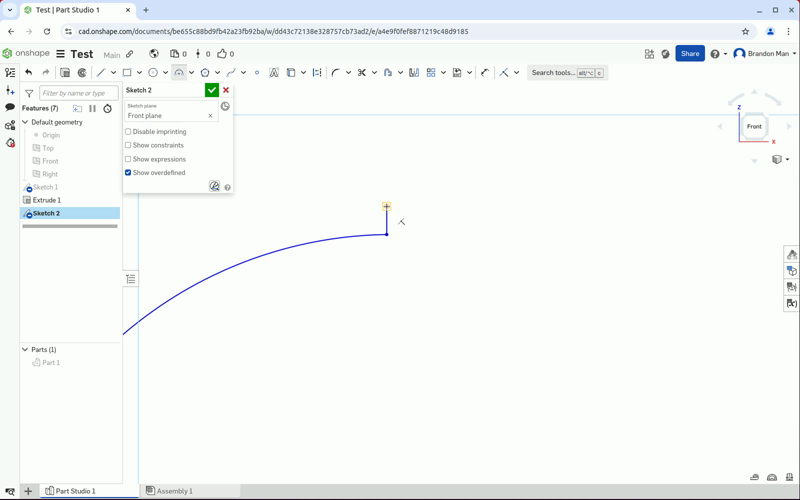
click(386, 206)
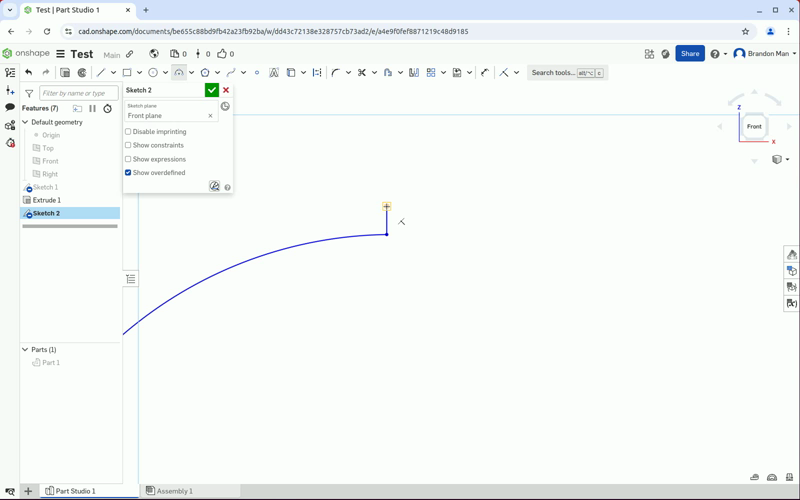
scroll(-6)
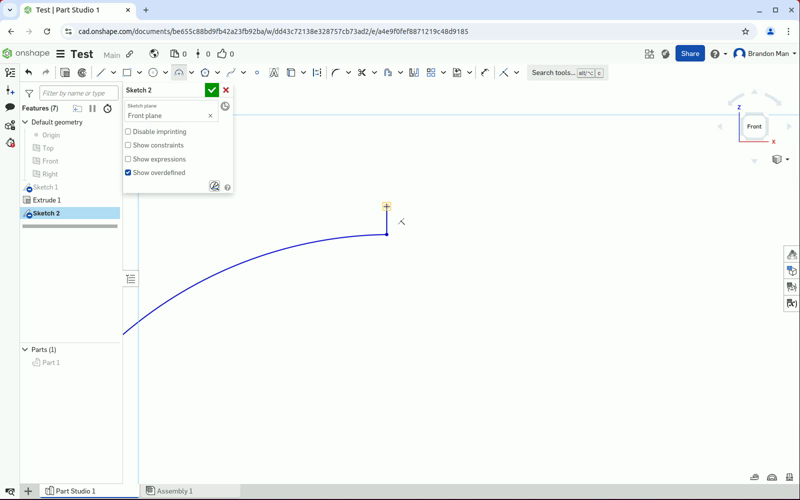
scroll(-6)
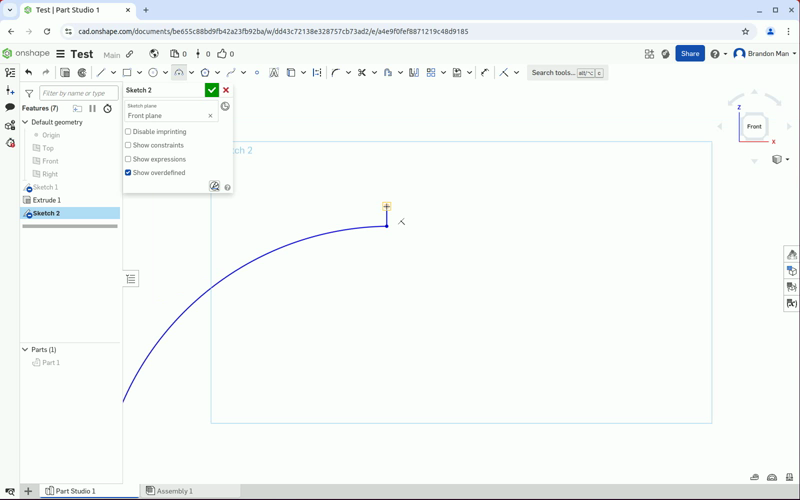
scroll(-6)
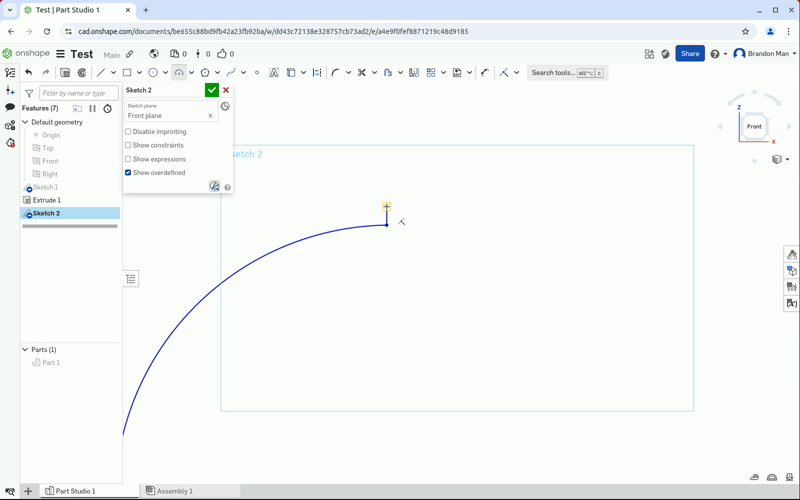
scroll(-6)
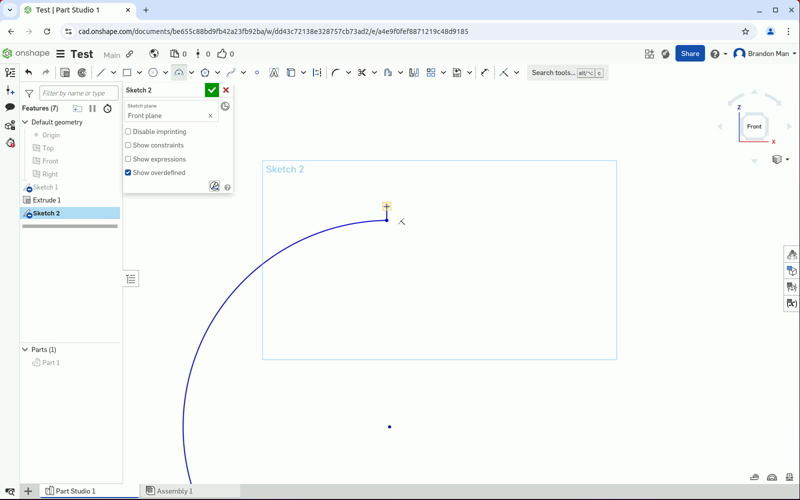
scroll(-6)
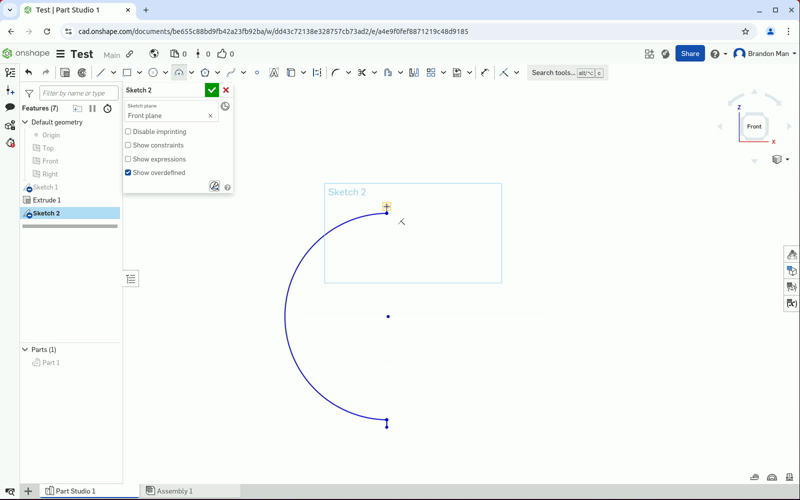
scroll(-6)
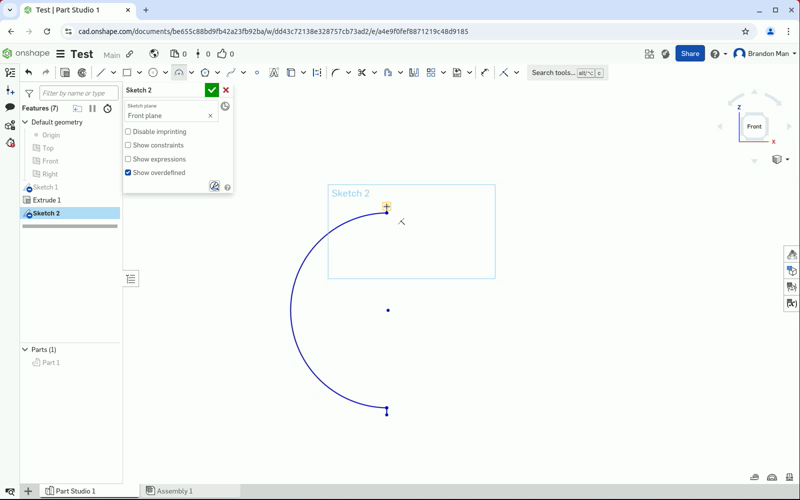
scroll(-6)
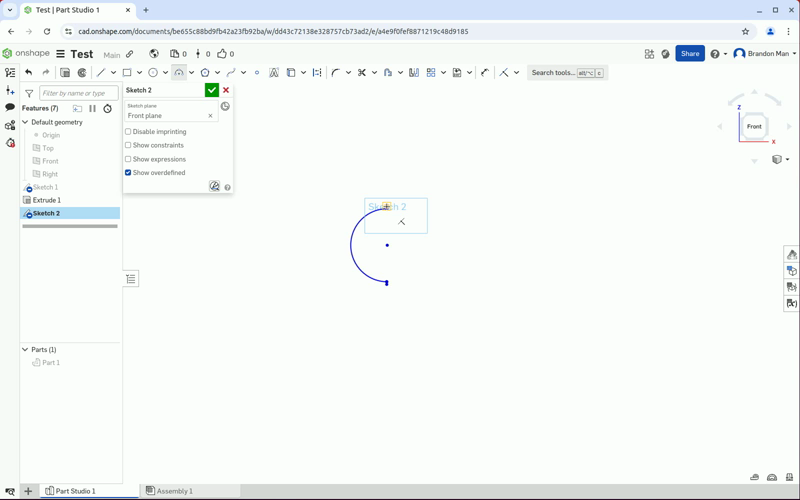
mouse_move(386, 284)
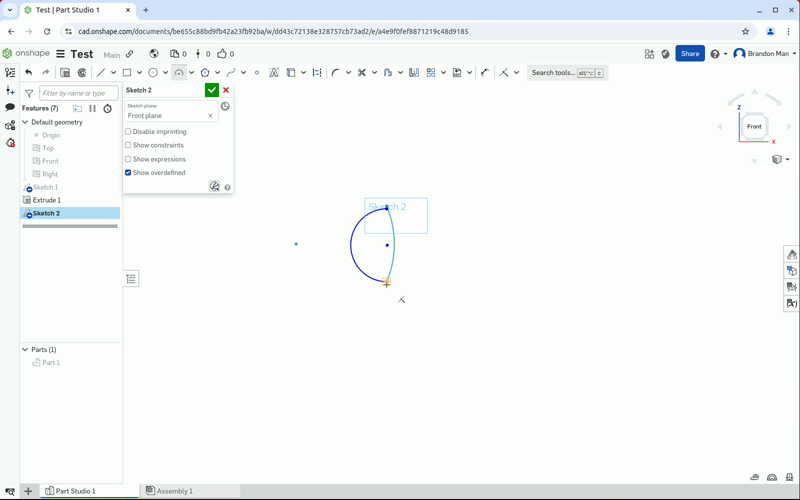
scroll(6)
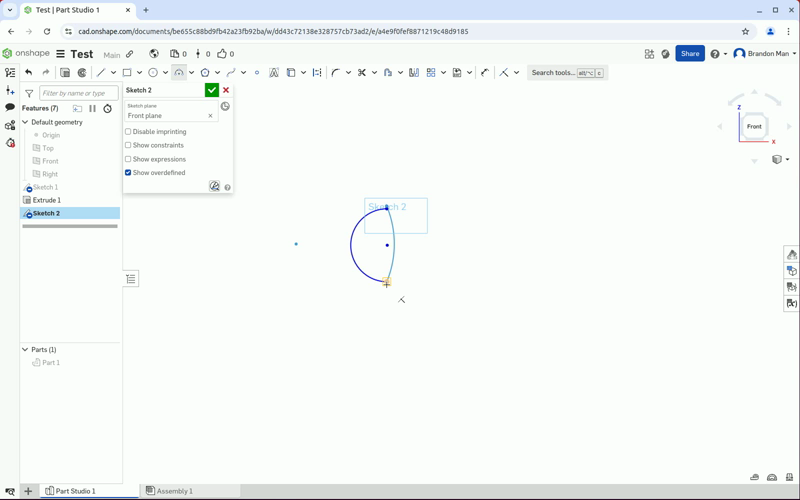
scroll(6)
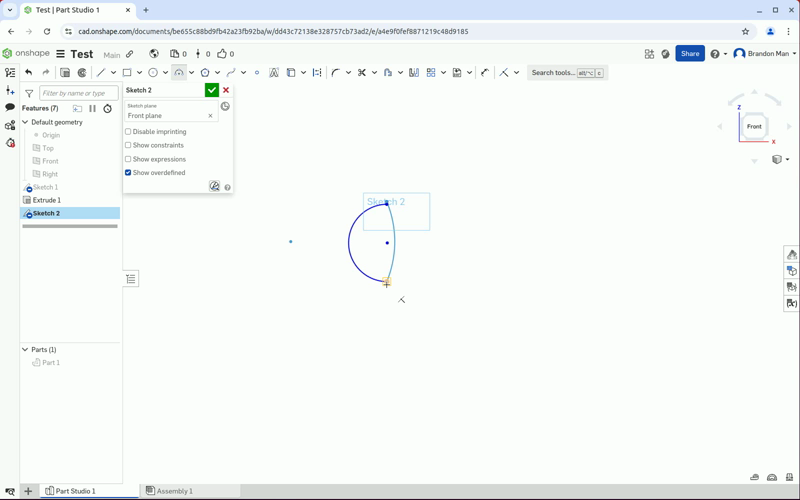
scroll(6)
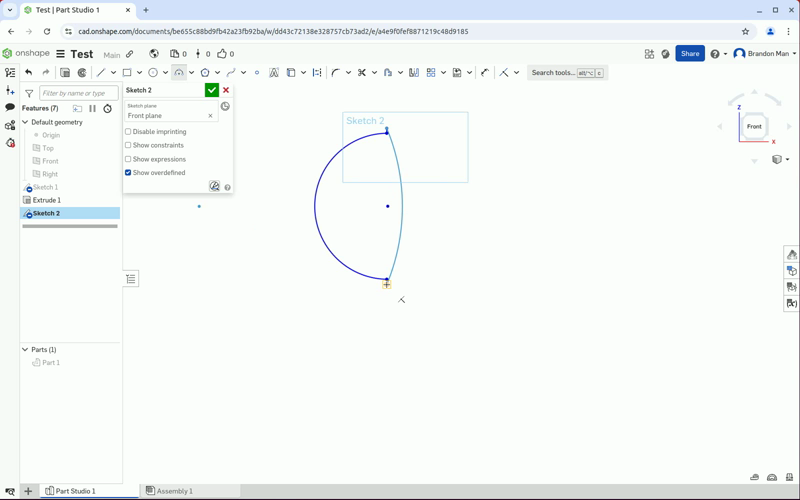
scroll(6)
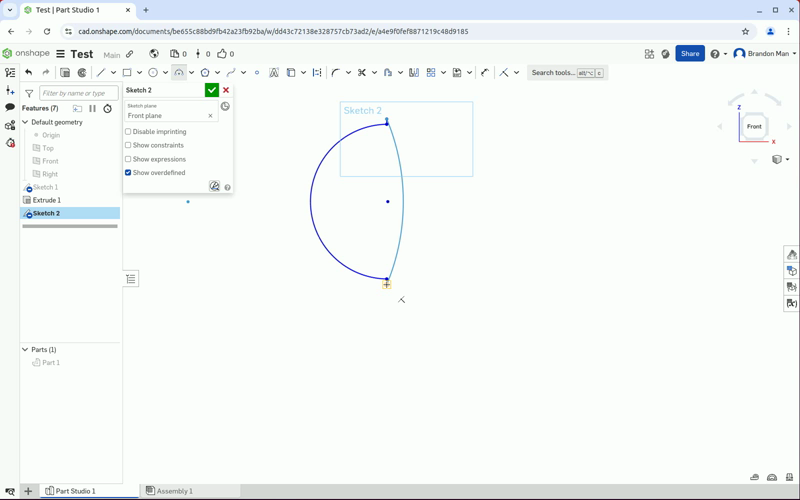
scroll(6)
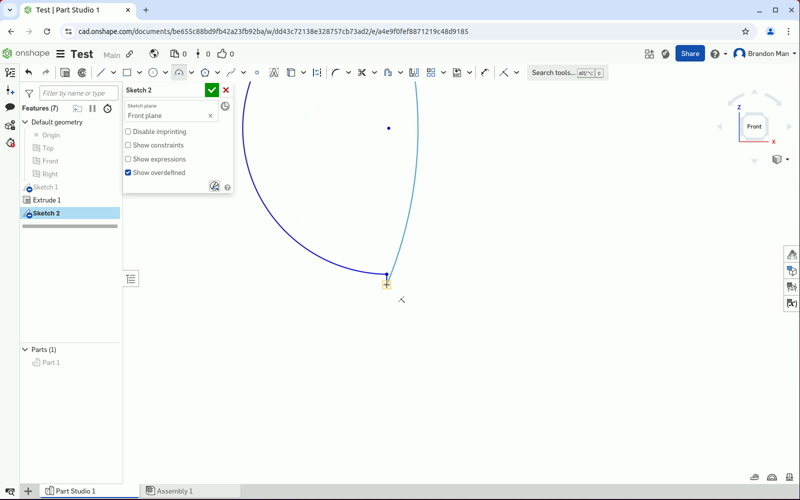
scroll(6)
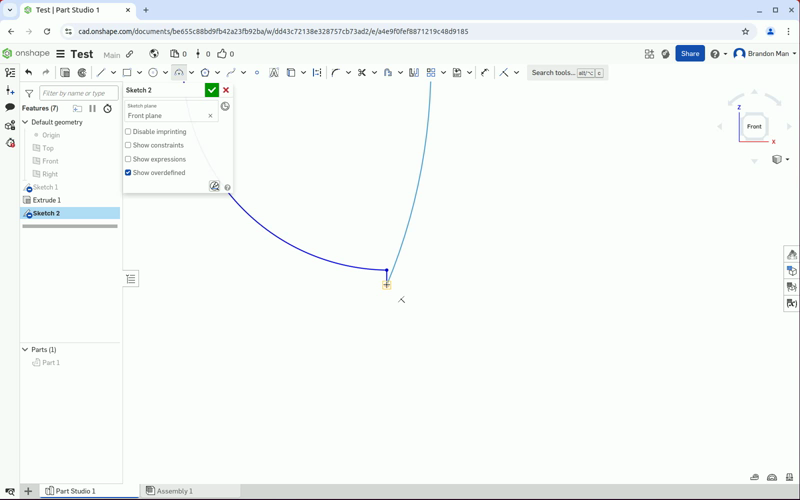
scroll(6)
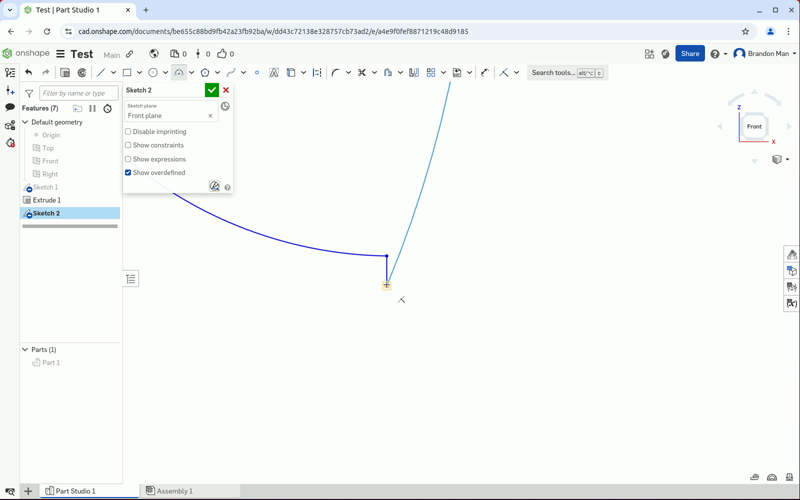
click(386, 284)
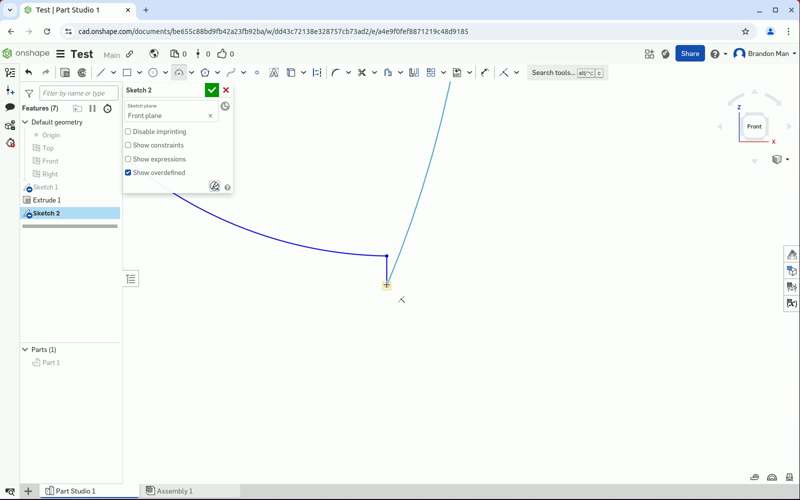
scroll(-6)
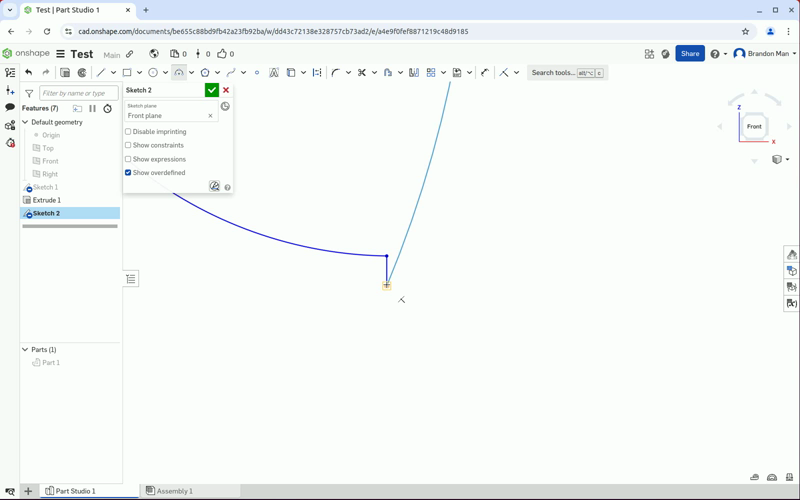
scroll(-6)
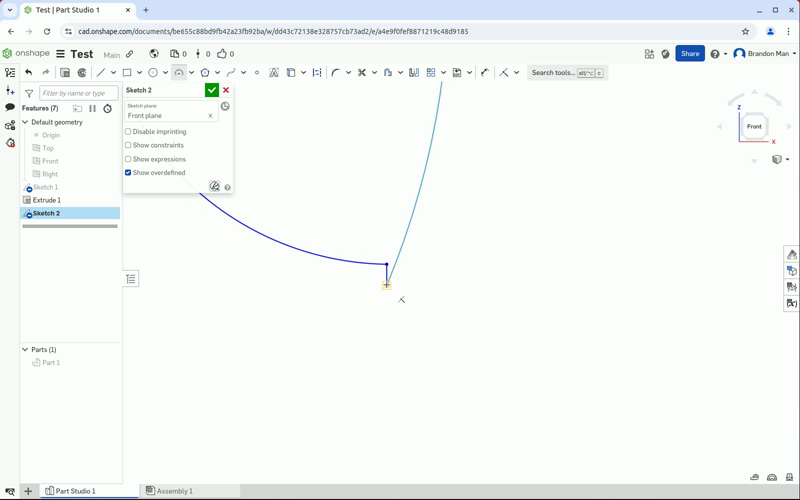
scroll(-6)
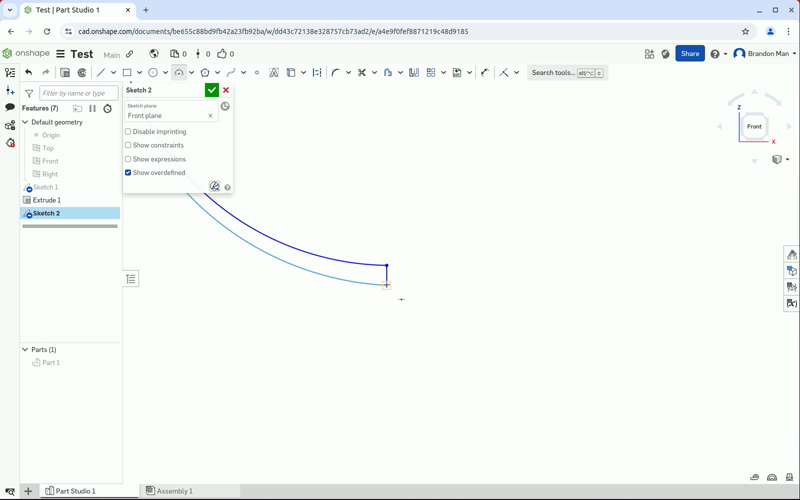
scroll(-6)
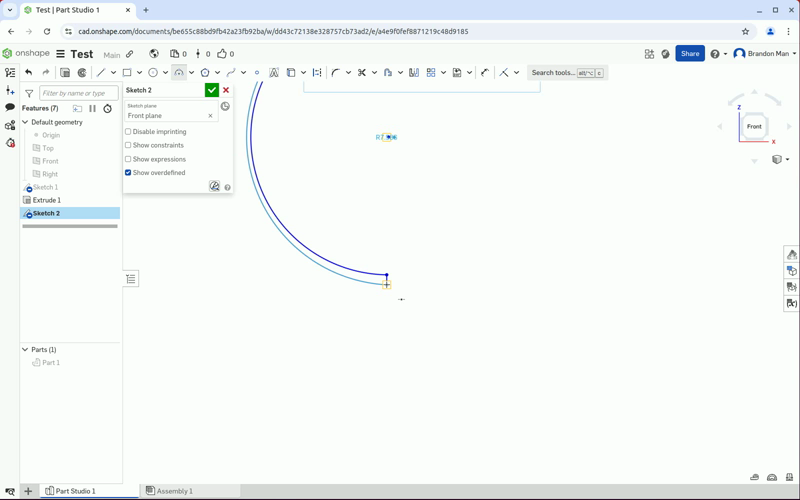
scroll(-6)
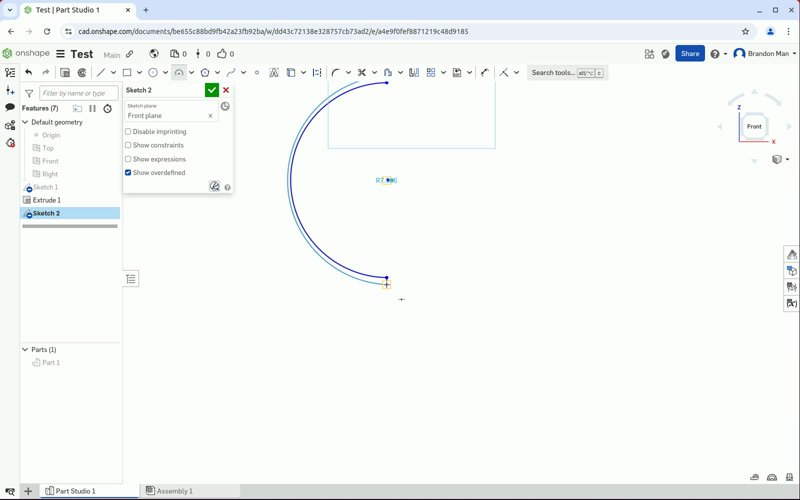
scroll(-6)
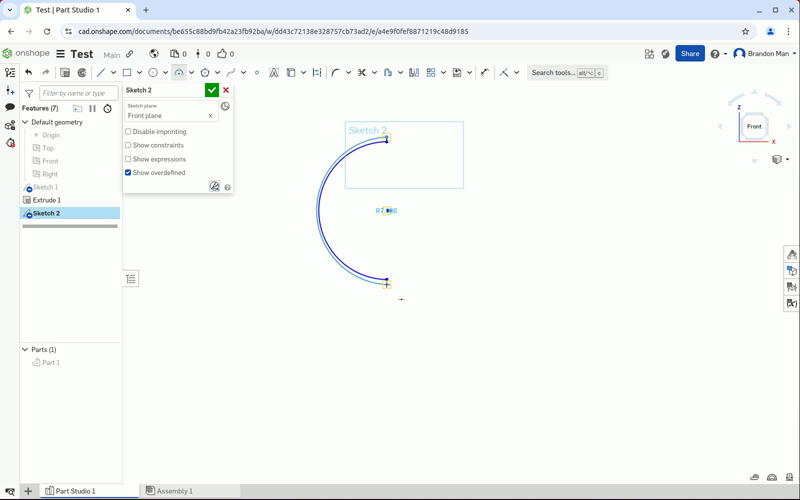
scroll(-6)
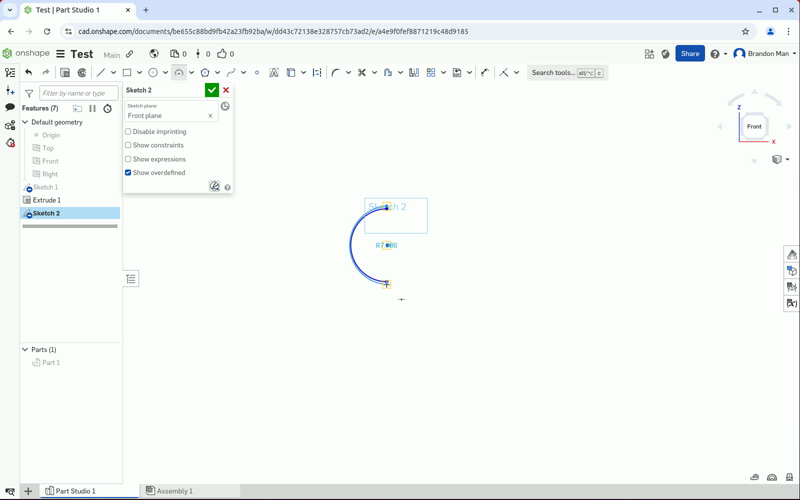
key_down(shift)
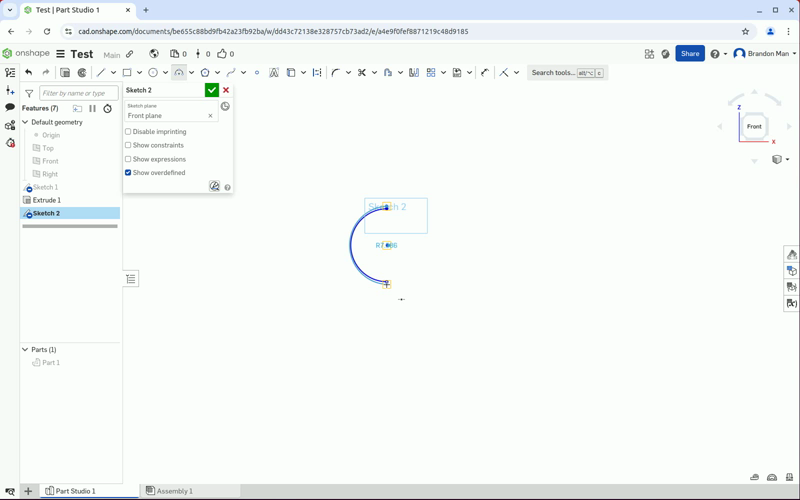
mouse_move(348, 245)
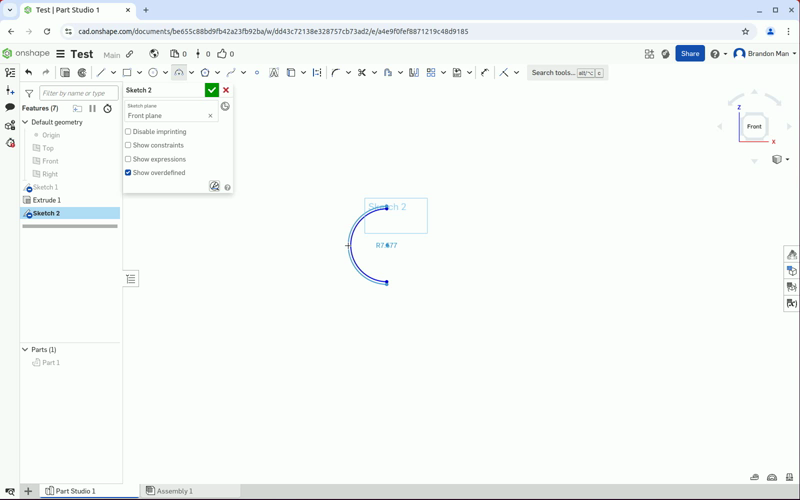
scroll(6)
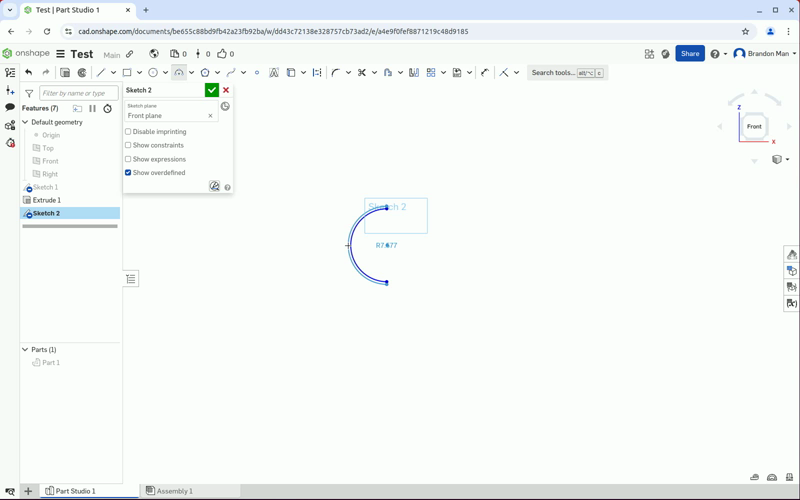
scroll(6)
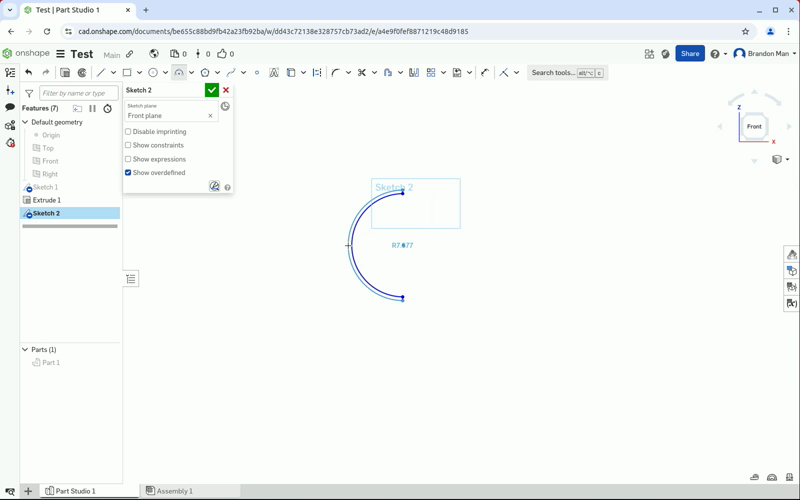
scroll(6)
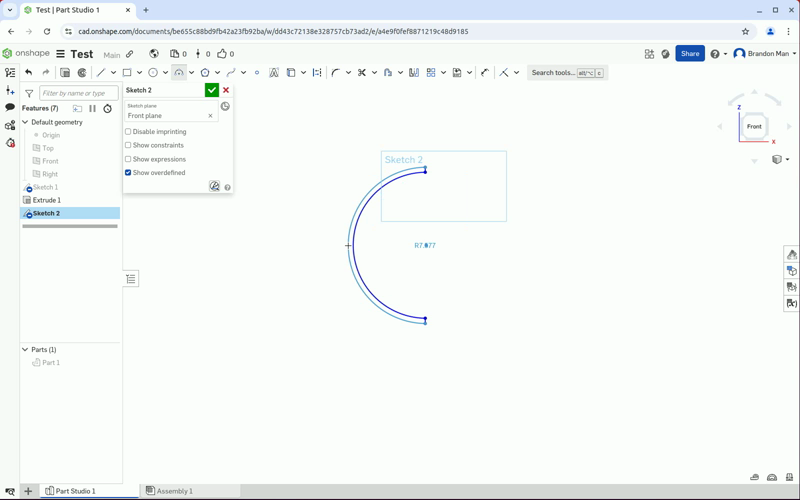
scroll(6)
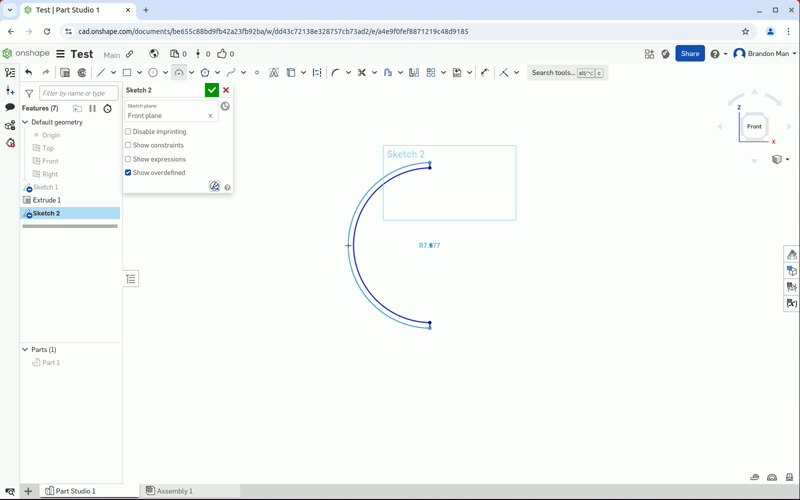
scroll(6)
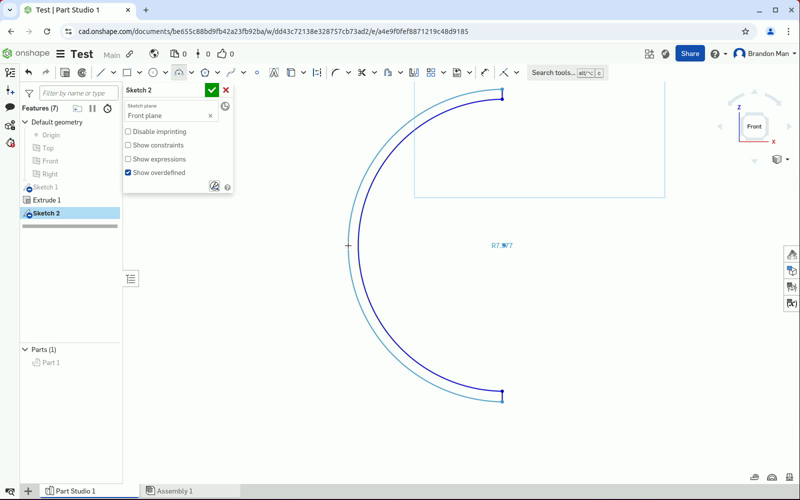
scroll(6)
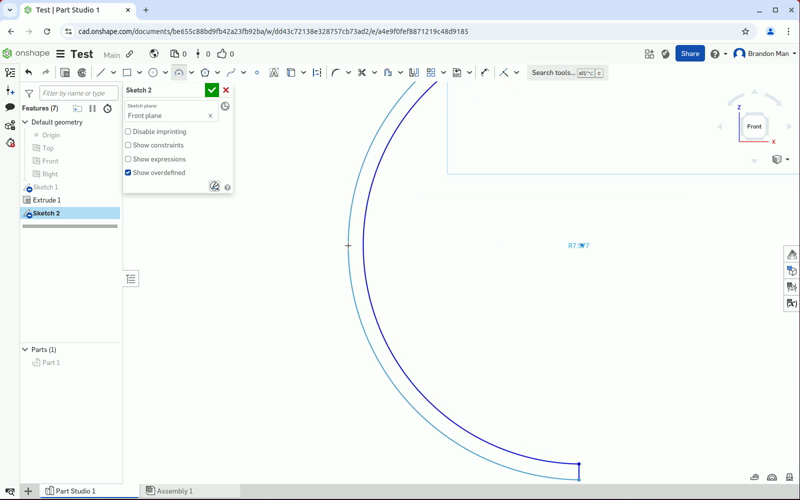
scroll(6)
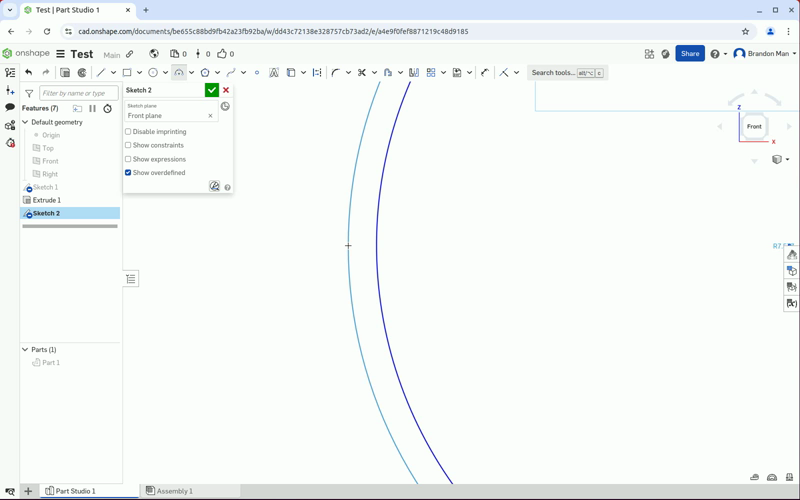
click(348, 245)
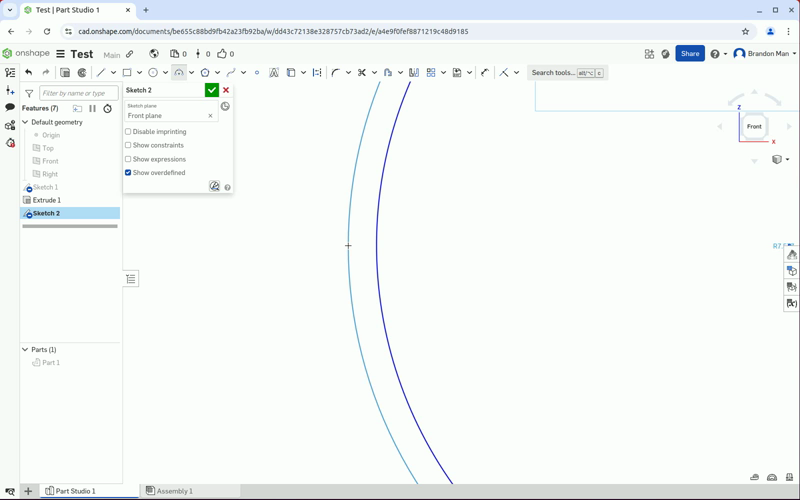
scroll(-6)
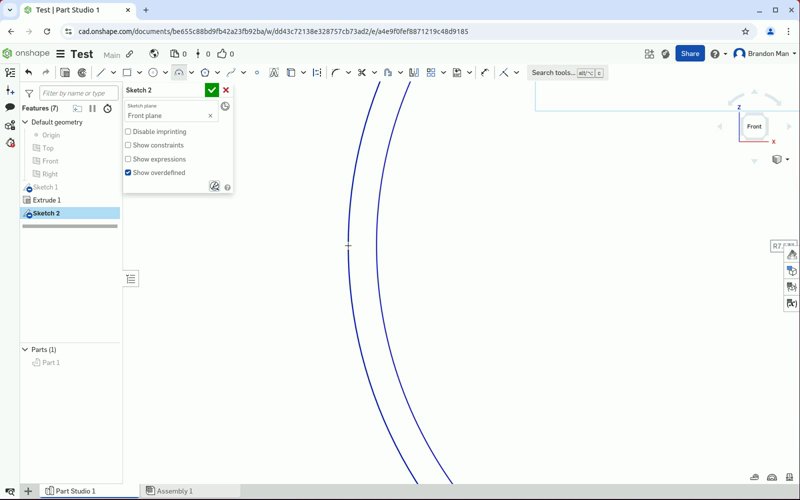
scroll(-6)
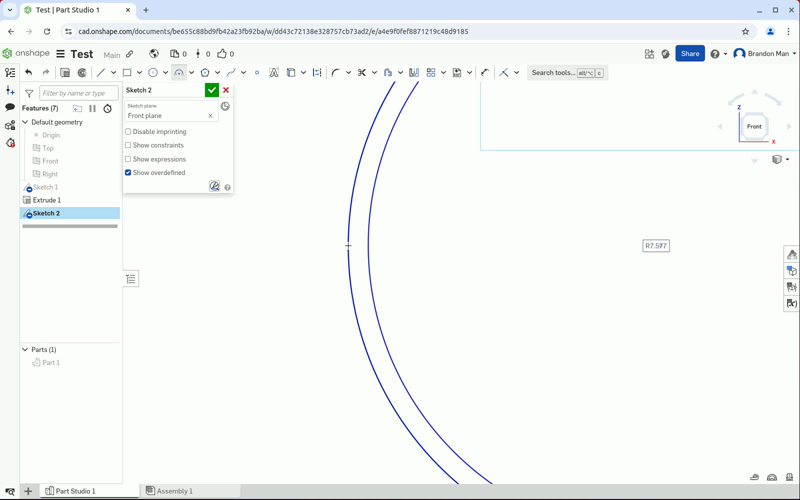
scroll(-6)
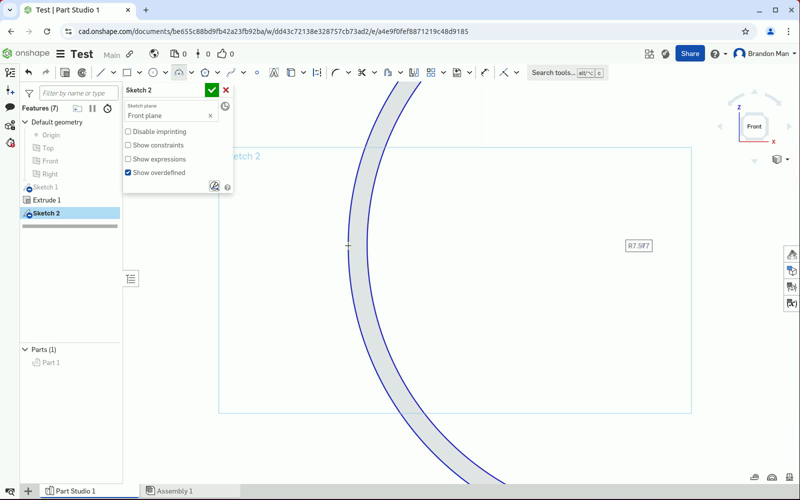
scroll(-6)
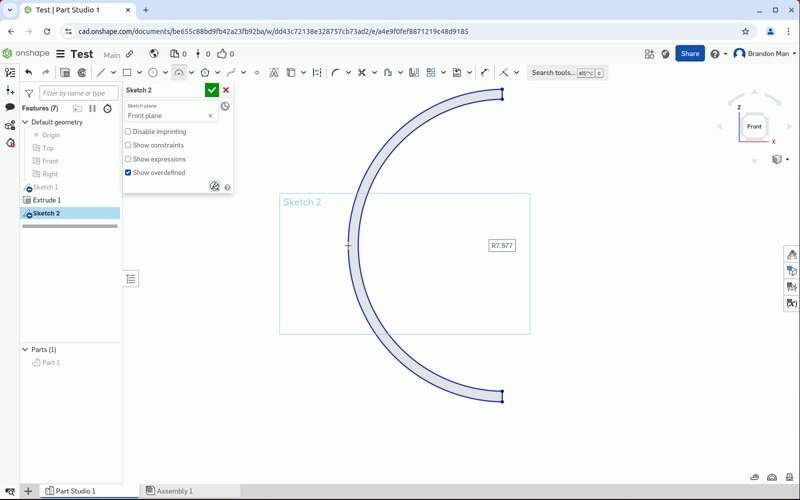
scroll(-6)
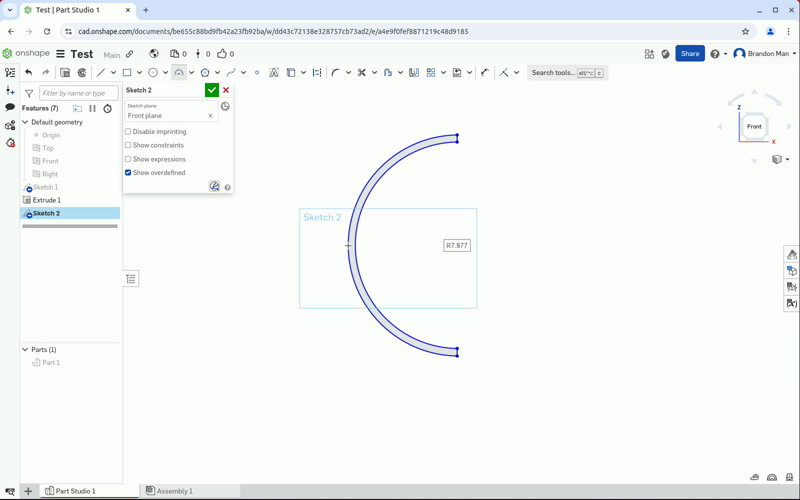
scroll(-6)
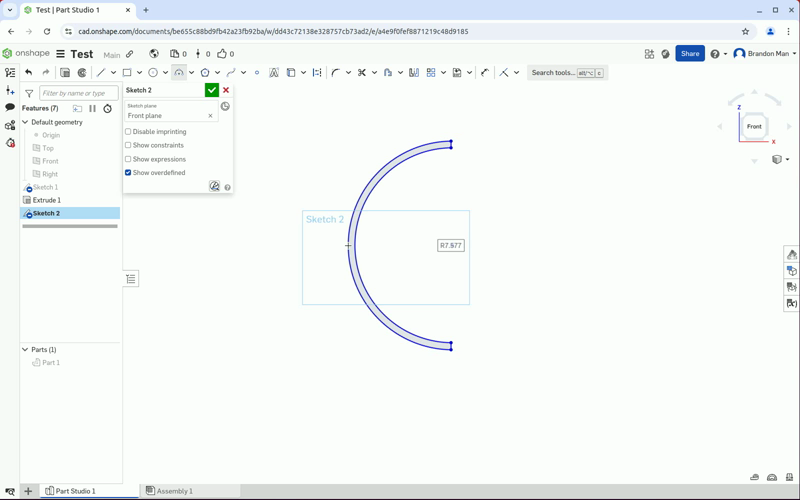
scroll(-6)
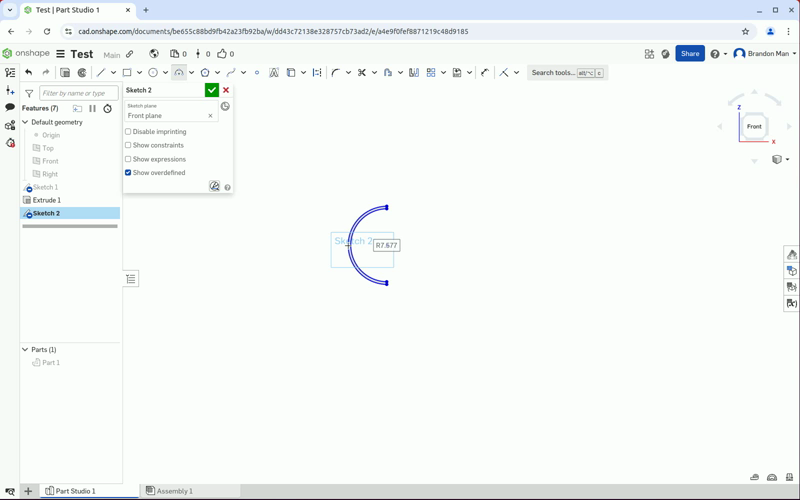
key_up(shift)
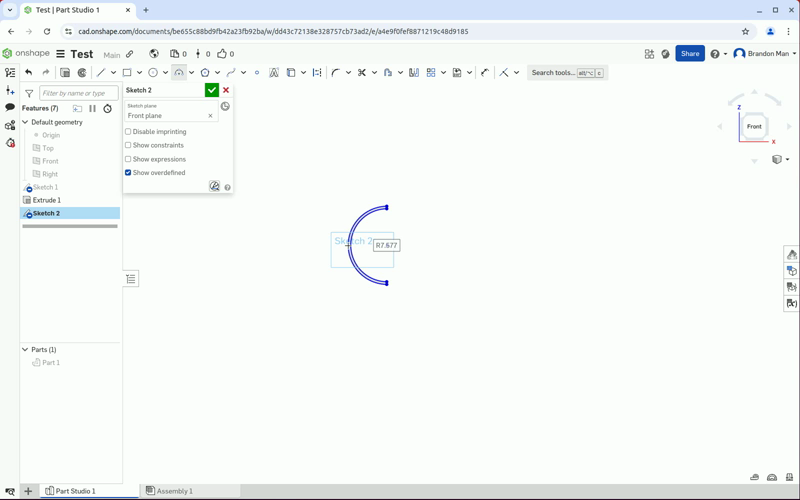
key(esc)
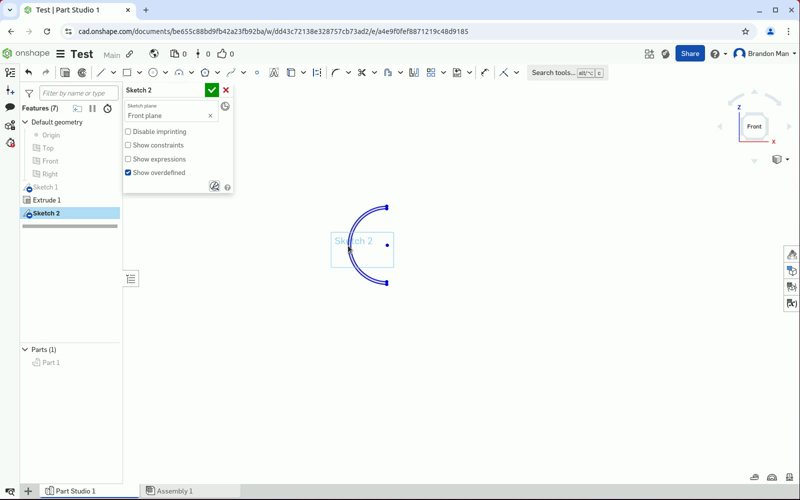
mouse_move(366, 255)
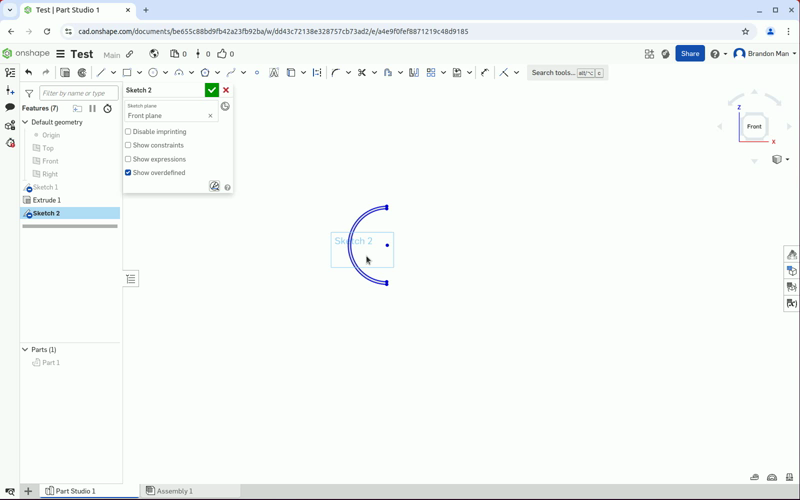
scroll(6)
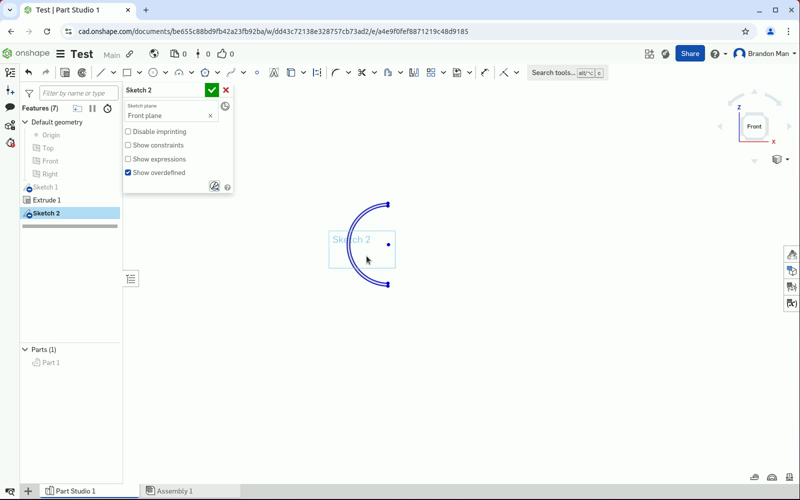
scroll(6)
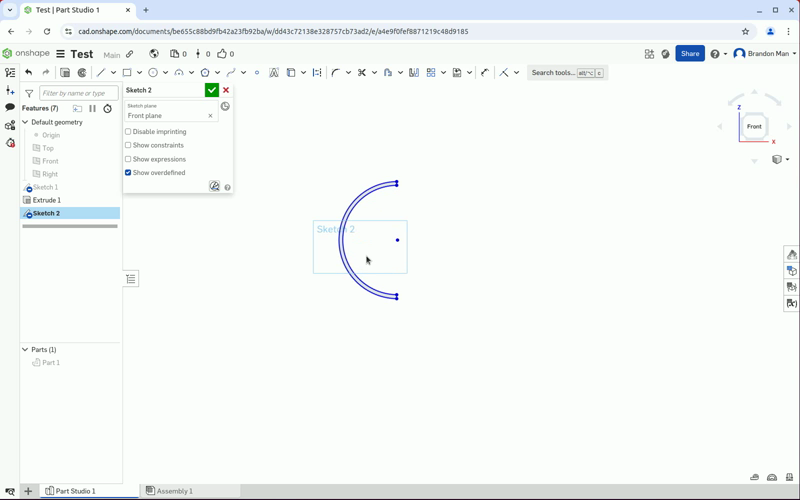
scroll(6)
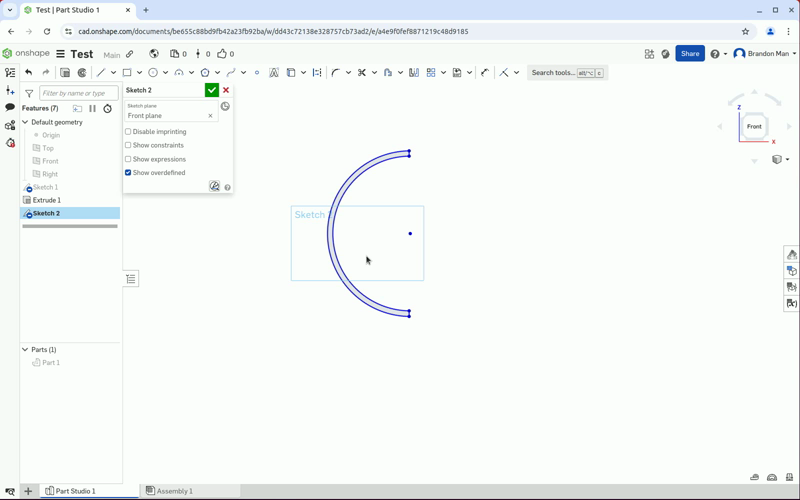
scroll(6)
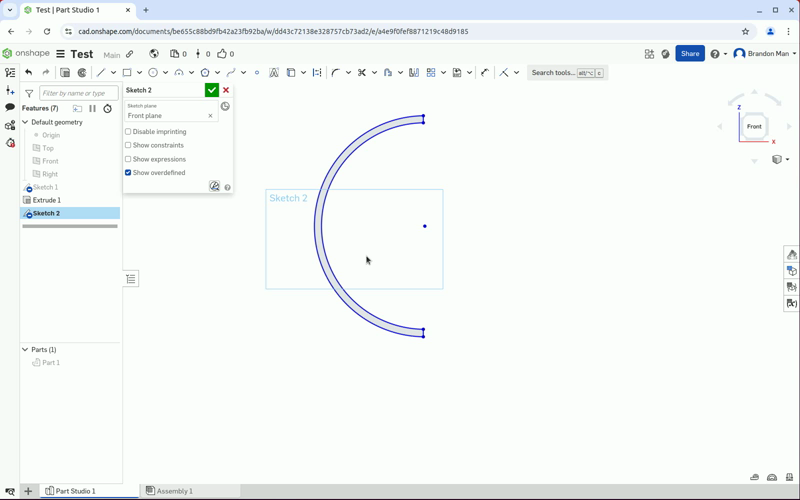
scroll(6)
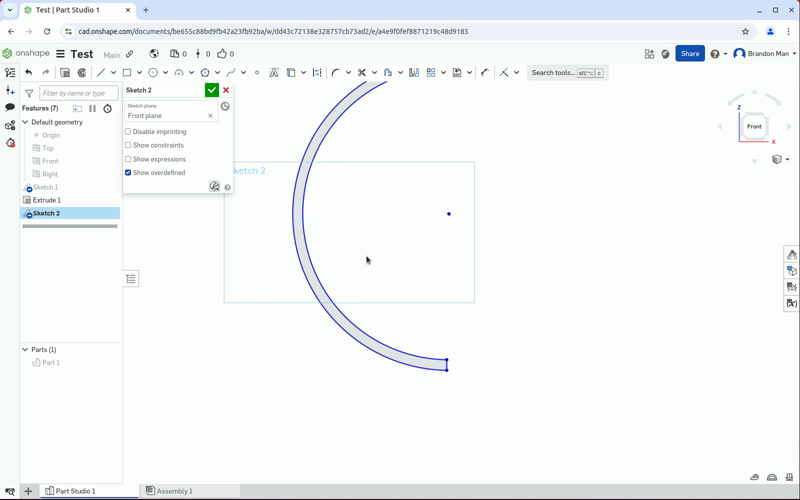
scroll(6)
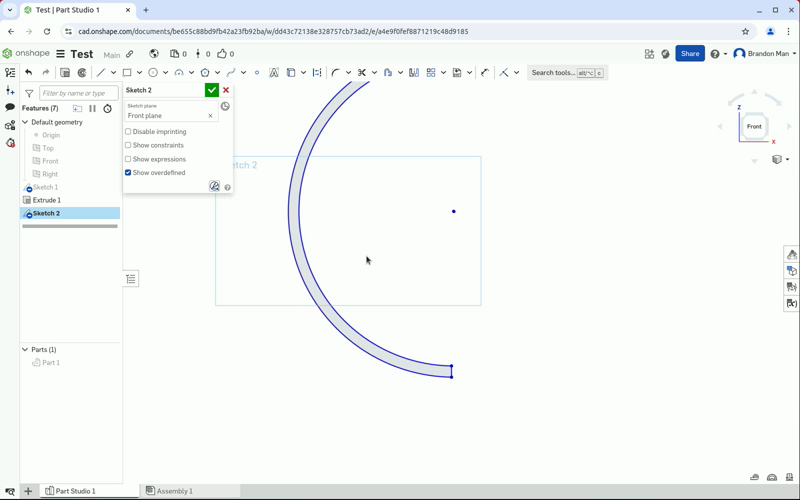
scroll(6)
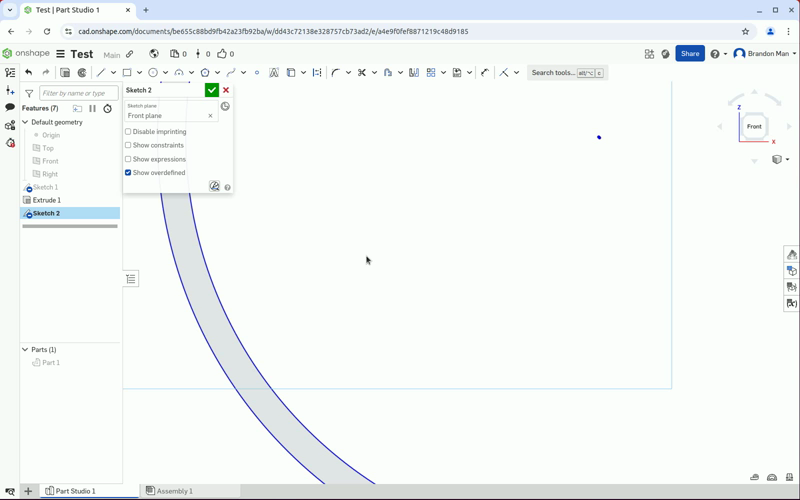
click(366, 255)
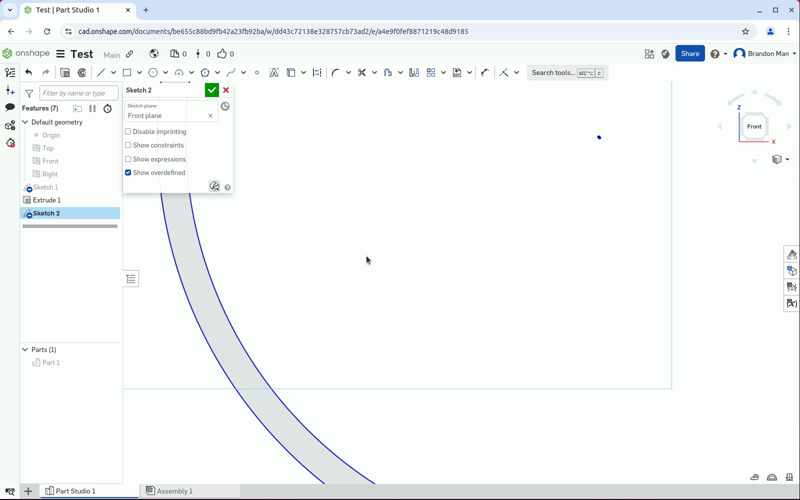
scroll(-6)
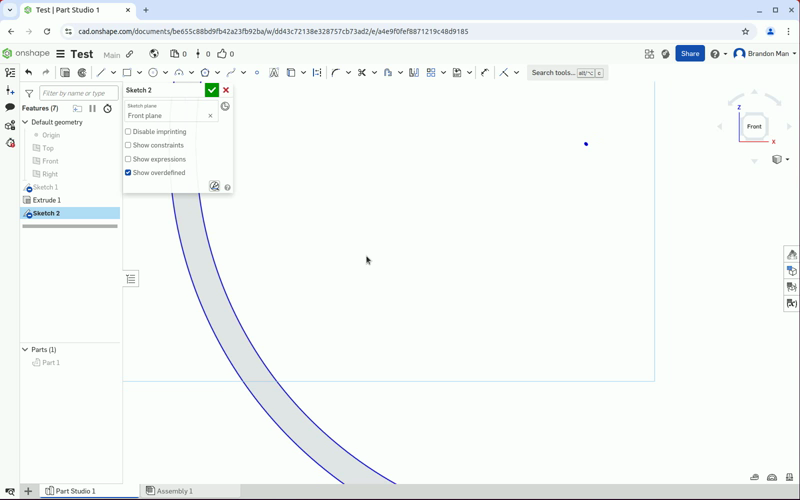
scroll(-6)
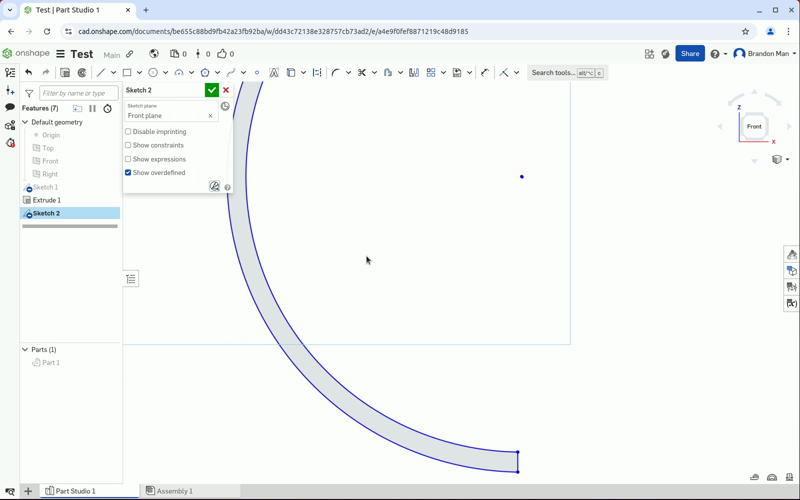
scroll(-6)
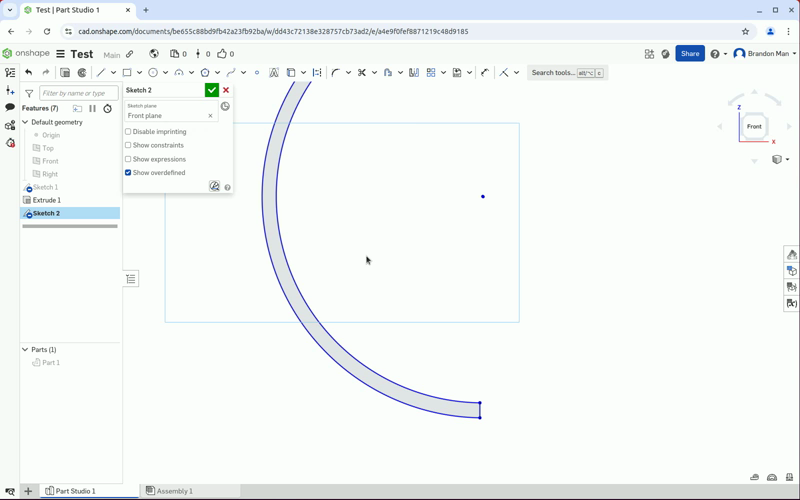
scroll(-6)
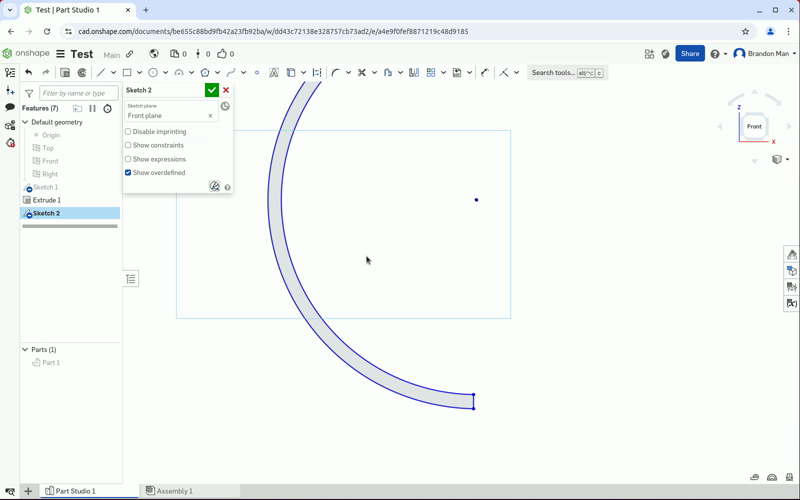
scroll(-6)
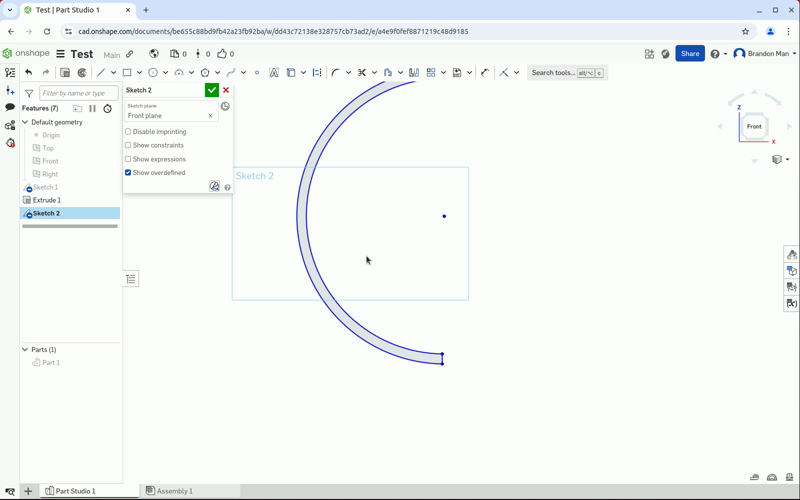
scroll(-6)
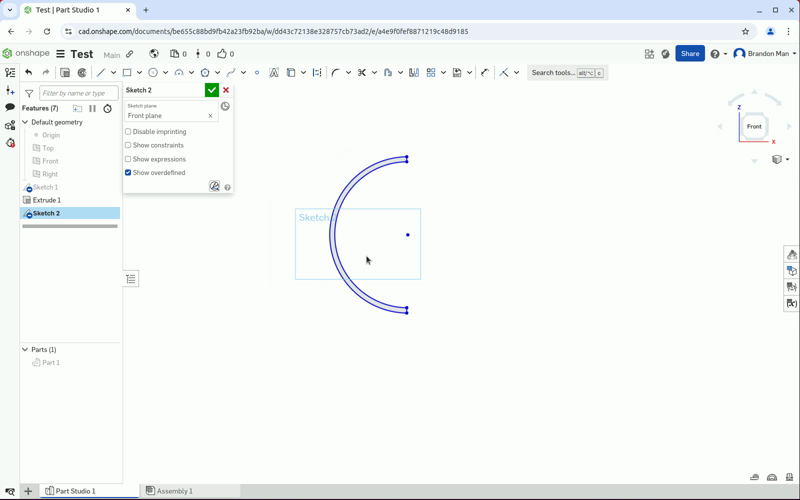
scroll(-6)
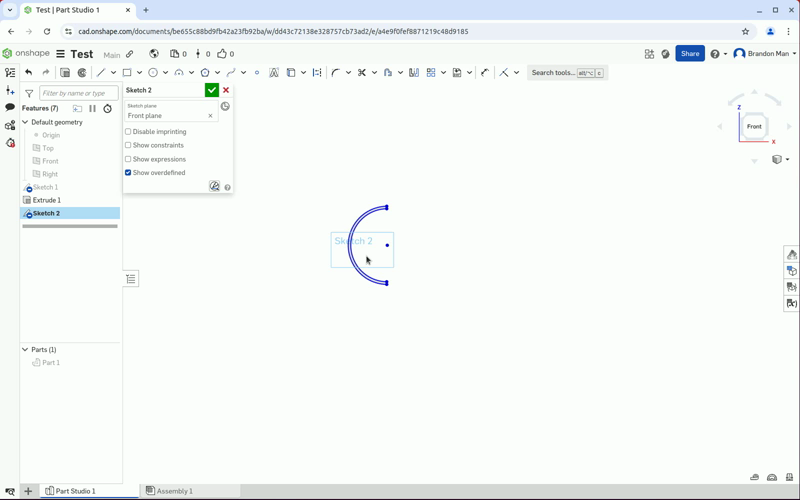
mouse_move(73, 352)
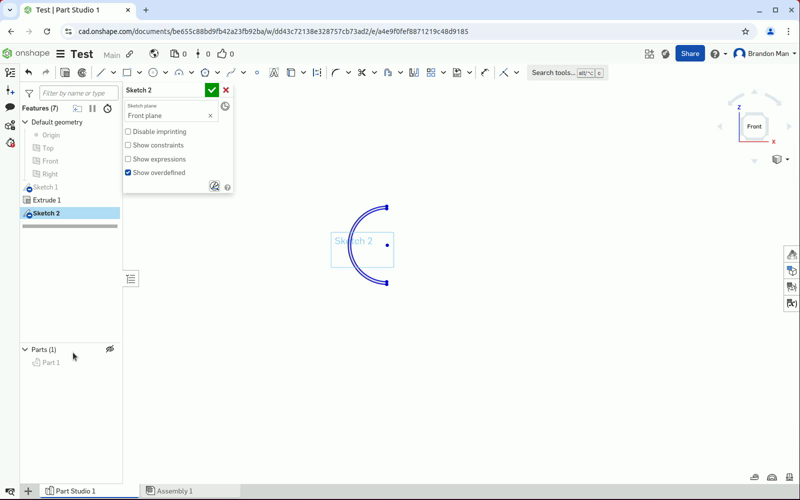
key(shift+y)
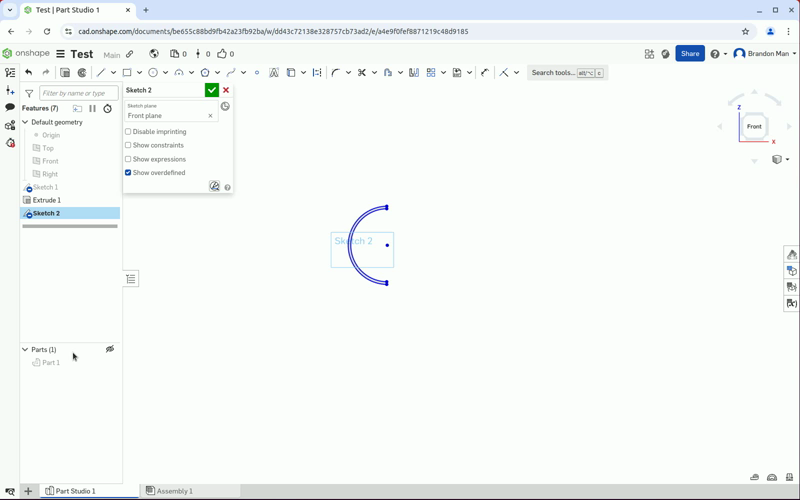
key(shift+e)
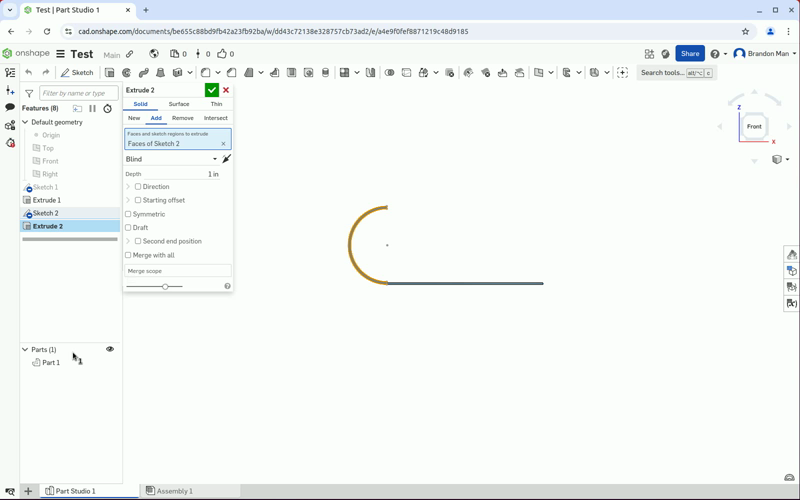
mouse_move(143, 106)
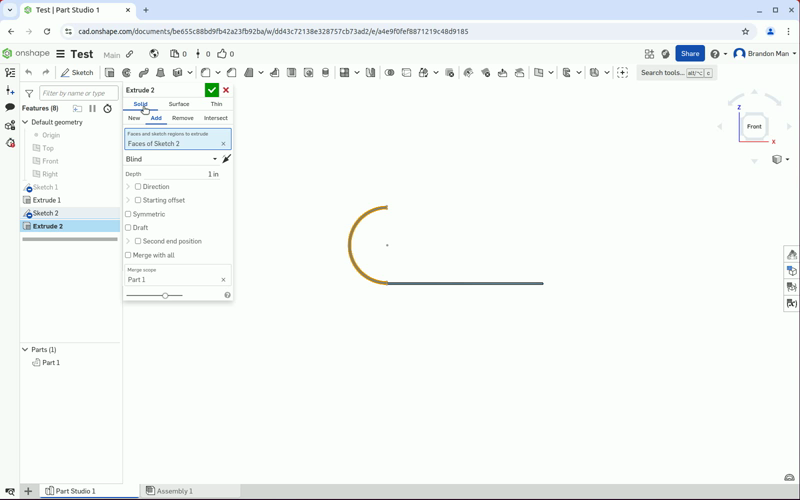
click(143, 106)
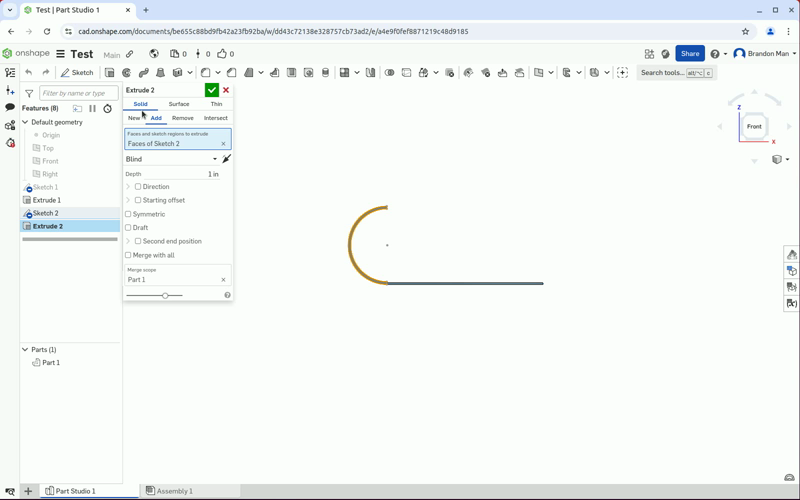
mouse_move(137, 120)
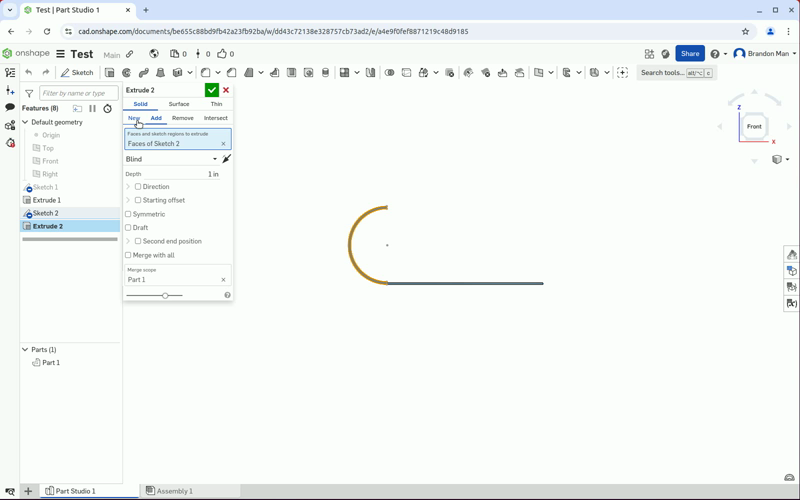
click(137, 120)
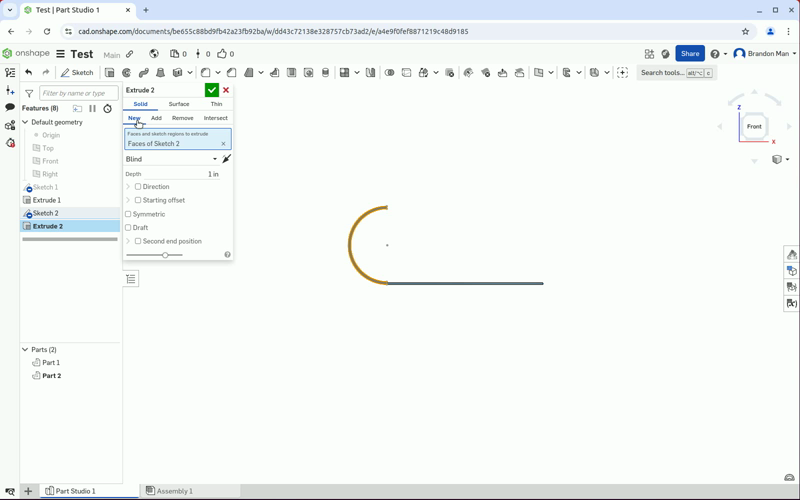
key(tab, 4)
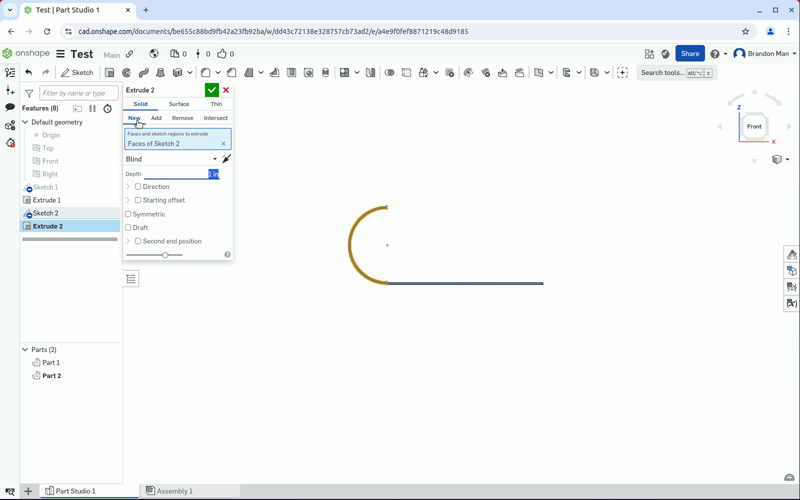
text(21.423)
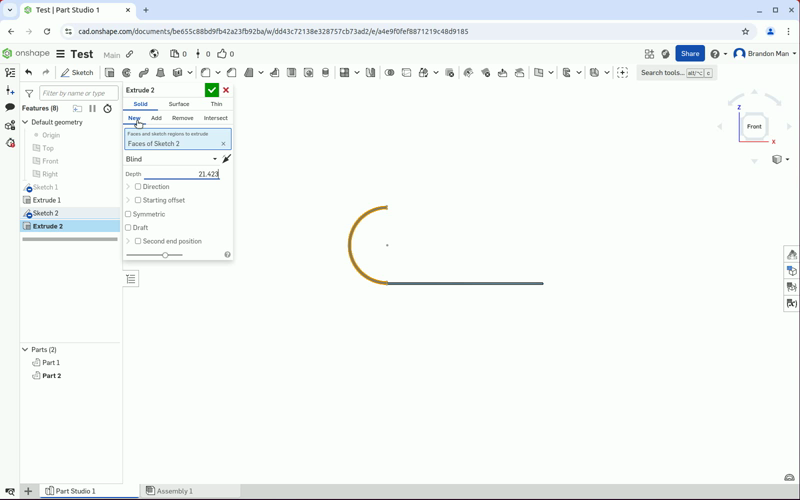
key(enter)
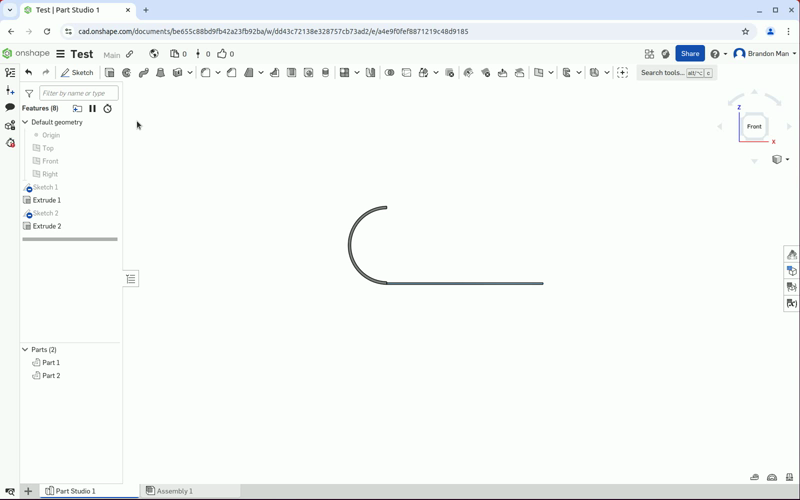
key(shift+h)
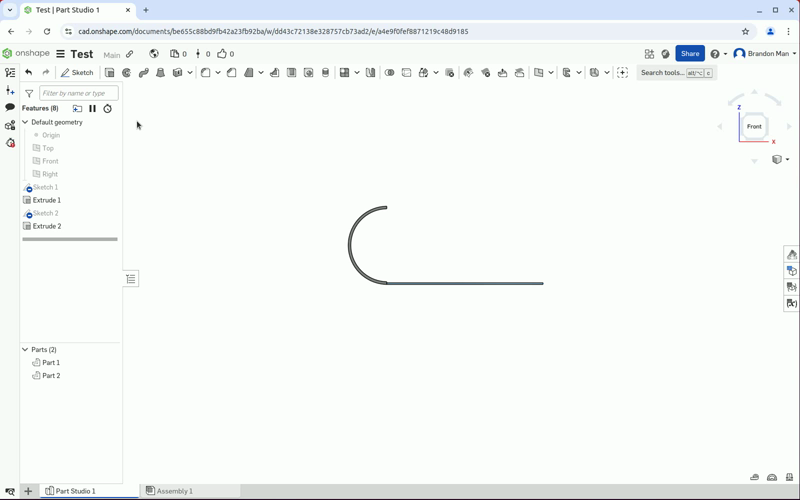
key(shift+h)
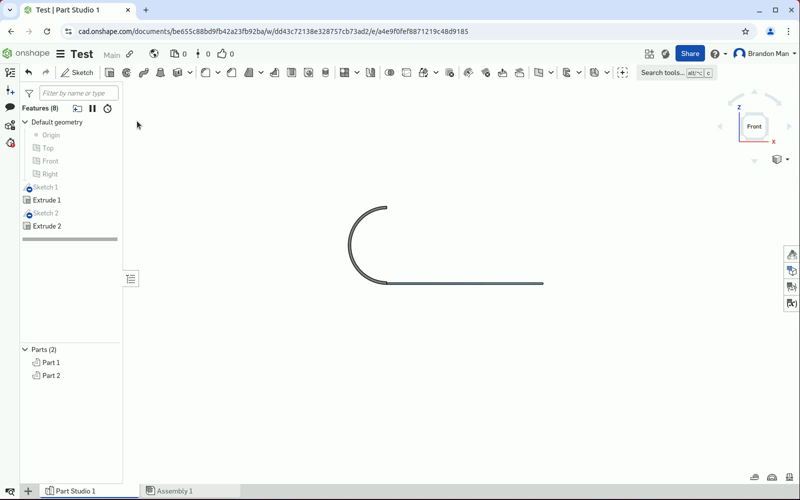
mouse_move(73, 189)
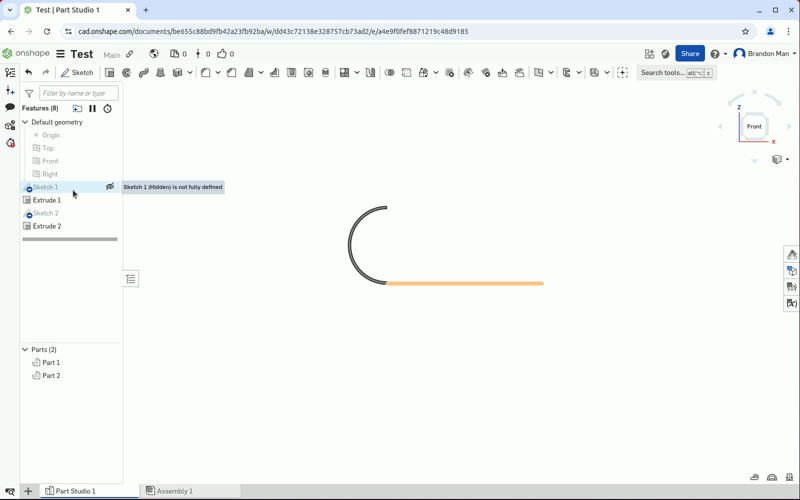
click(73, 189)
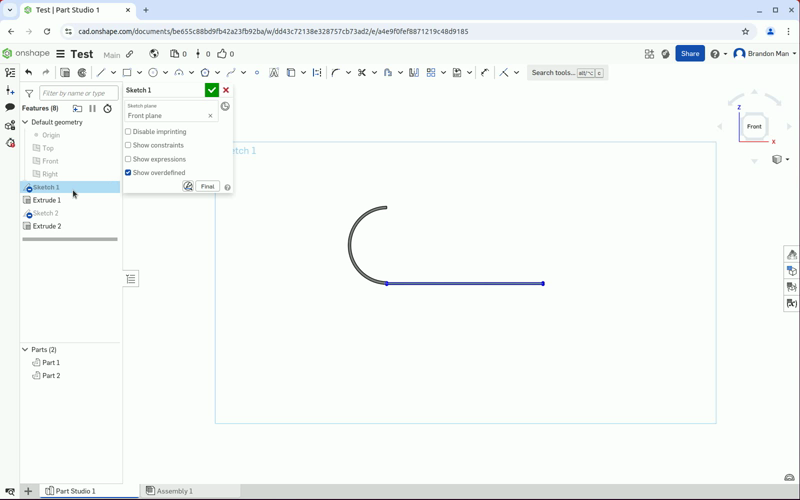
mouse_move(229, 92)
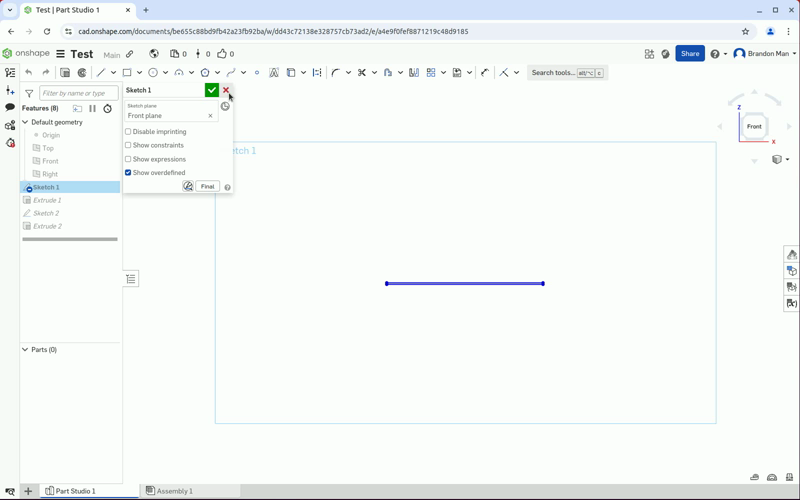
click(229, 92)
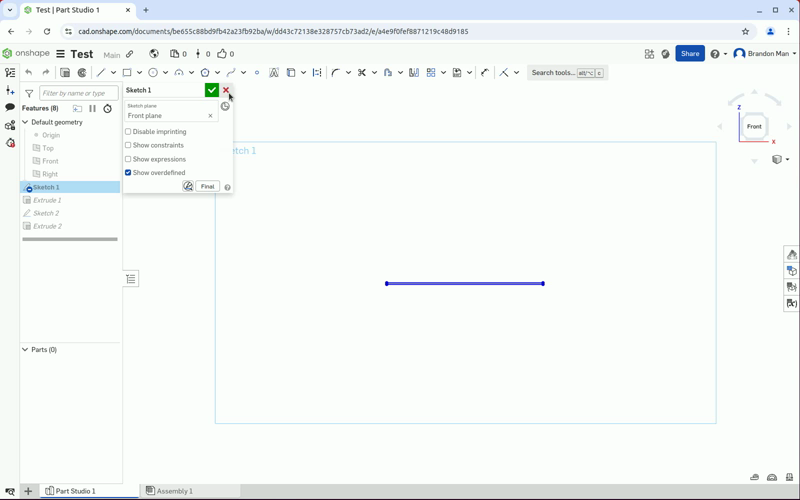
key(shift+s)
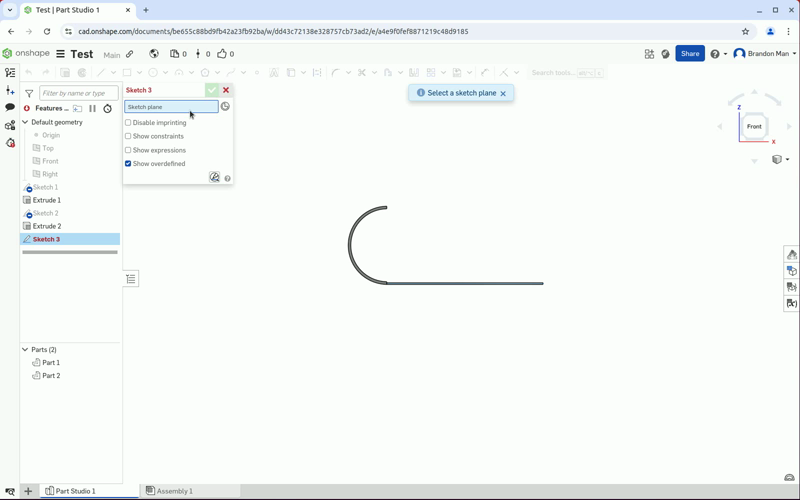
mouse_move(73, 163)
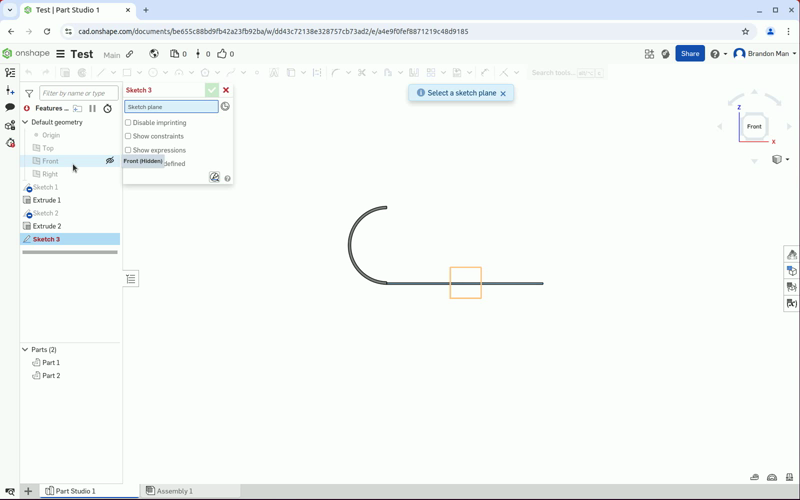
click(73, 163)
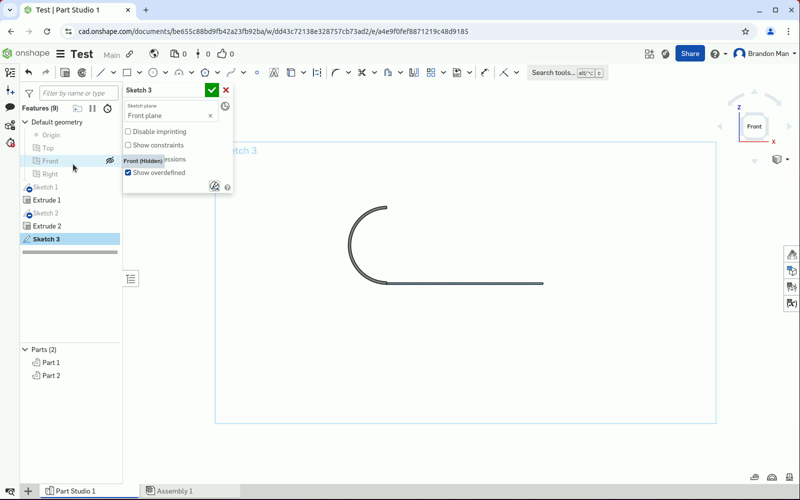
mouse_move(73, 352)
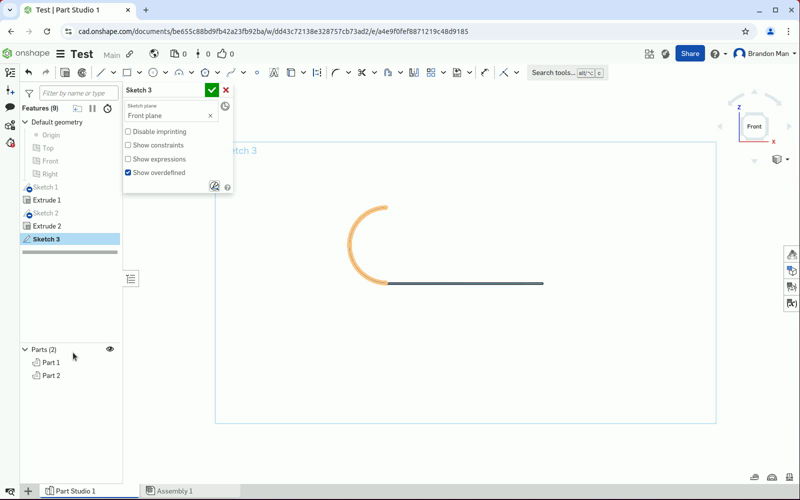
key(y)
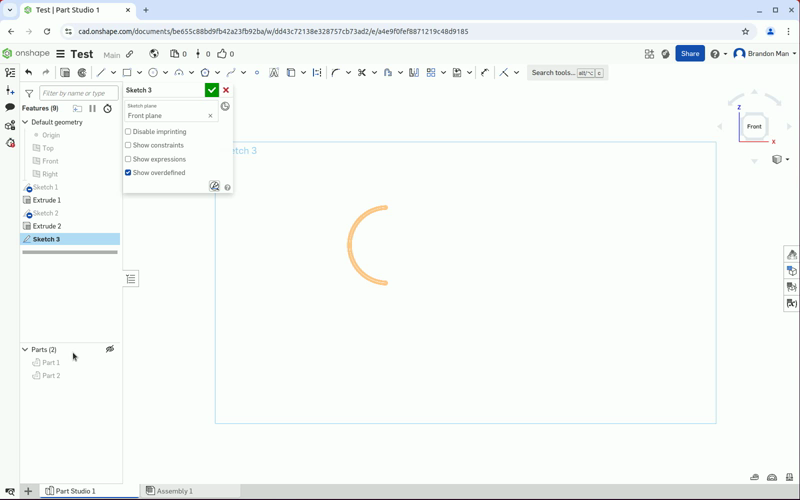
key(a)
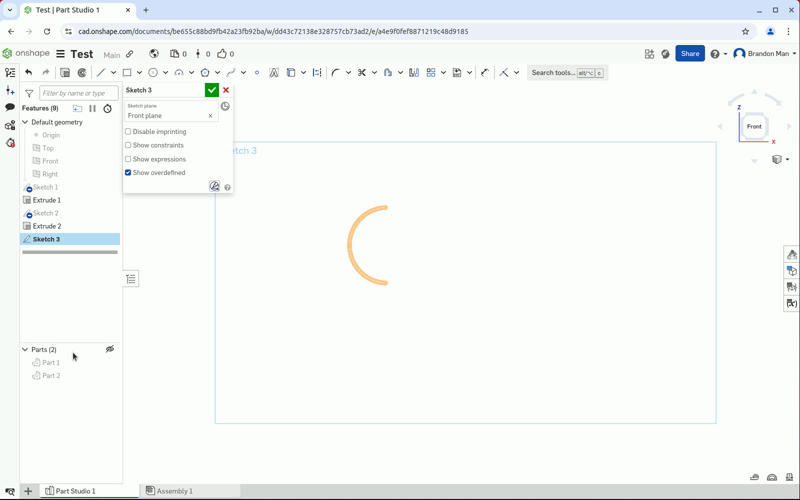
key_down(shift)
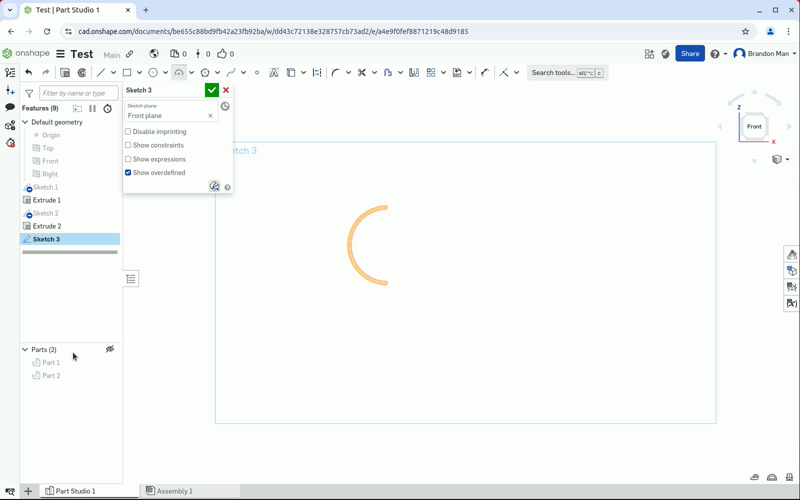
mouse_move(534, 284)
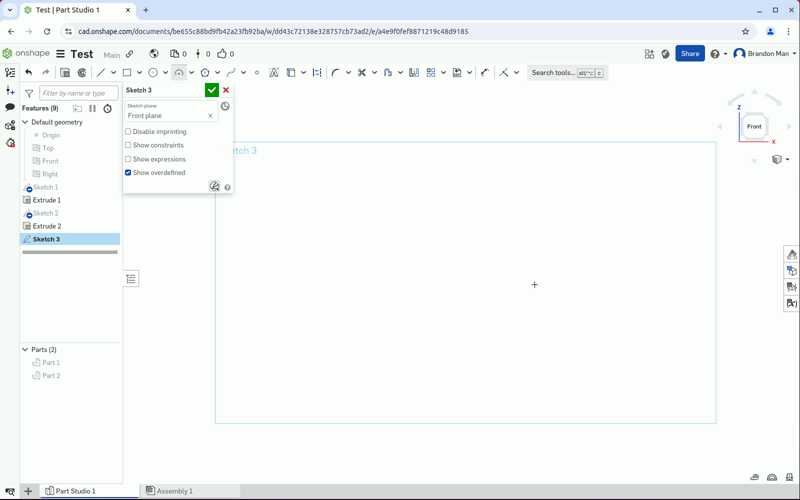
click(534, 284)
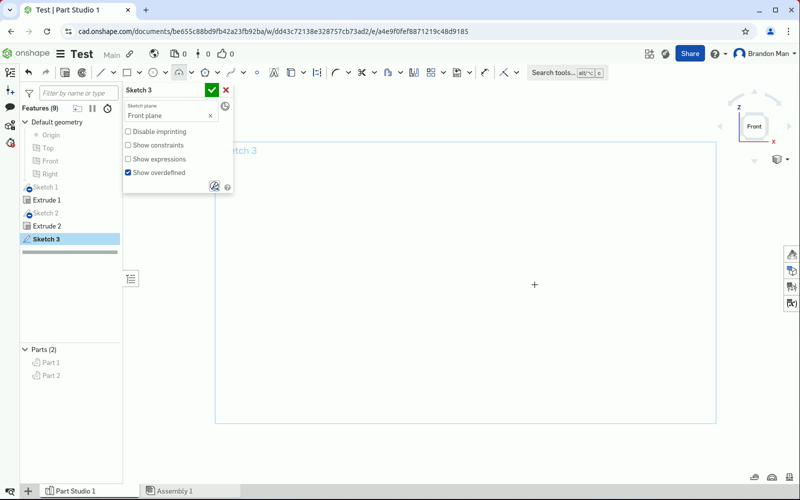
key_up(shift)
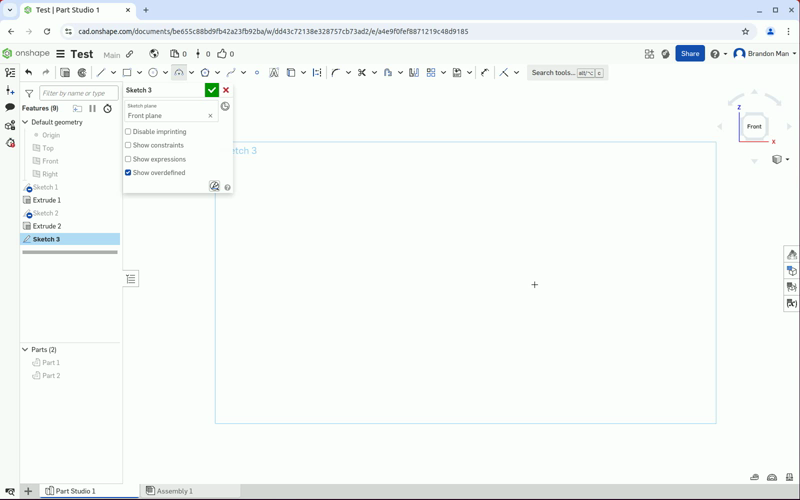
key_down(shift)
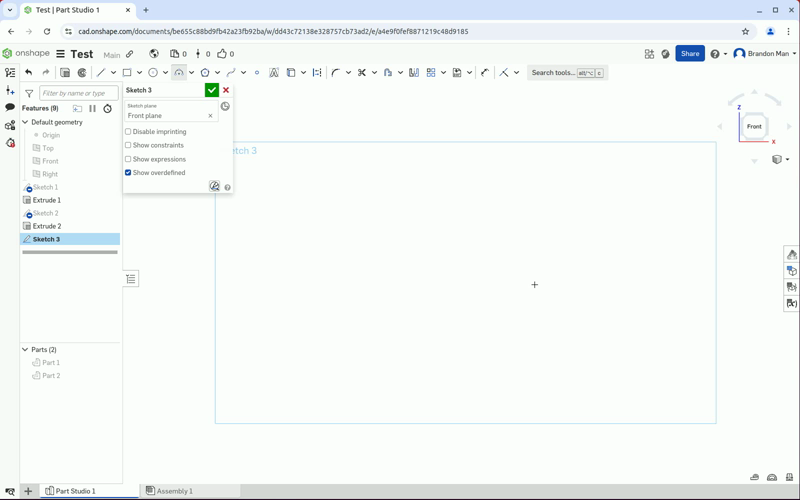
mouse_move(534, 206)
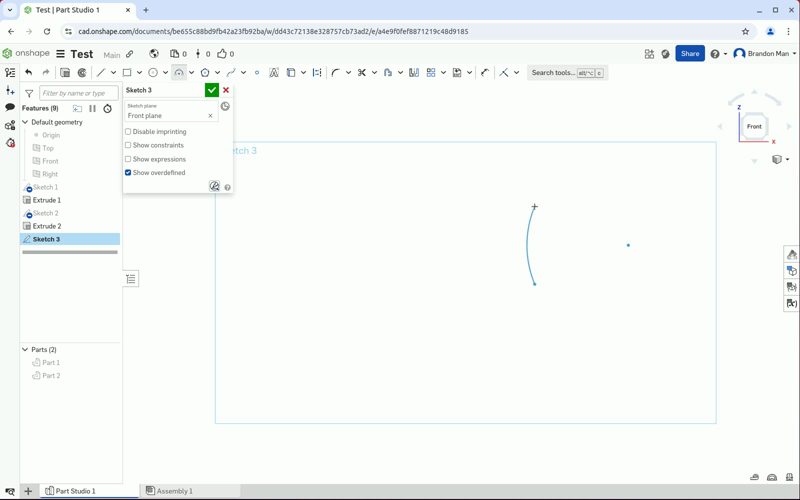
click(534, 206)
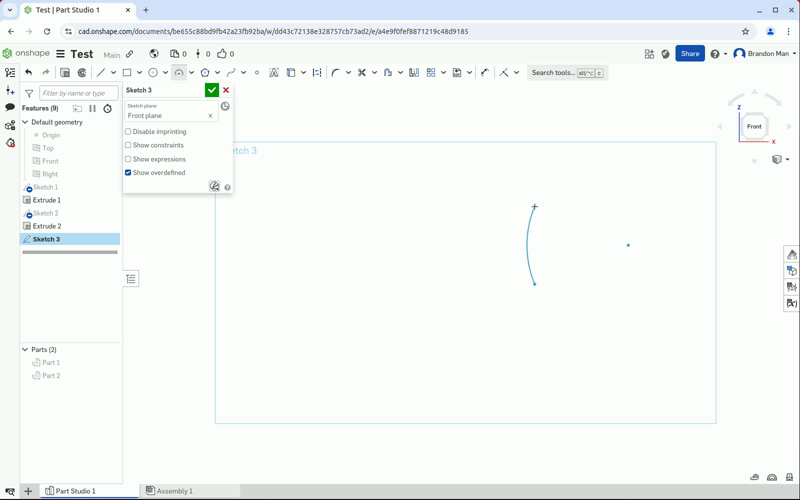
mouse_move(573, 245)
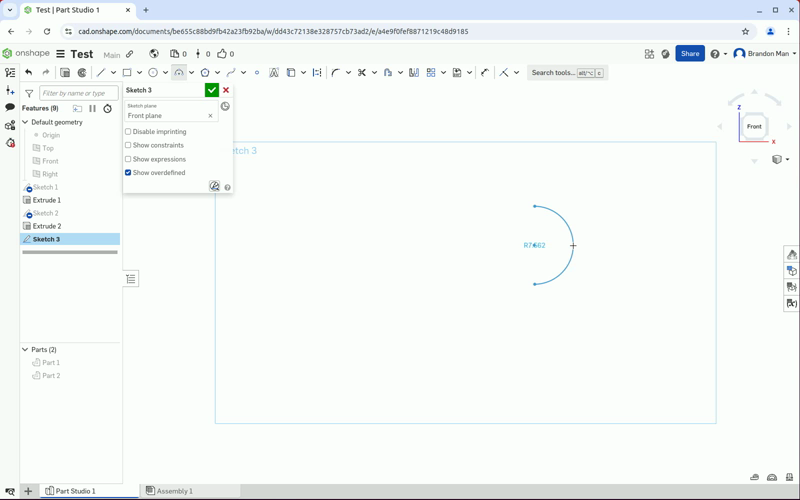
click(573, 245)
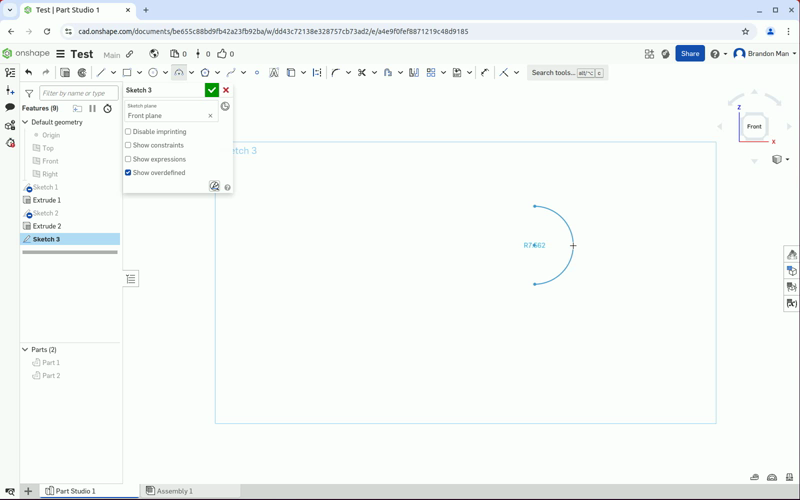
key_up(shift)
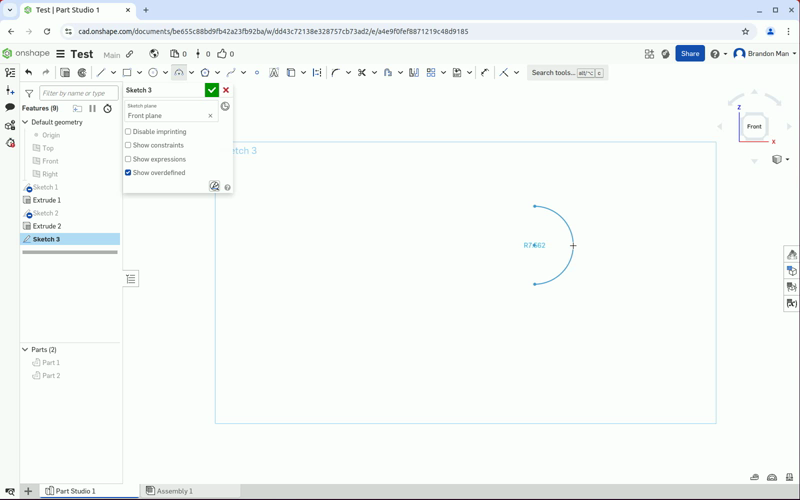
key(esc)
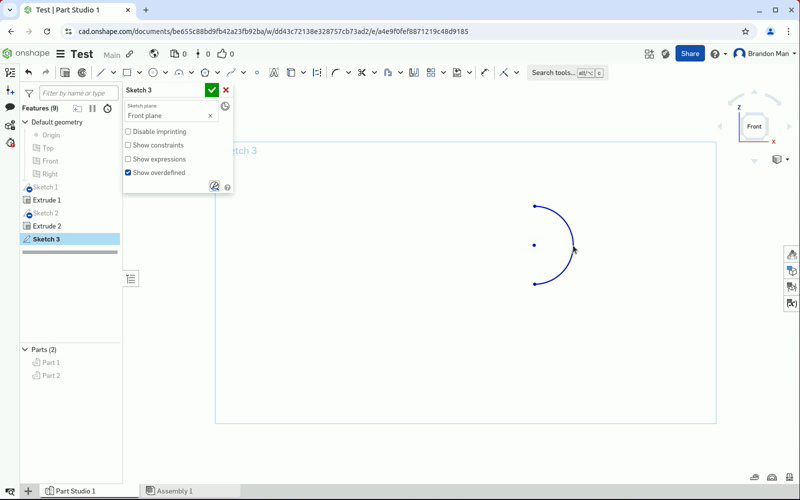
key(l)
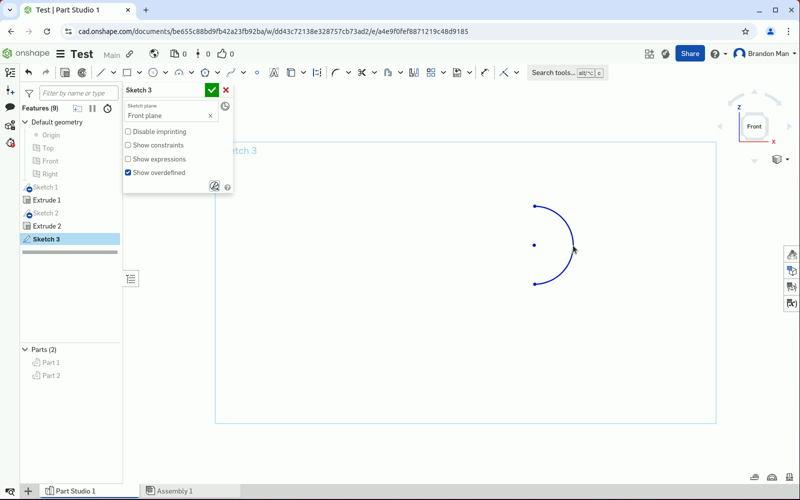
mouse_move(534, 206)
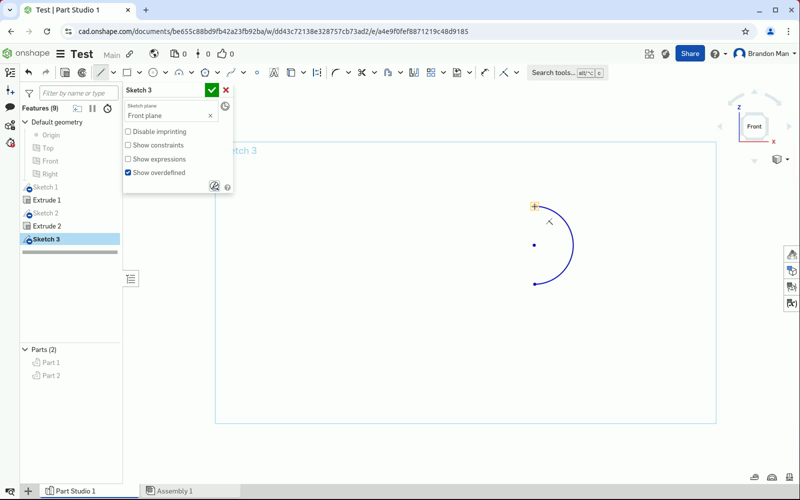
click(534, 206)
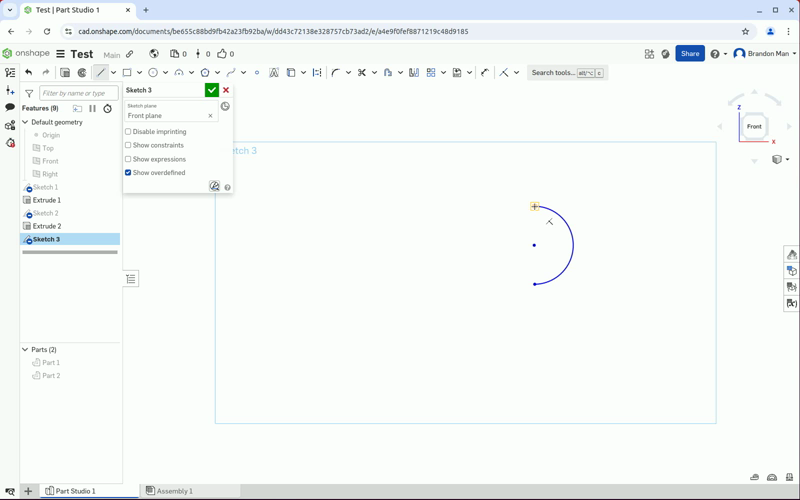
key_down(shift)
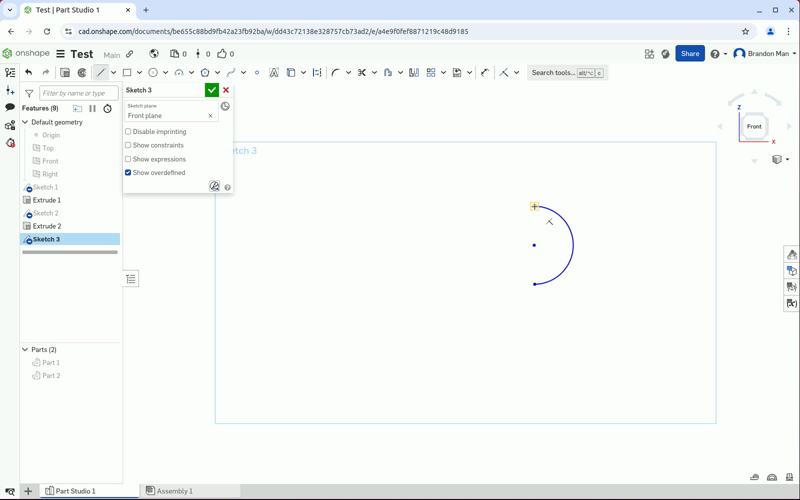
mouse_move(564, 206)
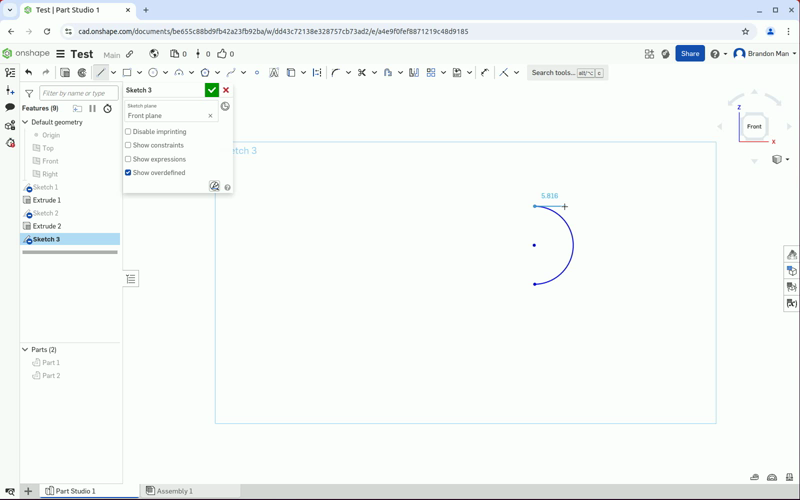
mouse_move(534, 208)
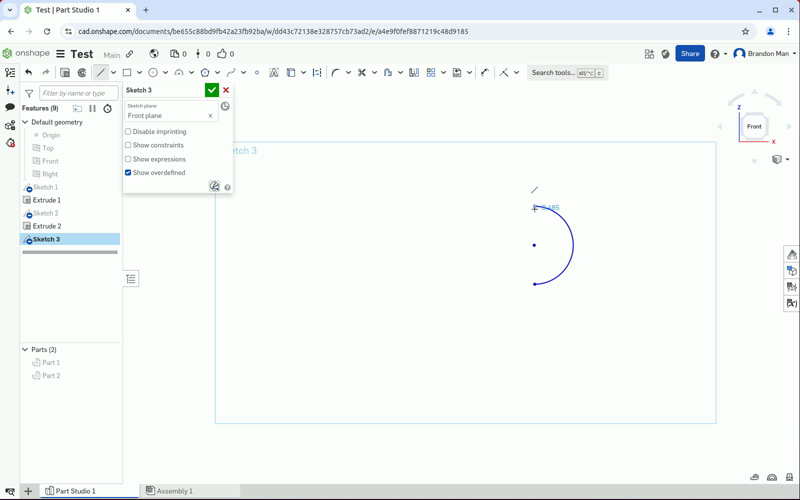
scroll(6)
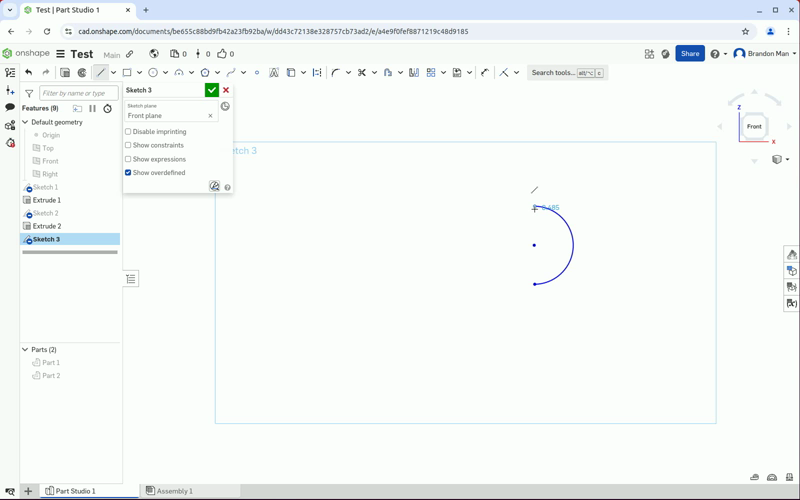
scroll(6)
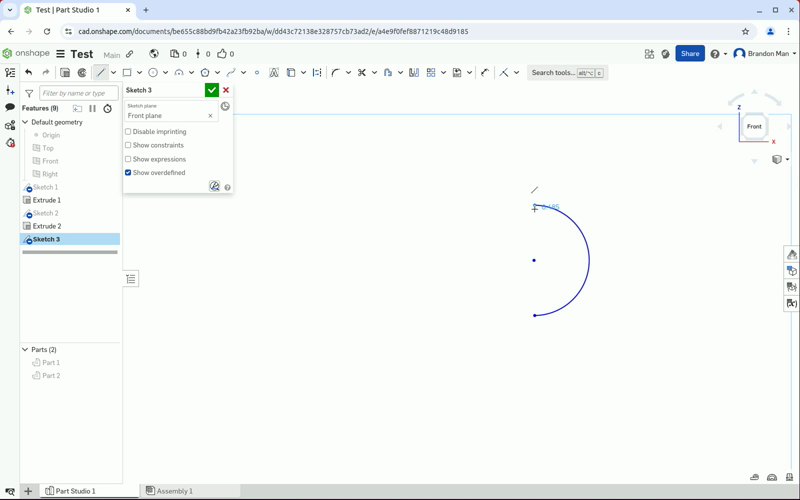
scroll(6)
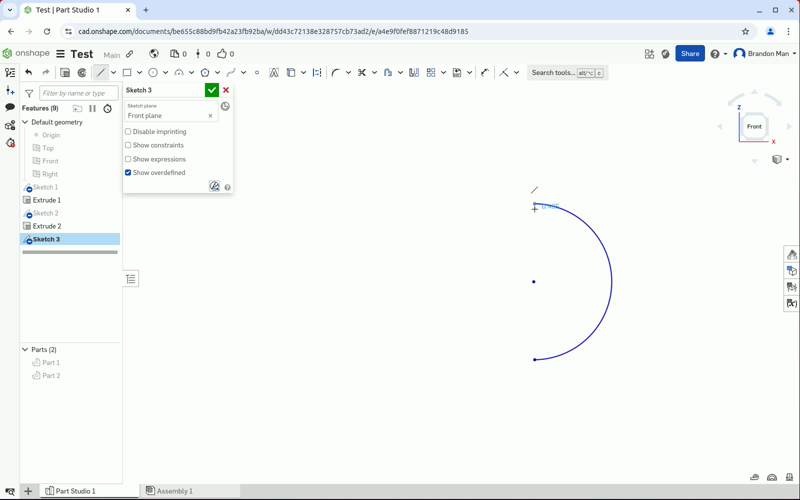
scroll(6)
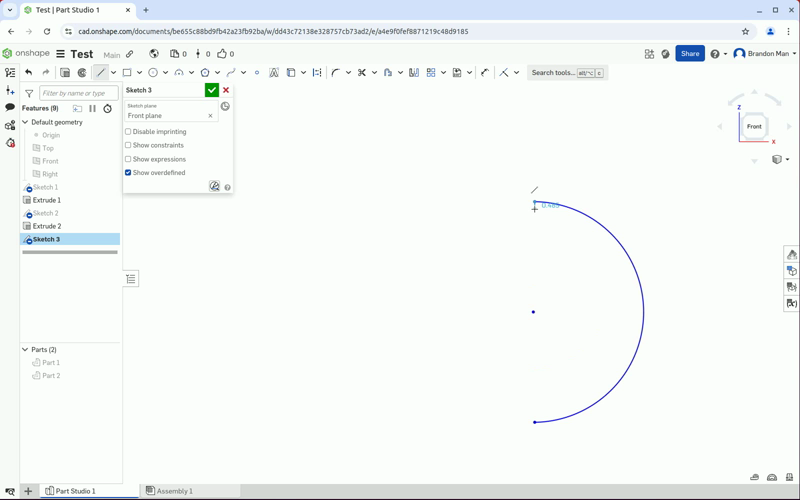
scroll(6)
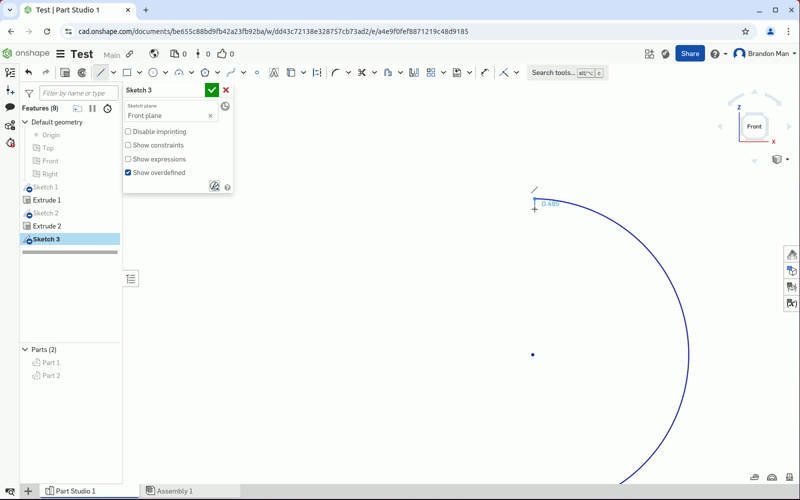
scroll(6)
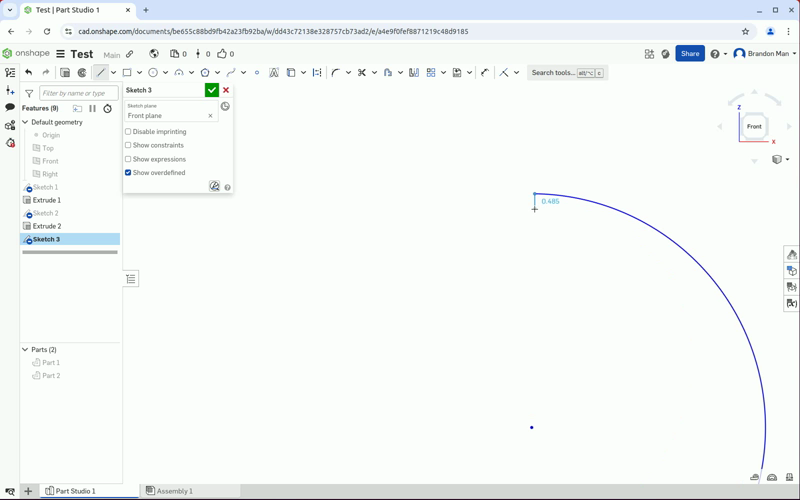
scroll(6)
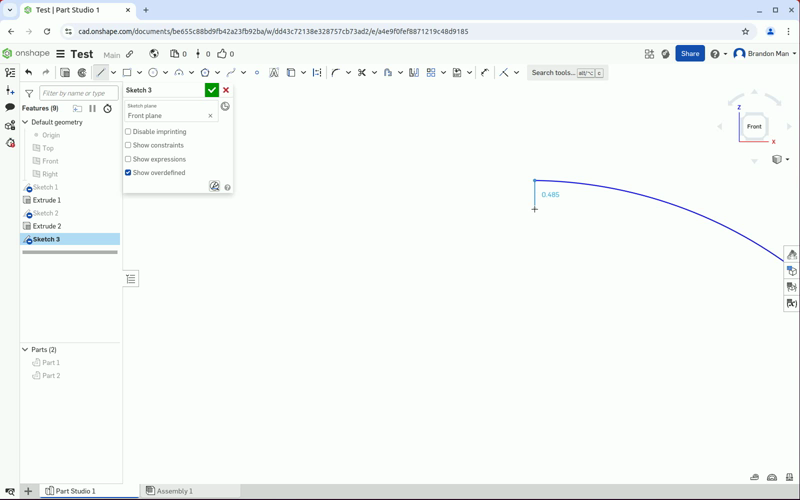
click(534, 208)
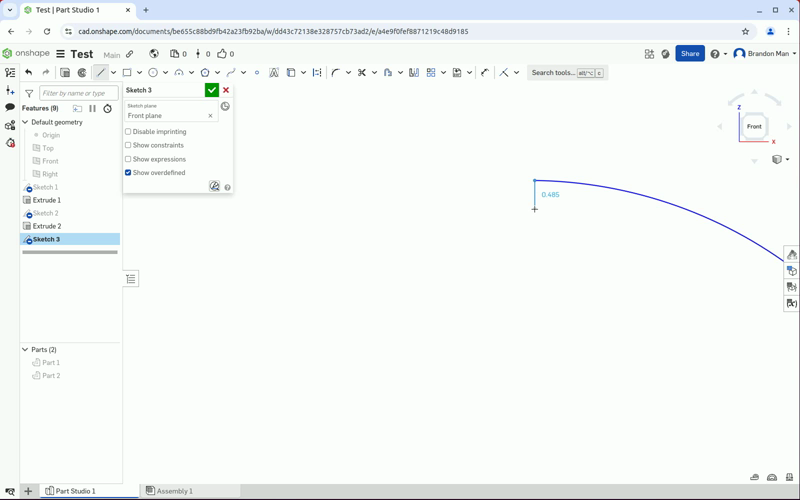
scroll(-6)
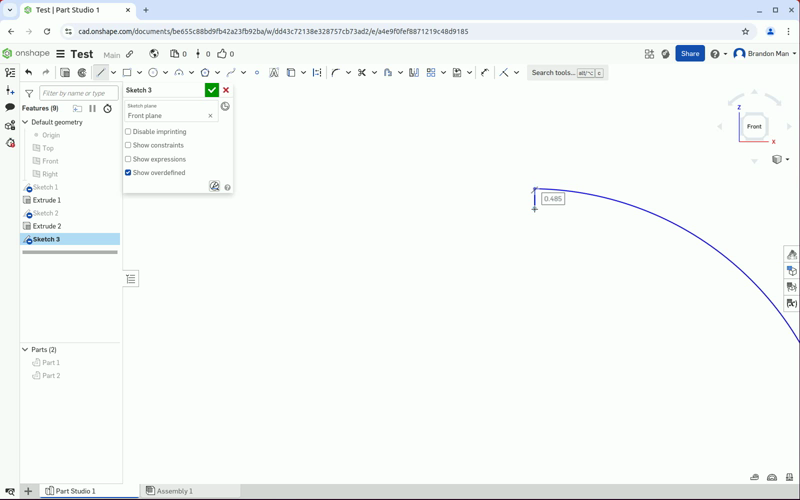
scroll(-6)
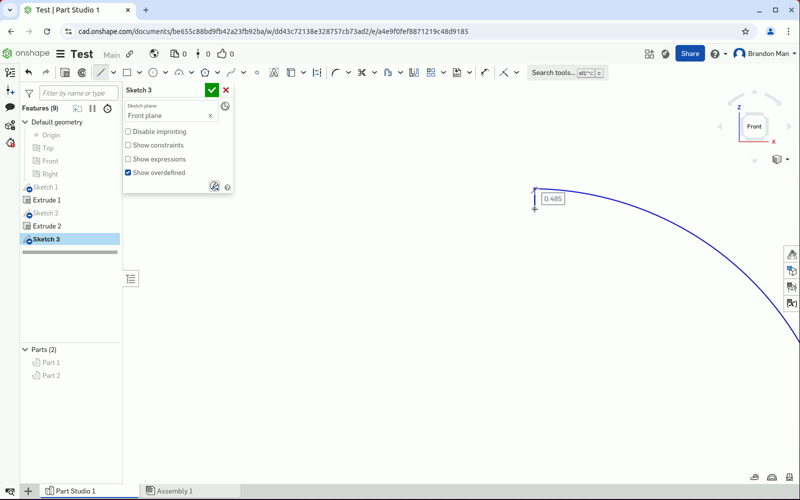
scroll(-6)
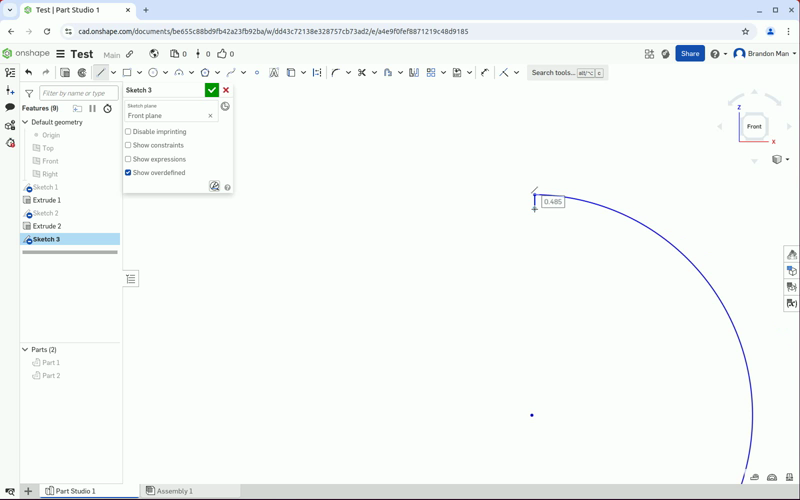
scroll(-6)
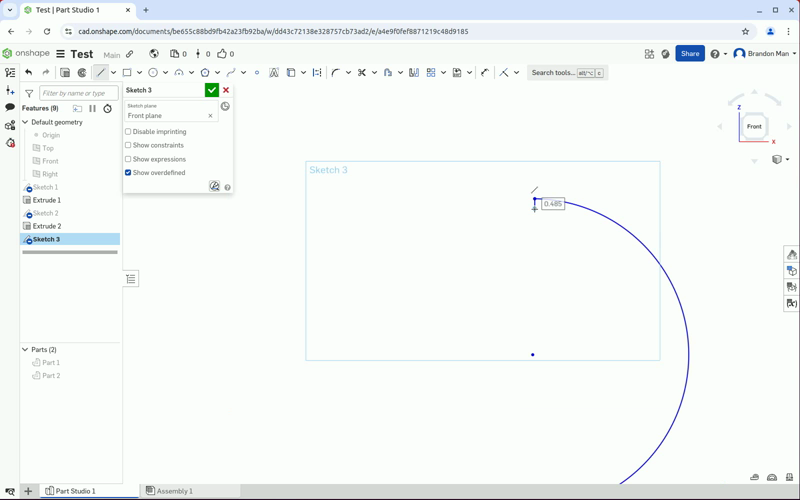
scroll(-6)
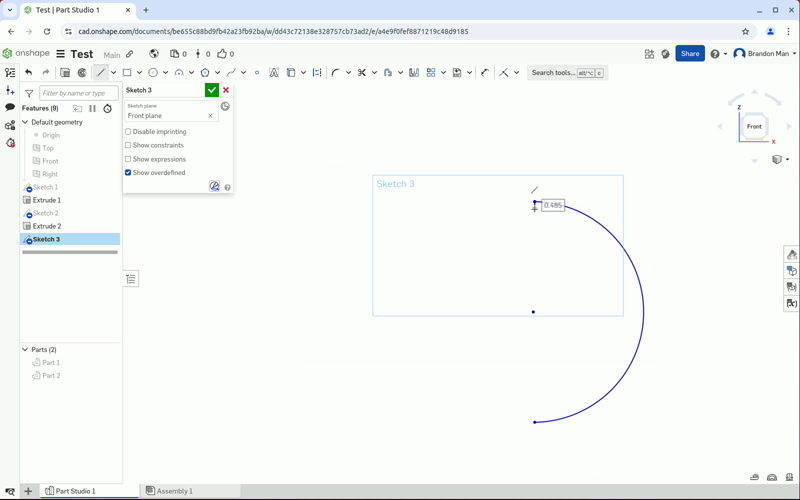
scroll(-6)
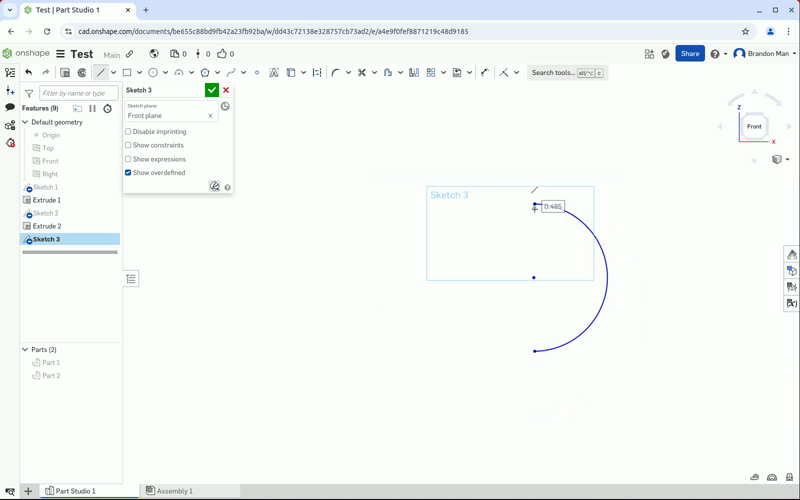
scroll(-6)
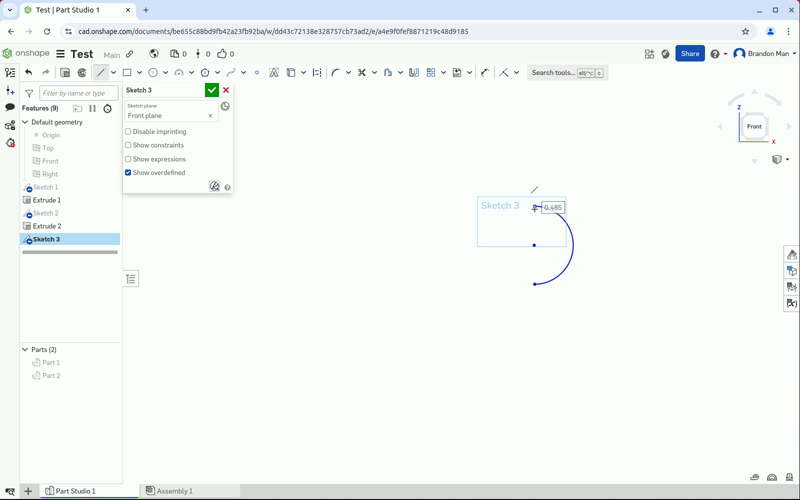
key_up(shift)
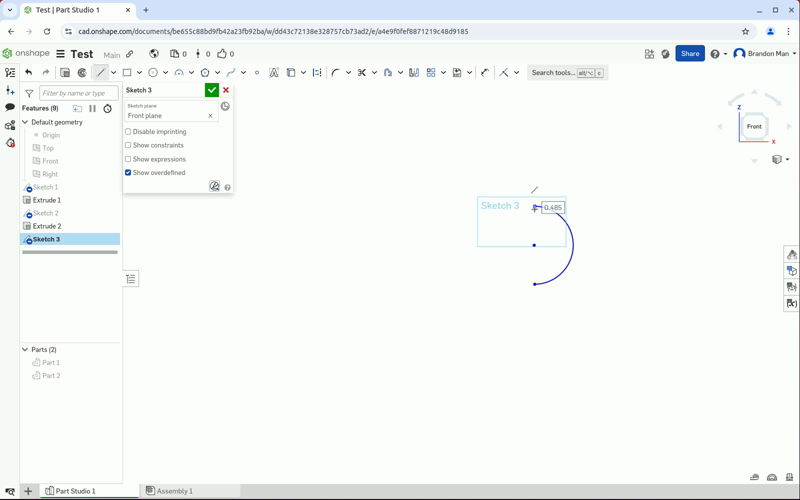
key(esc)
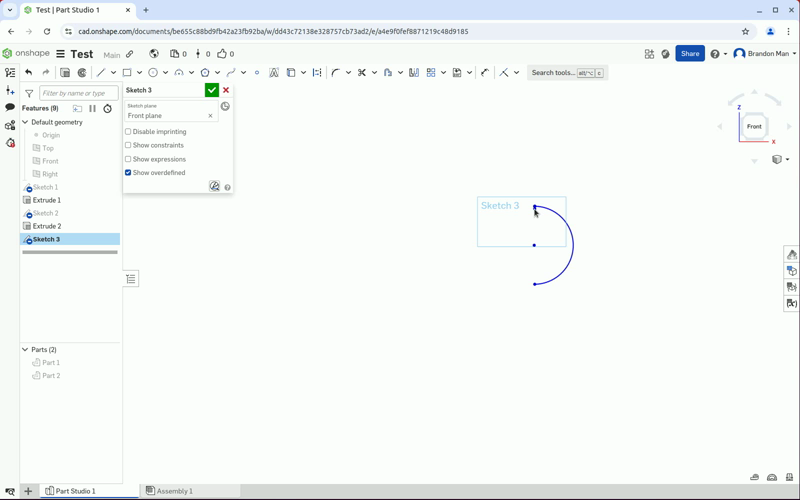
key(a)
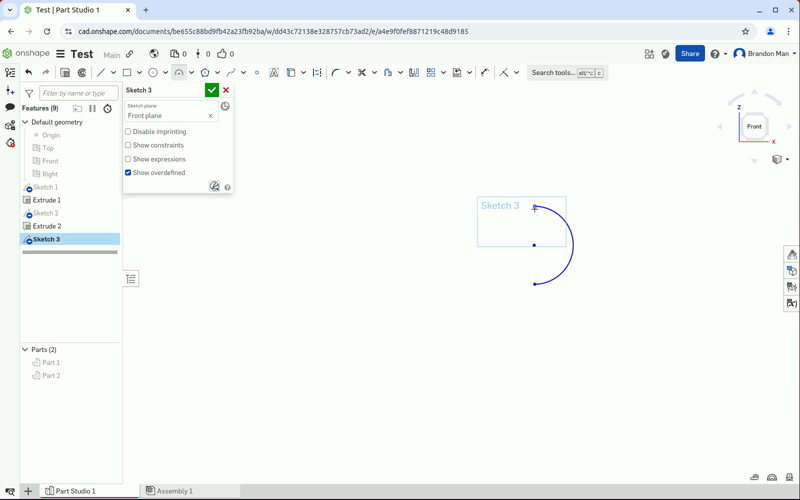
mouse_move(534, 208)
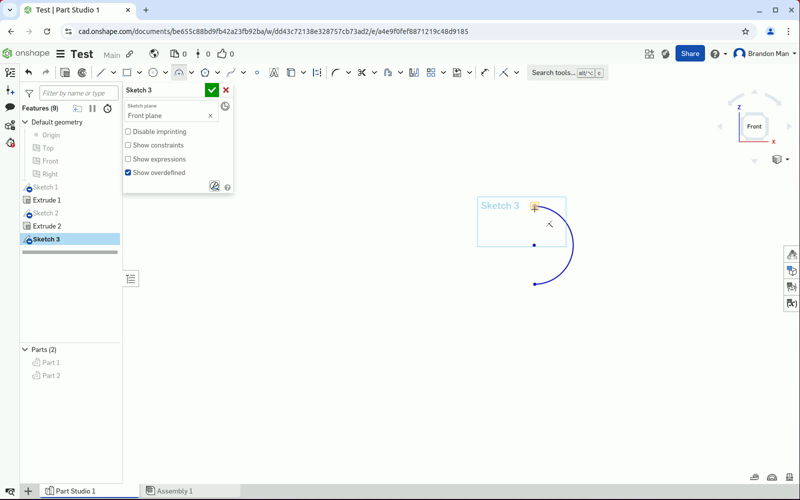
scroll(6)
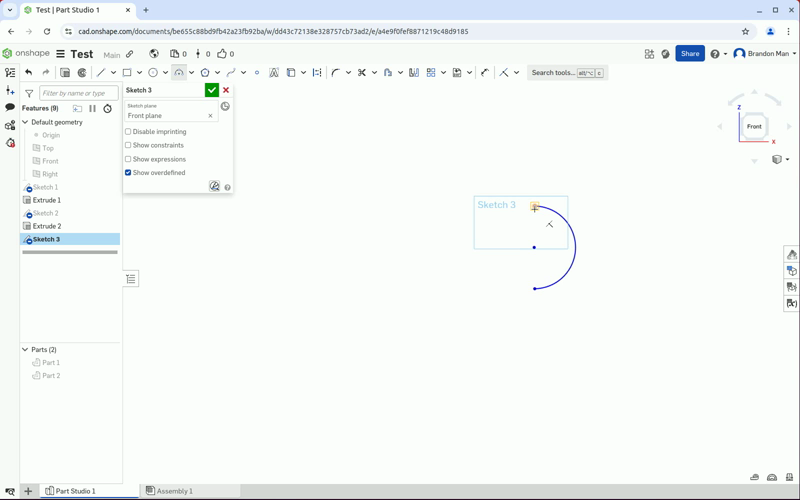
scroll(6)
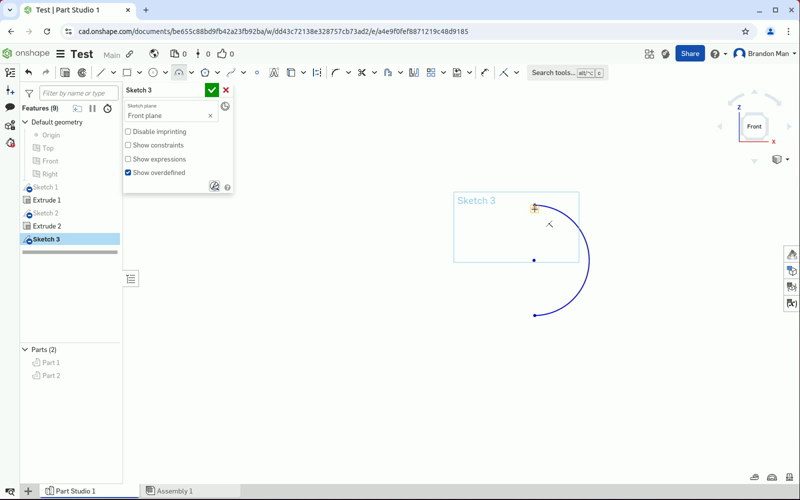
scroll(6)
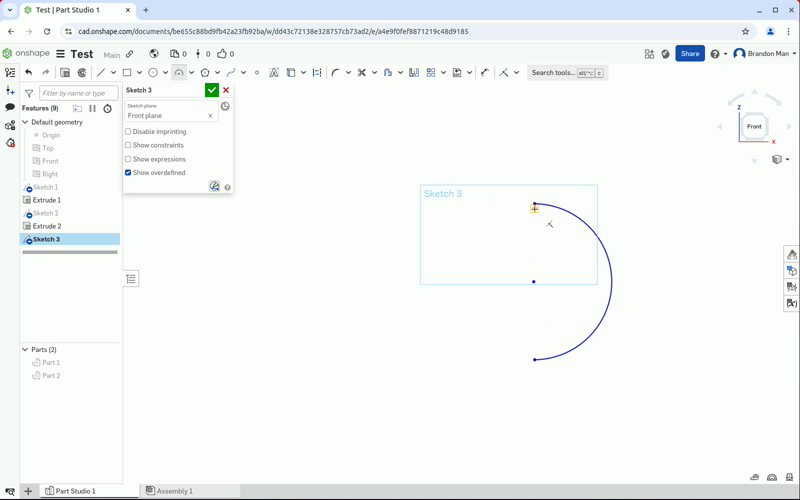
scroll(6)
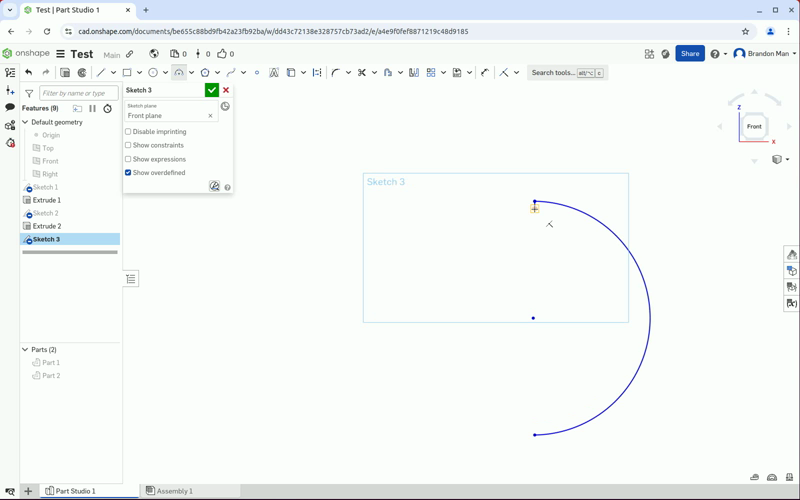
scroll(6)
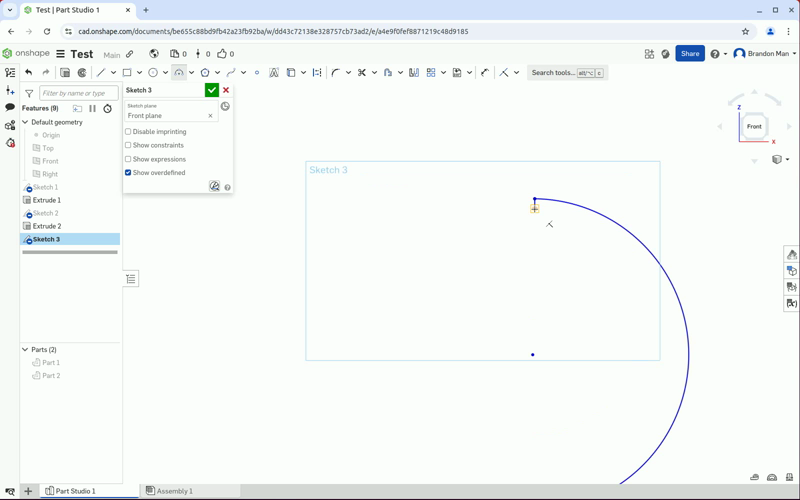
scroll(6)
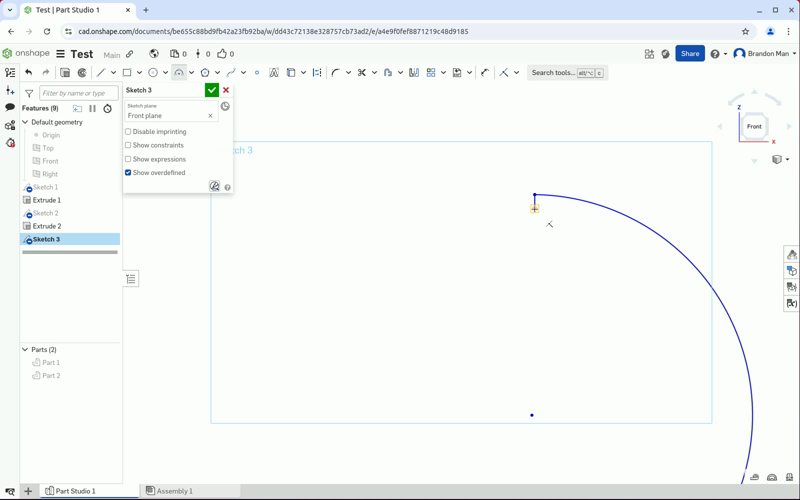
scroll(6)
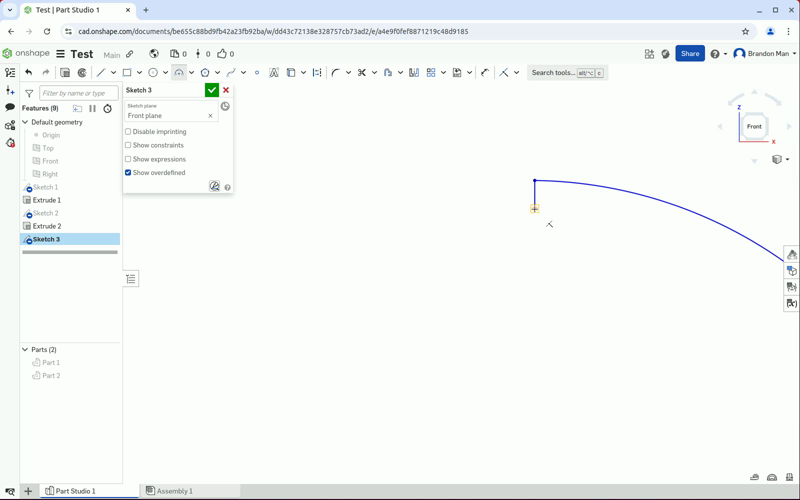
click(534, 208)
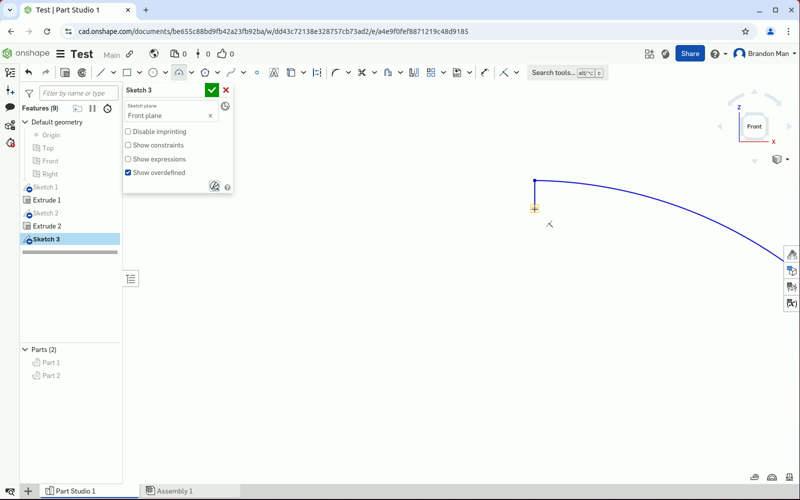
scroll(-6)
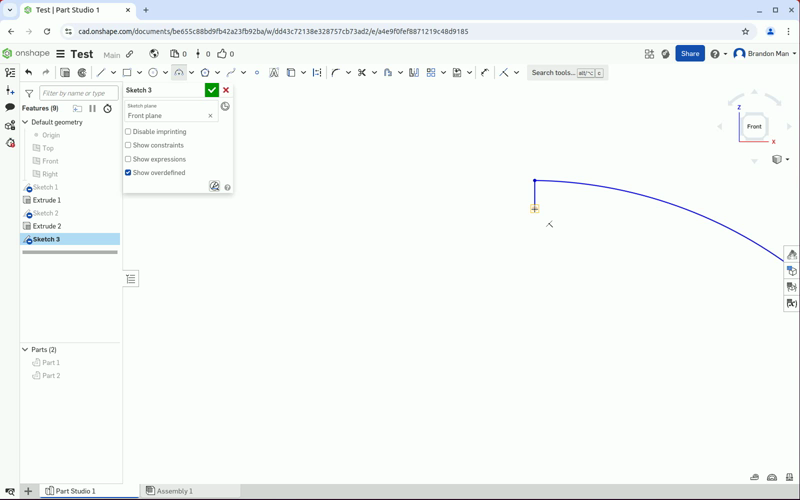
scroll(-6)
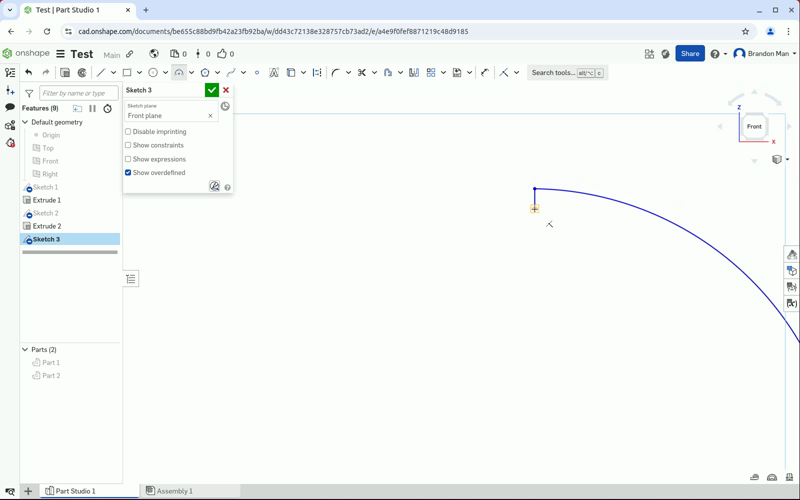
scroll(-6)
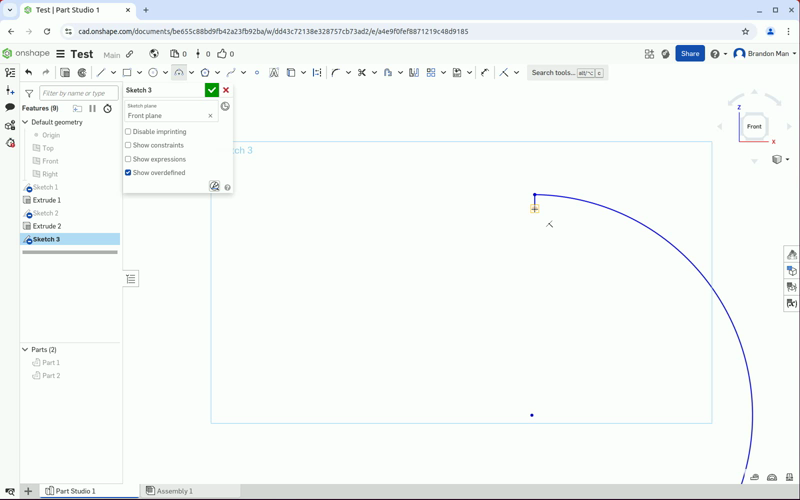
scroll(-6)
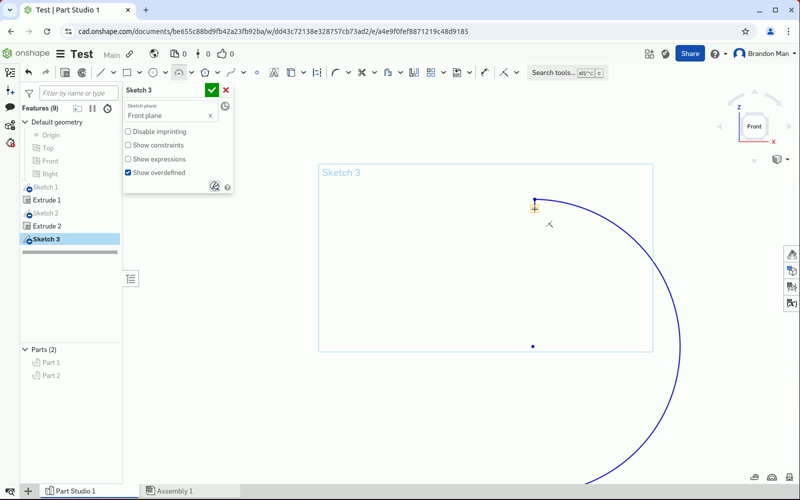
scroll(-6)
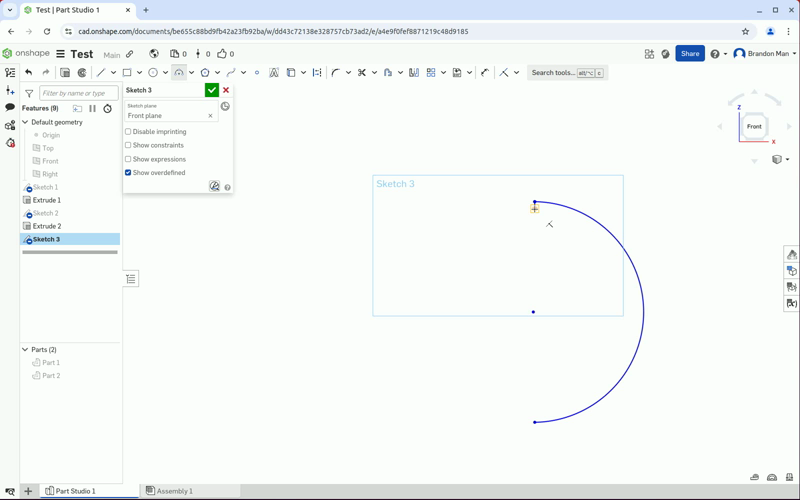
scroll(-6)
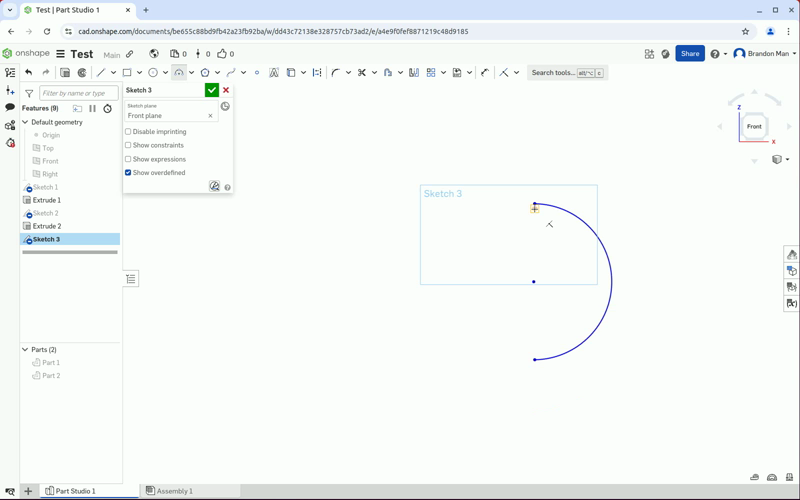
scroll(-6)
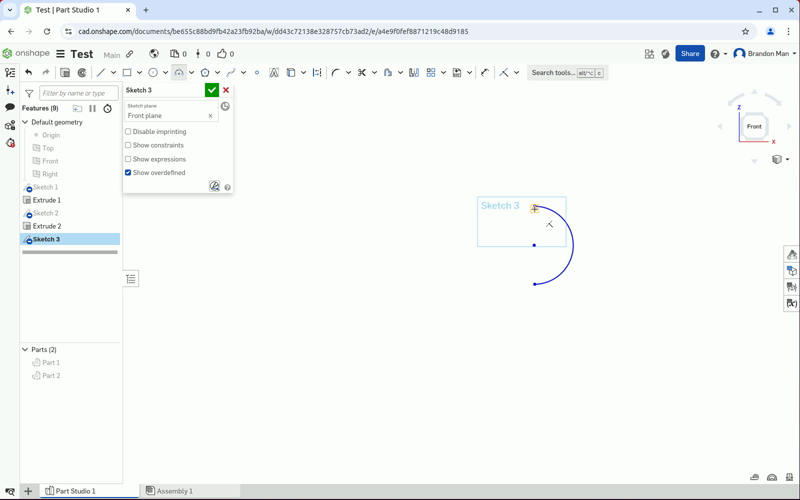
key_down(shift)
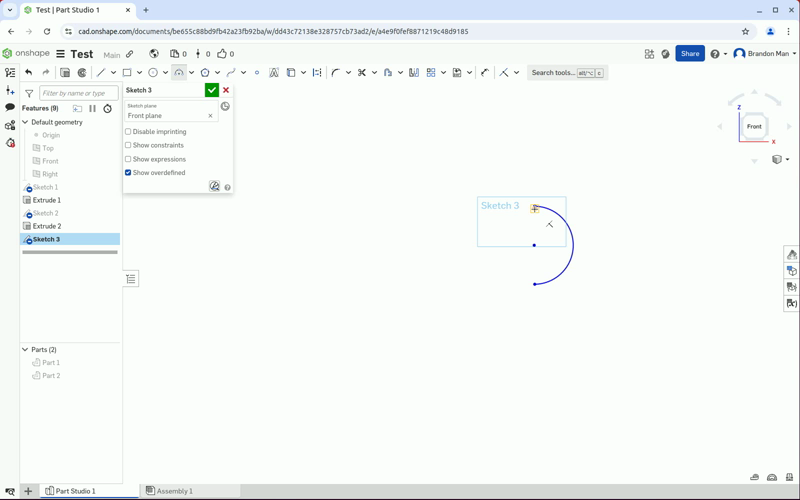
mouse_move(534, 281)
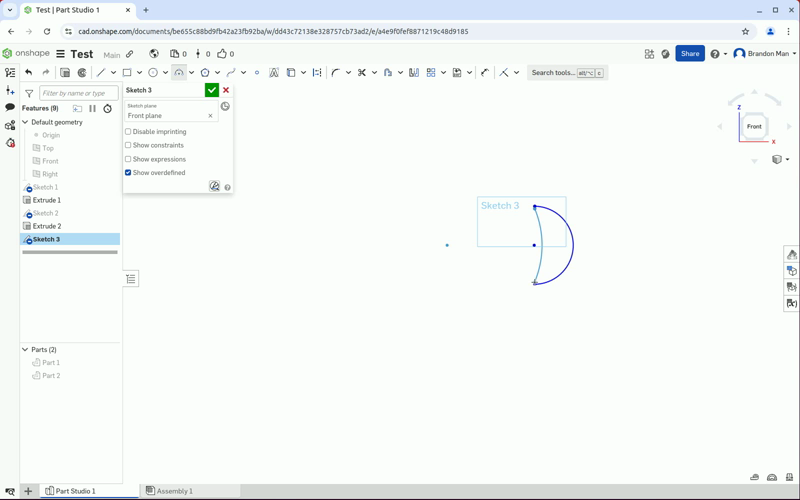
scroll(6)
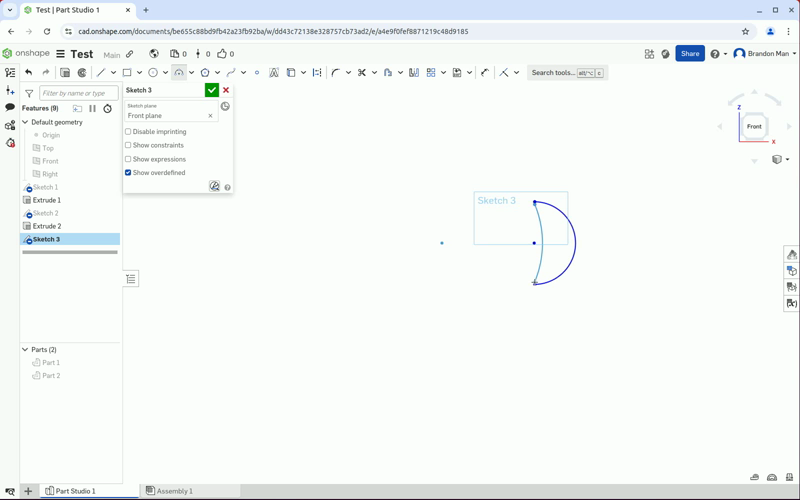
scroll(6)
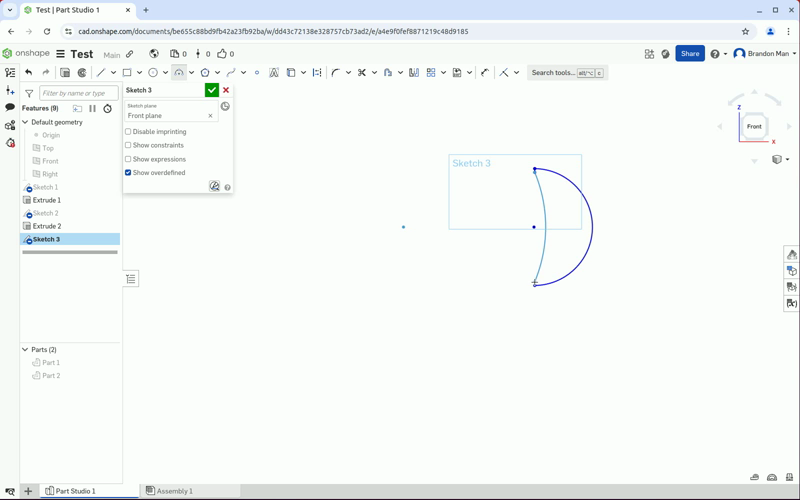
scroll(6)
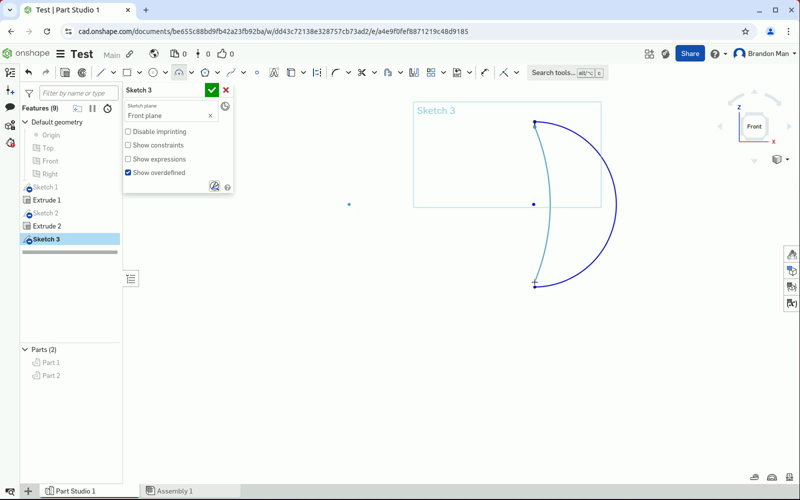
scroll(6)
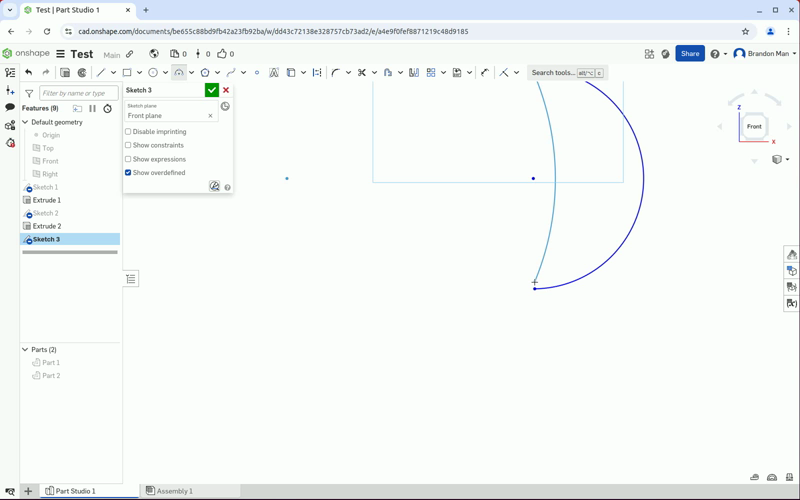
scroll(6)
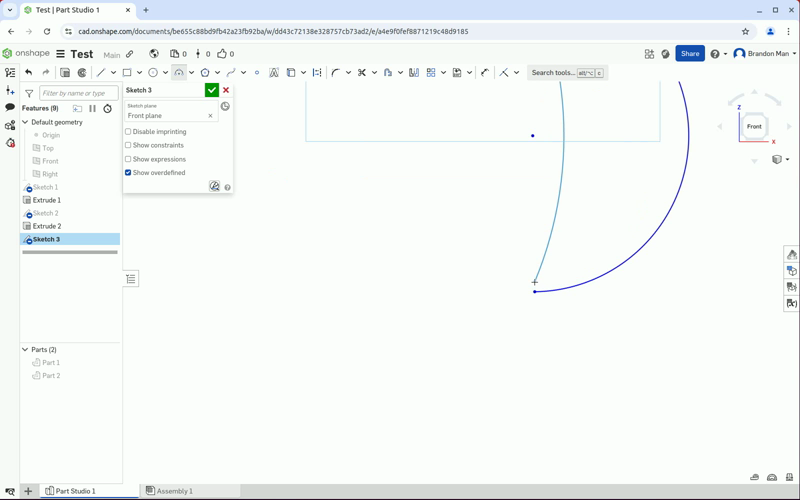
scroll(6)
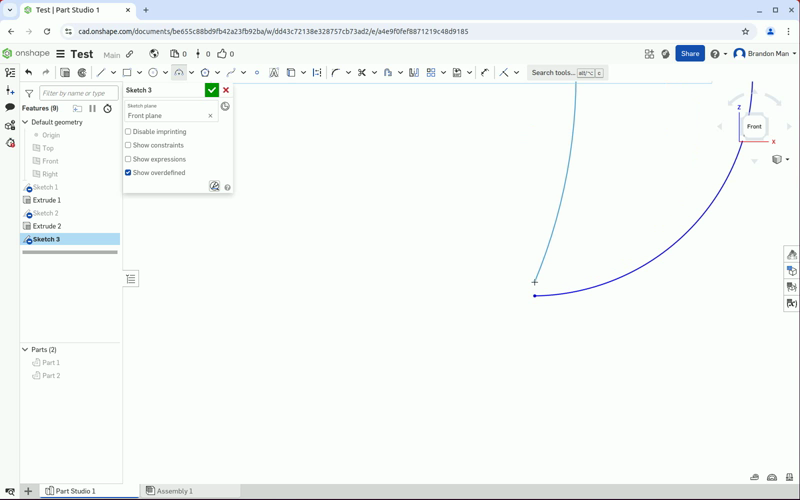
scroll(6)
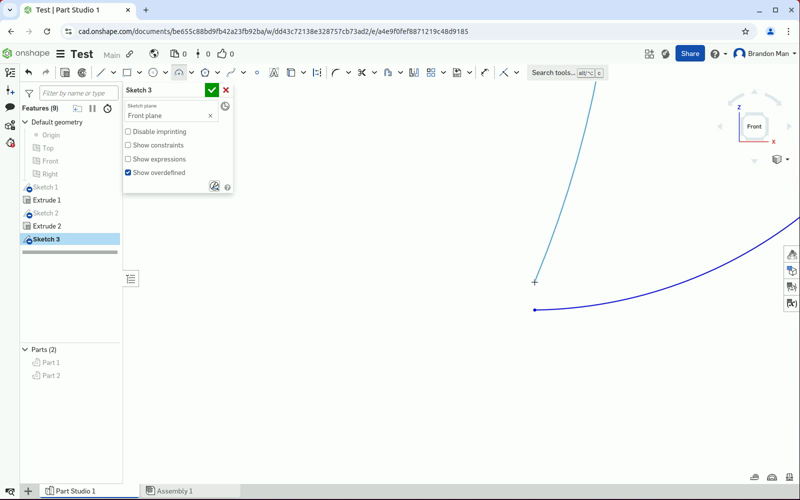
click(534, 281)
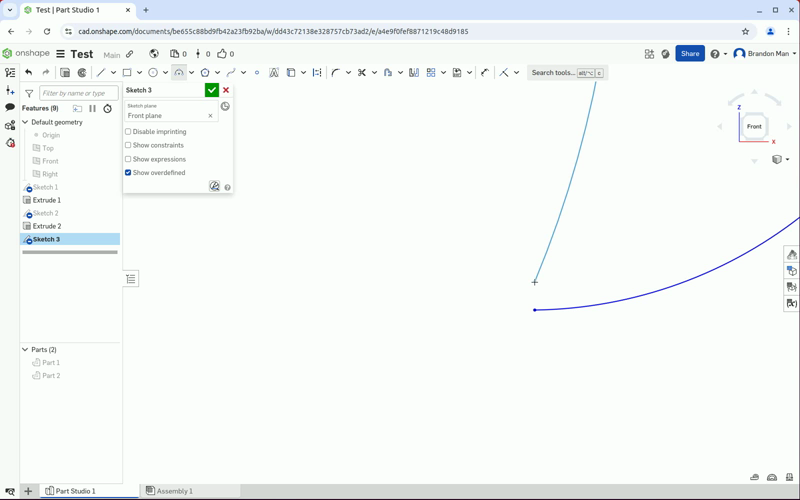
scroll(-6)
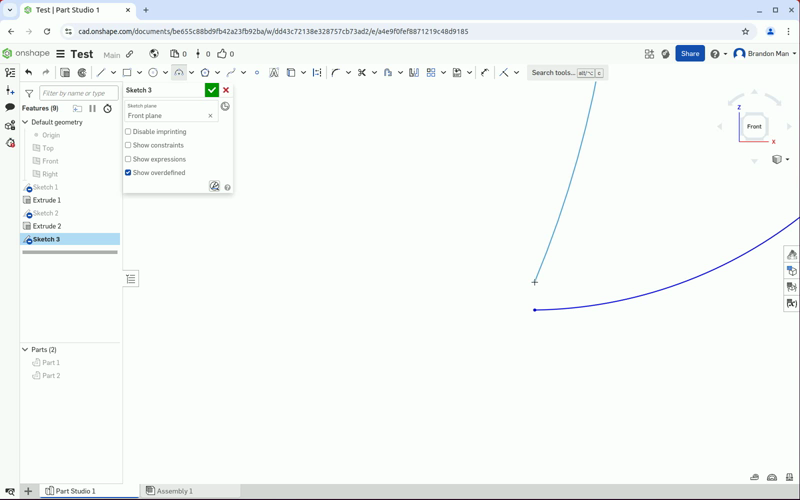
scroll(-6)
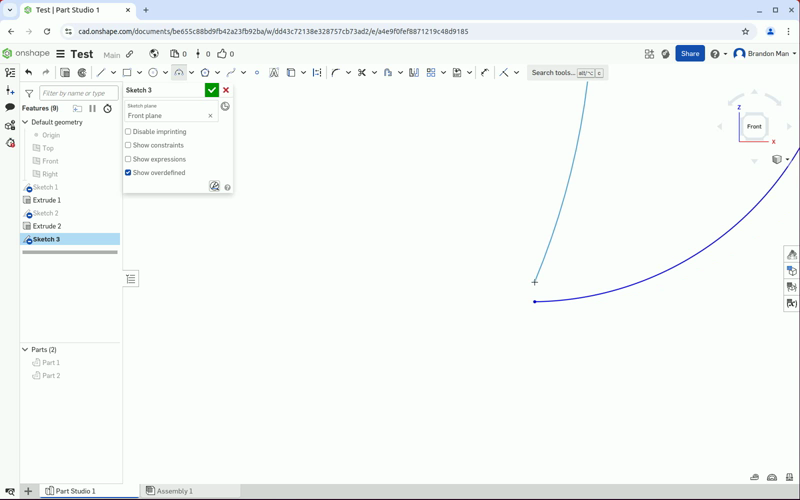
scroll(-6)
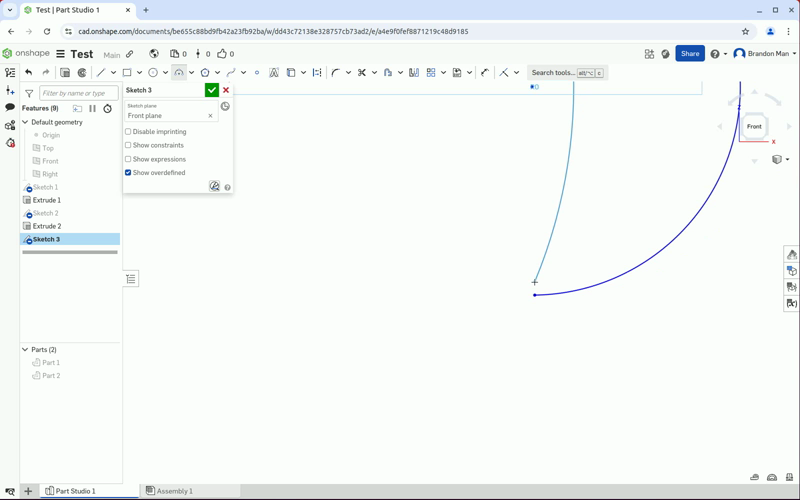
scroll(-6)
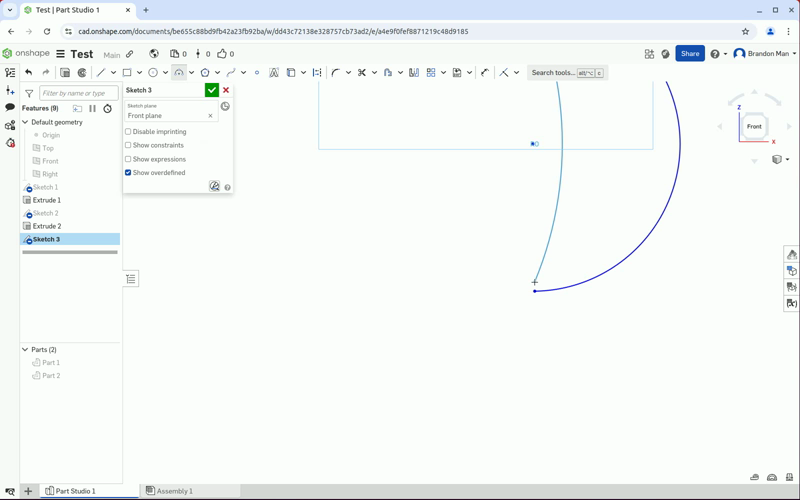
scroll(-6)
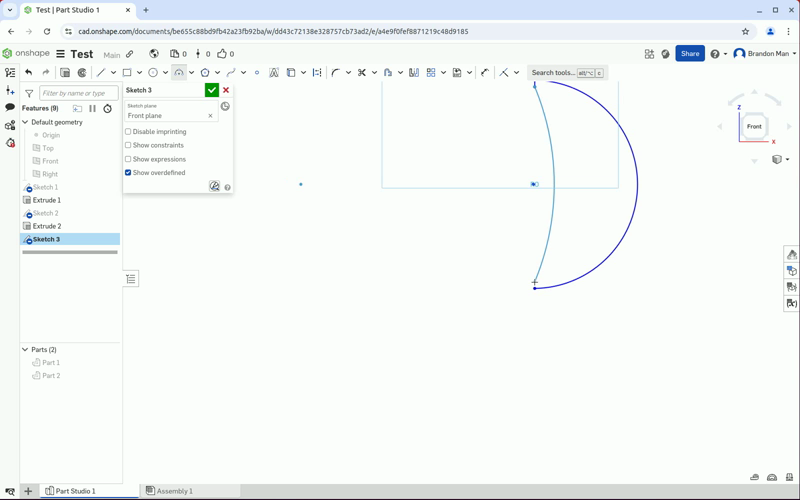
scroll(-6)
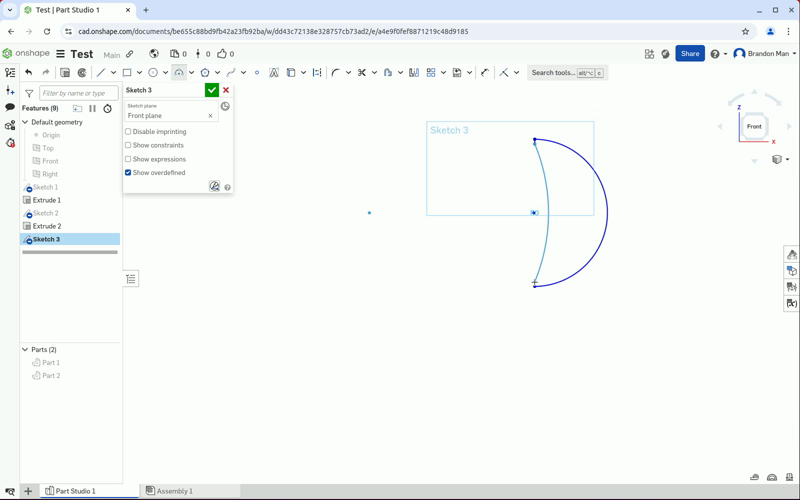
scroll(-6)
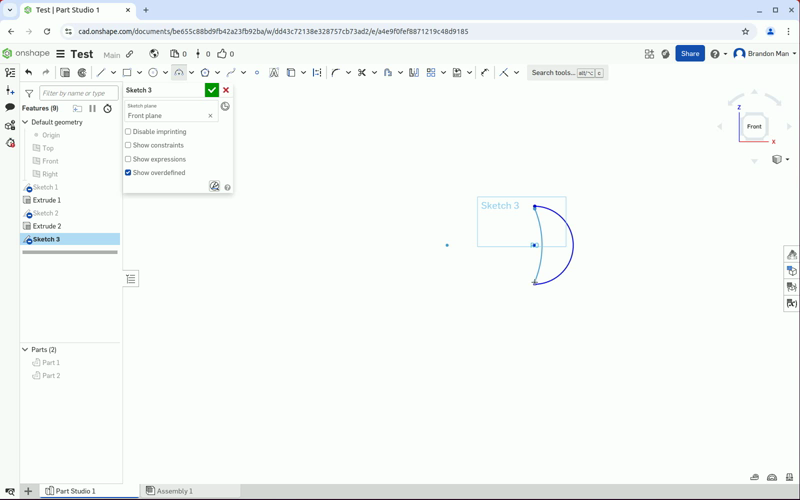
mouse_move(570, 245)
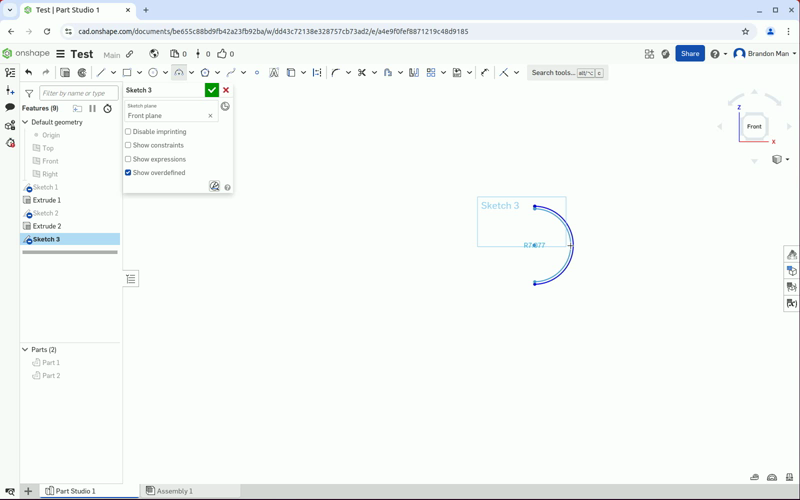
scroll(6)
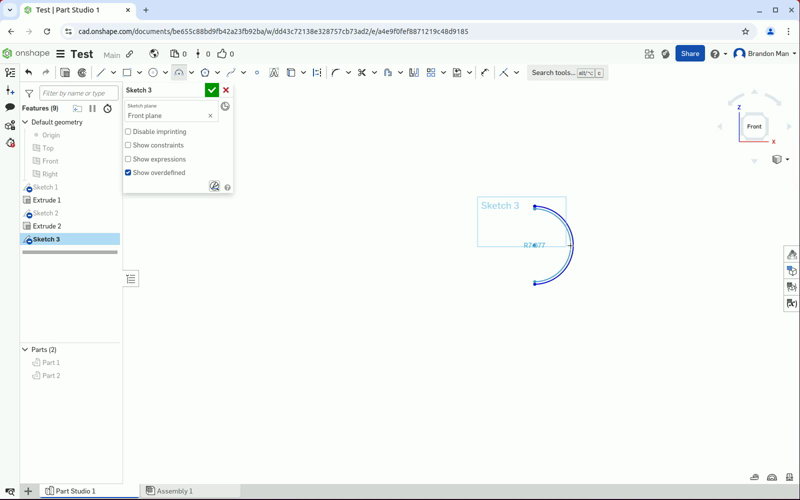
scroll(6)
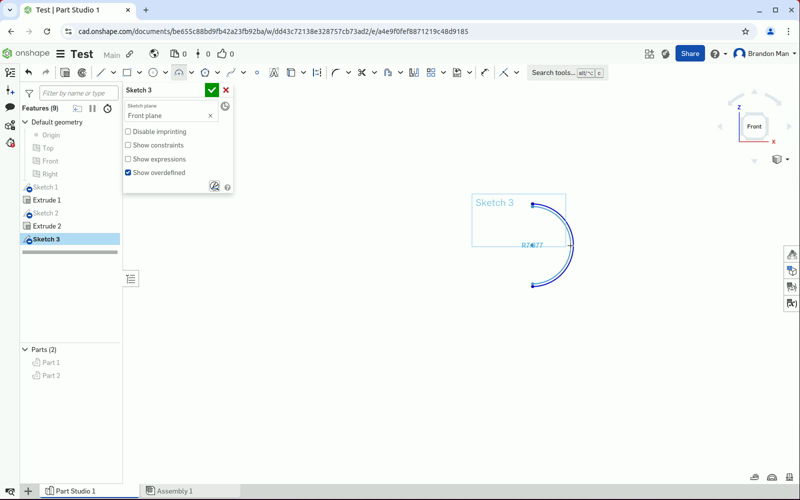
scroll(6)
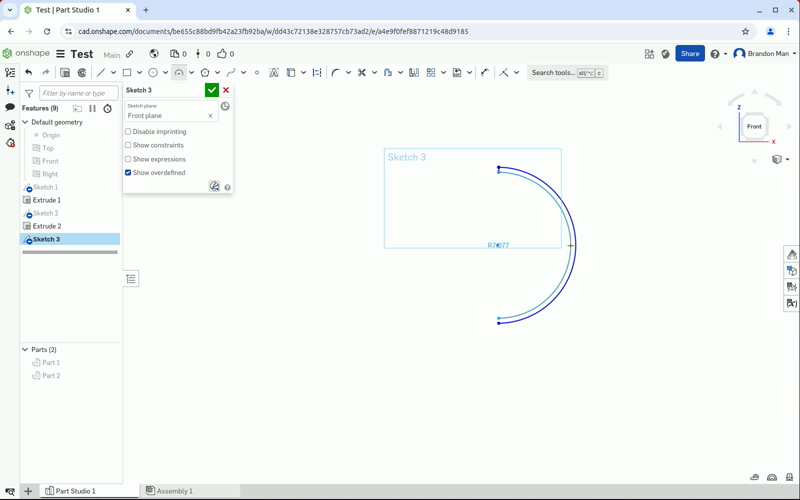
scroll(6)
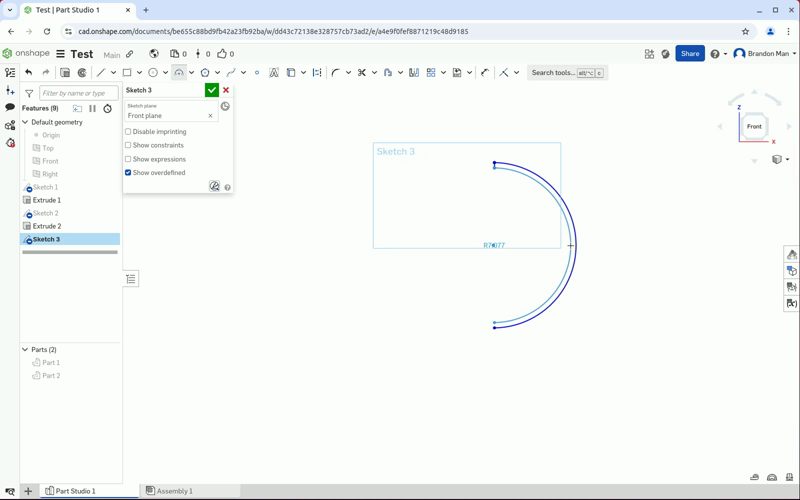
scroll(6)
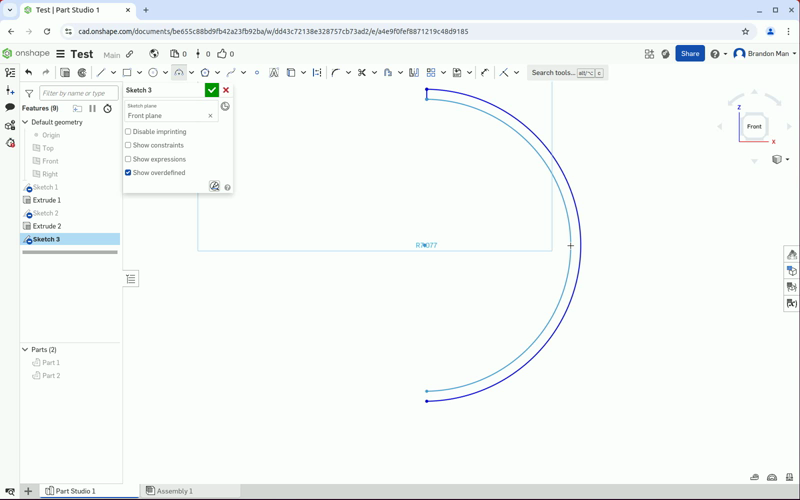
scroll(6)
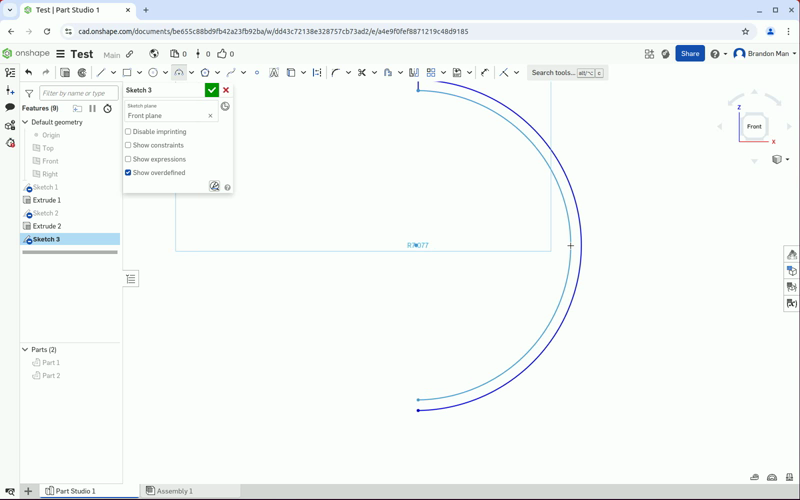
scroll(6)
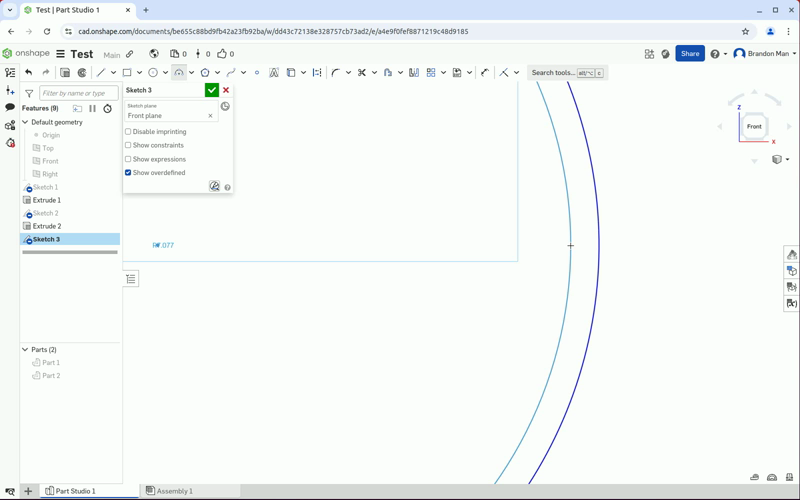
click(570, 245)
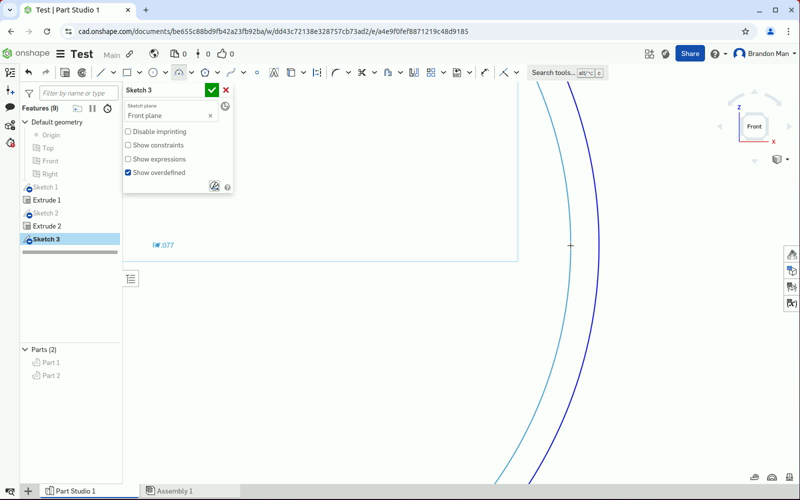
scroll(-6)
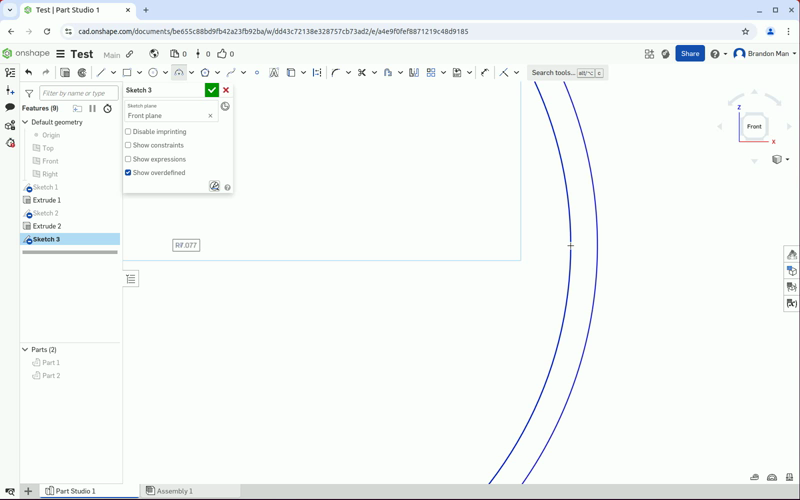
scroll(-6)
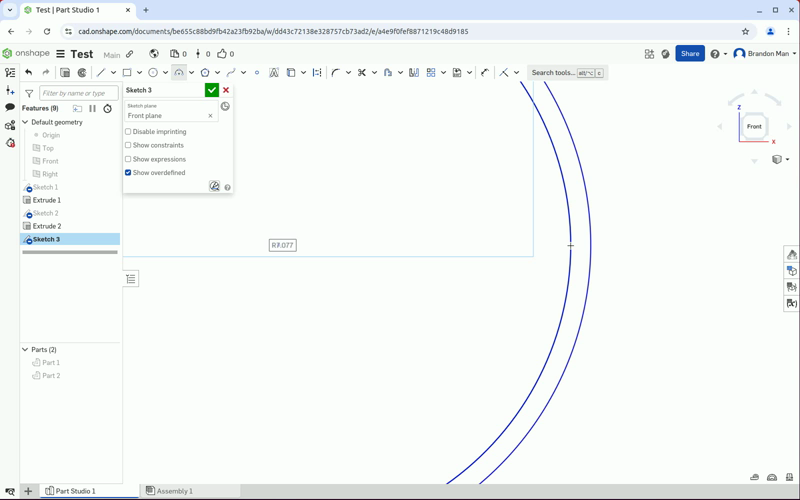
scroll(-6)
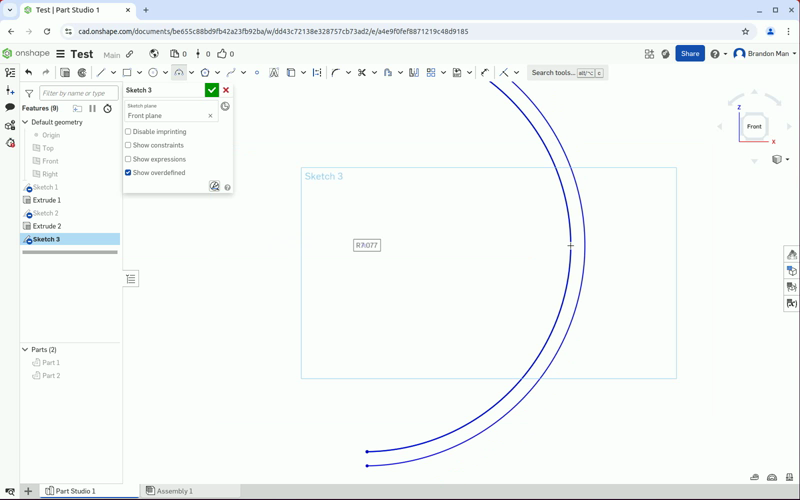
scroll(-6)
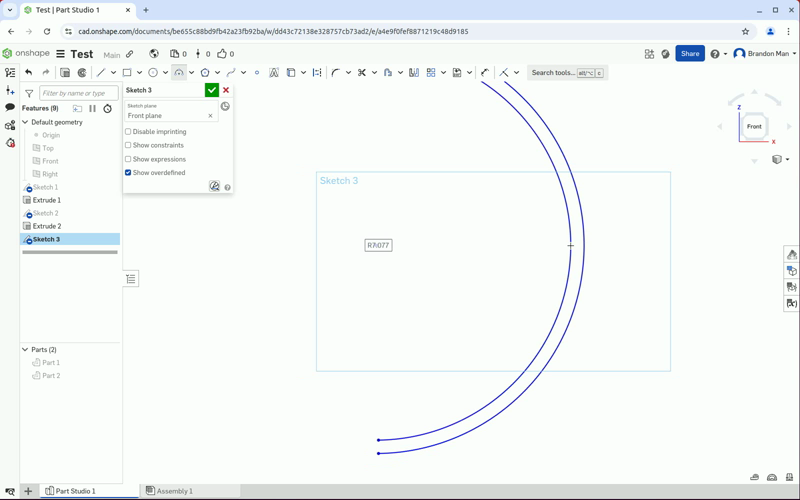
scroll(-6)
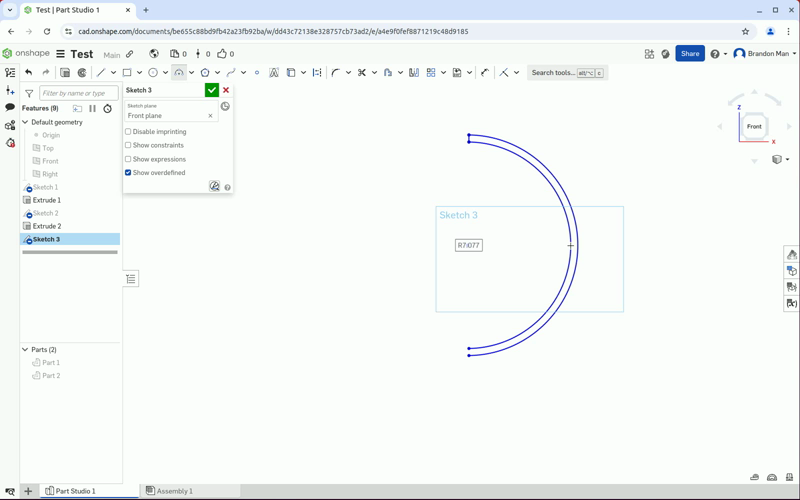
scroll(-6)
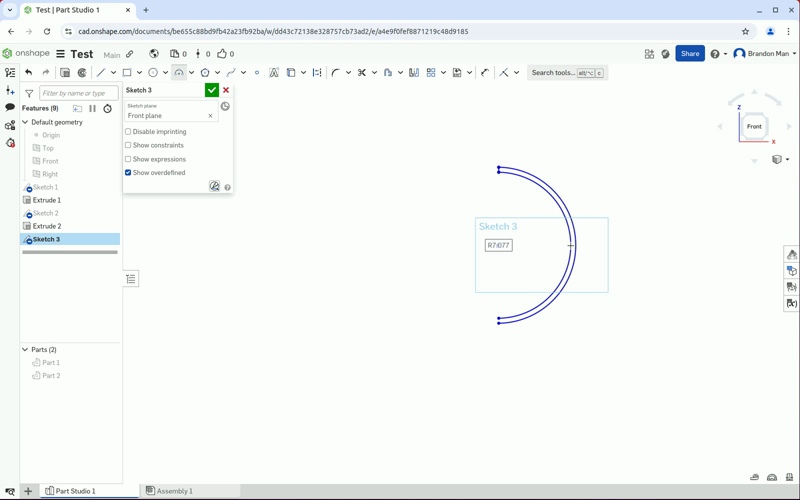
scroll(-6)
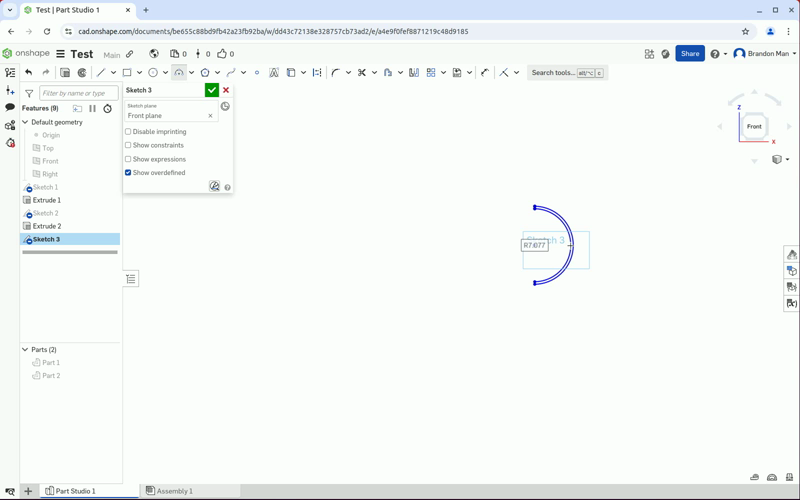
key_up(shift)
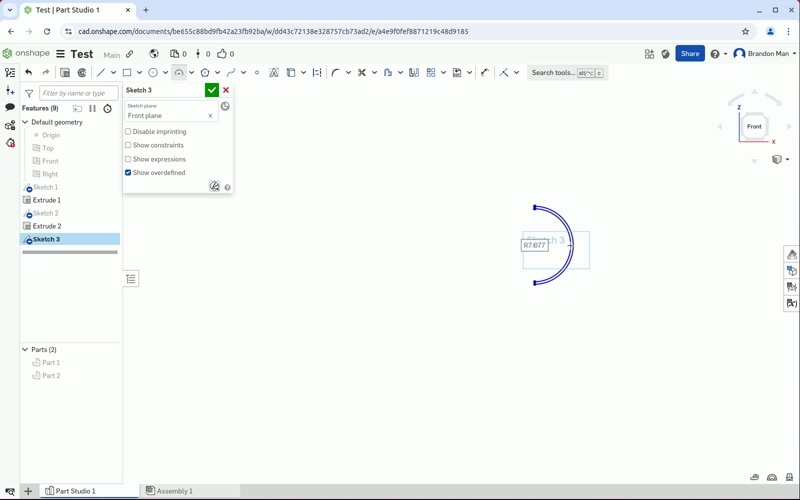
key(esc)
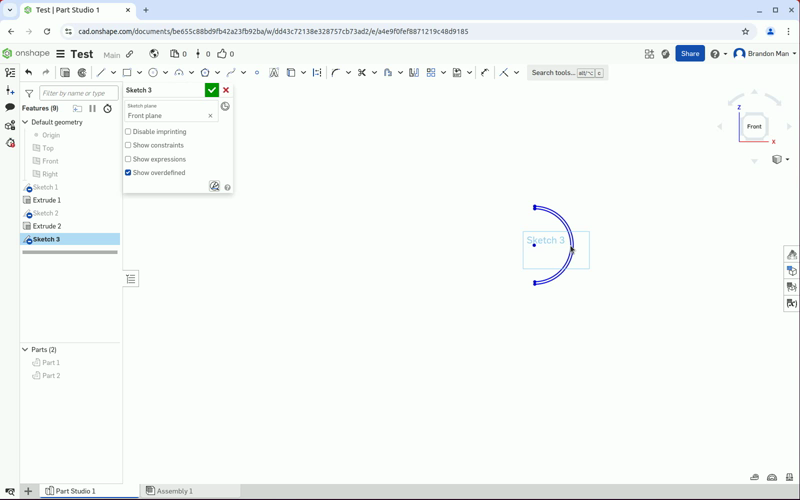
key(l)
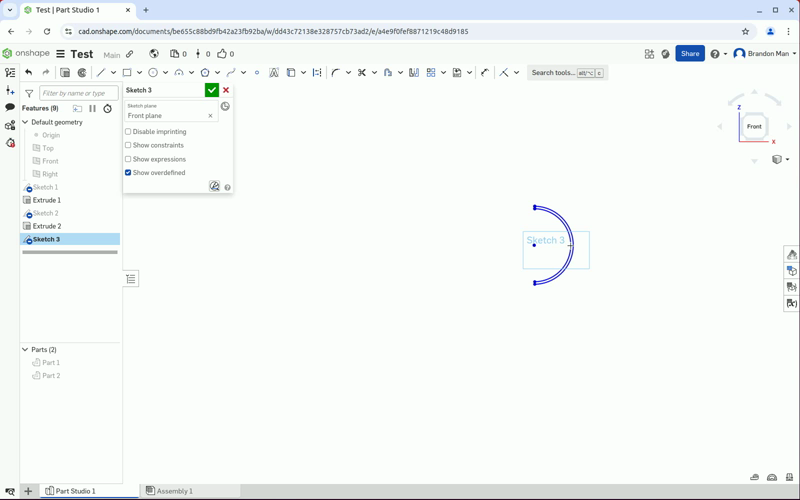
mouse_move(534, 281)
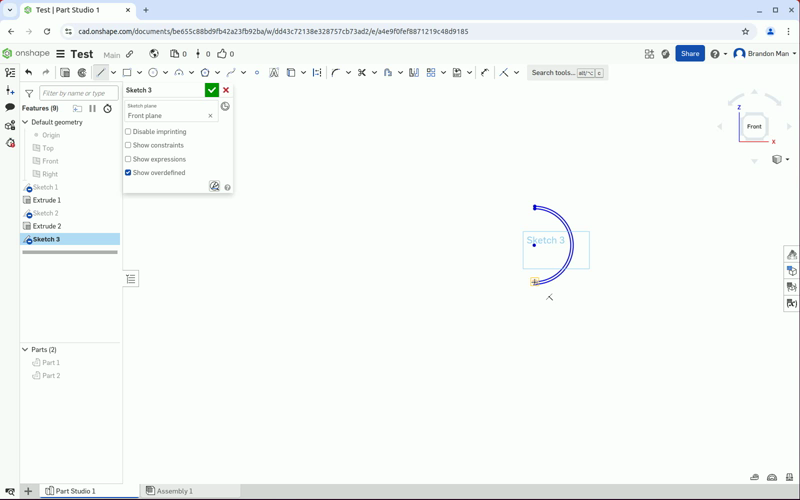
scroll(6)
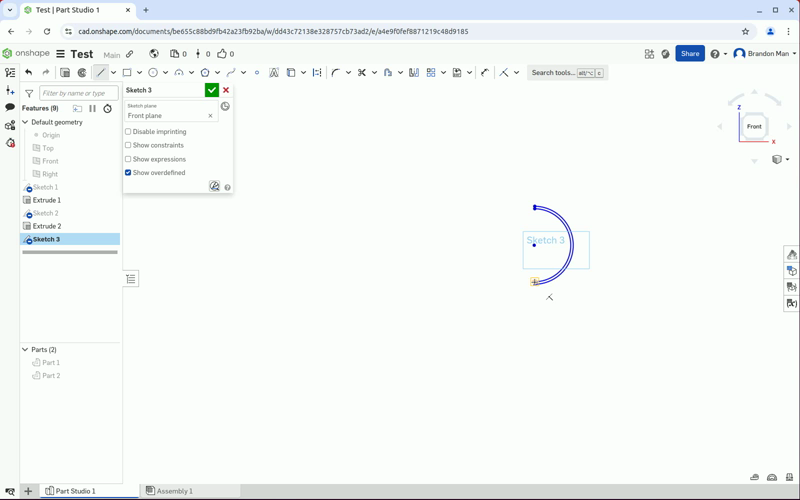
scroll(6)
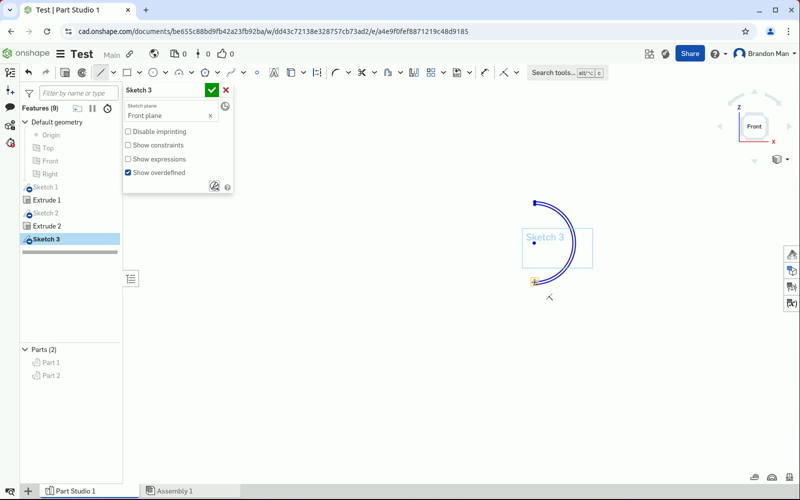
scroll(6)
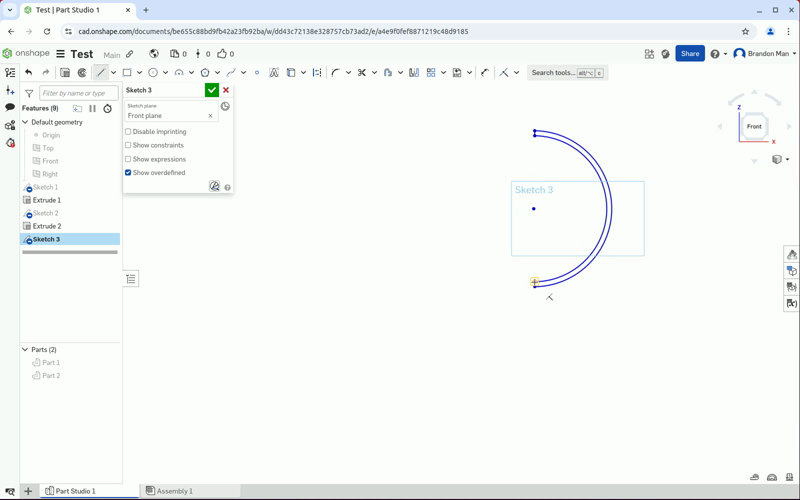
scroll(6)
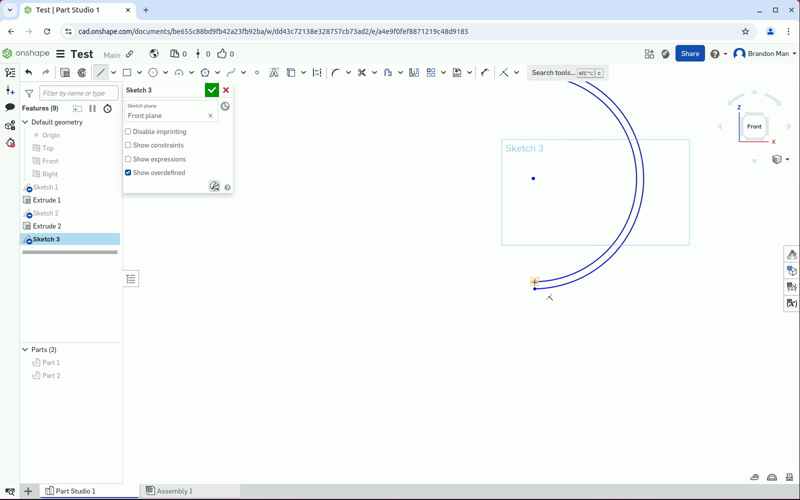
scroll(6)
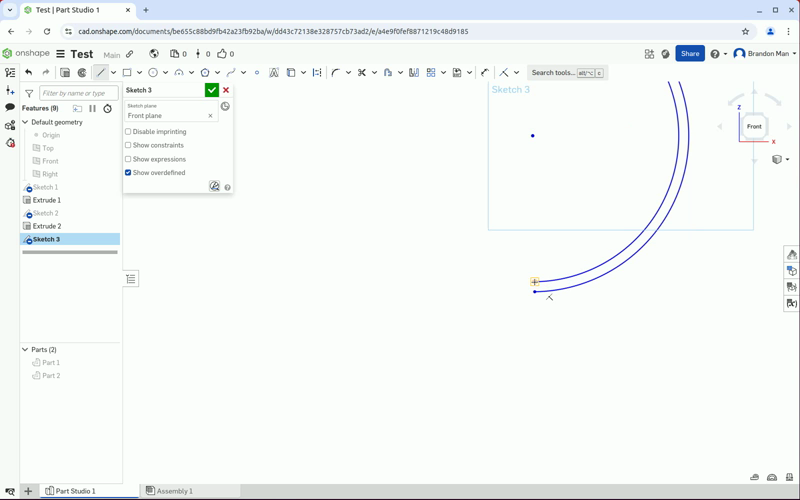
scroll(6)
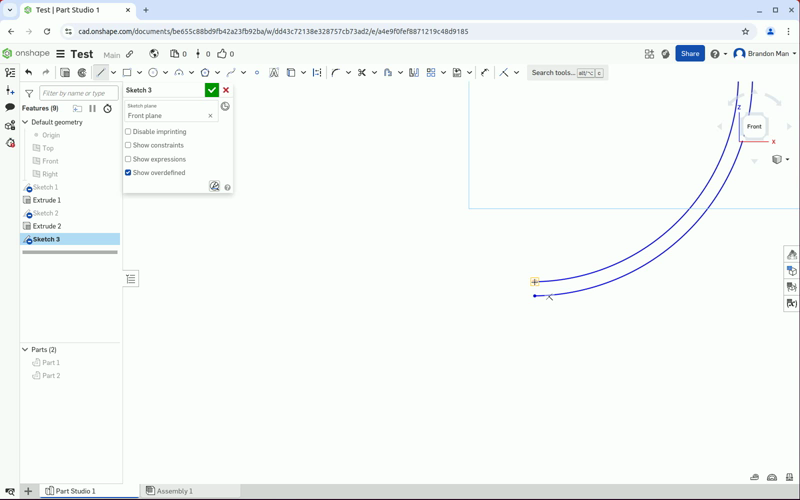
scroll(6)
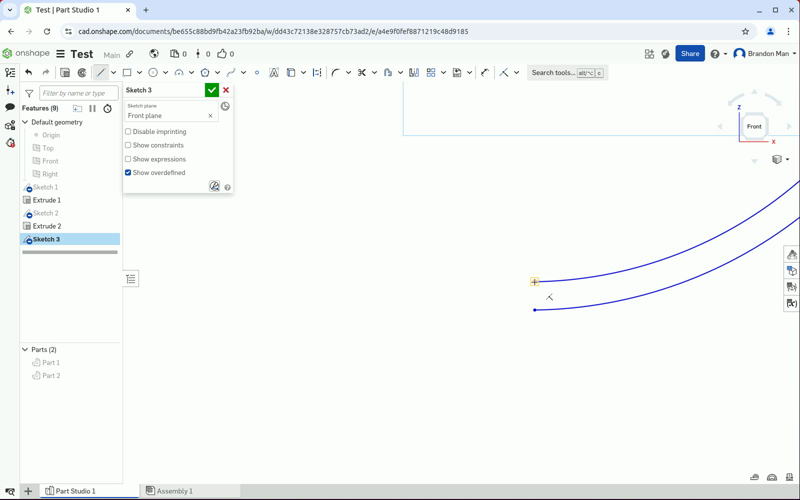
click(534, 281)
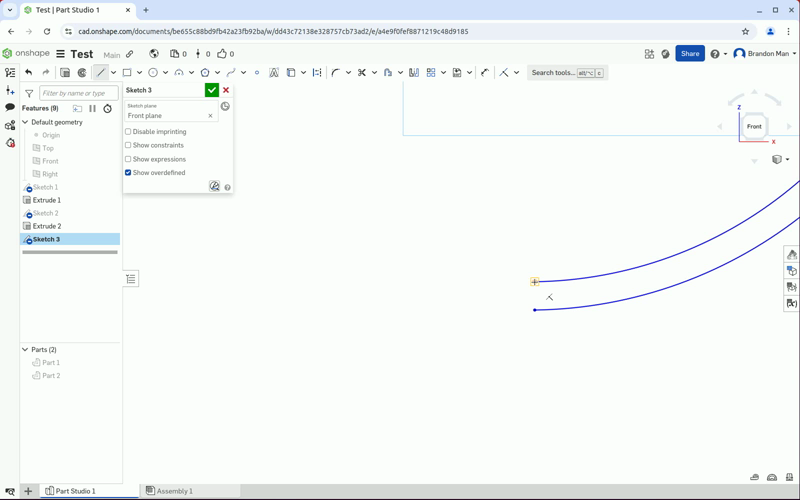
scroll(-6)
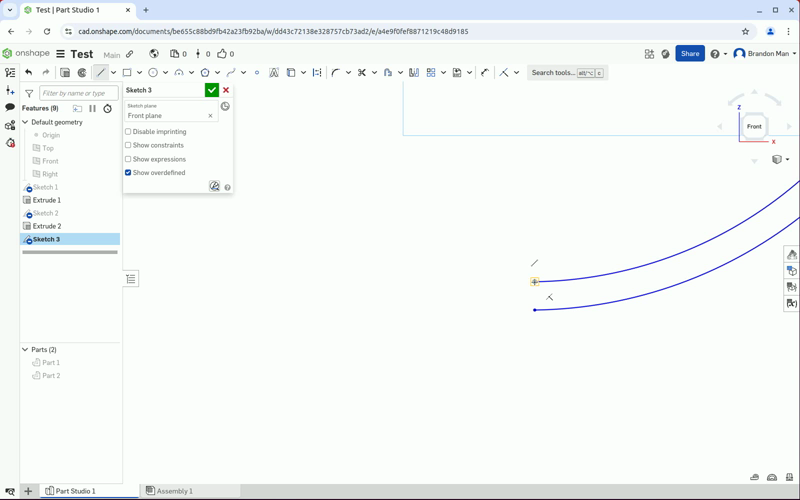
scroll(-6)
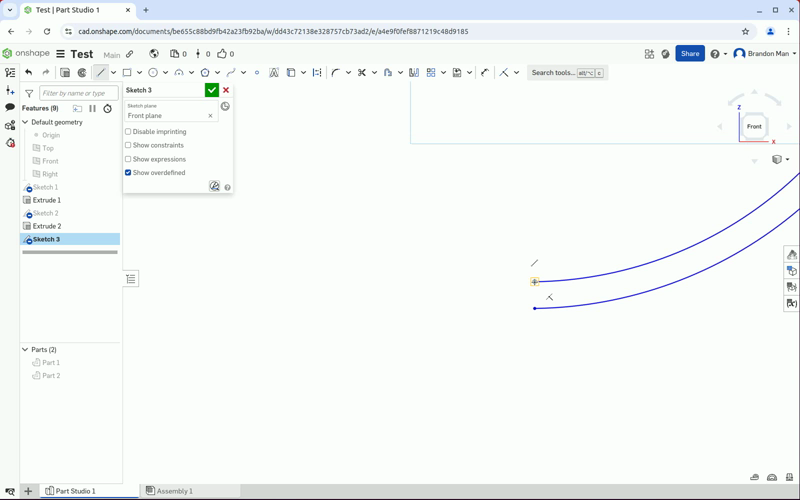
scroll(-6)
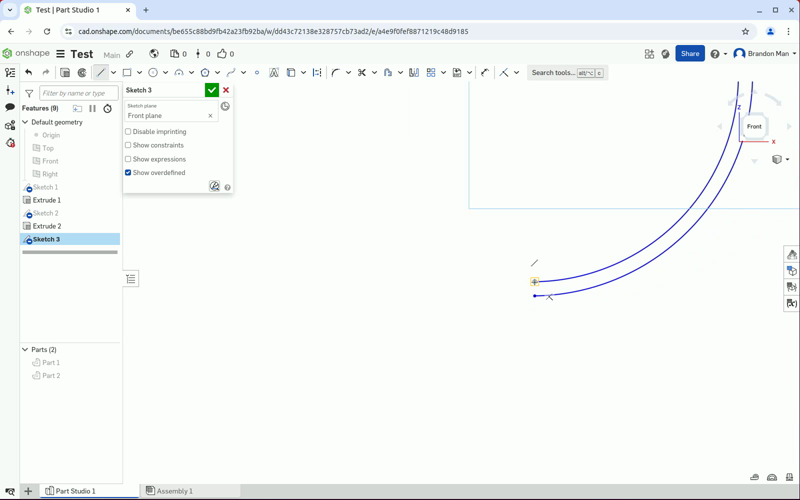
scroll(-6)
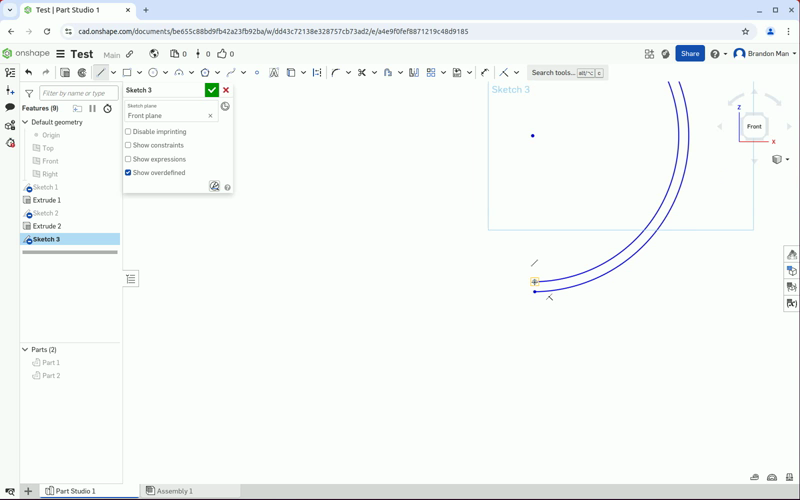
scroll(-6)
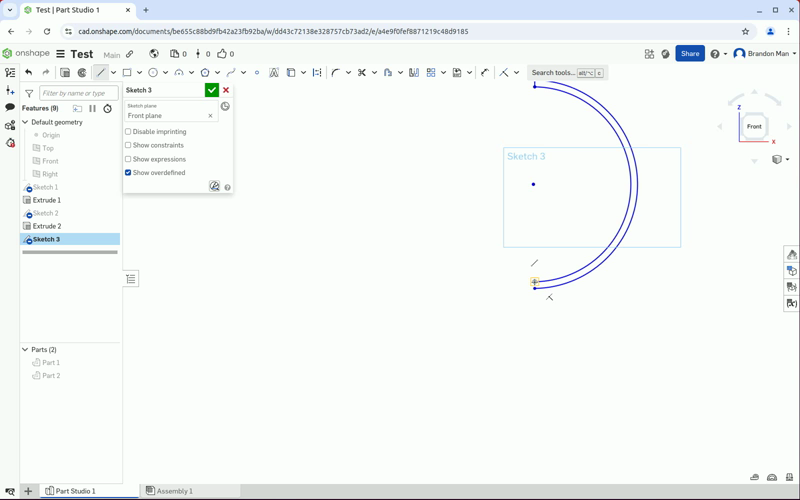
scroll(-6)
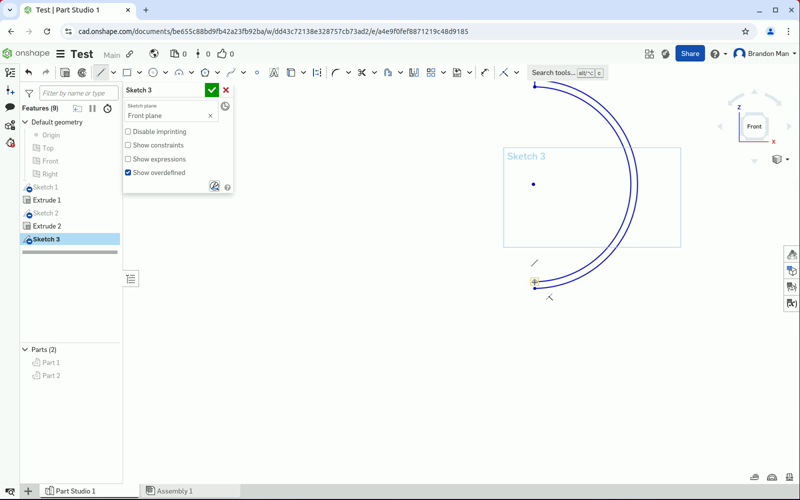
scroll(-6)
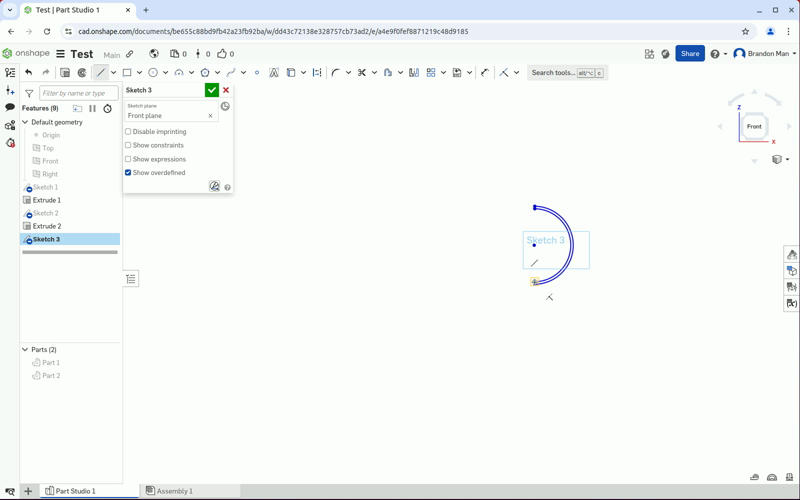
mouse_move(564, 281)
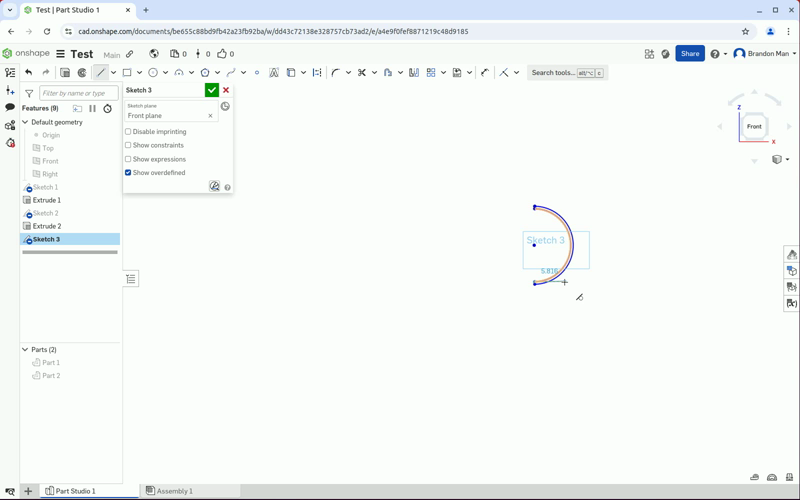
key_down(shift)
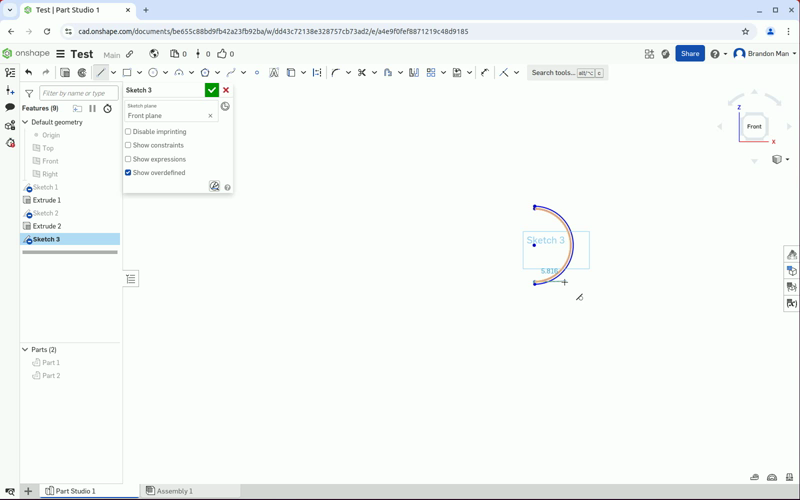
mouse_move(534, 284)
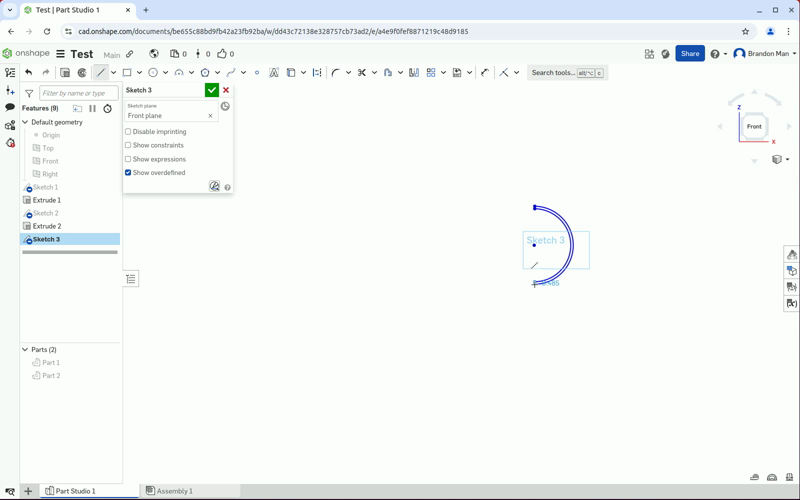
scroll(6)
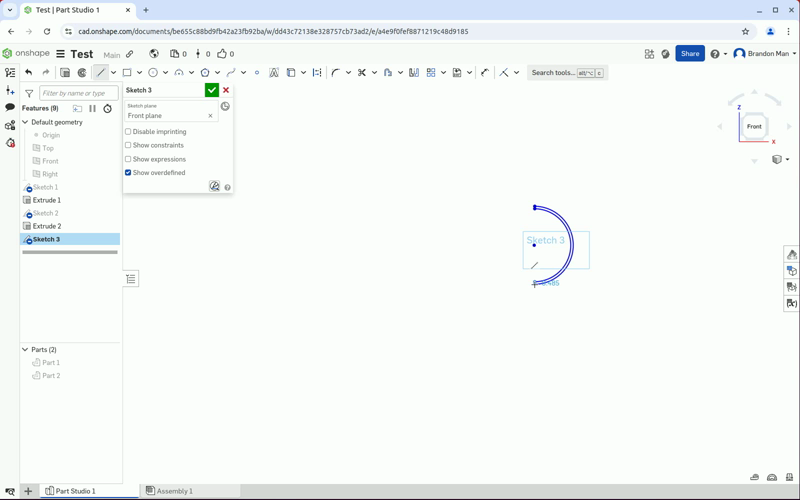
scroll(6)
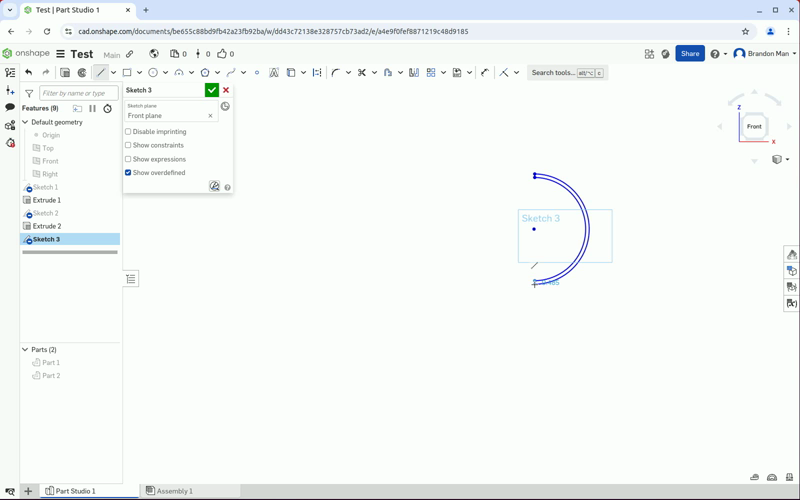
scroll(6)
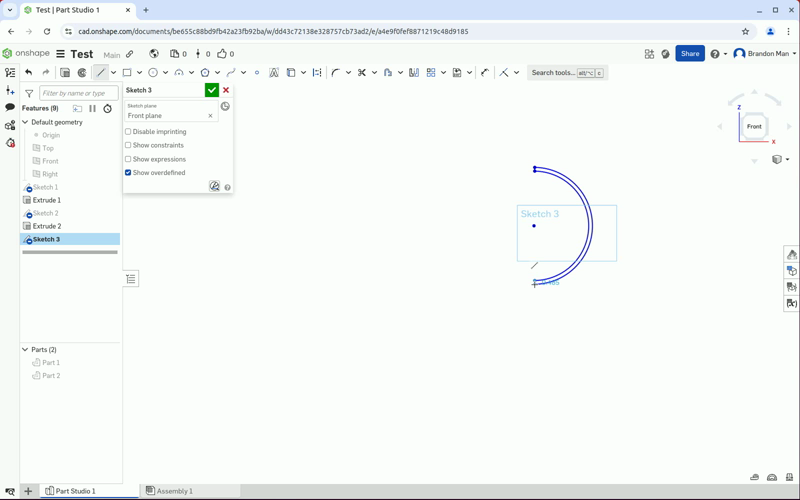
scroll(6)
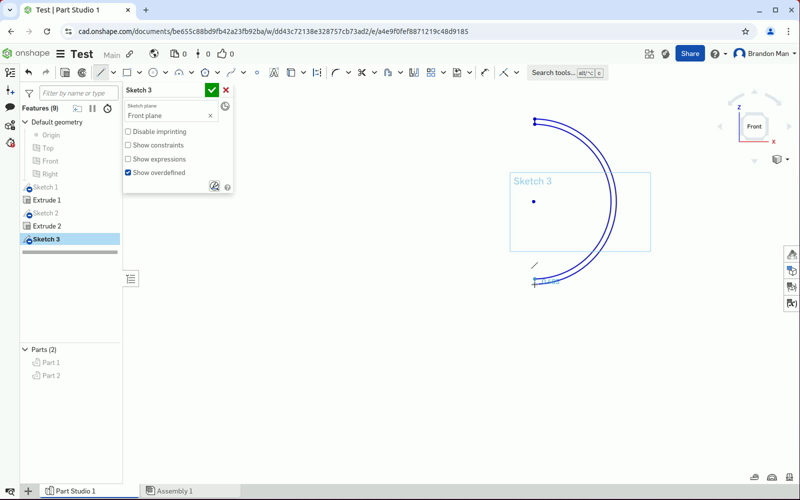
scroll(6)
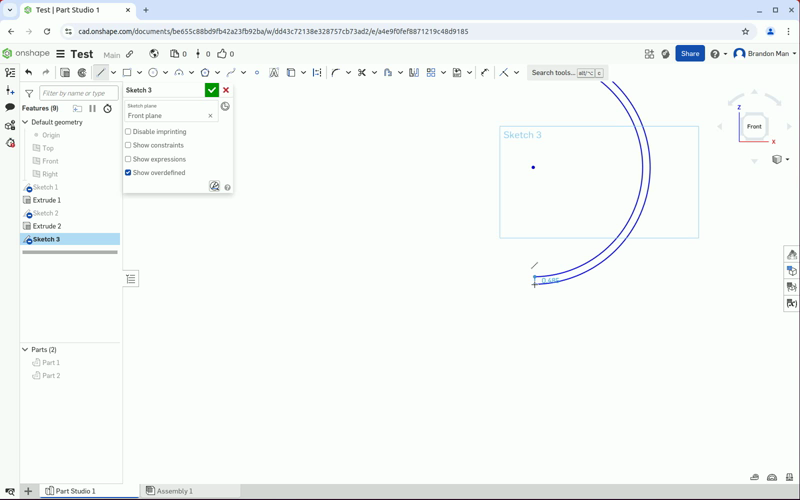
scroll(6)
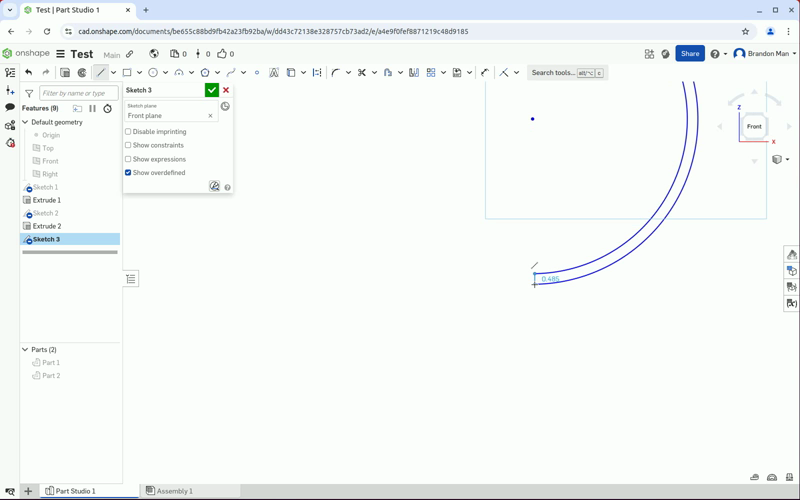
scroll(6)
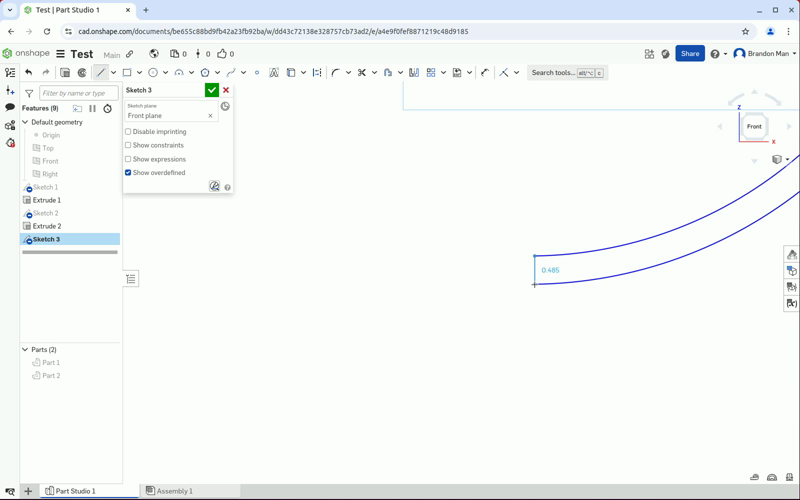
key_up(shift)
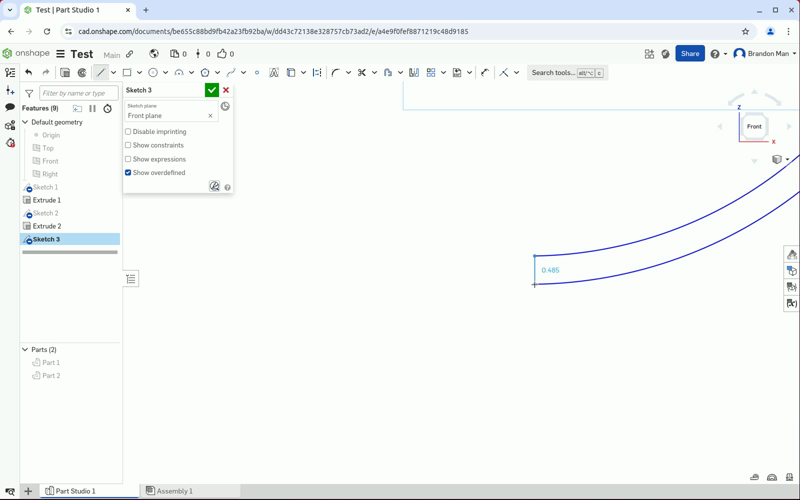
click(534, 284)
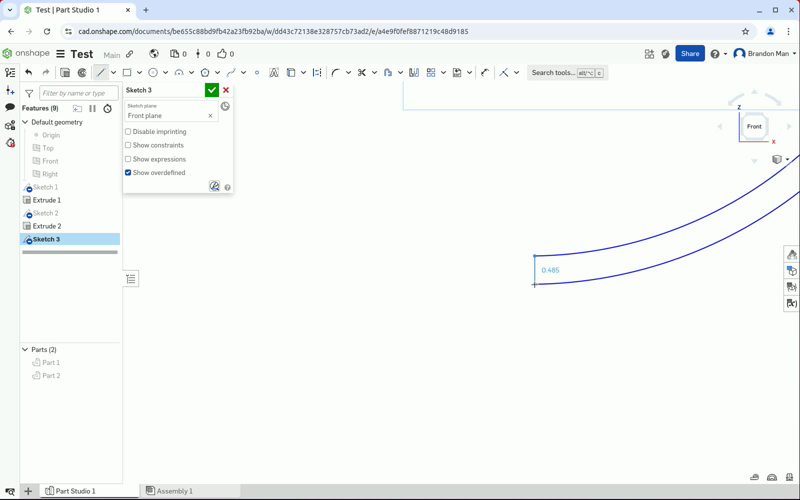
scroll(-6)
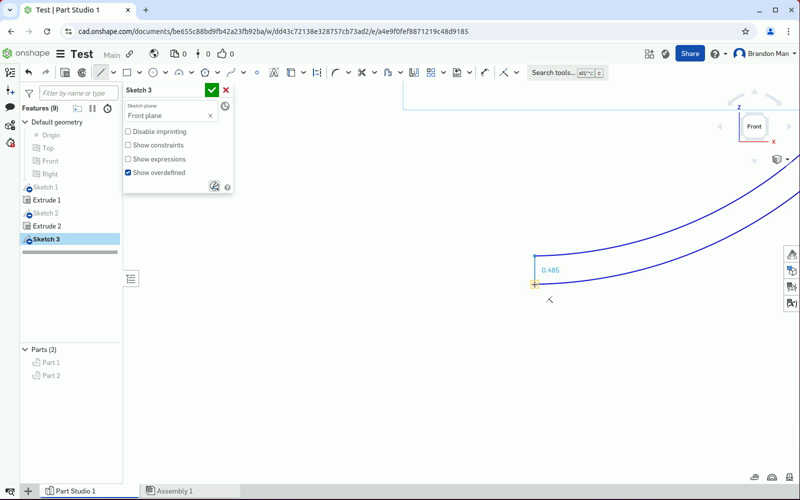
scroll(-6)
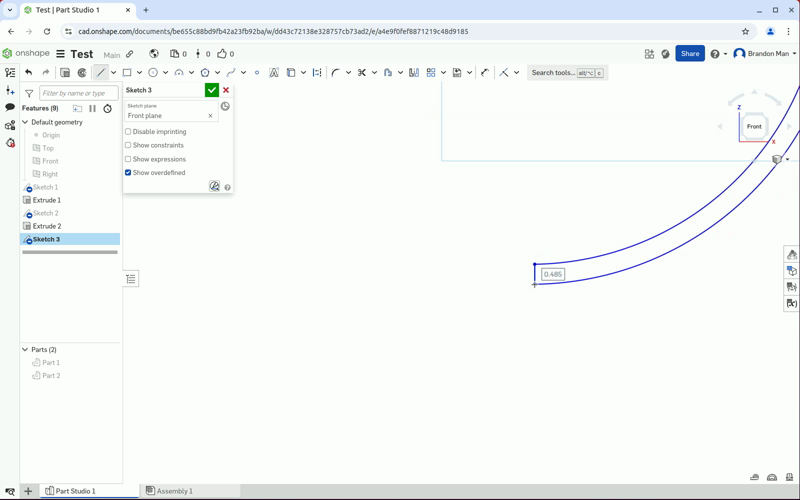
scroll(-6)
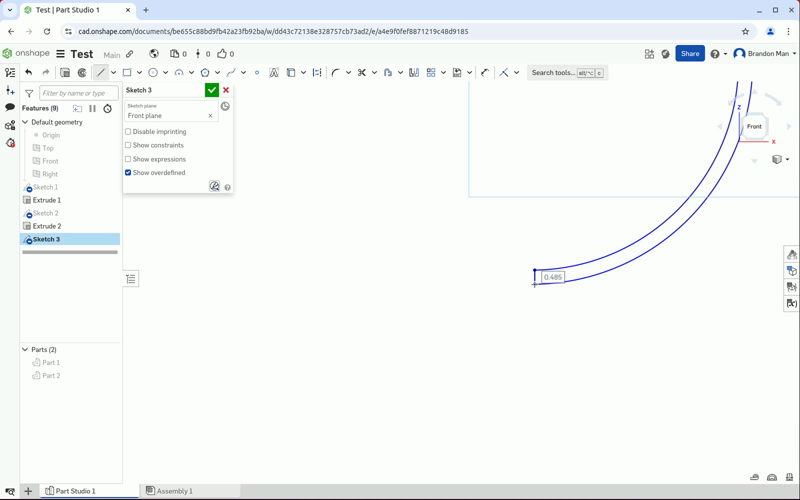
scroll(-6)
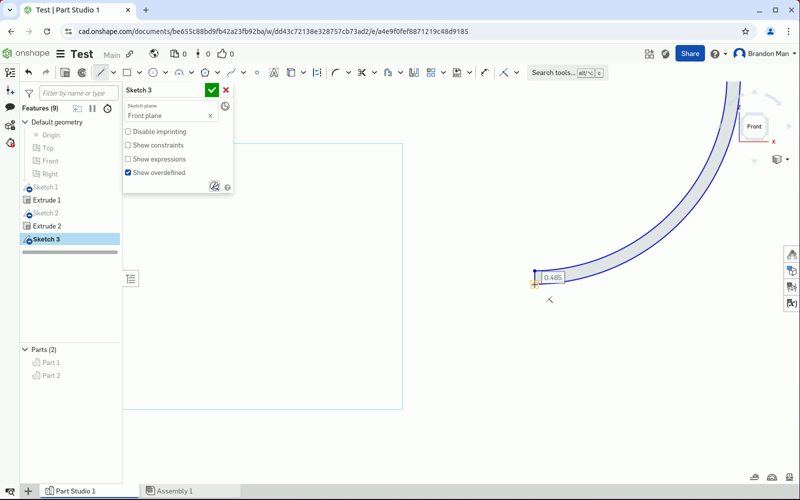
scroll(-6)
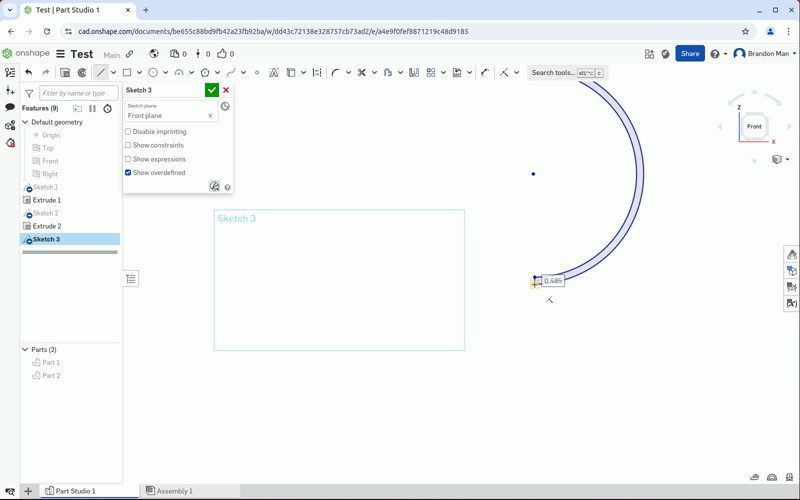
scroll(-6)
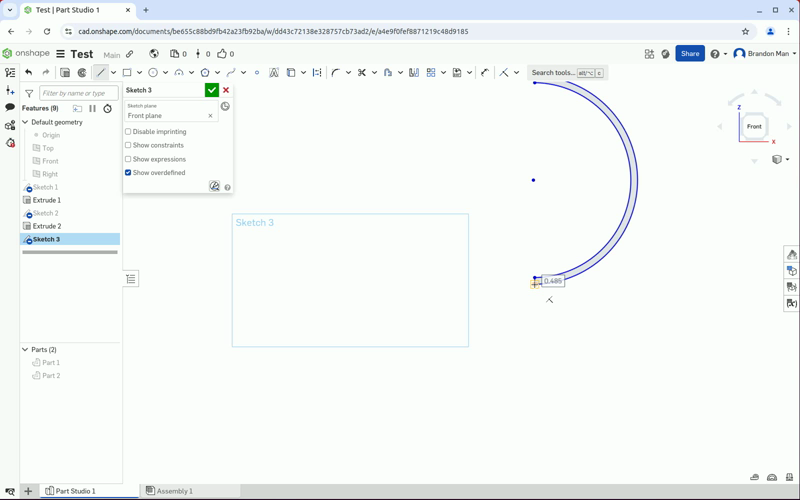
scroll(-6)
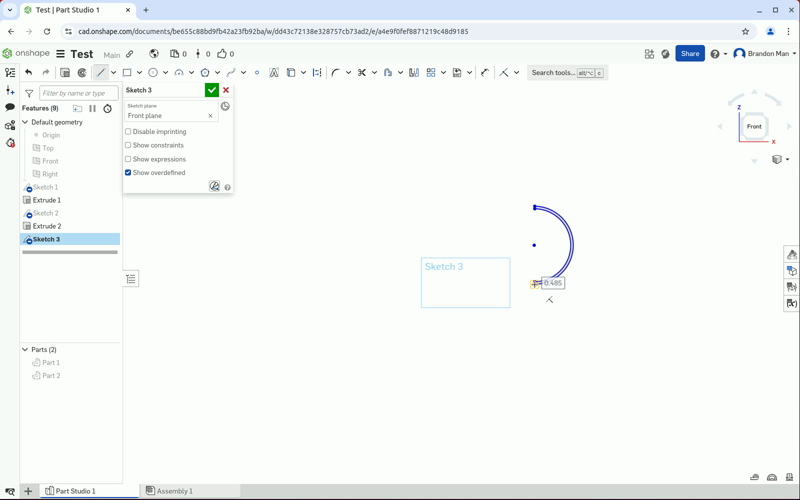
key(esc)
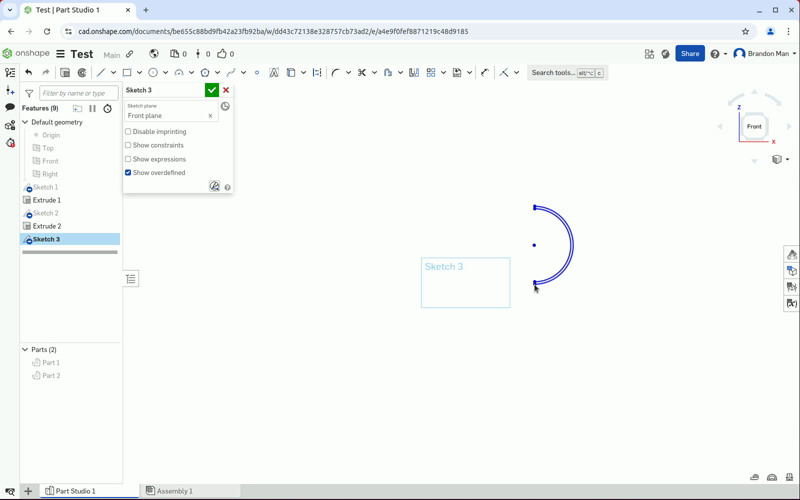
mouse_move(561, 260)
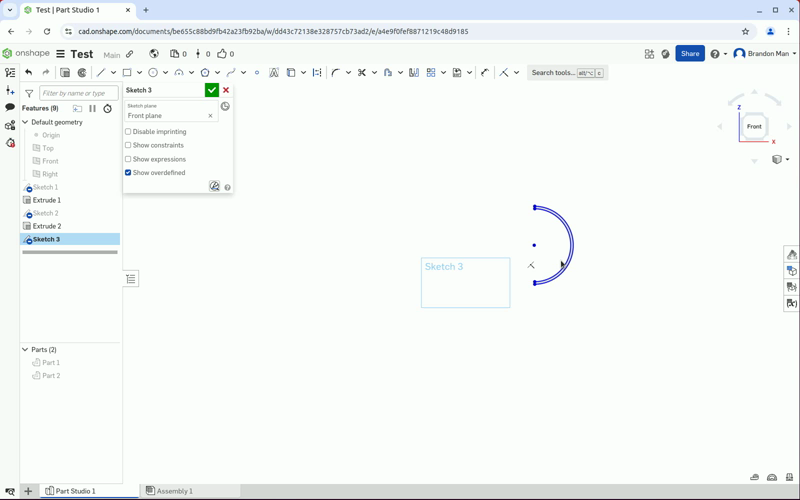
scroll(6)
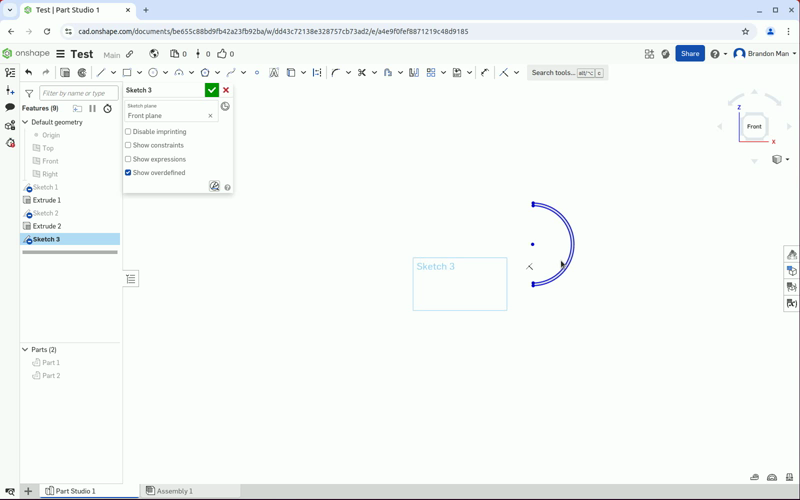
scroll(6)
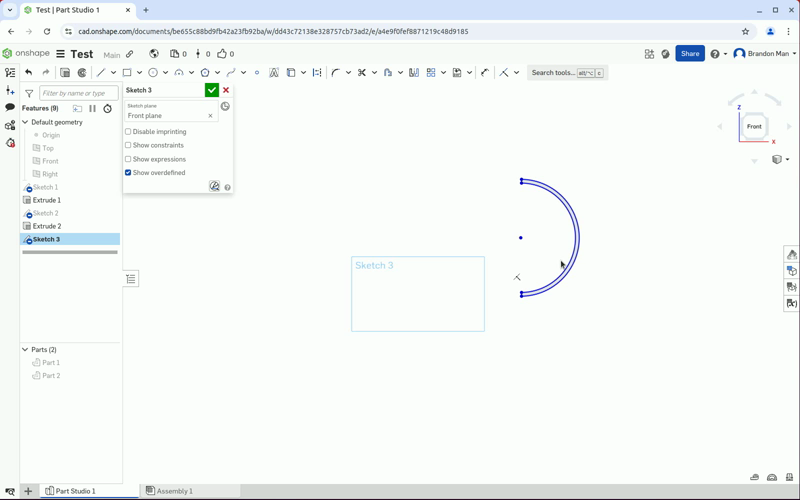
scroll(6)
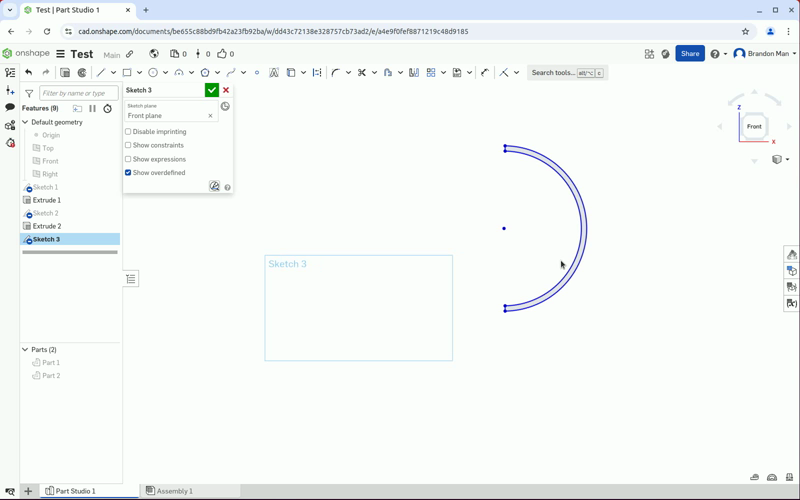
scroll(6)
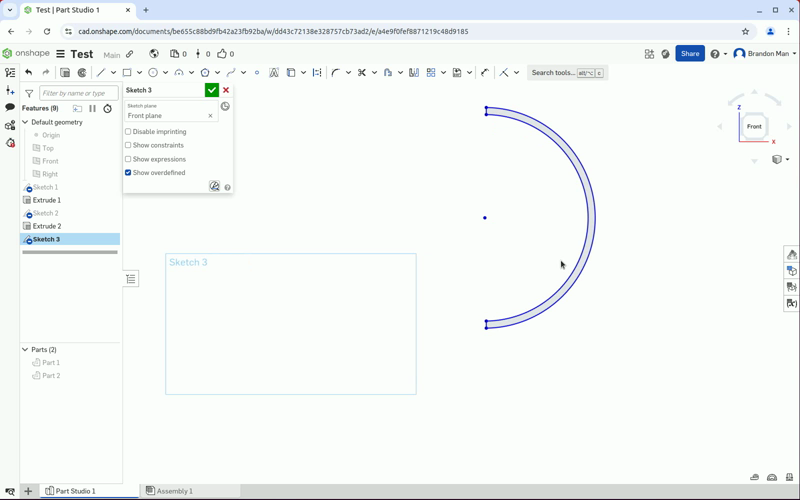
scroll(6)
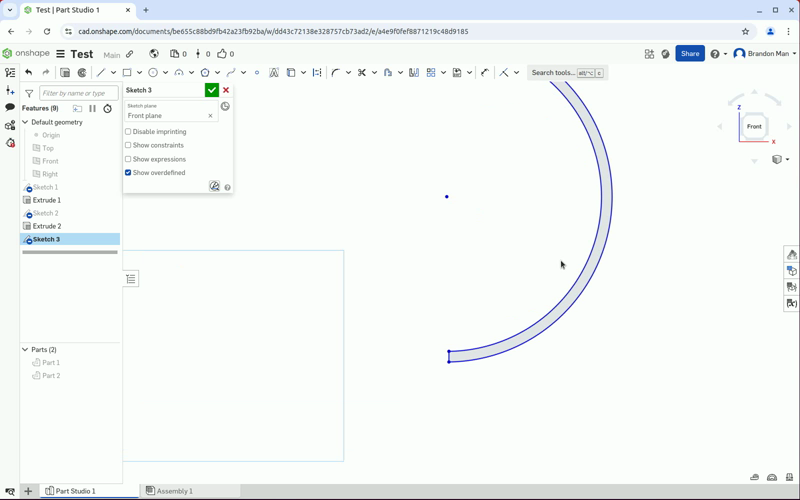
scroll(6)
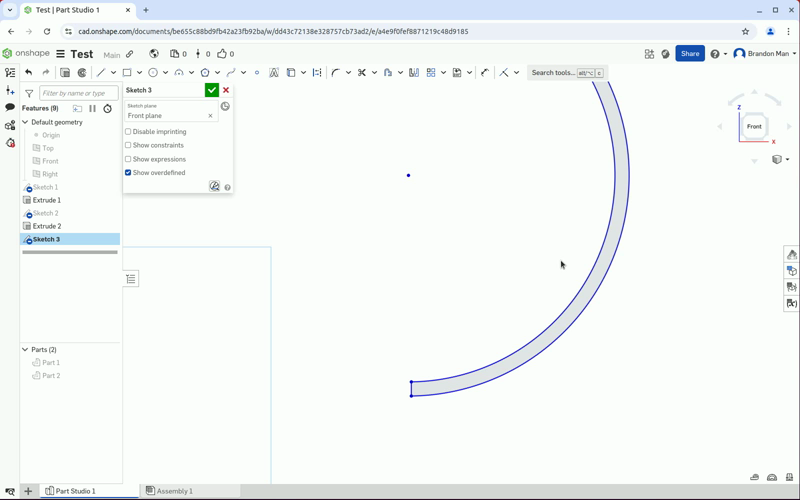
scroll(6)
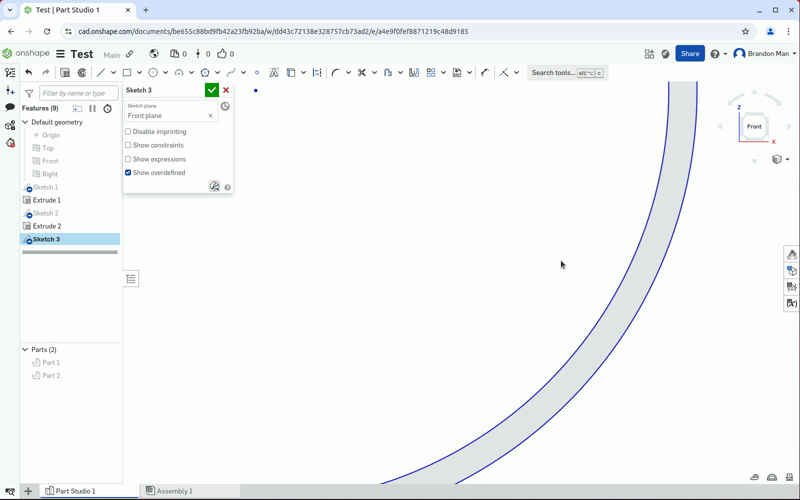
click(561, 260)
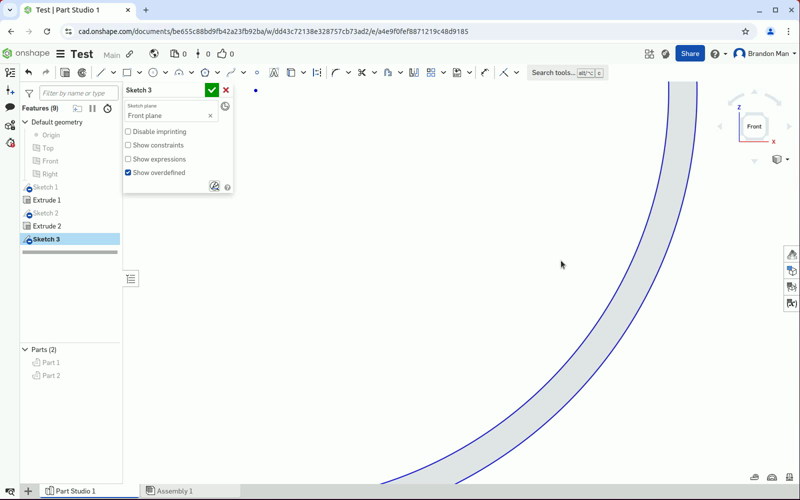
scroll(-6)
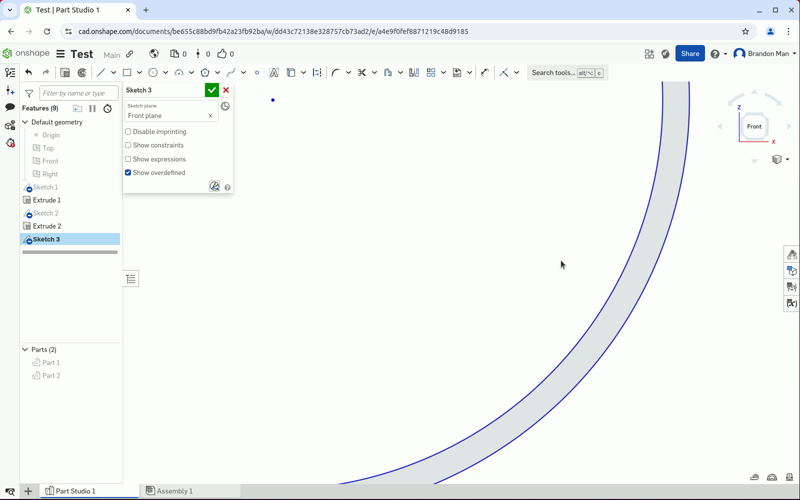
scroll(-6)
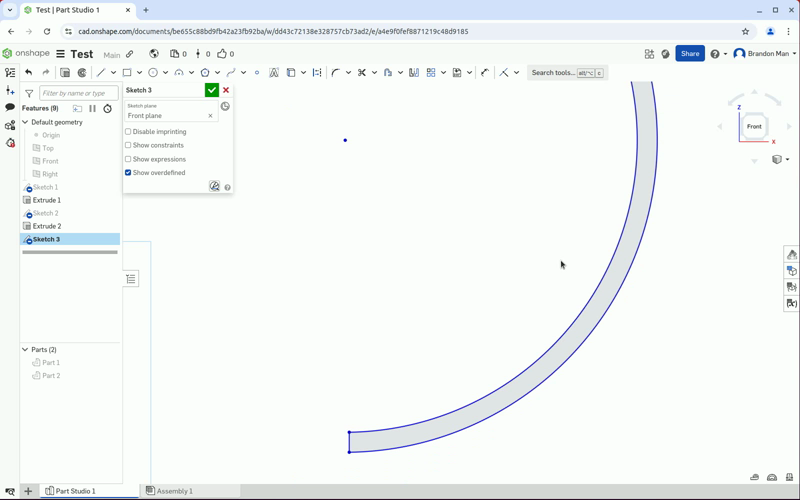
scroll(-6)
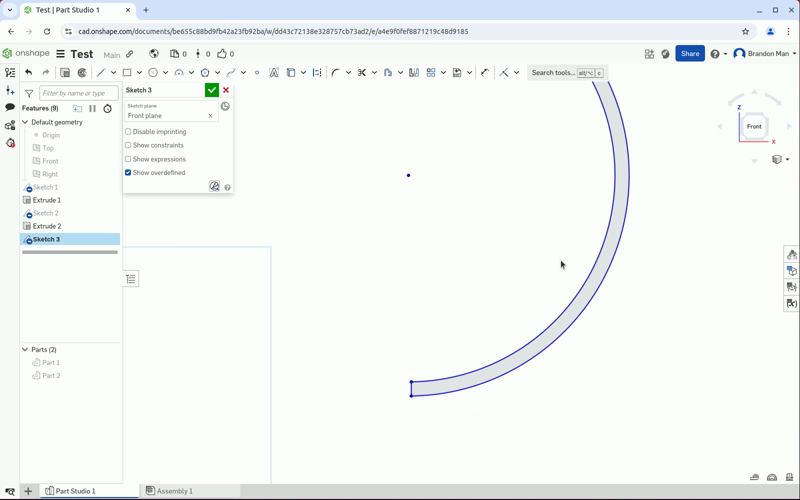
scroll(-6)
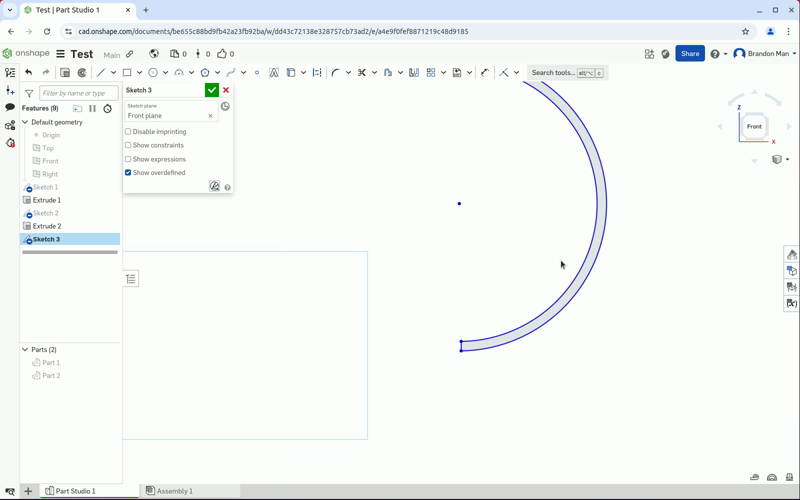
scroll(-6)
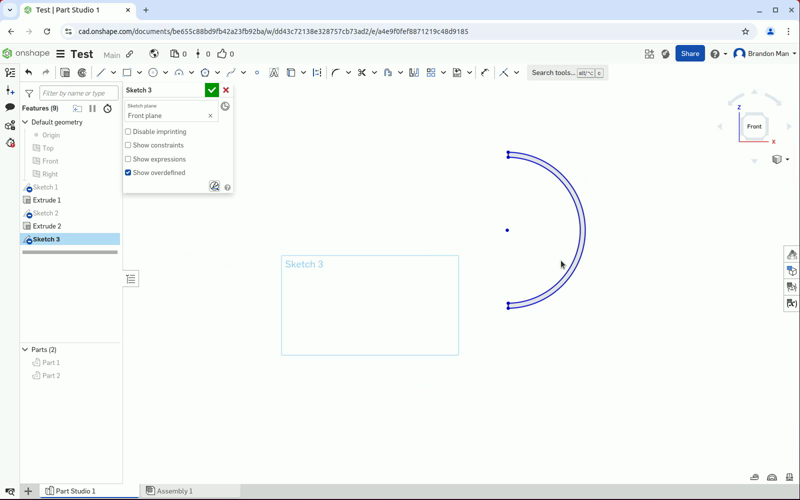
scroll(-6)
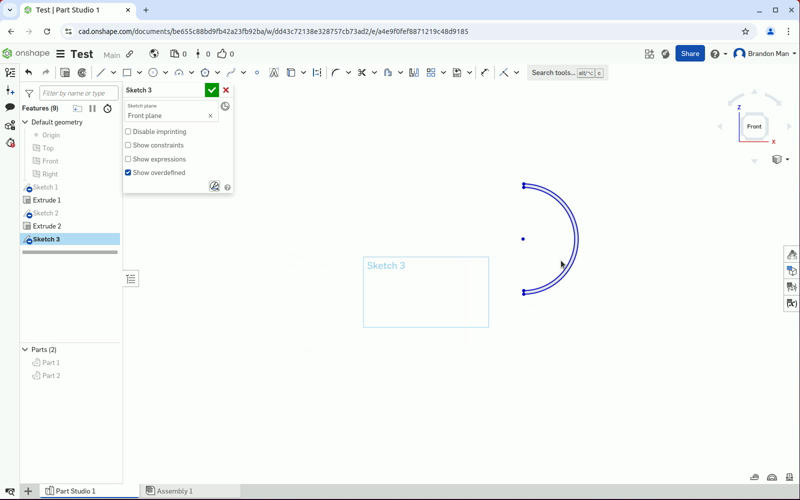
scroll(-6)
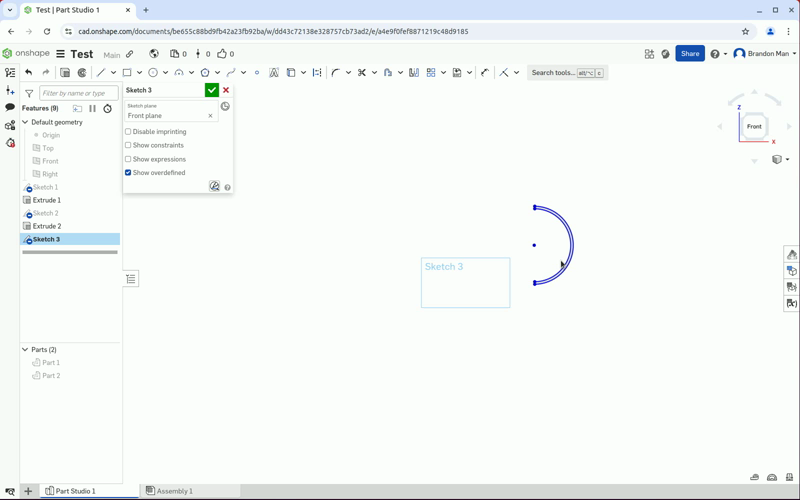
mouse_move(73, 352)
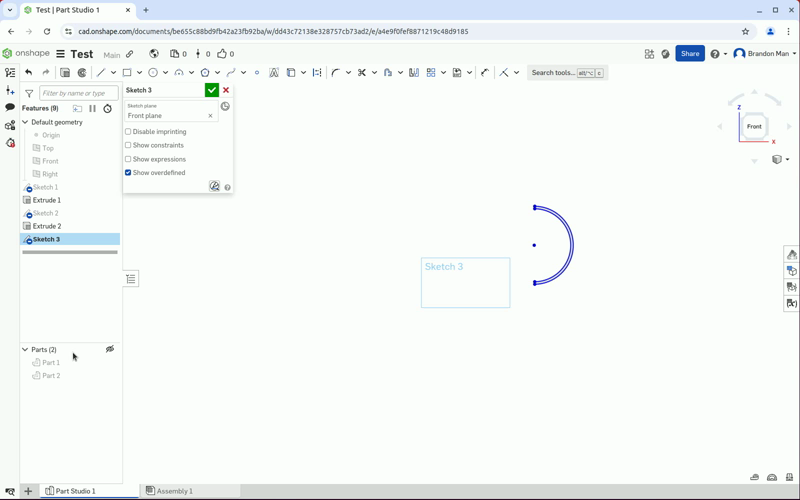
key(shift+y)
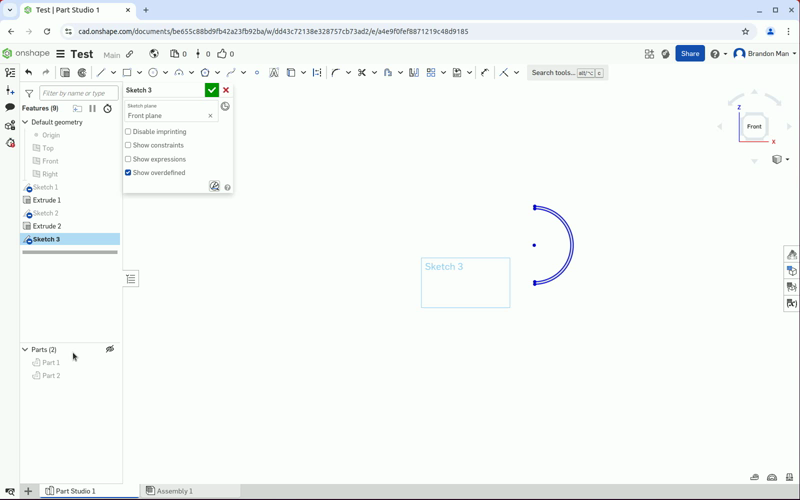
key(shift+e)
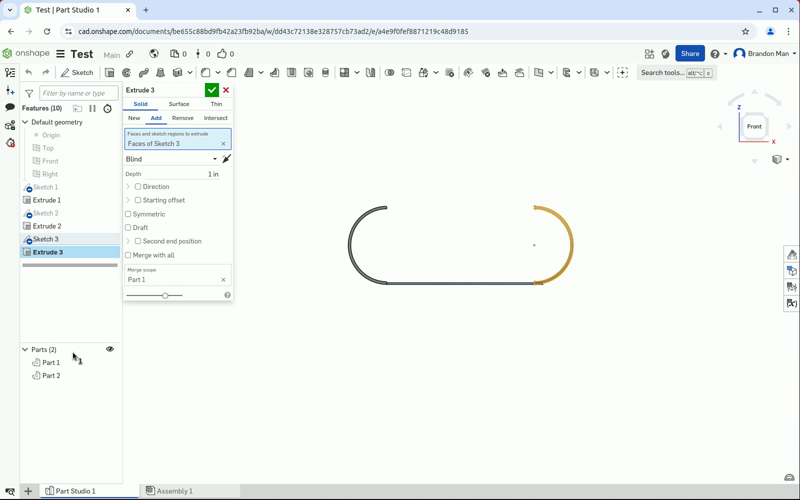
mouse_move(143, 106)
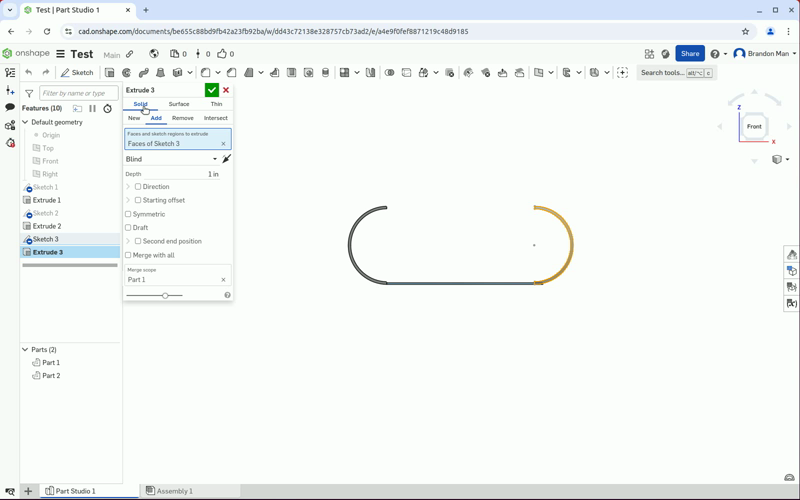
click(143, 106)
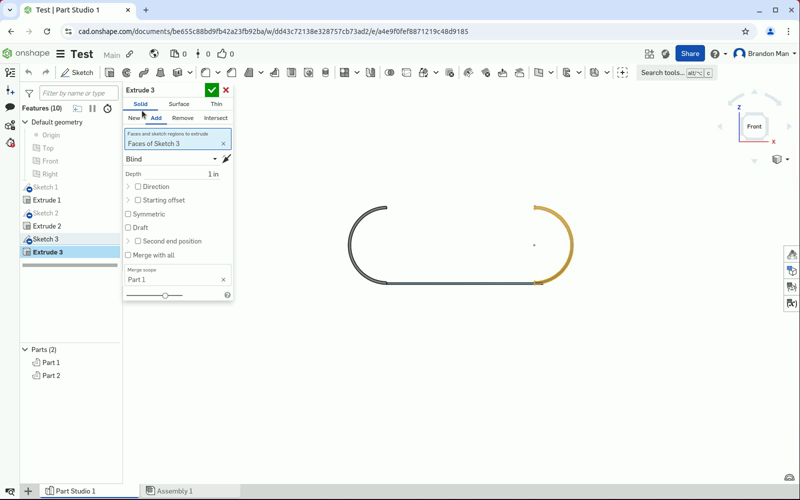
mouse_move(137, 120)
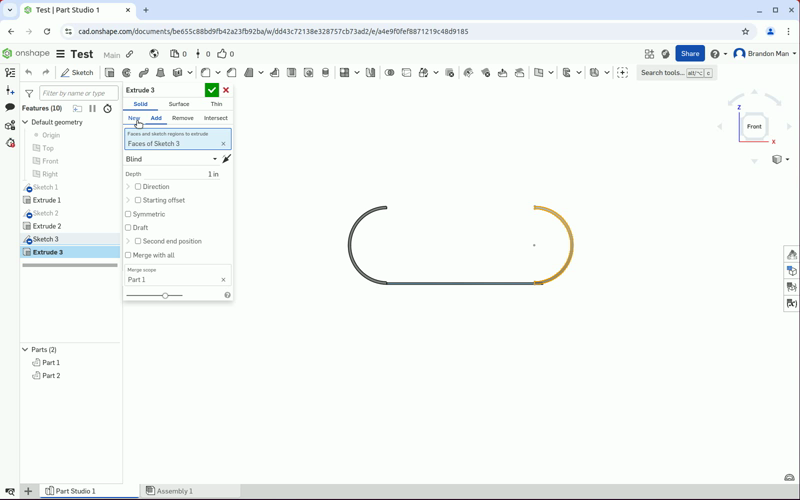
click(137, 120)
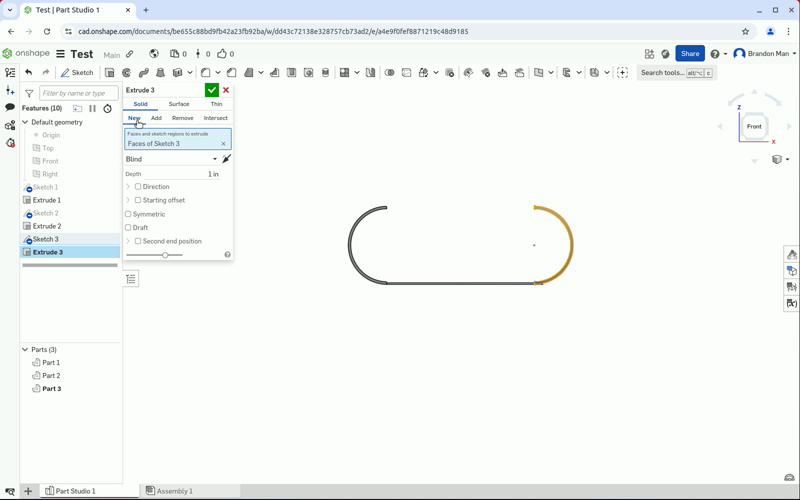
key(tab, 4)
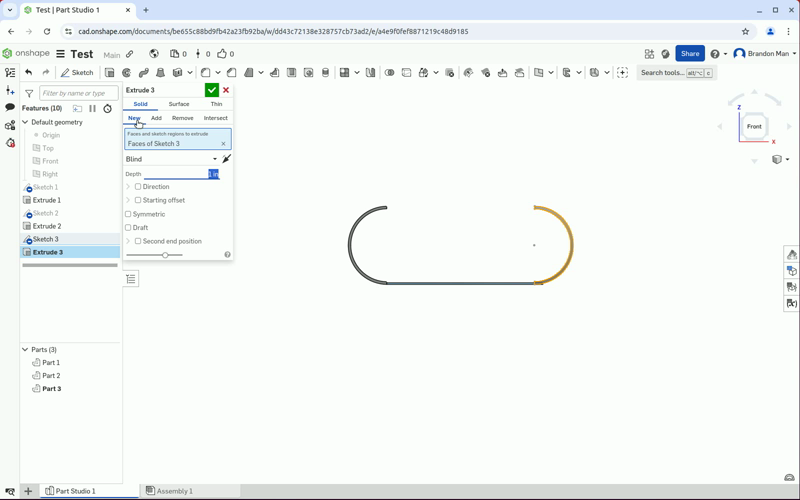
text(21.423)
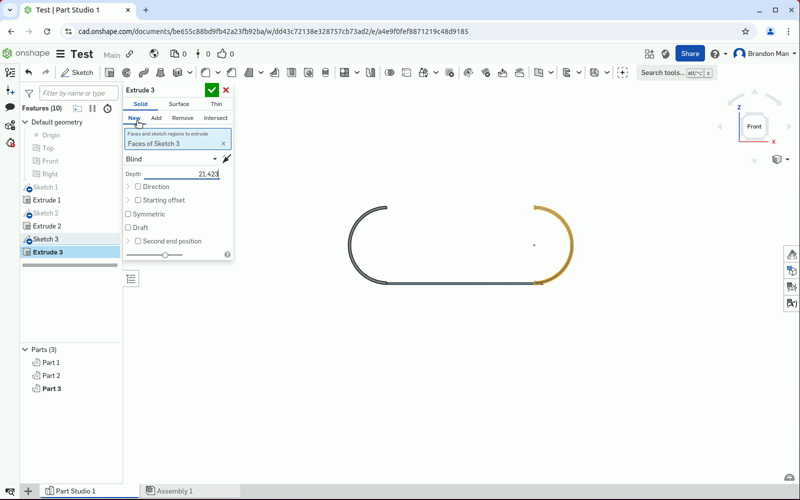
key(enter)
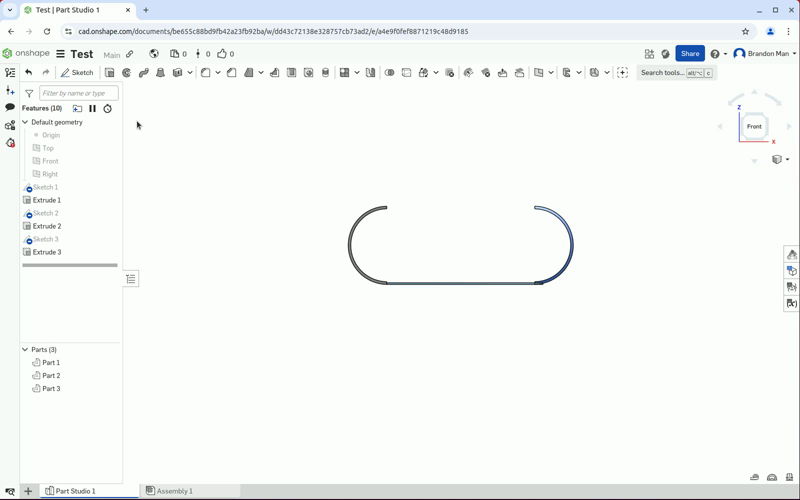
key(shift+h)
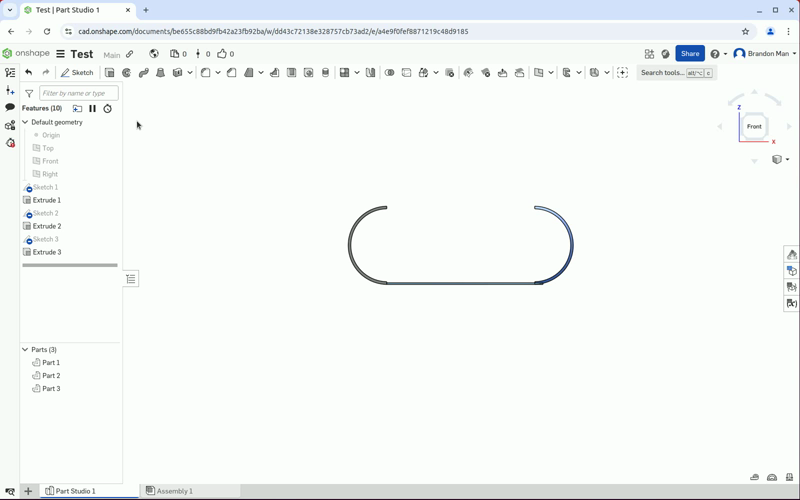
key(shift+h)
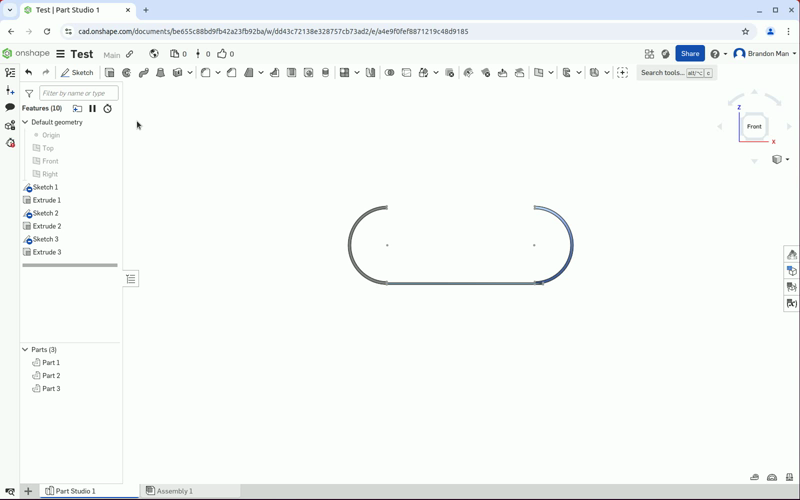
key(shift+7)
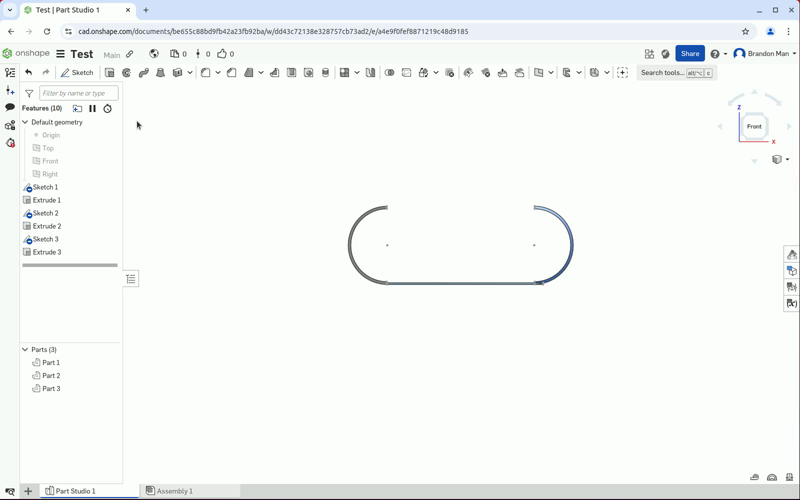
key(left, 2)
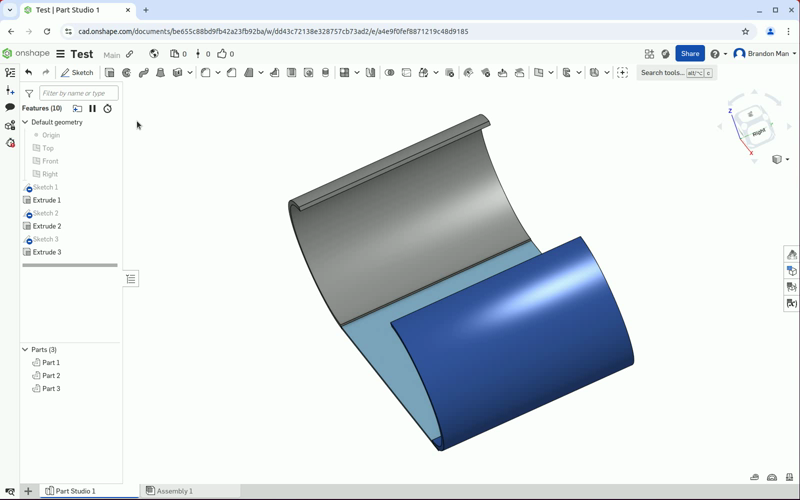
key(down, 2)
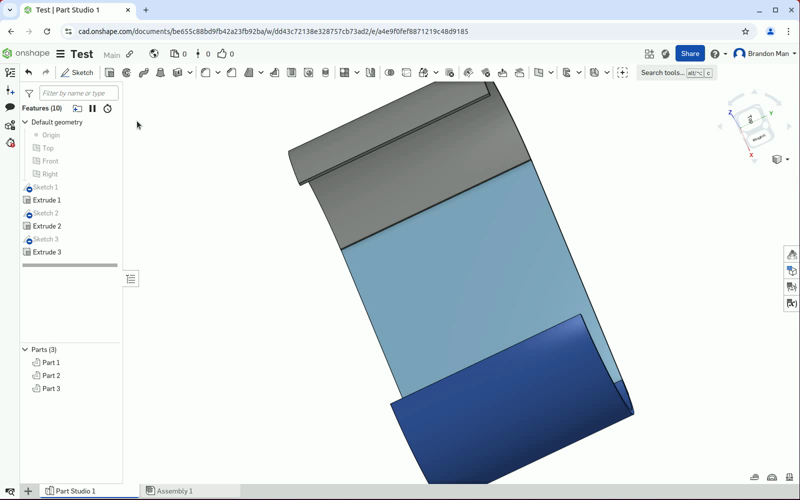
key(up, 2)
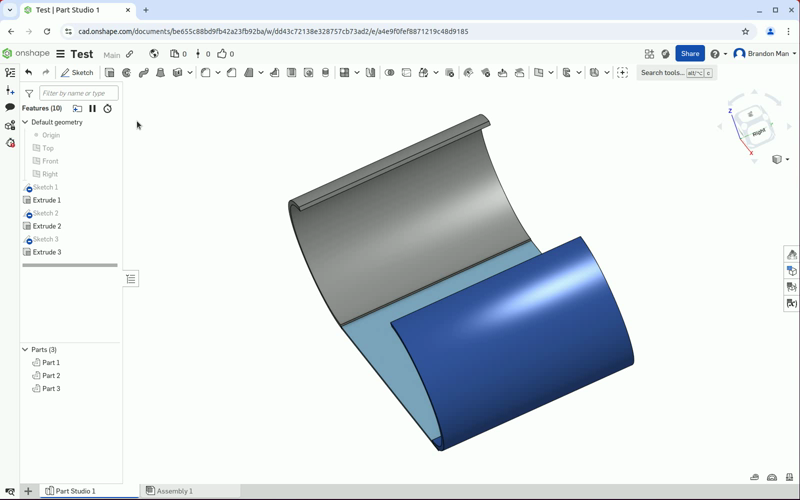
key(right, 2)
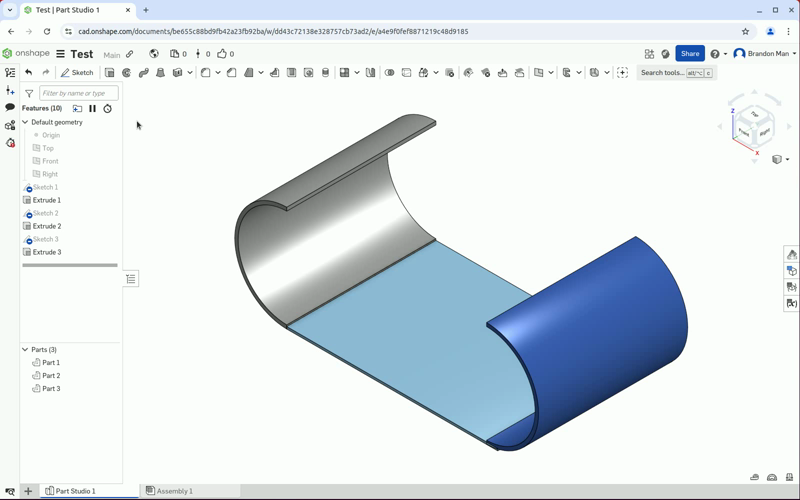
mouse_move(73, 189)
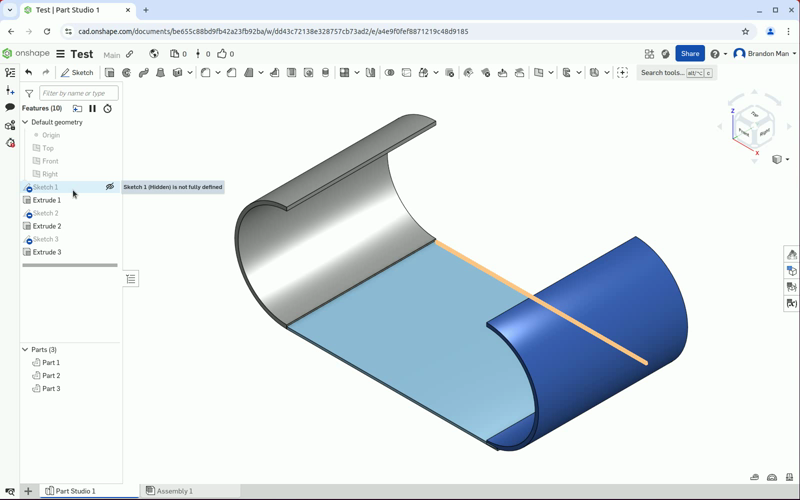
click(73, 189)